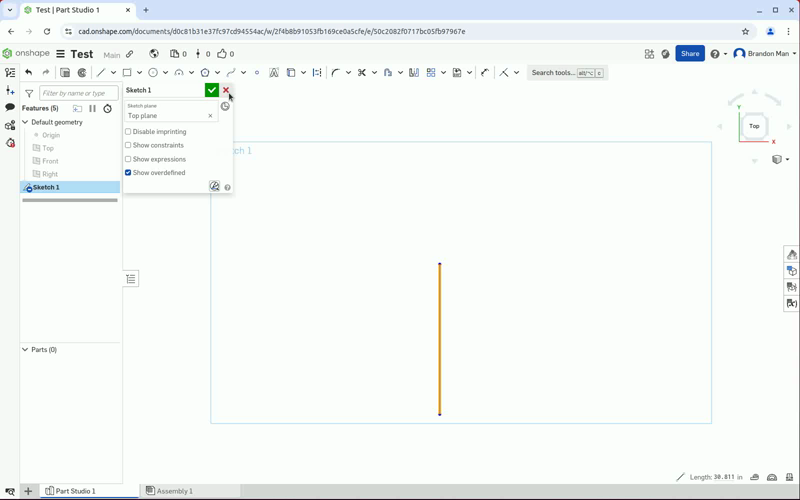
key(shift+h)
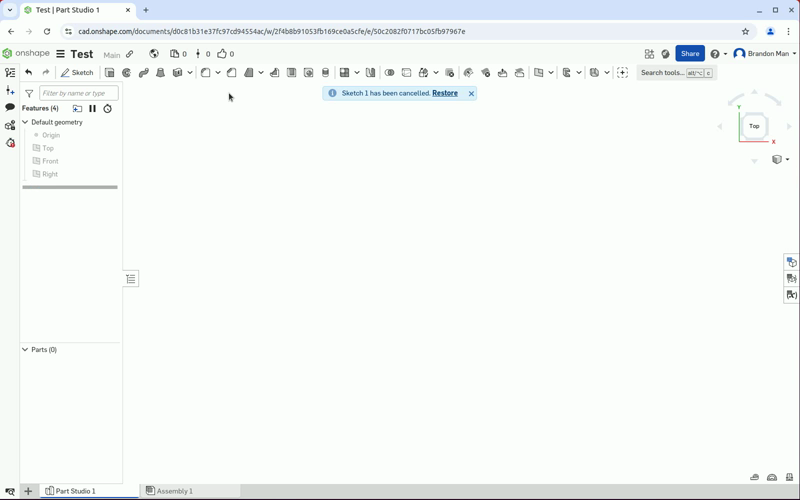
mouse_move(73, 352)
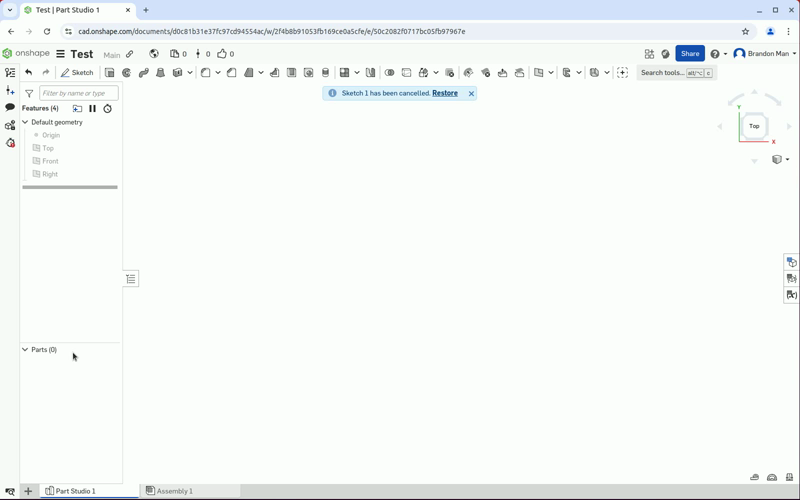
key(y)
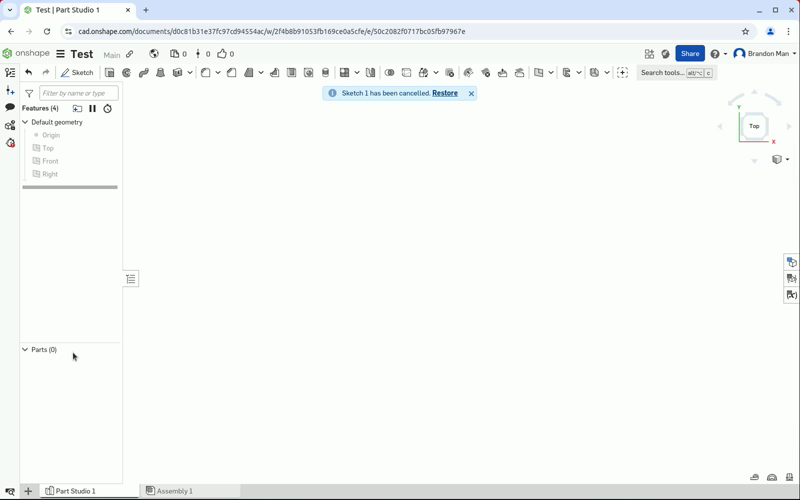
key(shift+p)
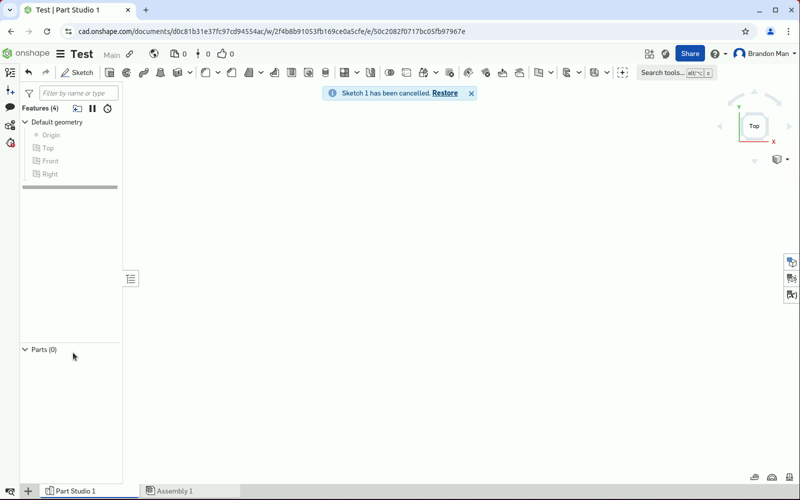
key(space)
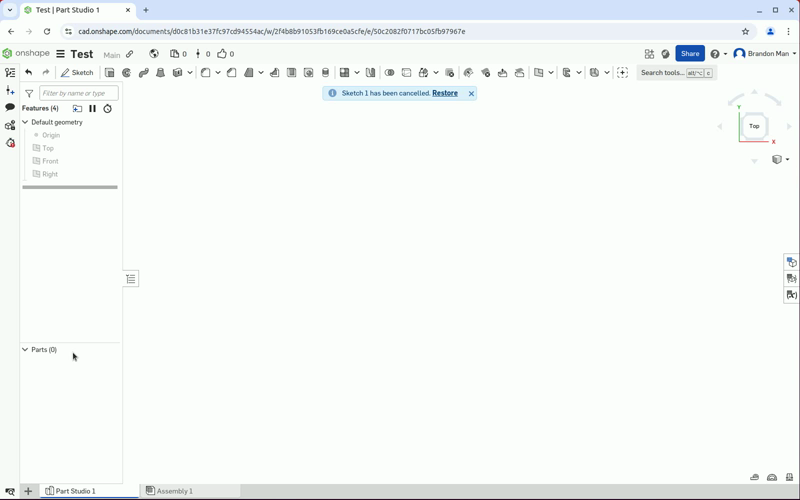
key_down(shift)
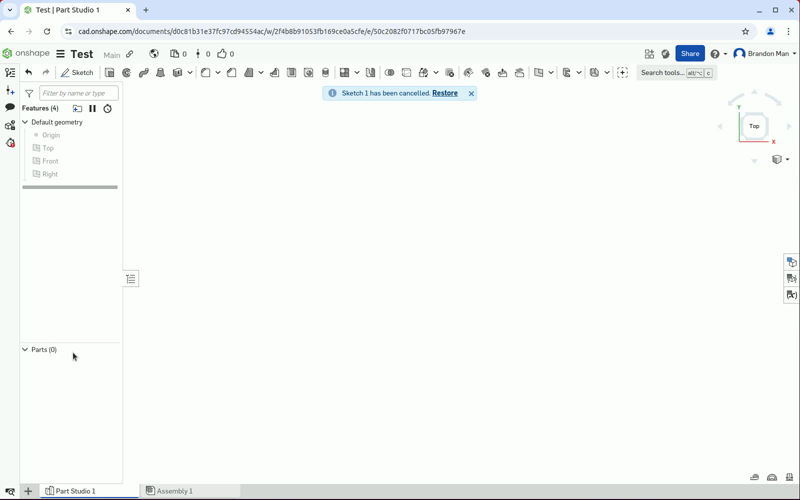
key(up)
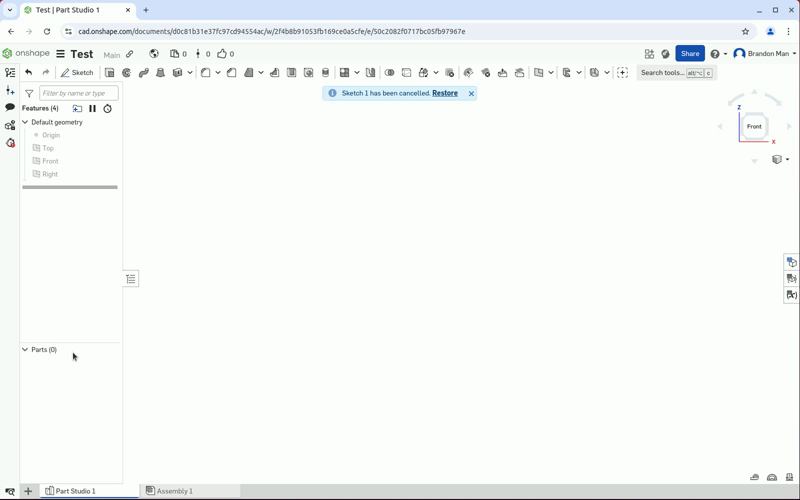
key_up(shift)
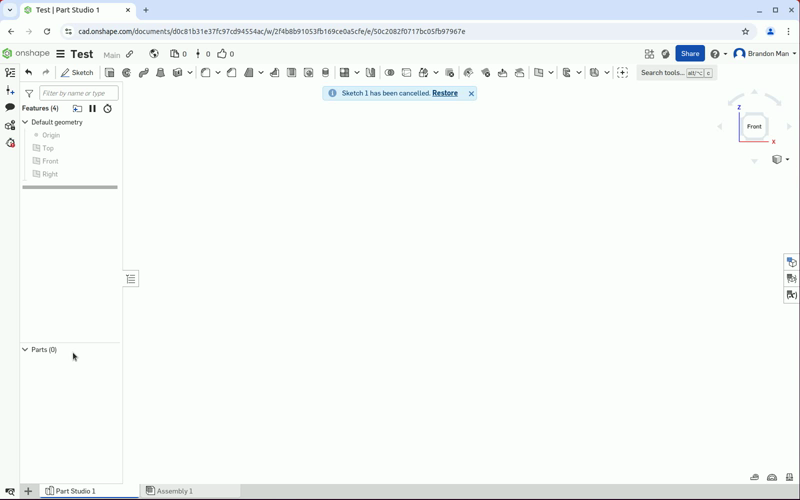
mouse_move(73, 352)
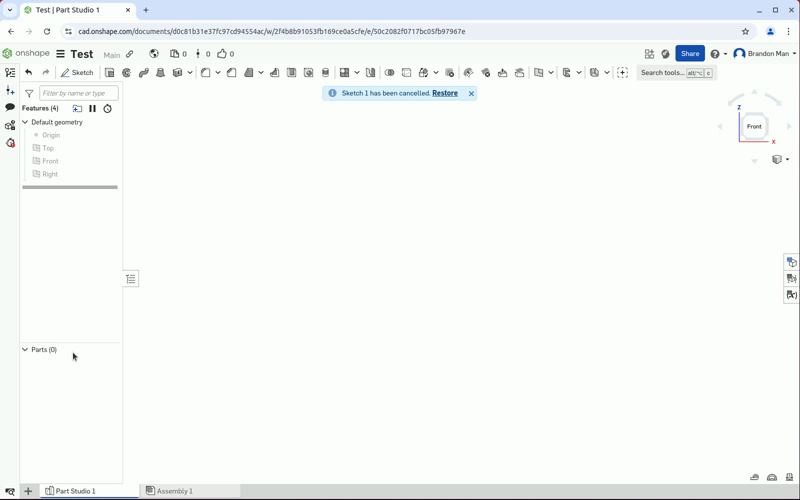
key(shift+y)
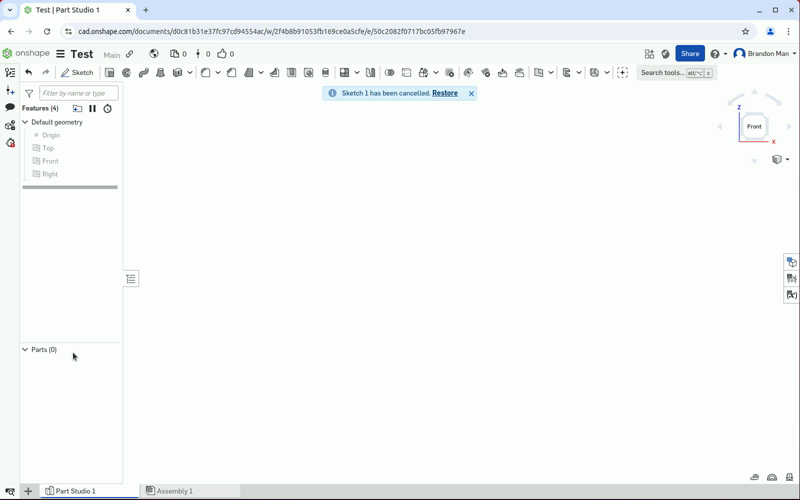
key(shift+s)
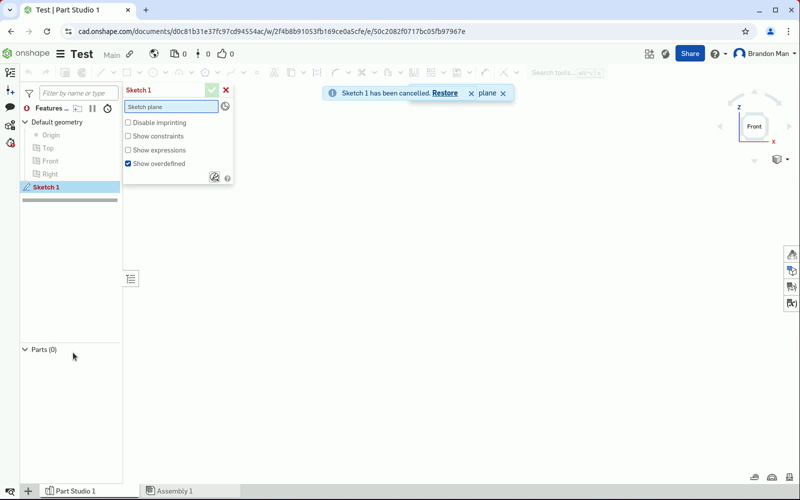
mouse_move(73, 163)
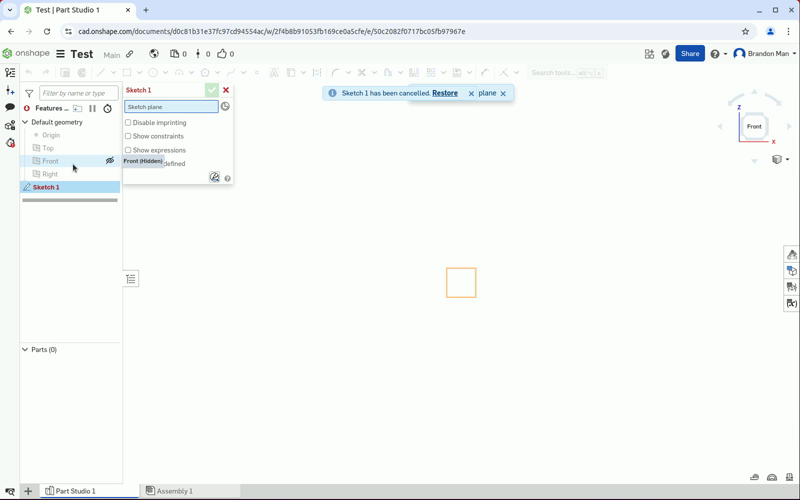
click(73, 163)
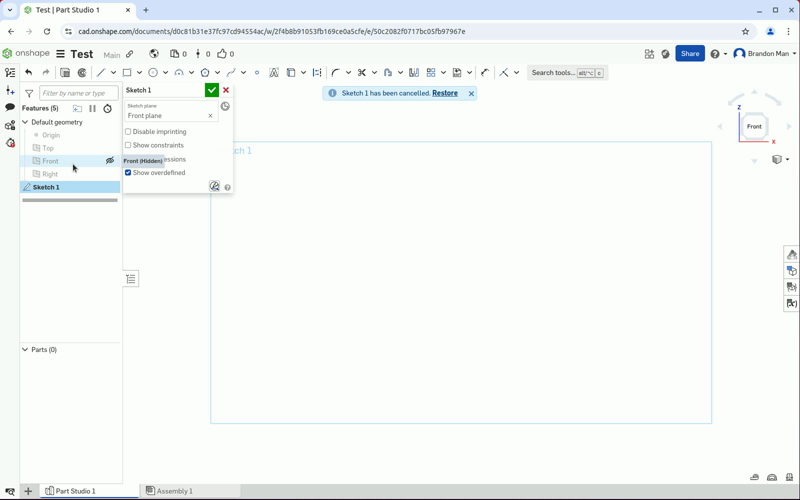
mouse_move(73, 352)
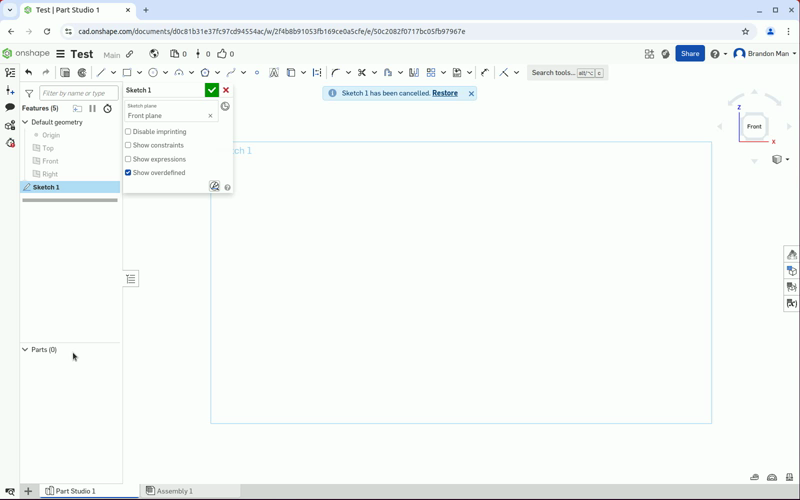
key(y)
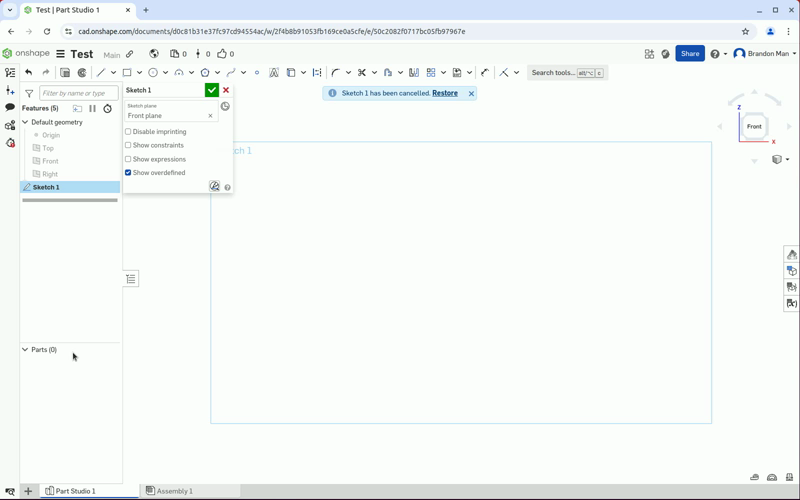
key(c)
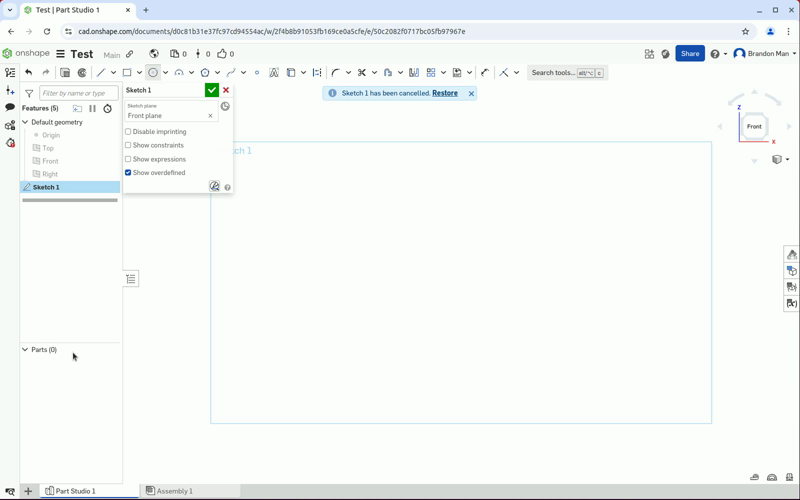
key_down(shift)
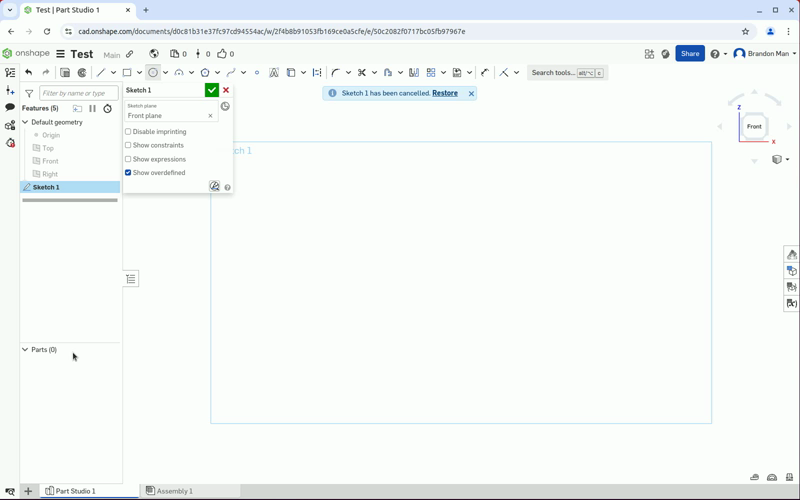
mouse_move(565, 251)
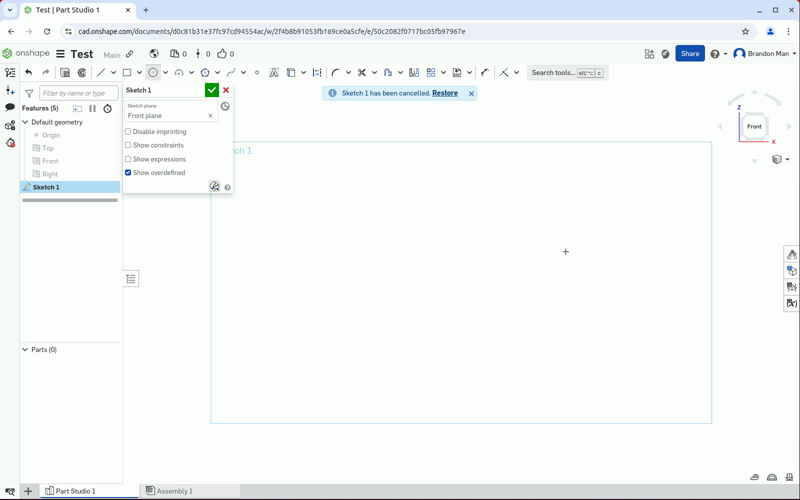
click(565, 251)
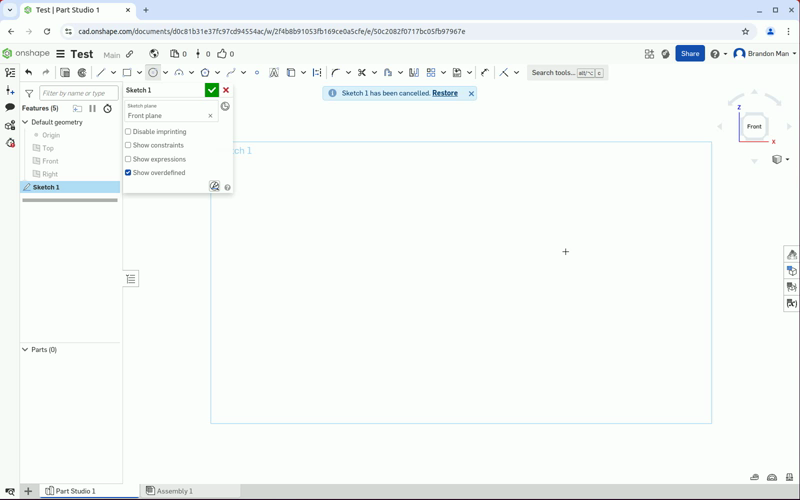
key_up(shift)
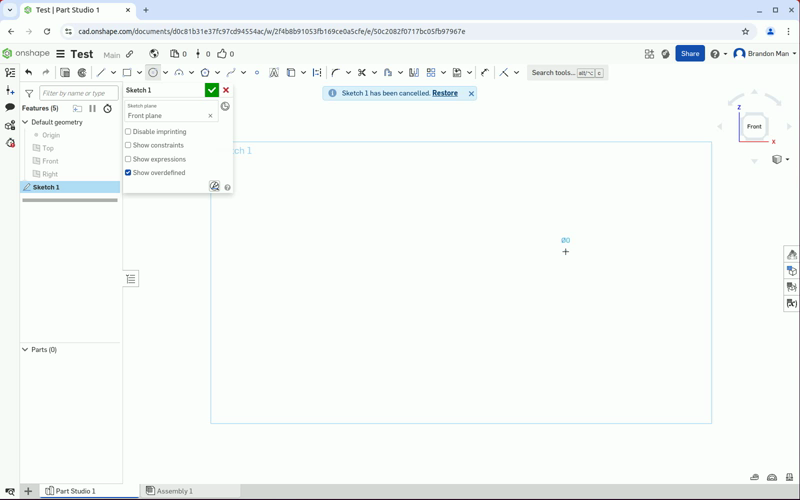
mouse_move(574, 251)
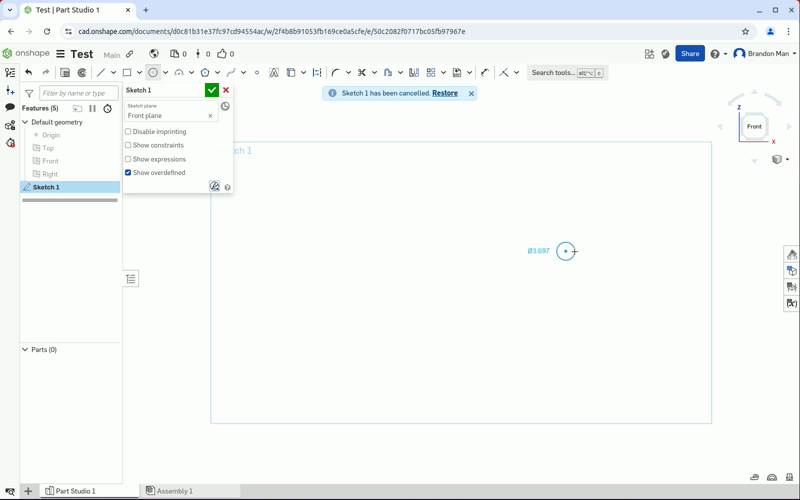
click(574, 251)
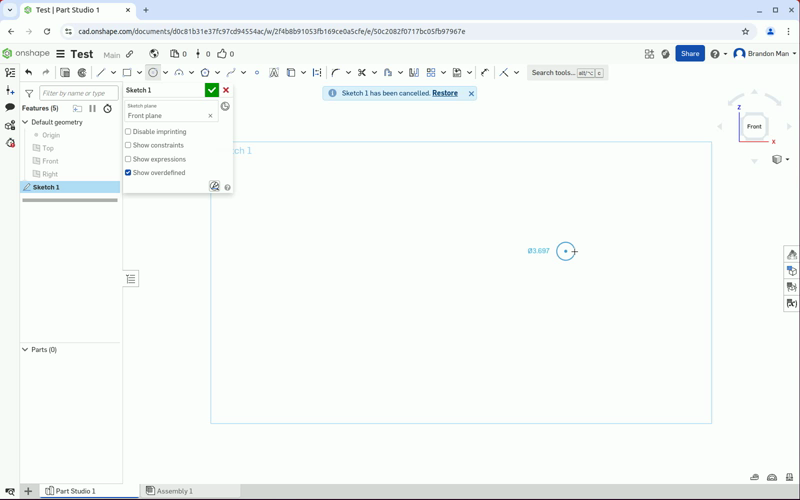
key(esc)
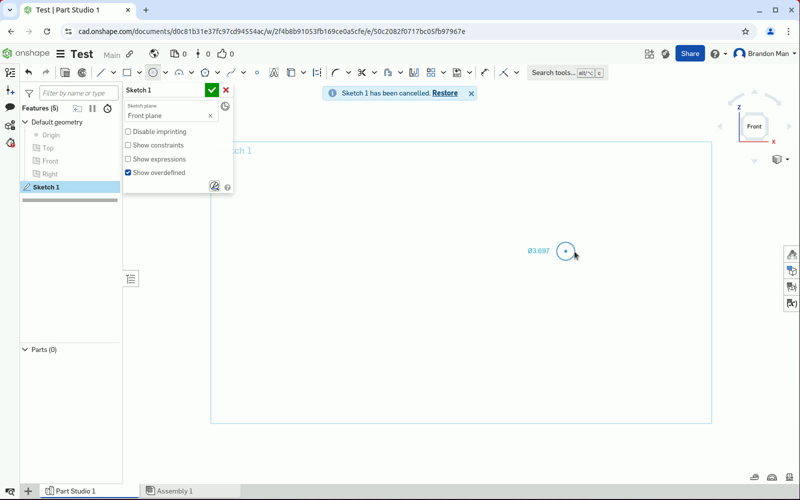
mouse_move(562, 247)
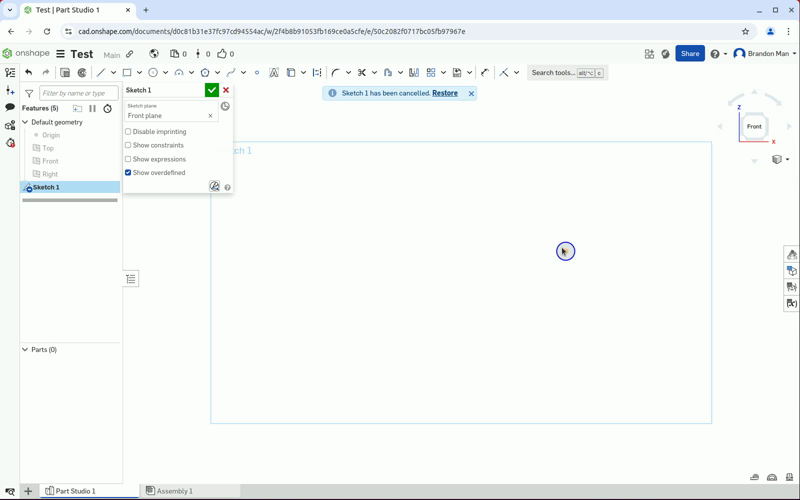
scroll(6)
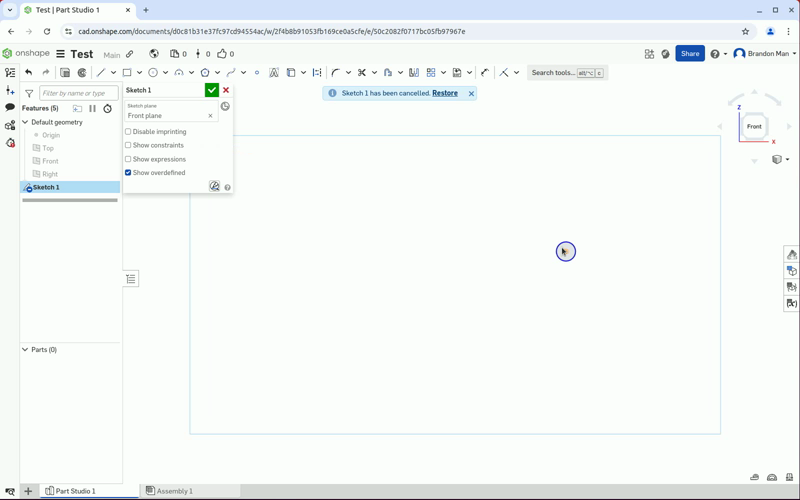
scroll(6)
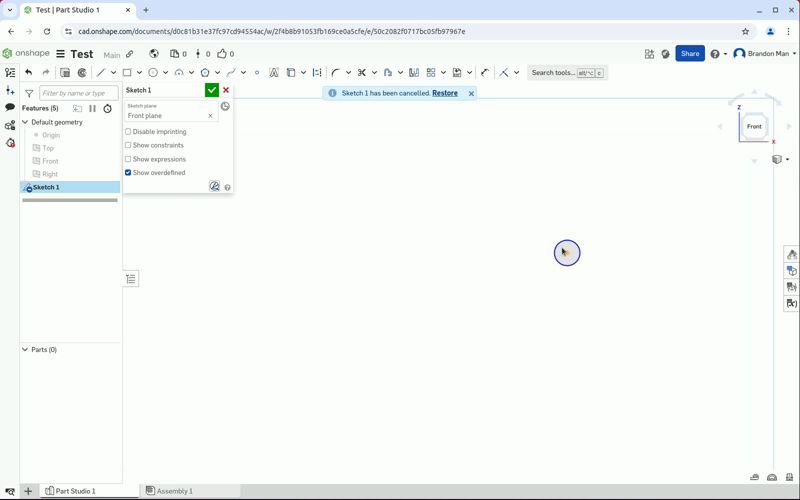
scroll(6)
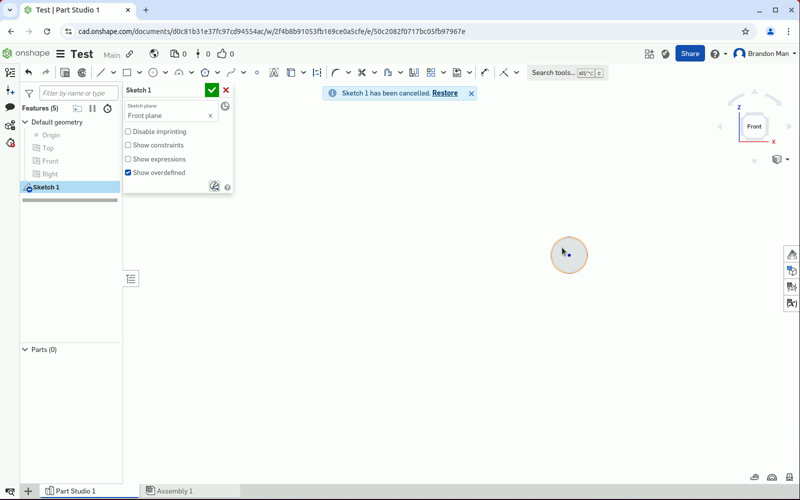
scroll(6)
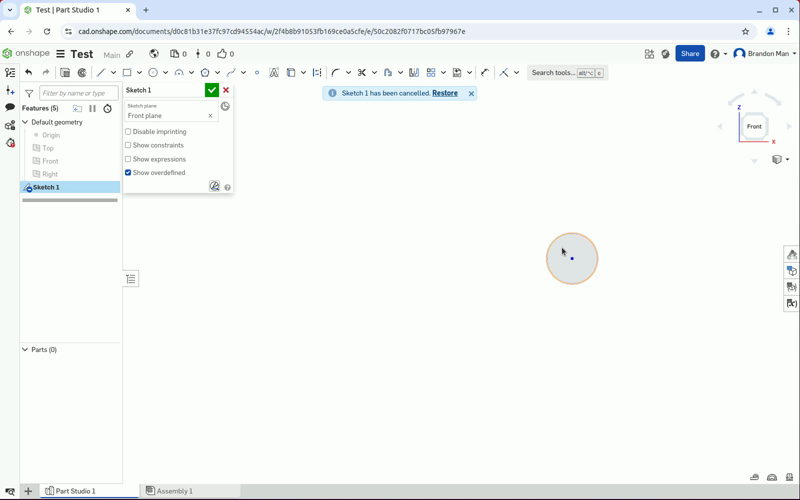
scroll(6)
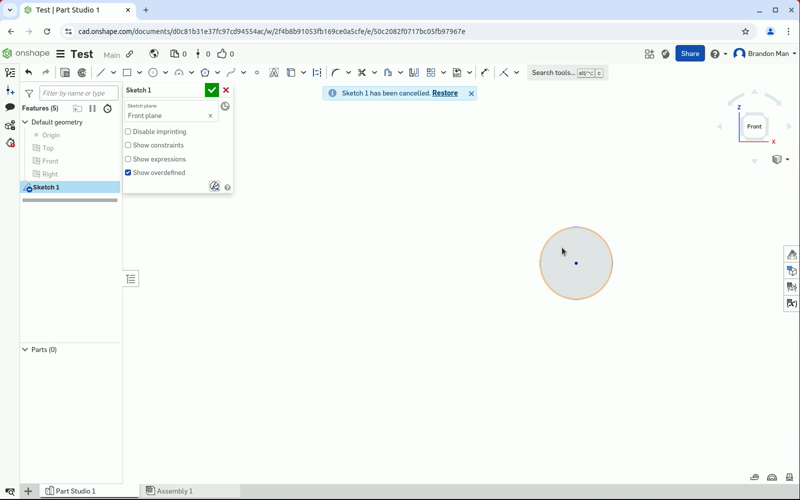
scroll(6)
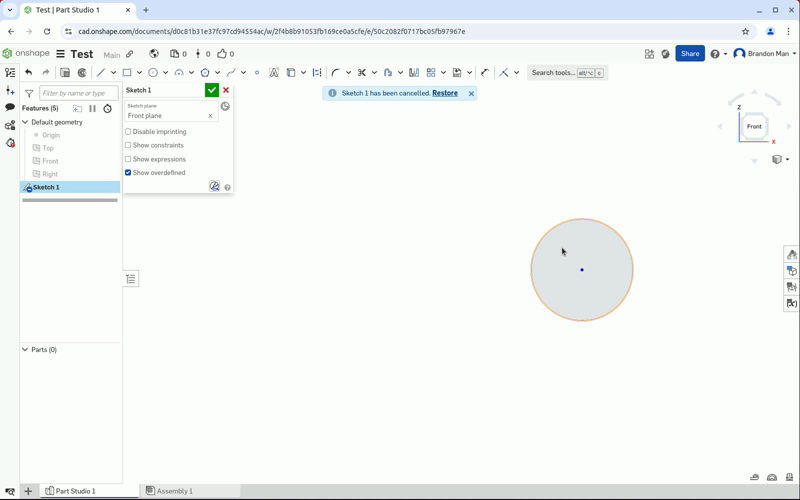
scroll(6)
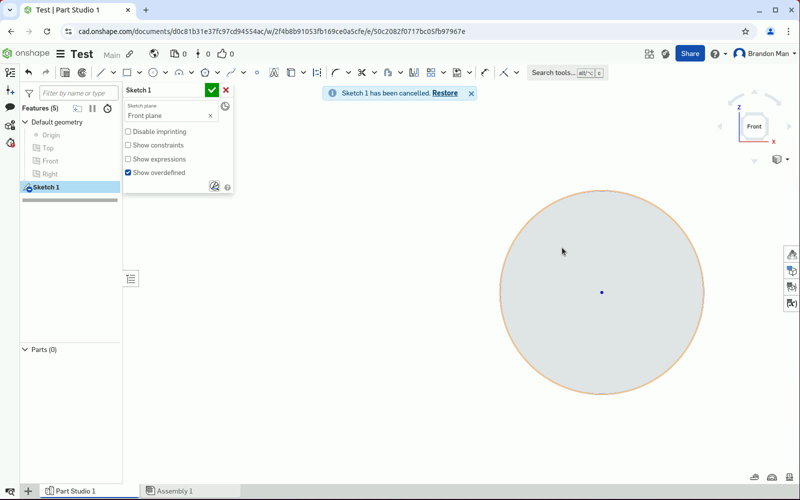
click(562, 247)
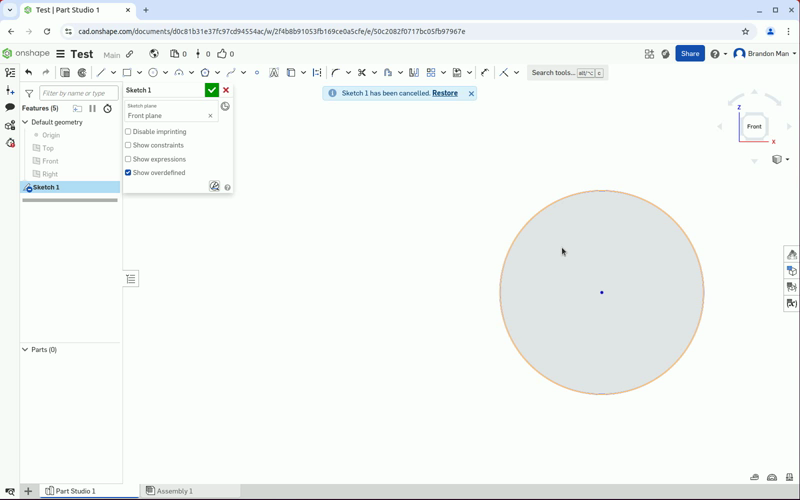
scroll(-6)
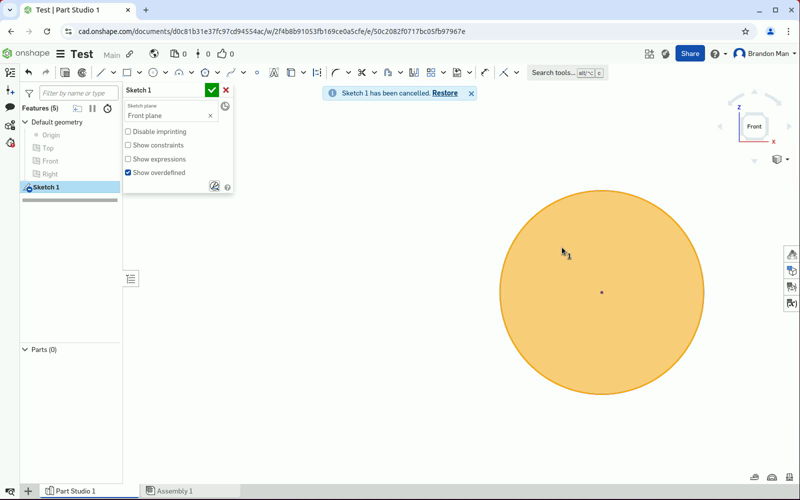
scroll(-6)
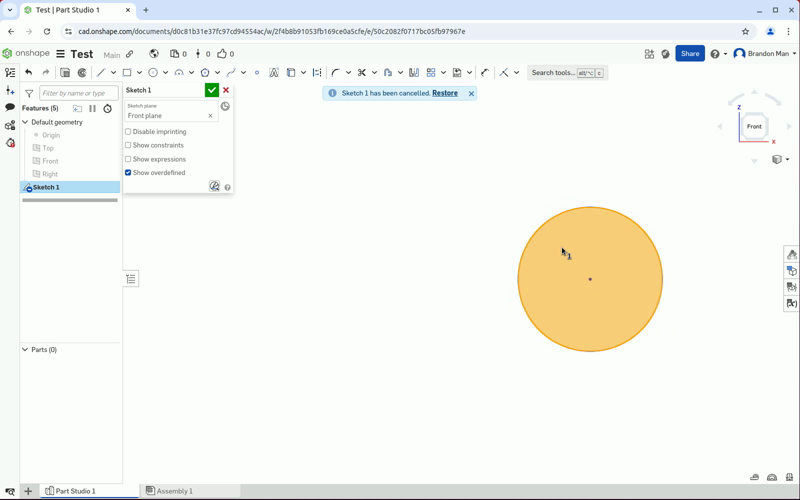
scroll(-6)
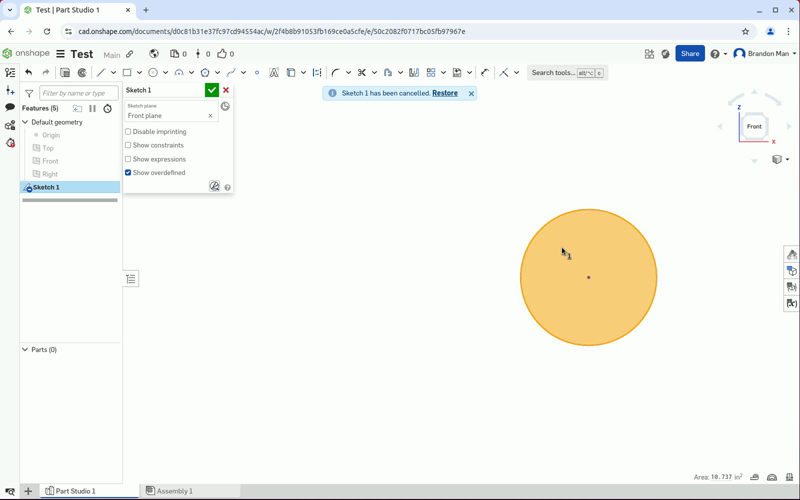
scroll(-6)
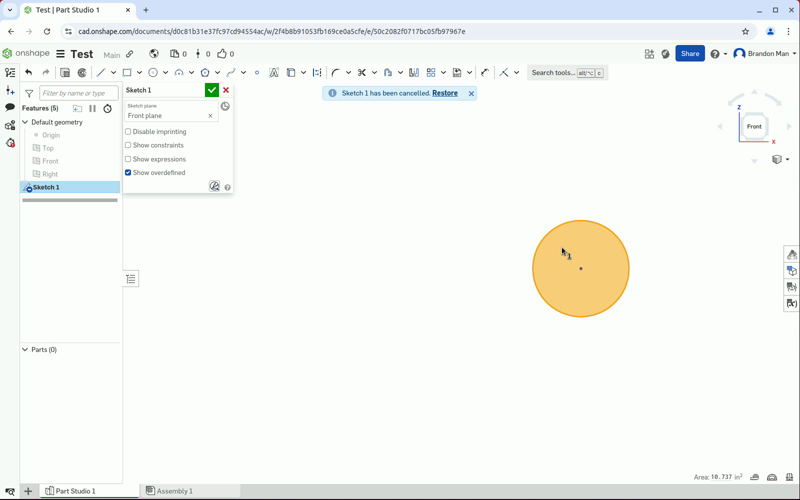
scroll(-6)
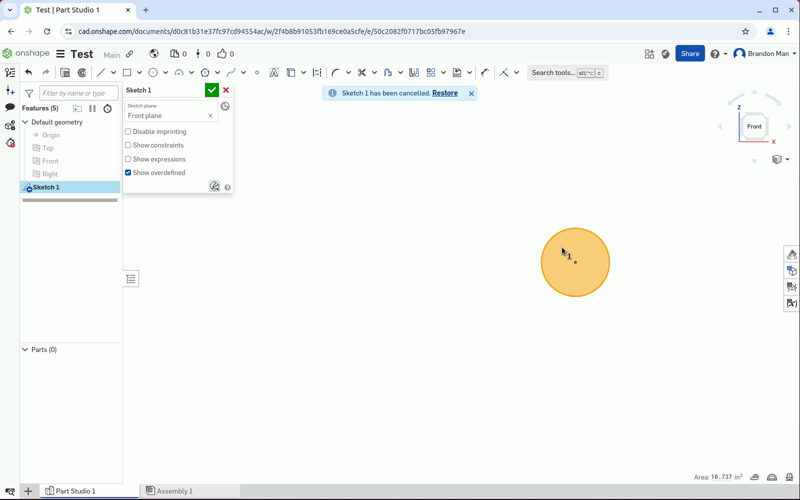
scroll(-6)
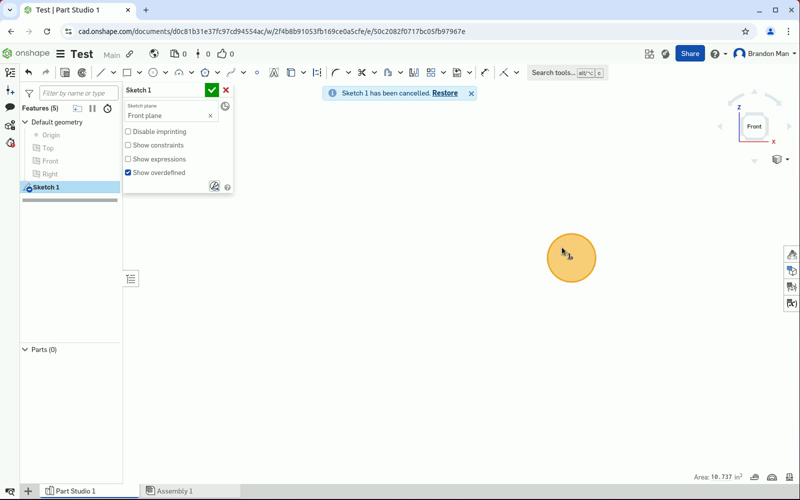
scroll(-6)
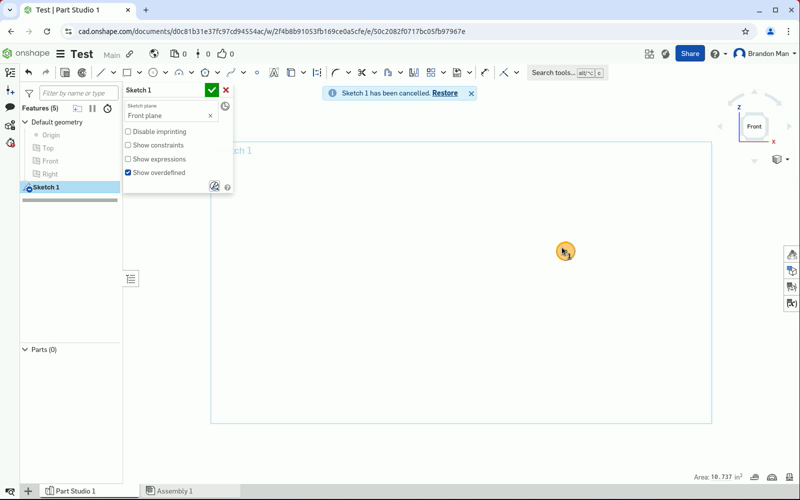
mouse_move(73, 352)
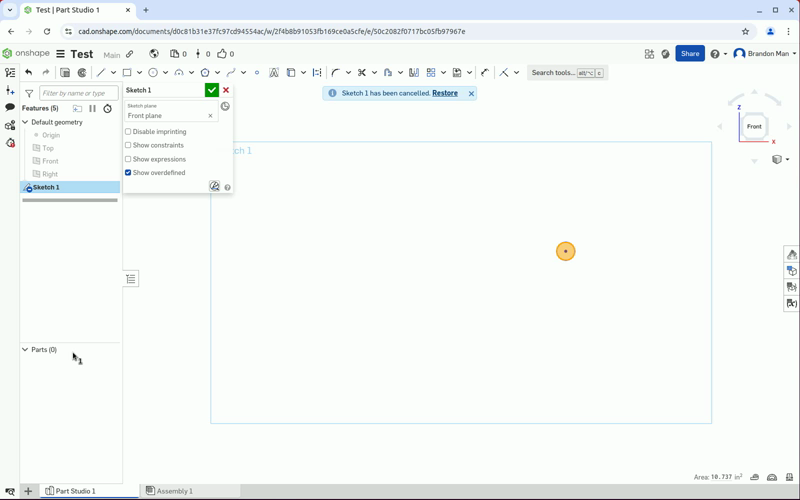
key(shift+y)
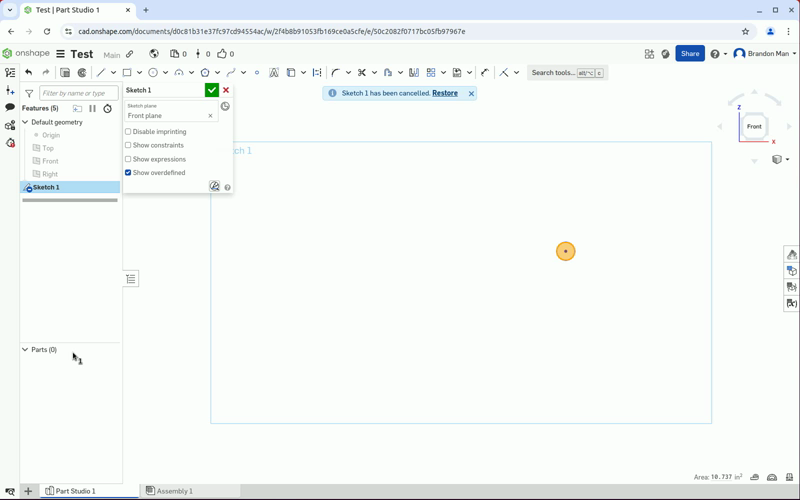
key(shift+e)
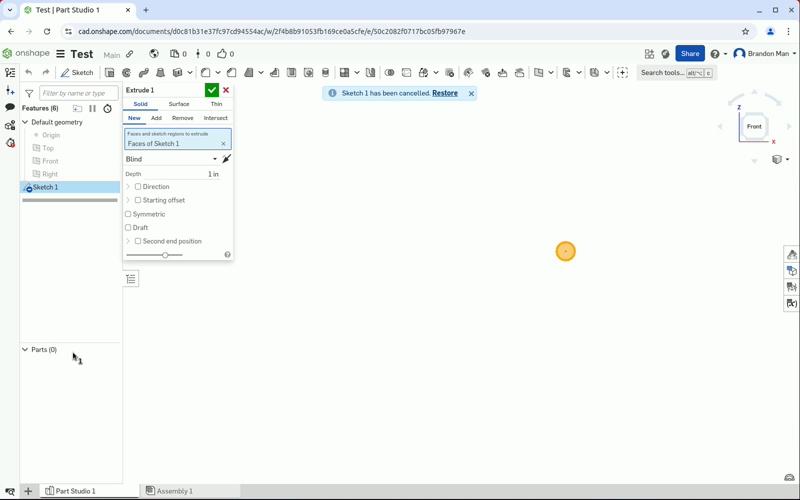
mouse_move(143, 106)
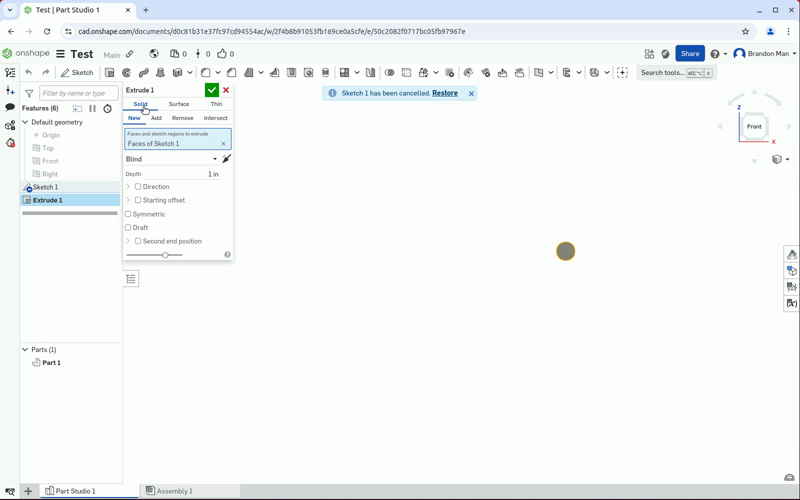
click(143, 106)
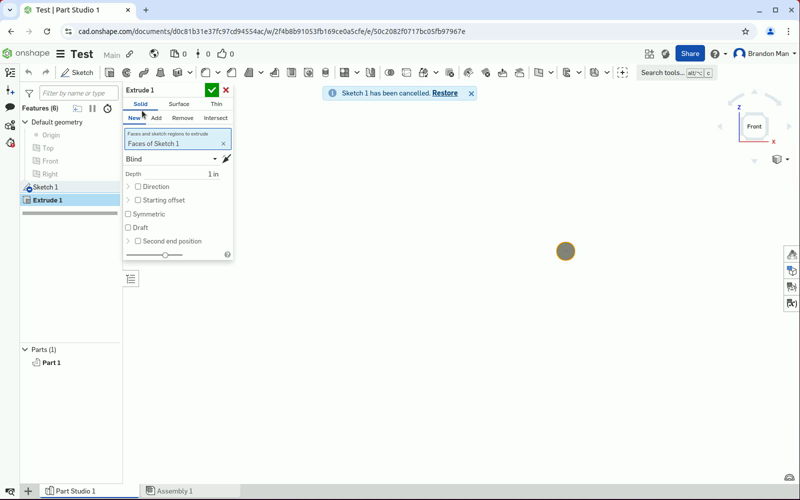
mouse_move(137, 120)
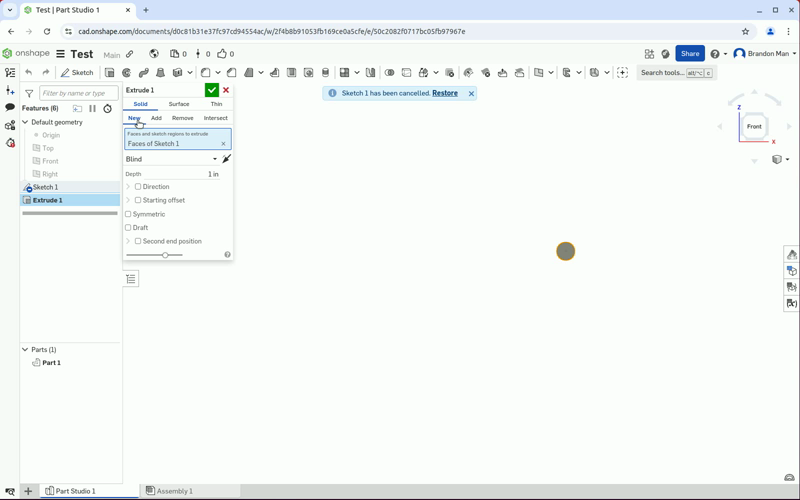
click(137, 120)
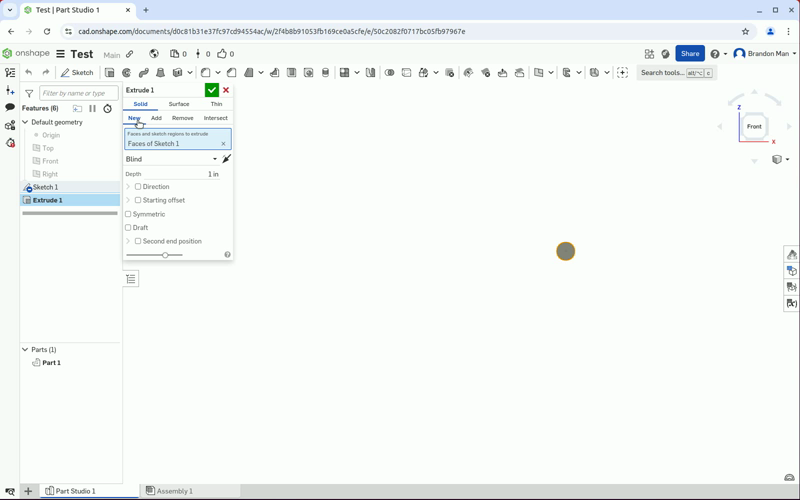
key(tab, 4)
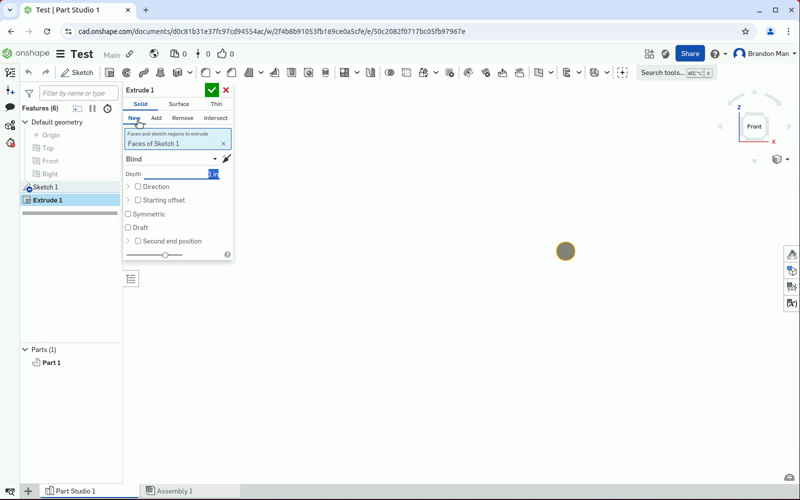
text(1.444)
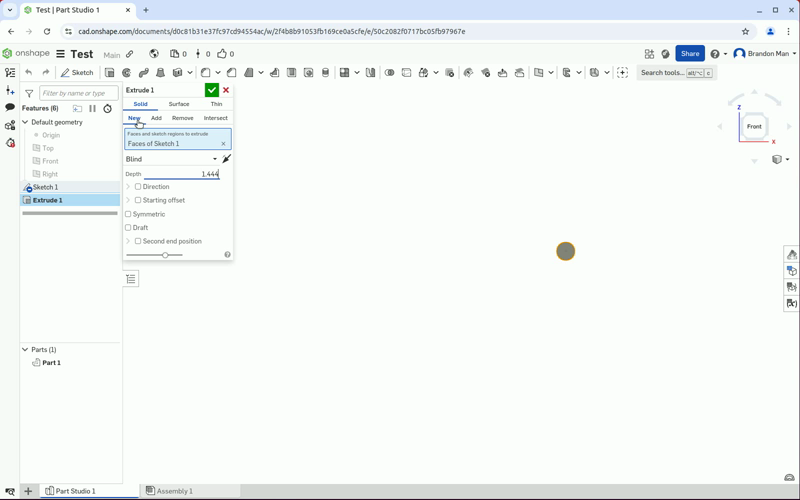
key(enter)
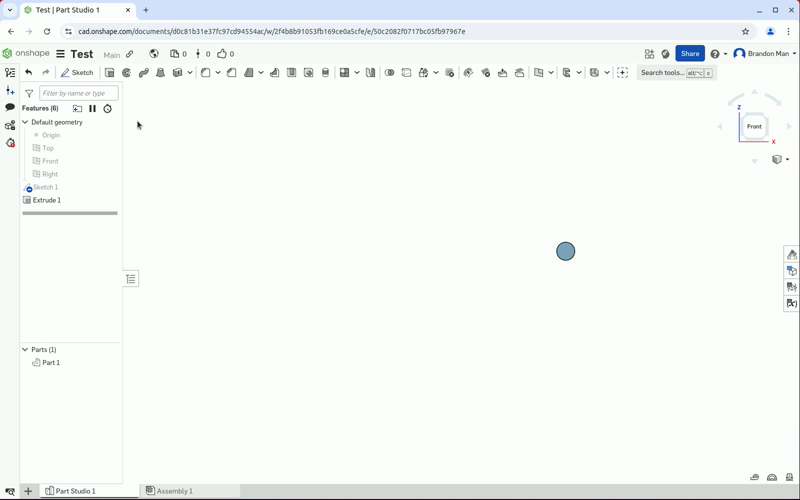
key(shift+h)
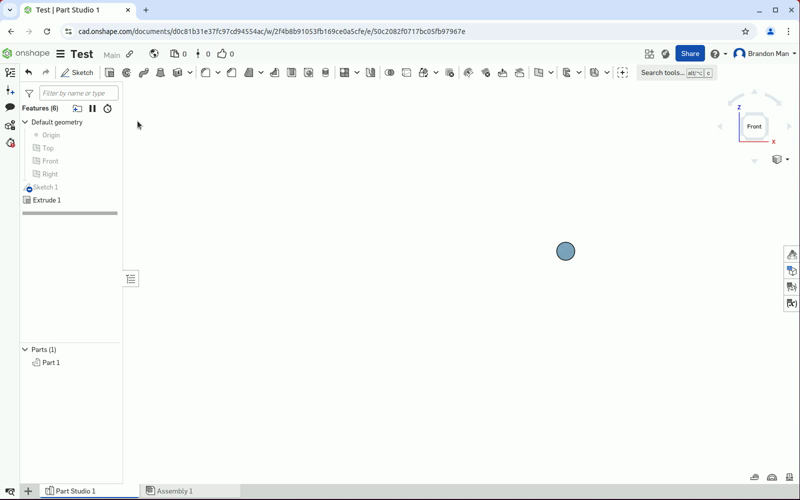
key(shift+h)
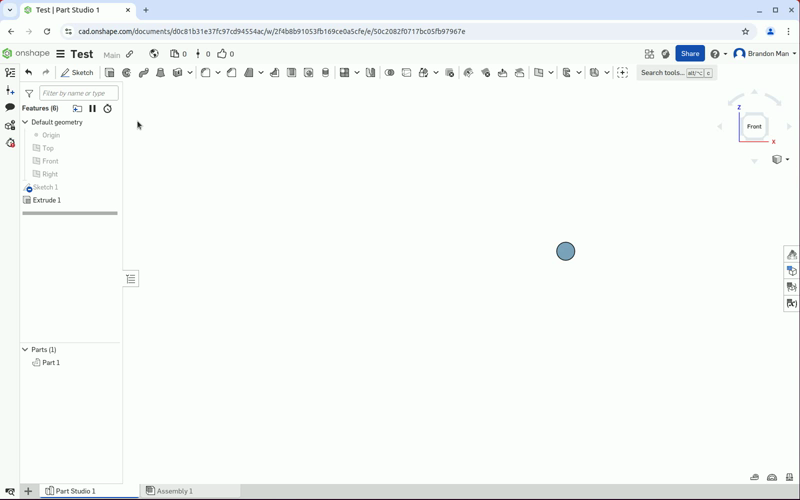
mouse_move(73, 189)
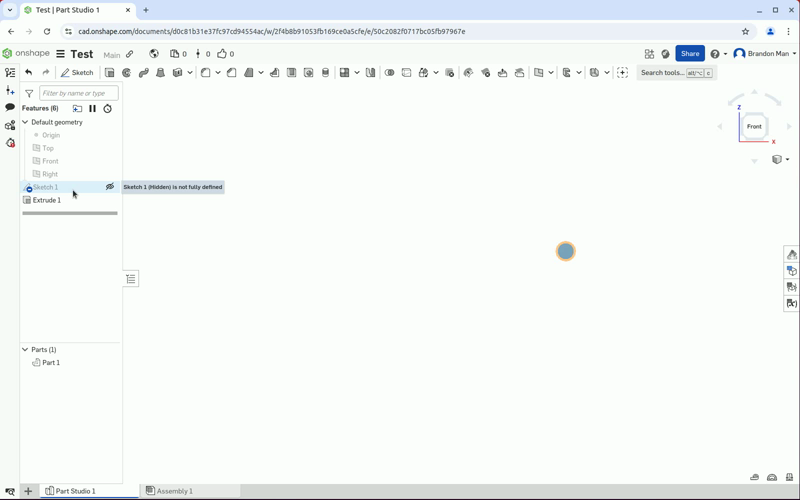
click(73, 189)
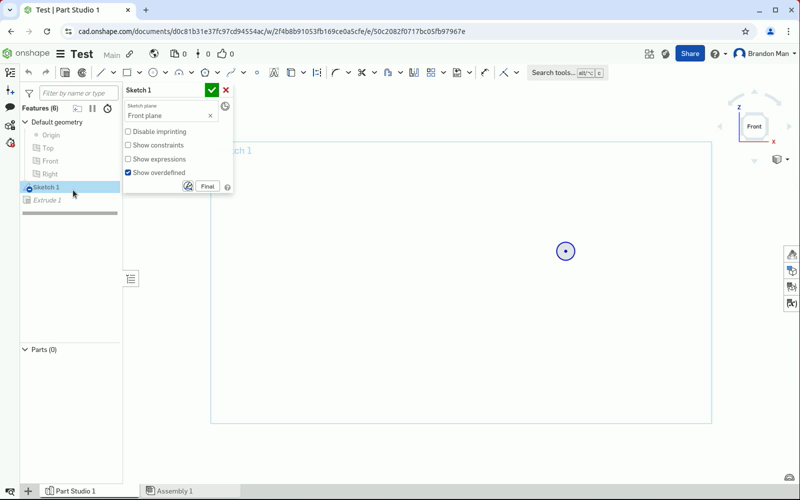
mouse_move(229, 92)
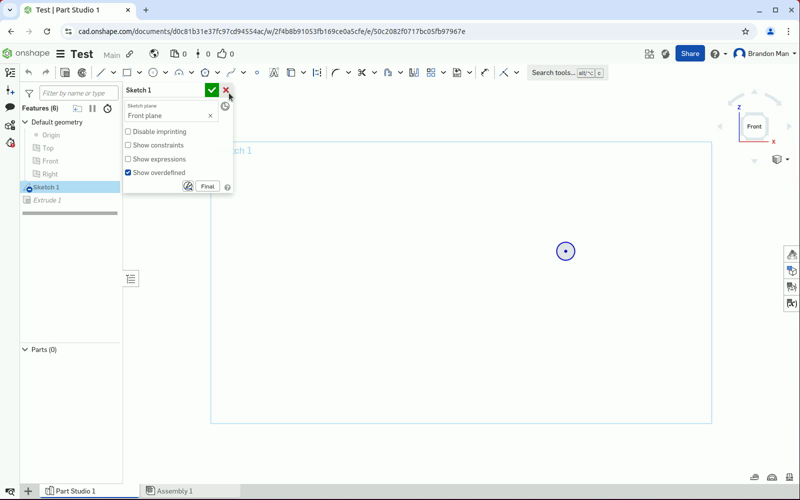
click(229, 92)
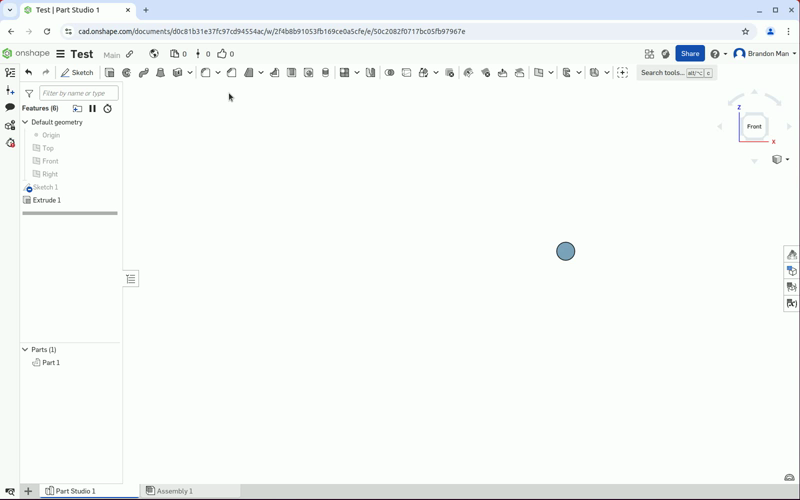
mouse_move(541, 75)
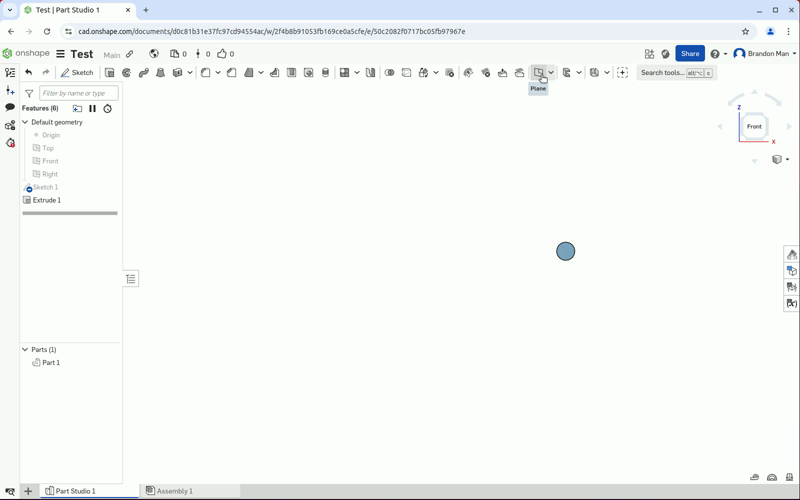
click(541, 75)
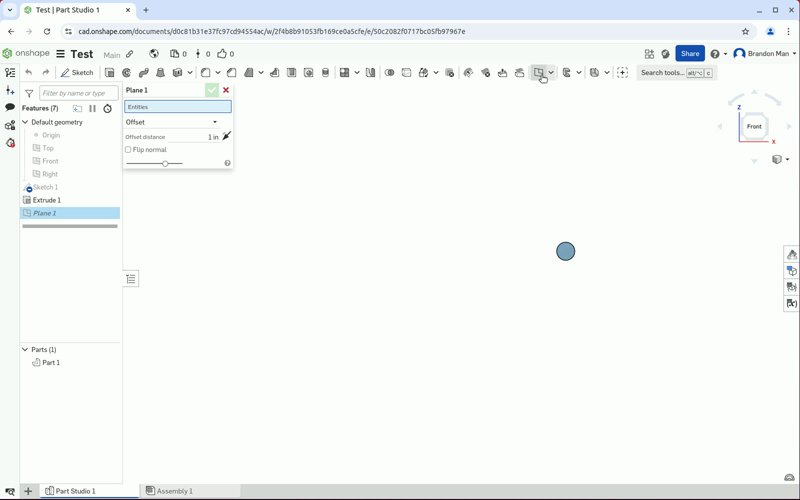
mouse_move(73, 163)
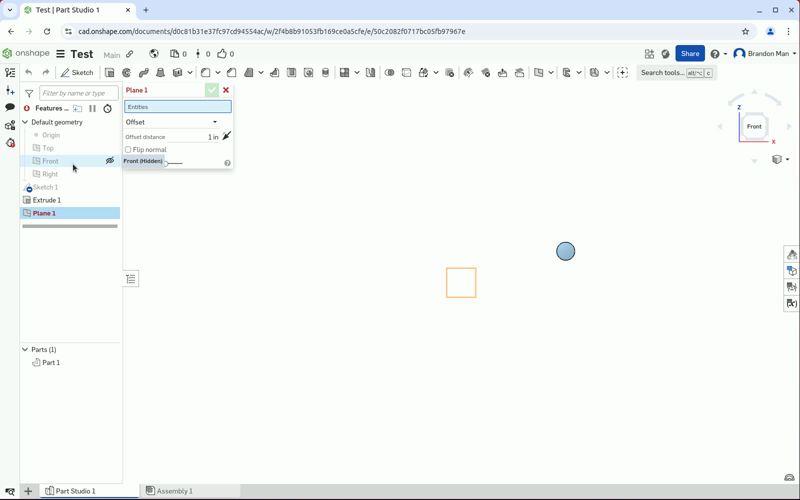
click(73, 163)
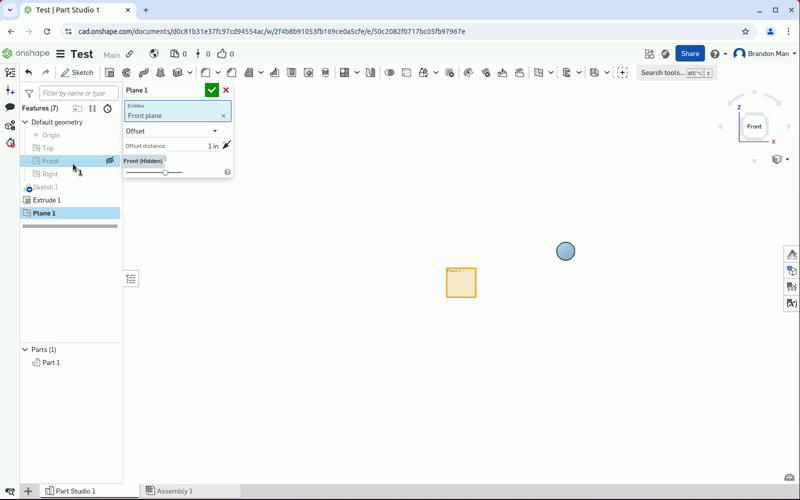
key(tab, 2)
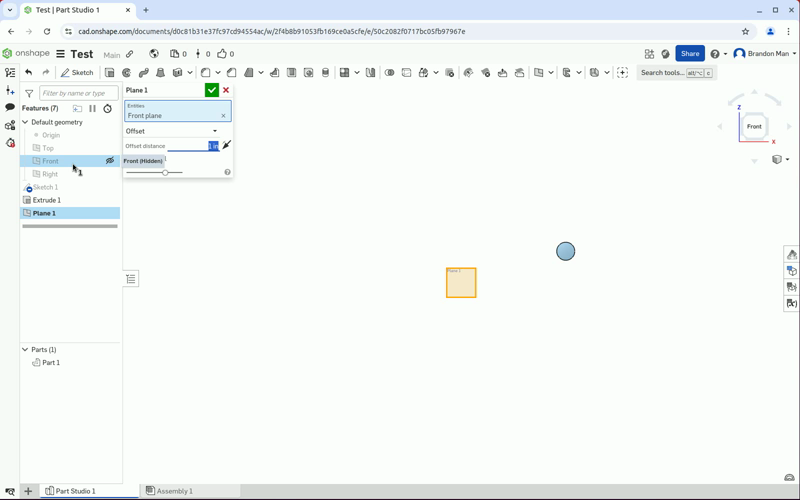
text(1.448)
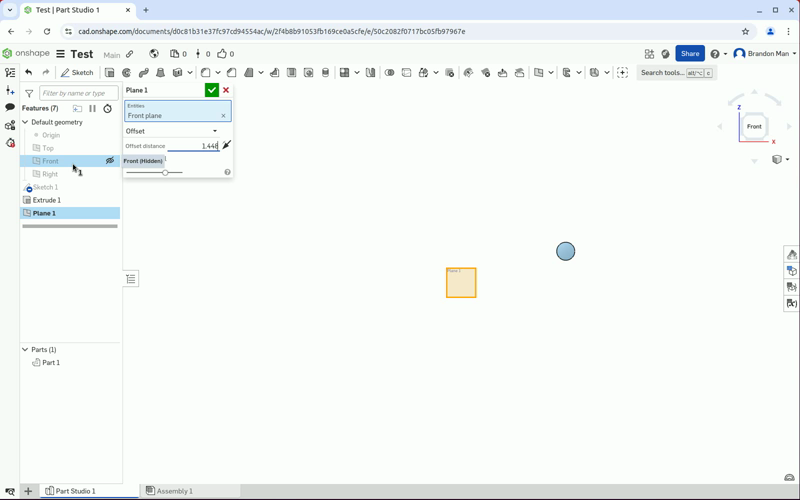
key(enter, 2)
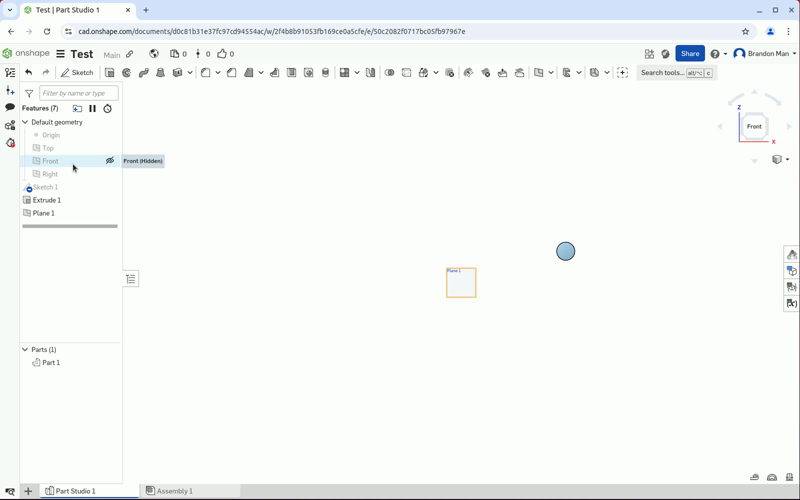
key(shift+s)
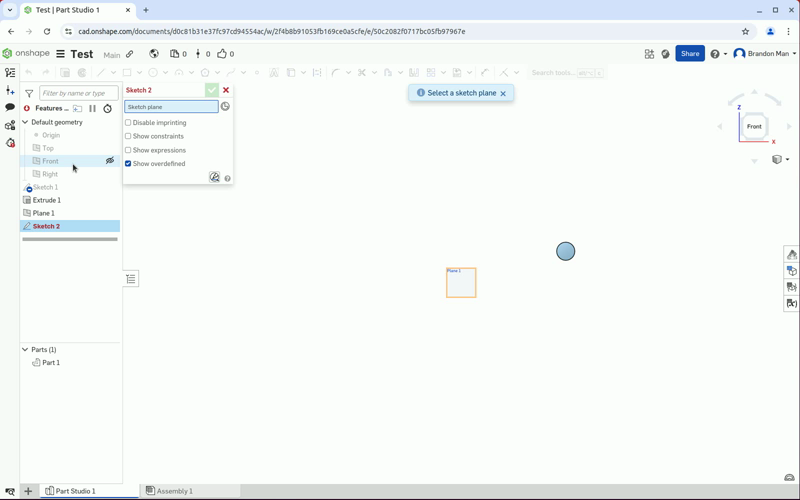
mouse_move(73, 215)
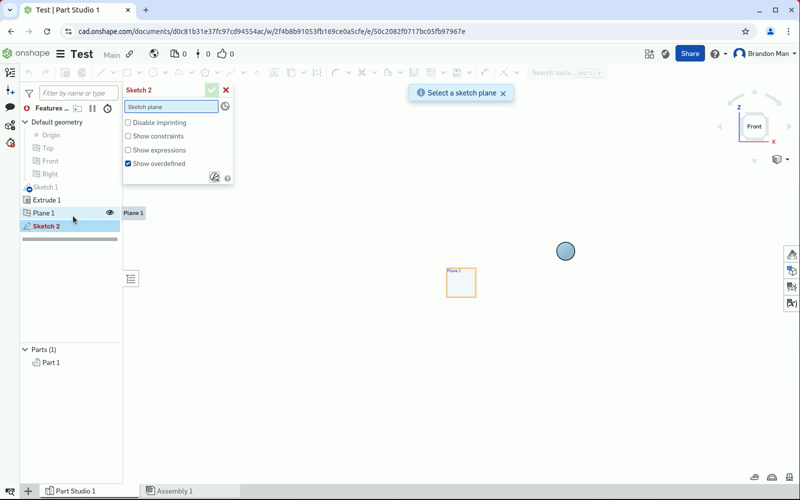
click(73, 215)
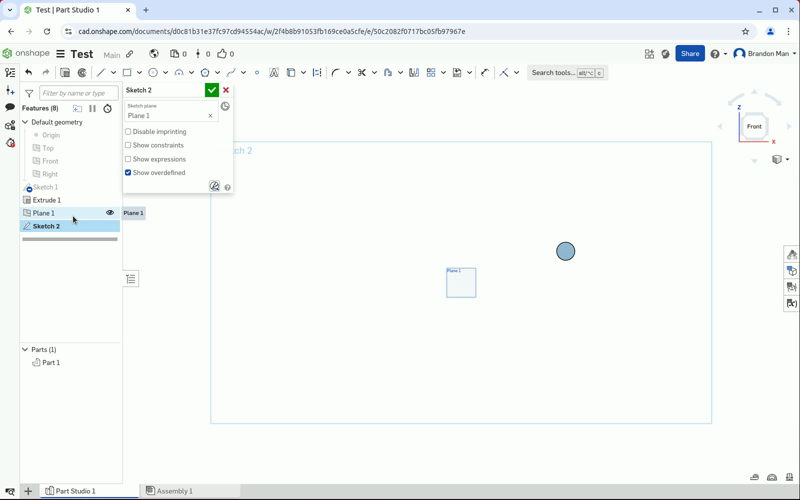
mouse_move(73, 352)
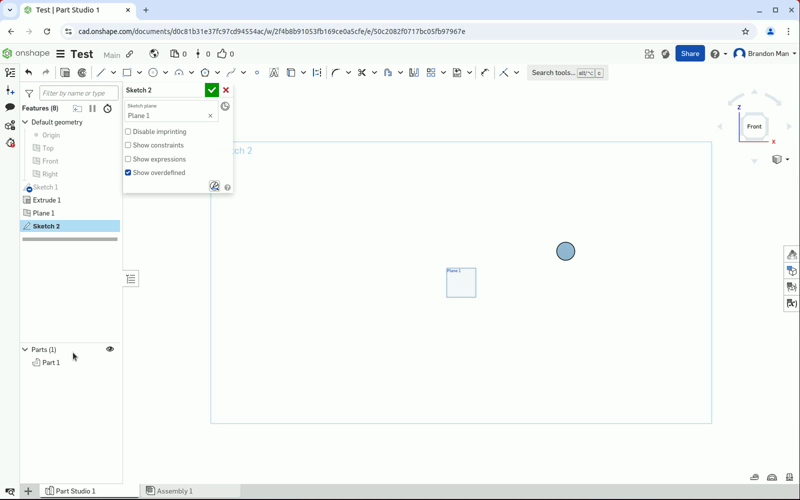
key(y)
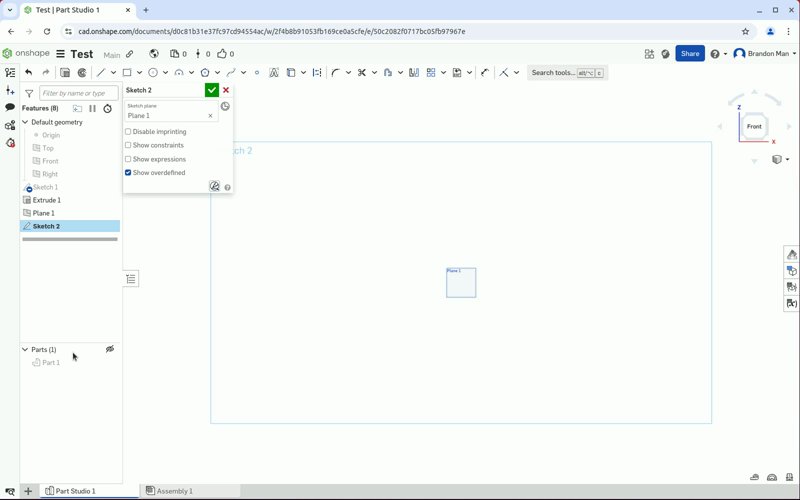
key(c)
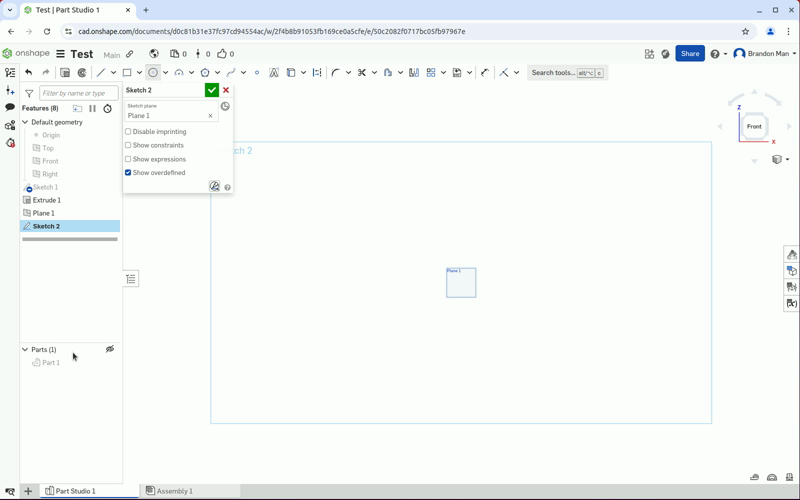
key_down(shift)
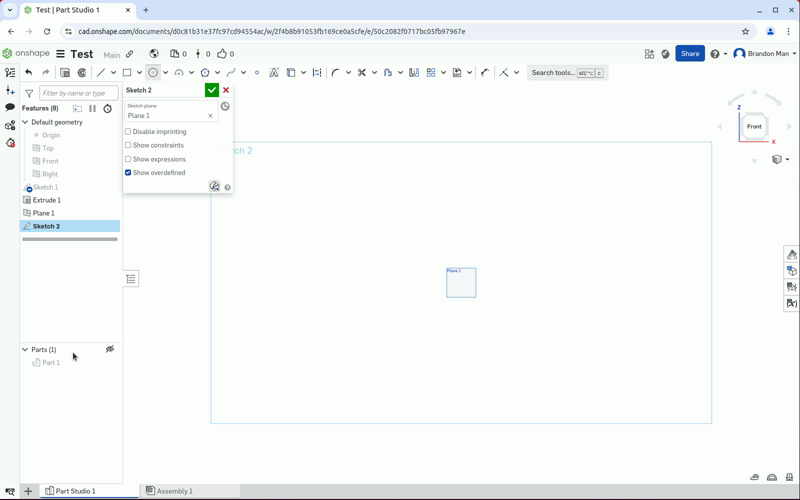
mouse_move(565, 251)
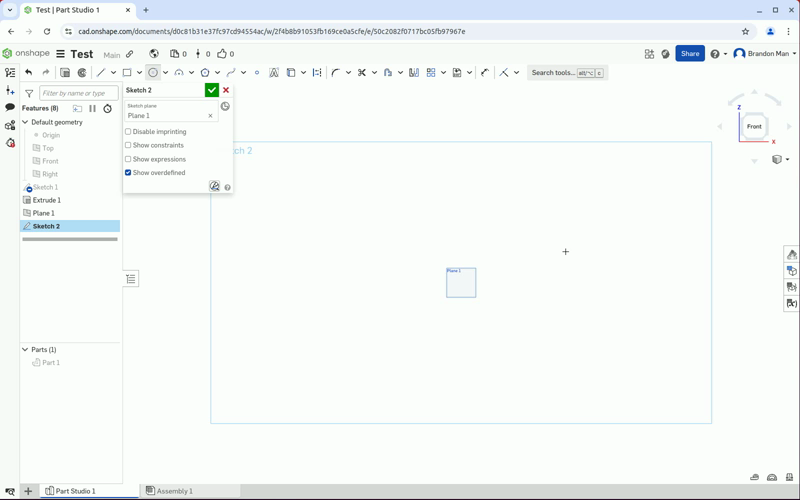
click(565, 251)
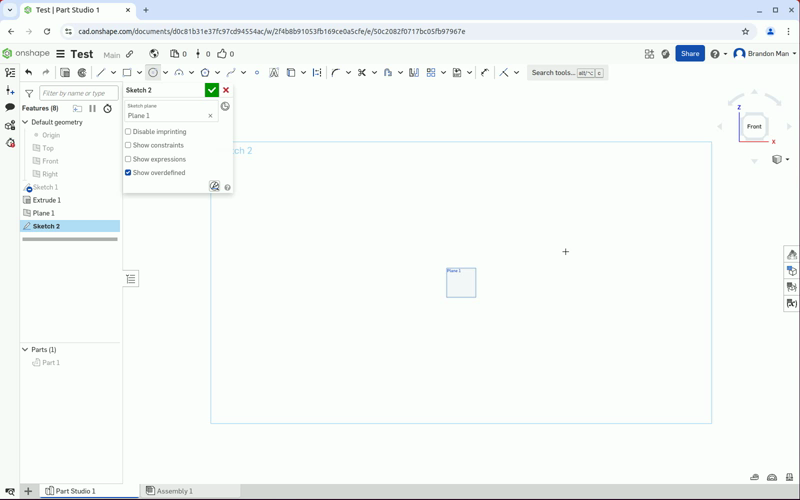
key_up(shift)
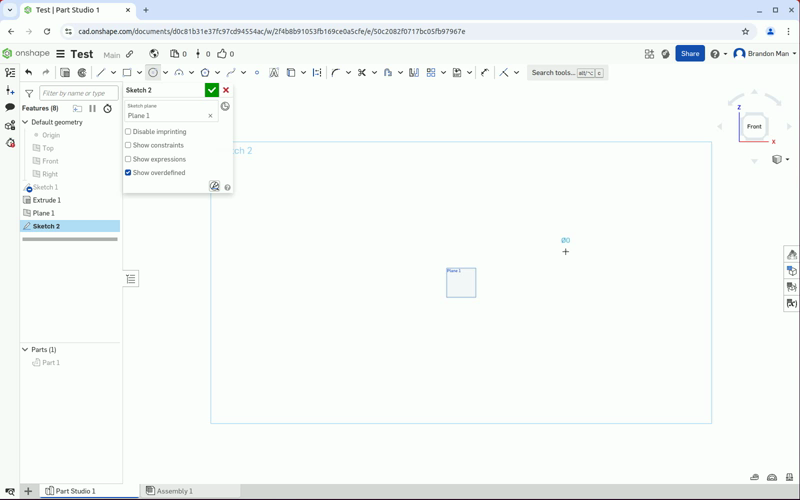
mouse_move(570, 251)
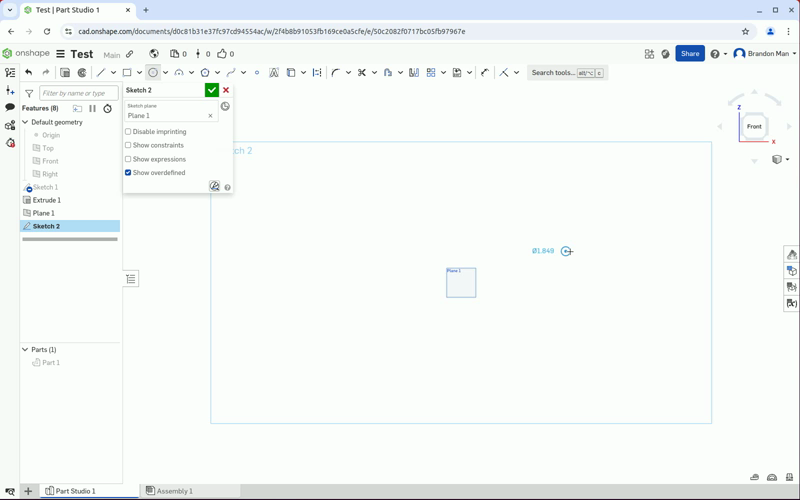
click(570, 251)
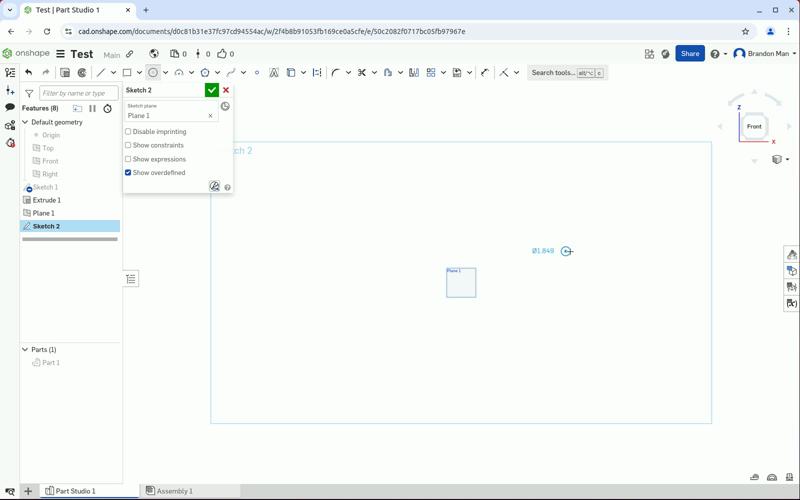
key(esc)
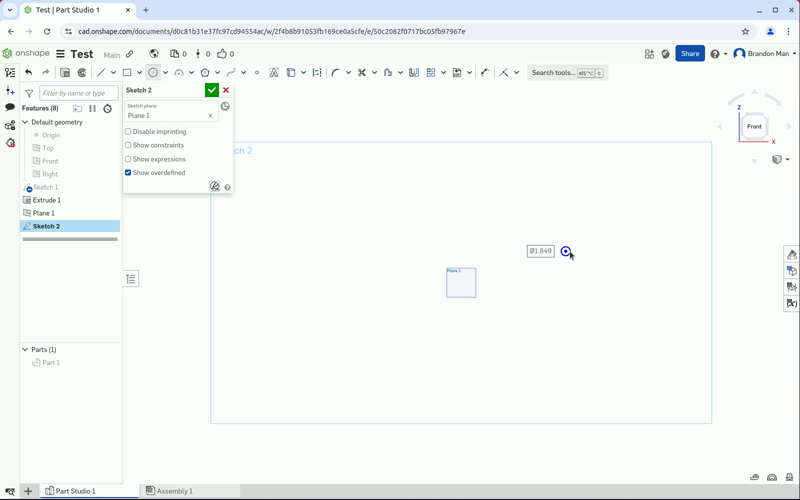
mouse_move(563, 252)
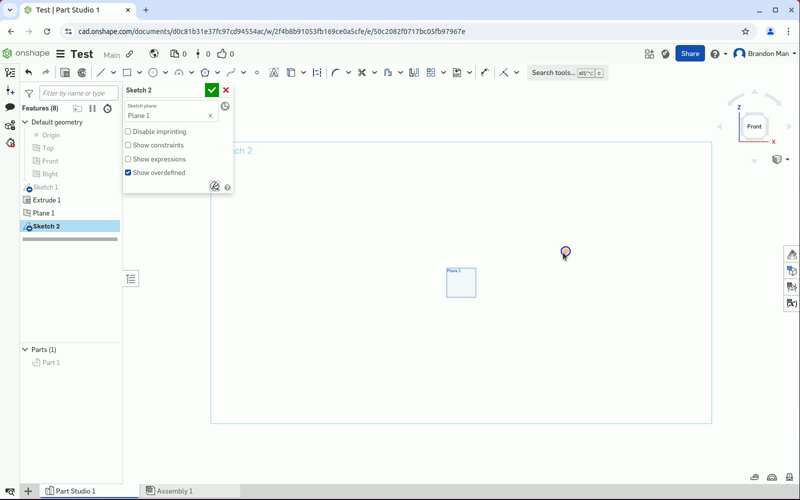
scroll(6)
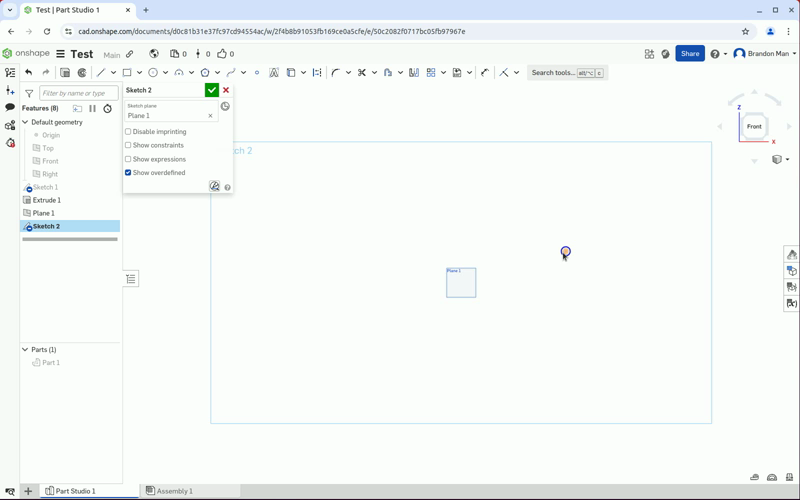
scroll(6)
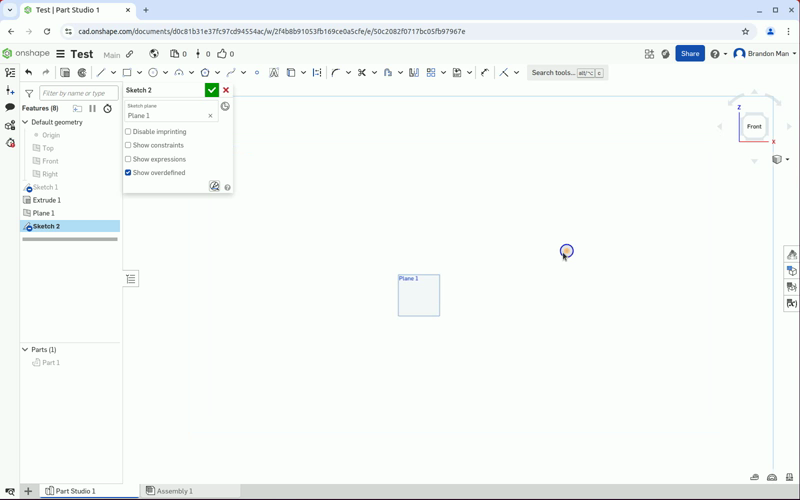
scroll(6)
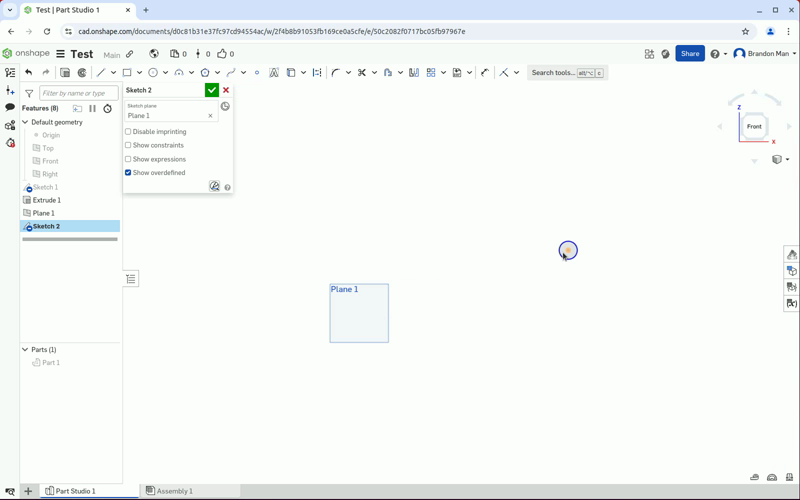
scroll(6)
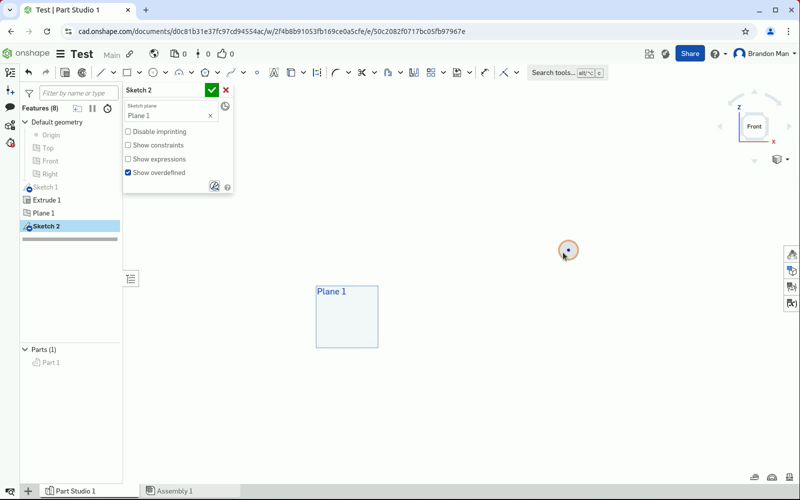
scroll(6)
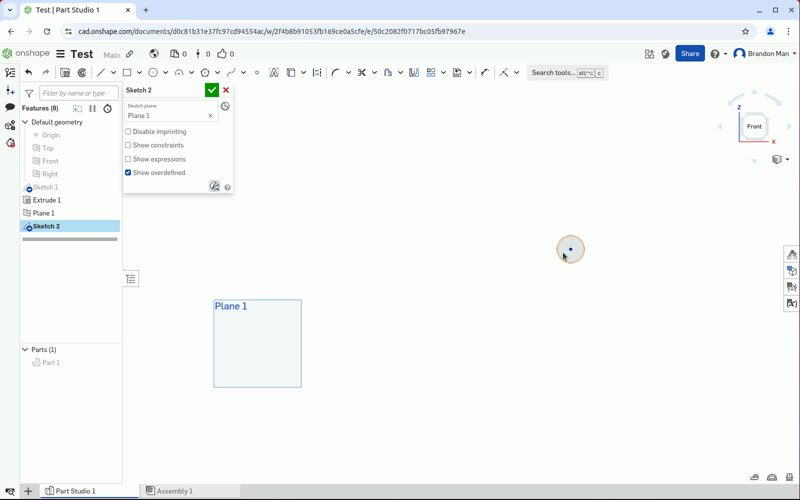
scroll(6)
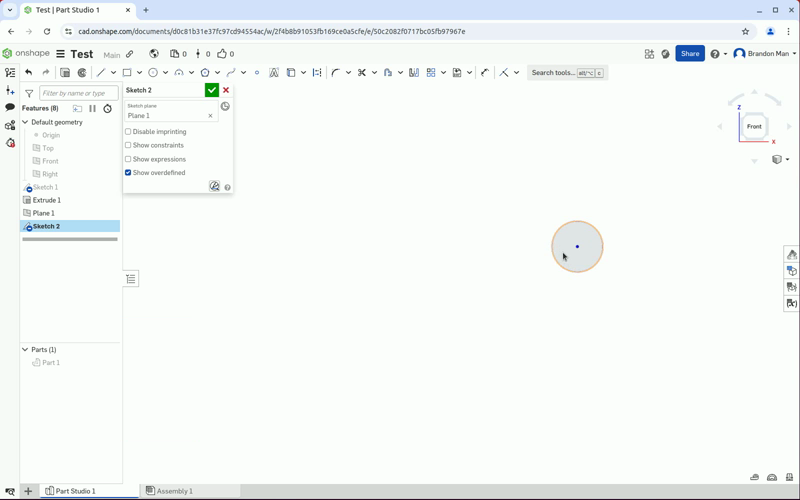
scroll(6)
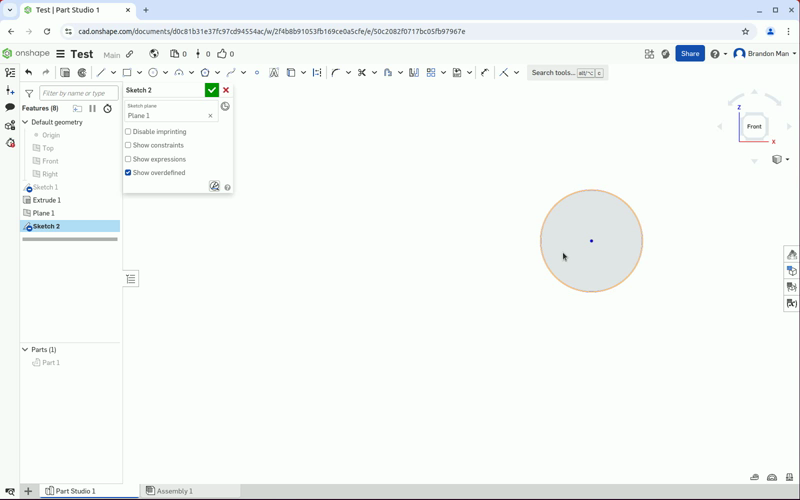
click(563, 252)
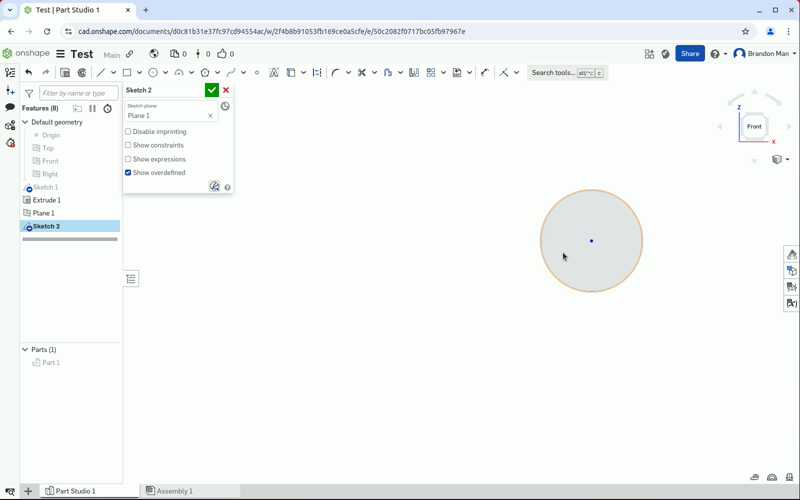
scroll(-6)
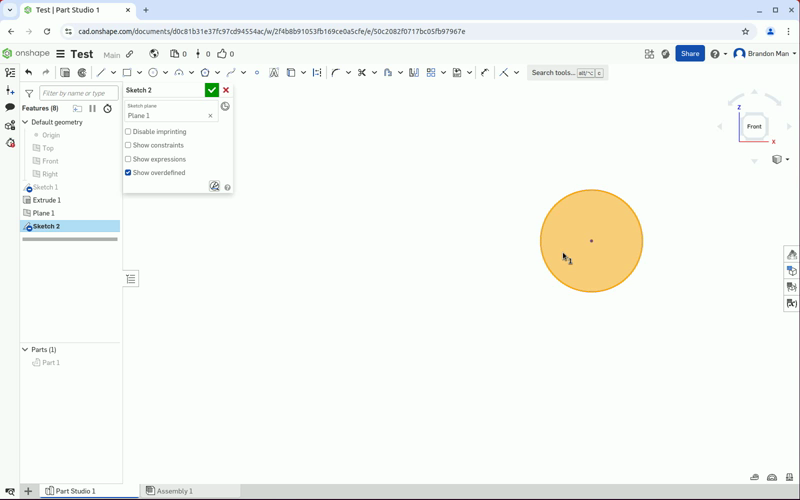
scroll(-6)
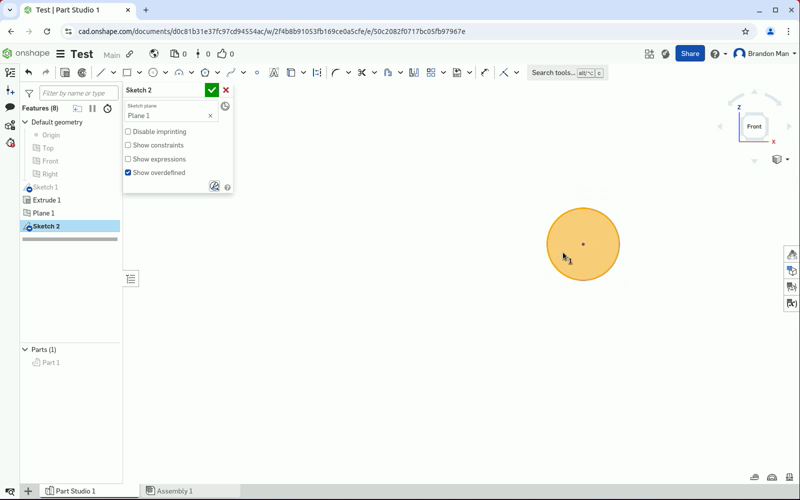
scroll(-6)
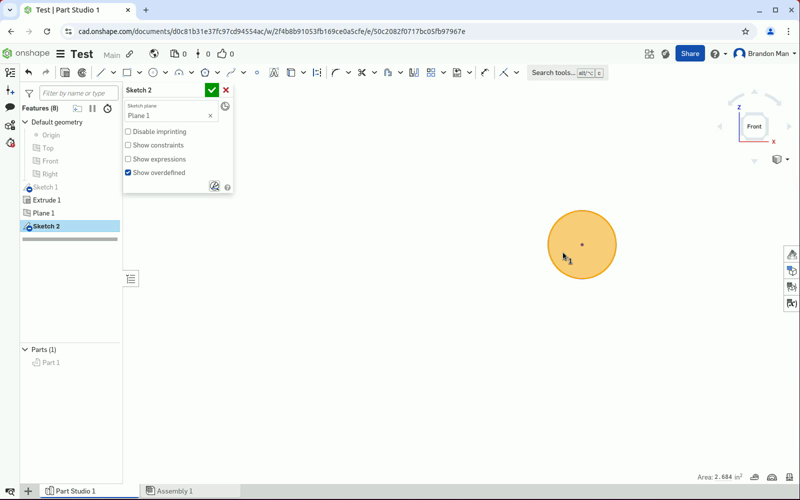
scroll(-6)
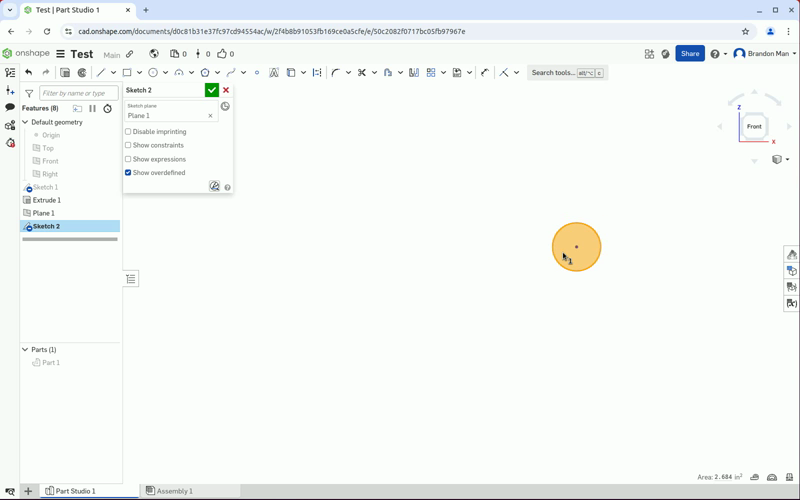
scroll(-6)
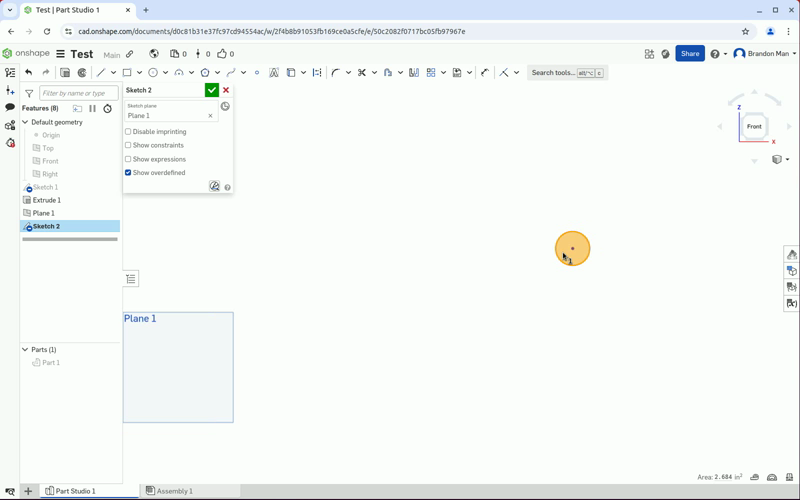
scroll(-6)
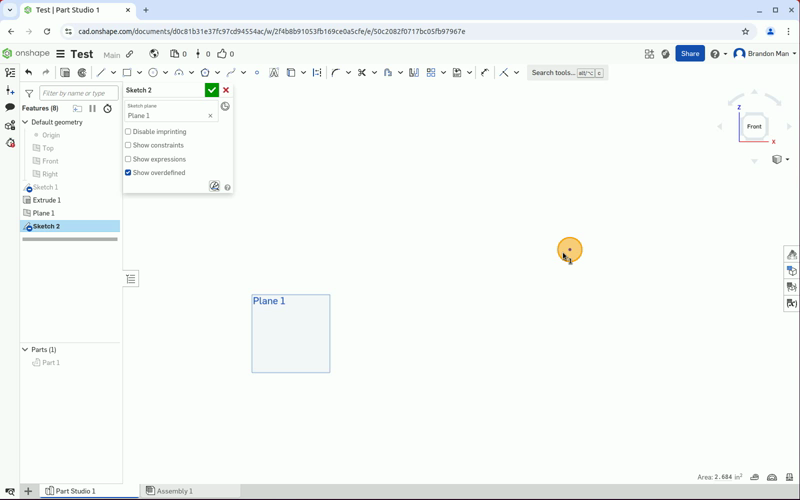
scroll(-6)
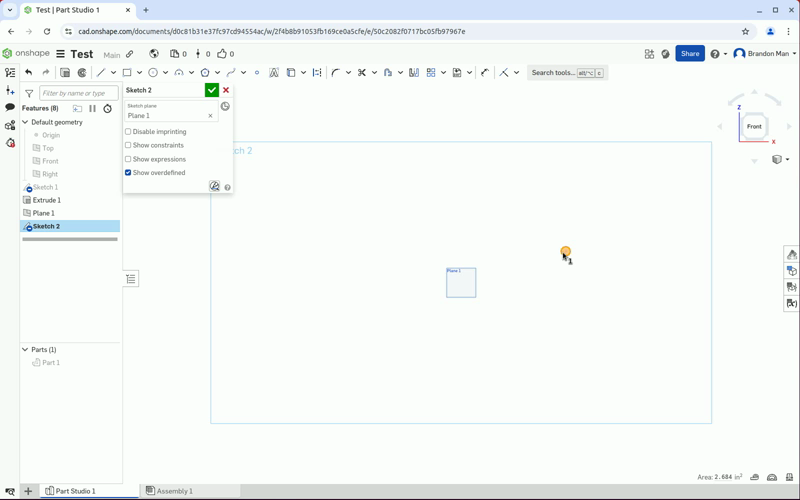
mouse_move(73, 352)
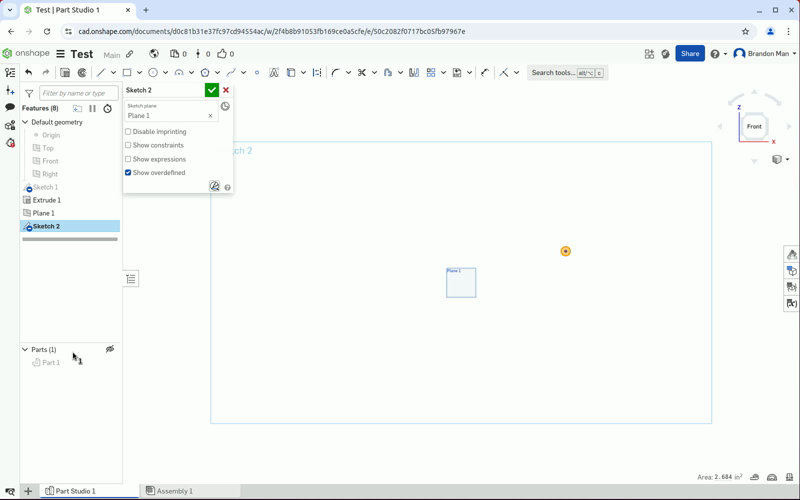
key(shift+y)
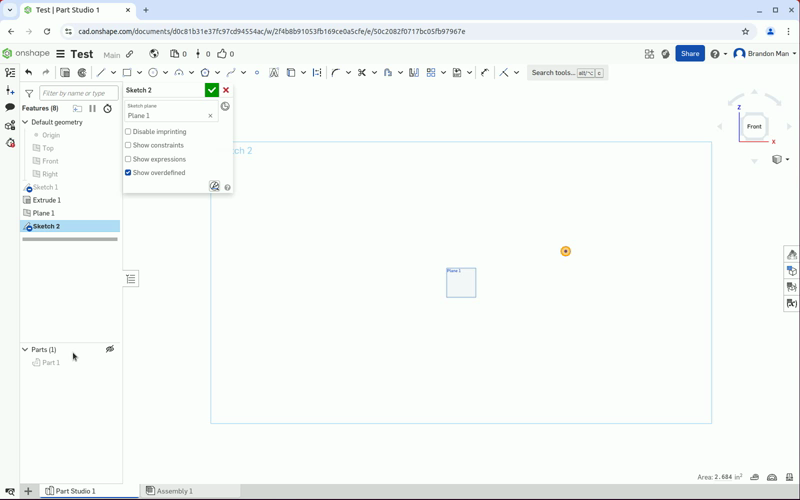
key(shift+e)
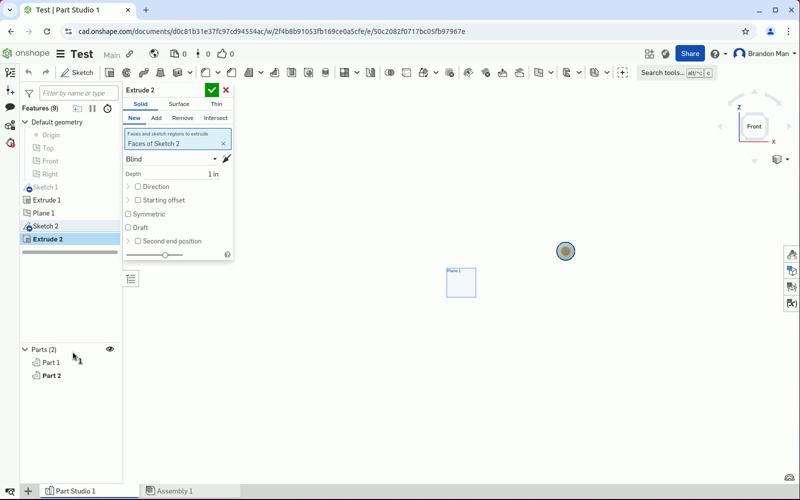
mouse_move(143, 106)
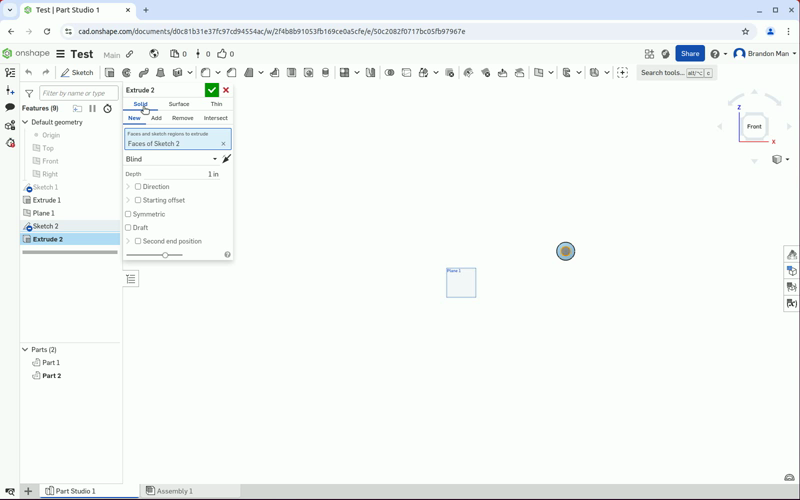
click(143, 106)
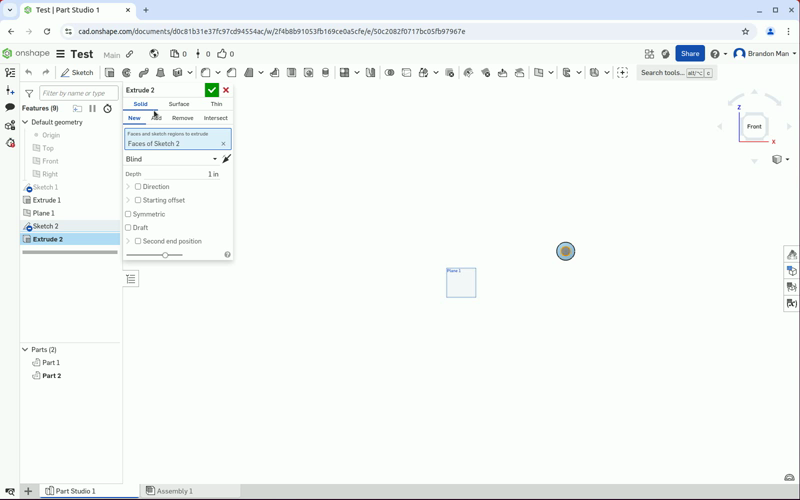
mouse_move(186, 120)
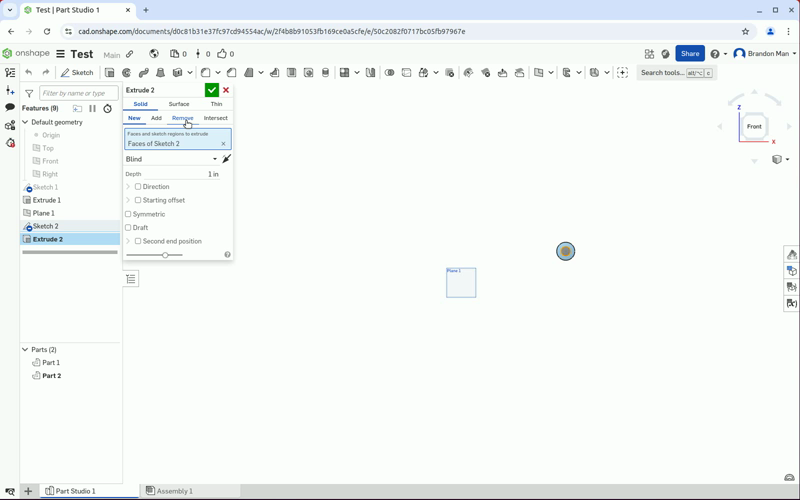
click(186, 120)
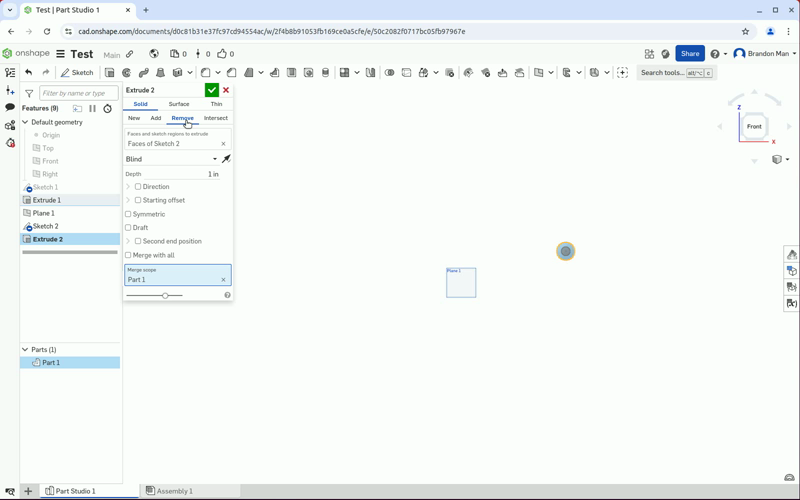
key(tab, 4)
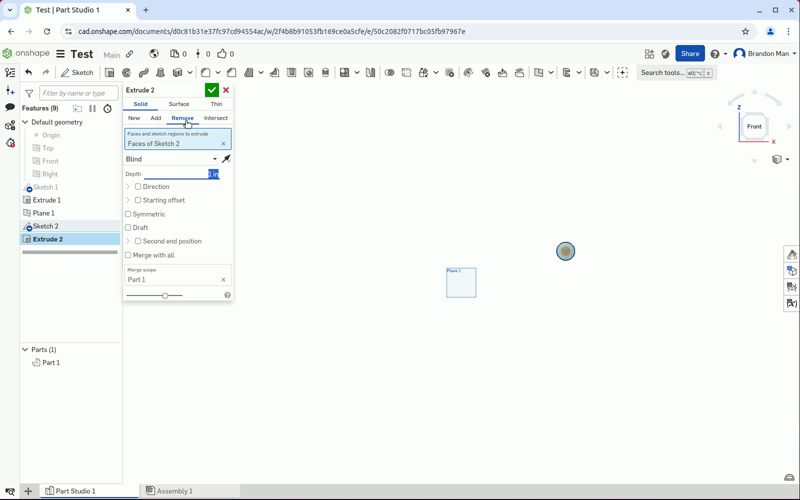
text(1.204)
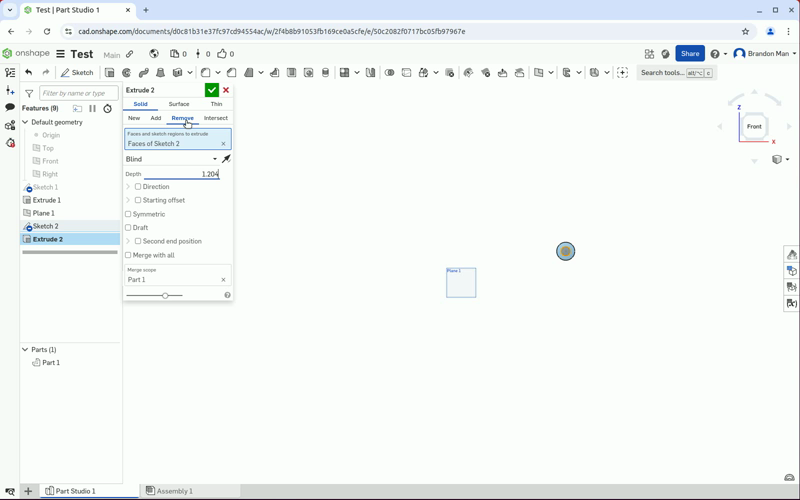
key(tab, 6)
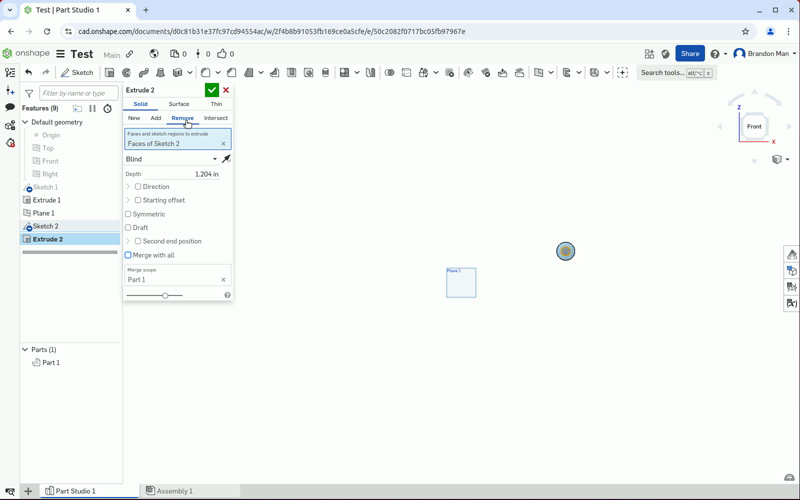
key(space)
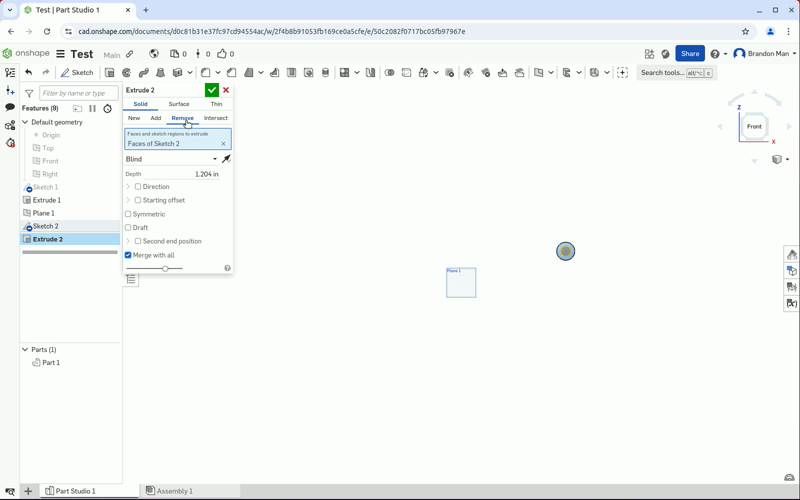
key(enter)
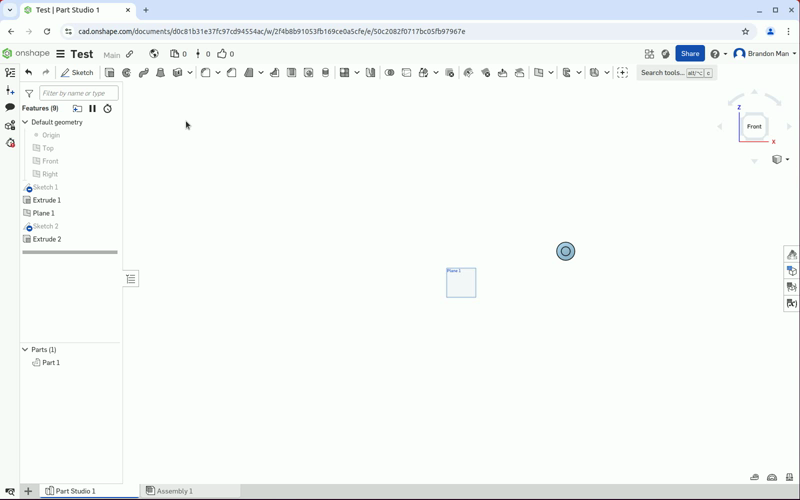
key(shift+h)
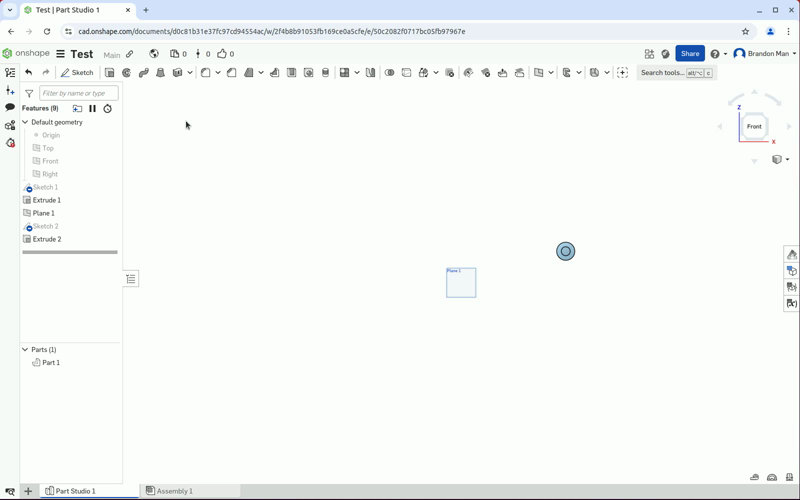
key(shift+h)
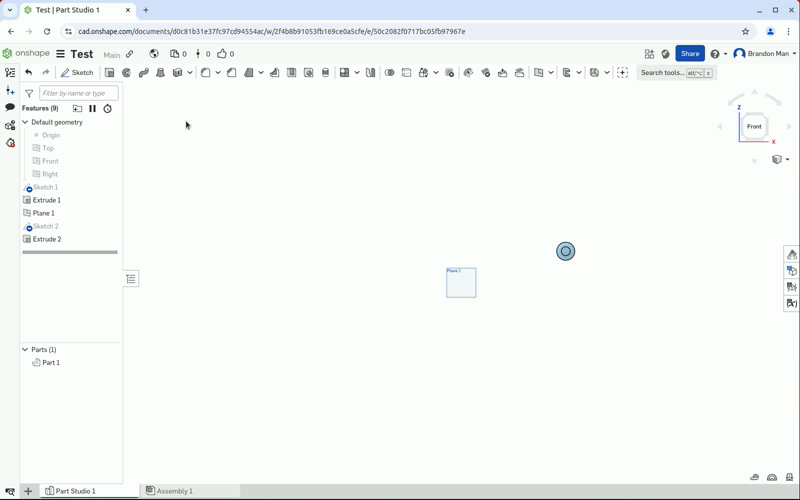
mouse_move(73, 189)
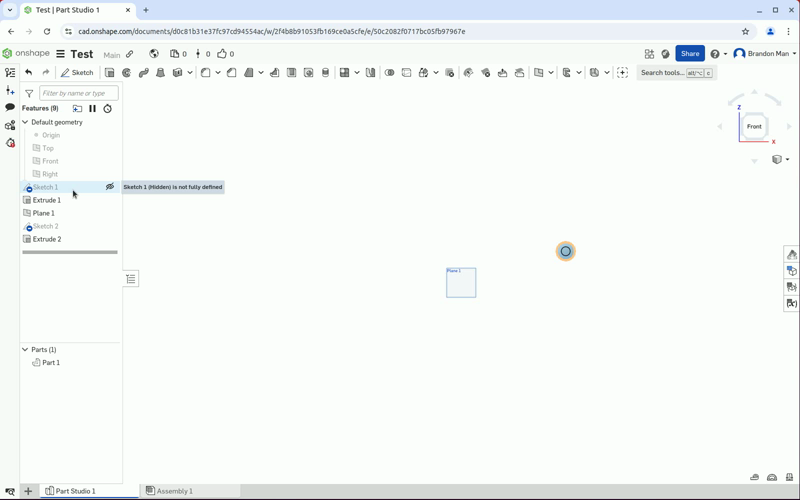
click(73, 189)
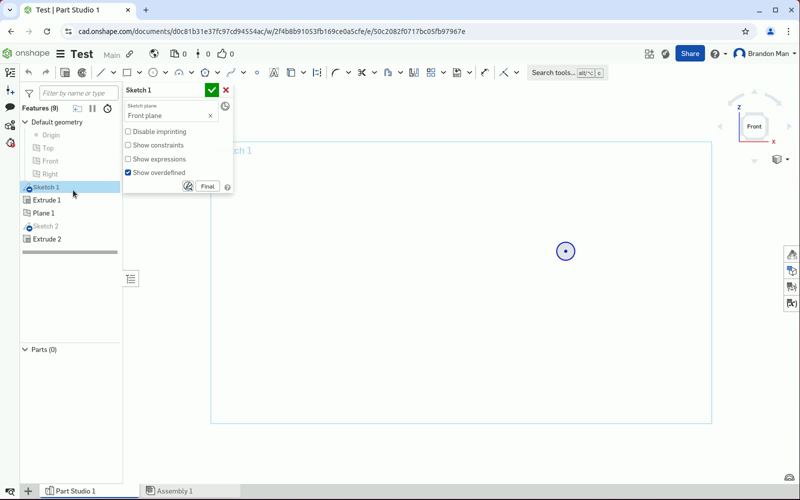
mouse_move(229, 92)
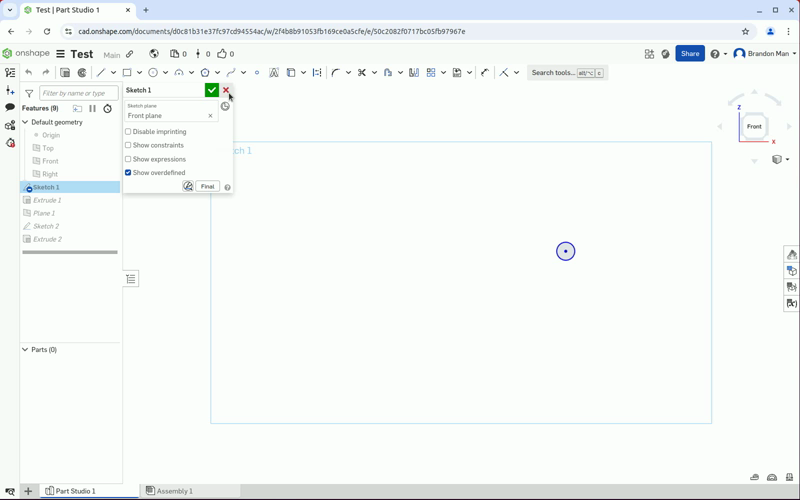
click(229, 92)
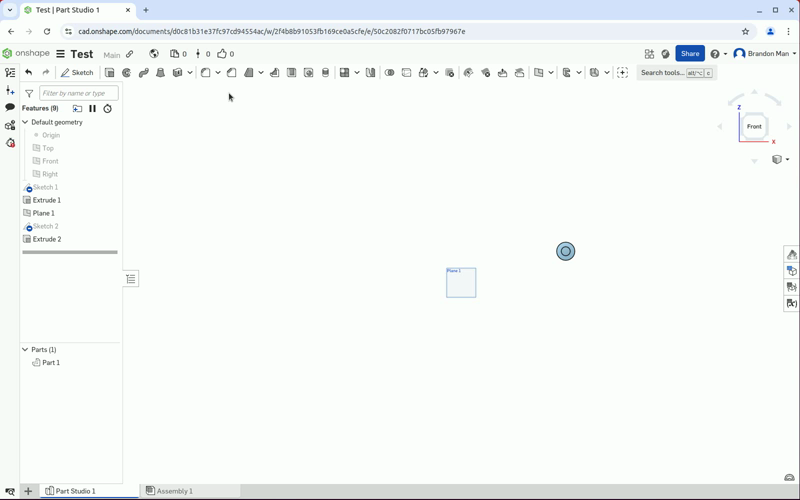
mouse_move(541, 75)
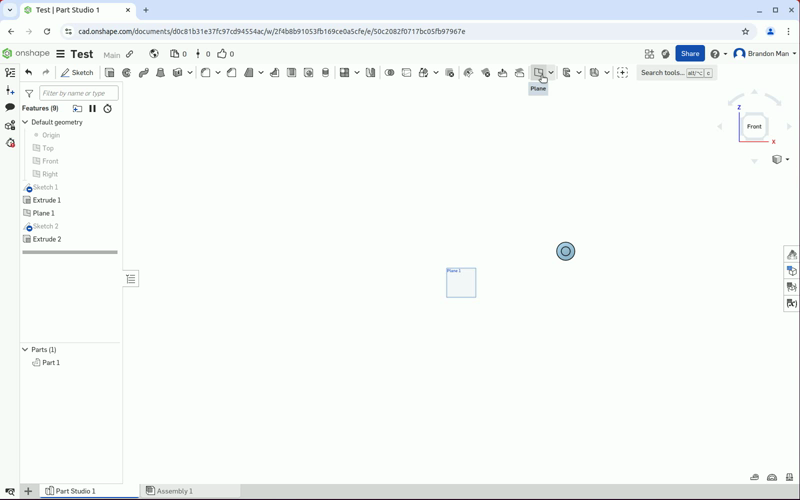
click(541, 75)
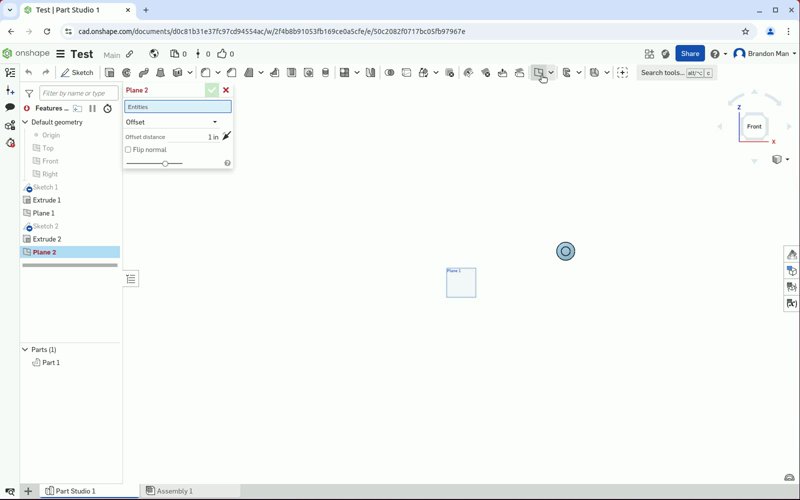
mouse_move(73, 163)
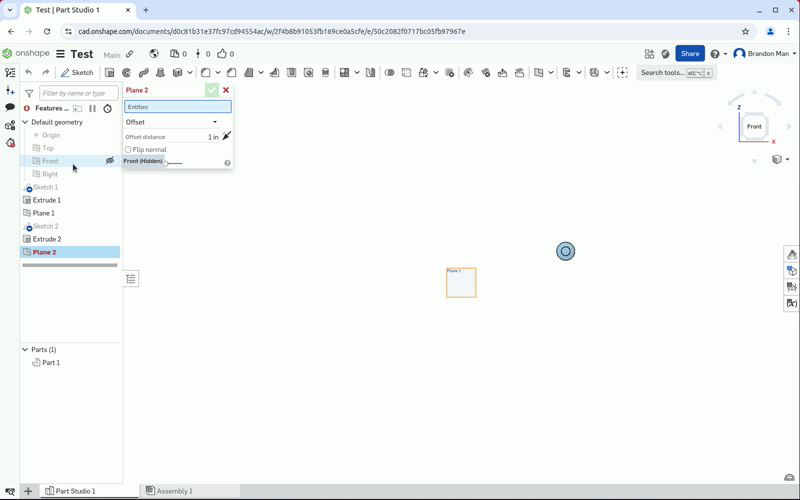
click(73, 163)
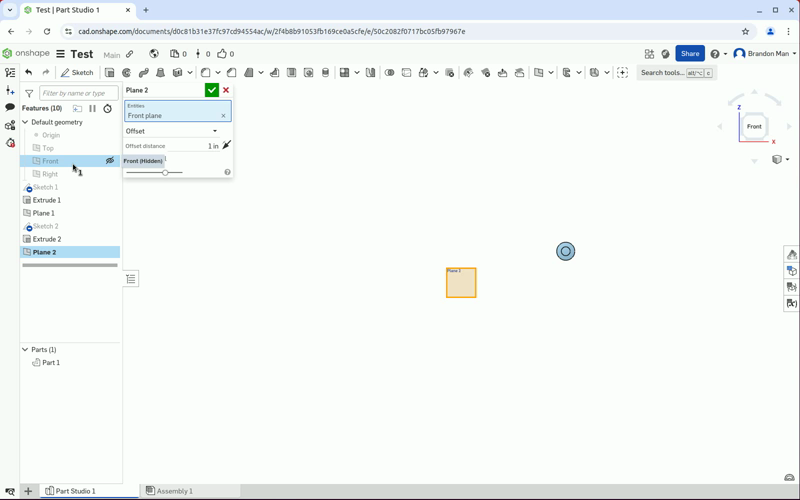
key(tab, 2)
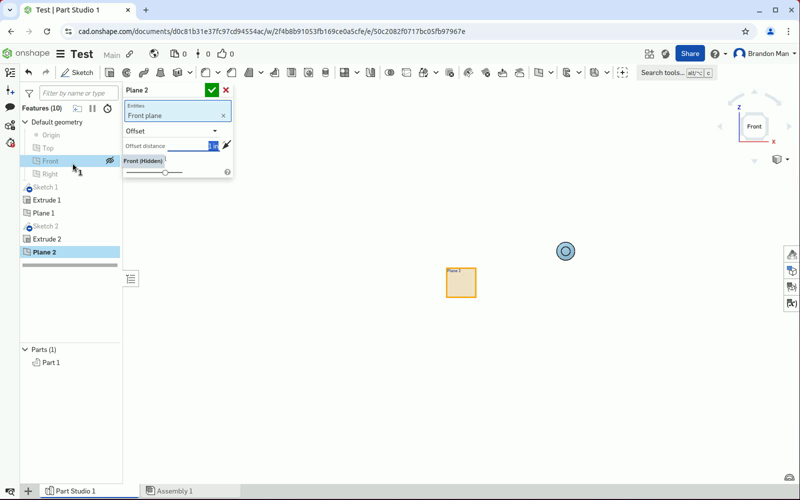
text(0.246)
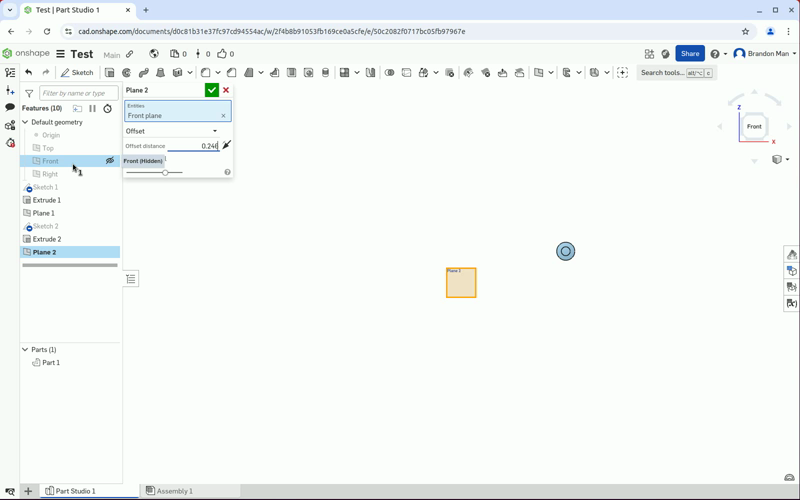
key(enter, 2)
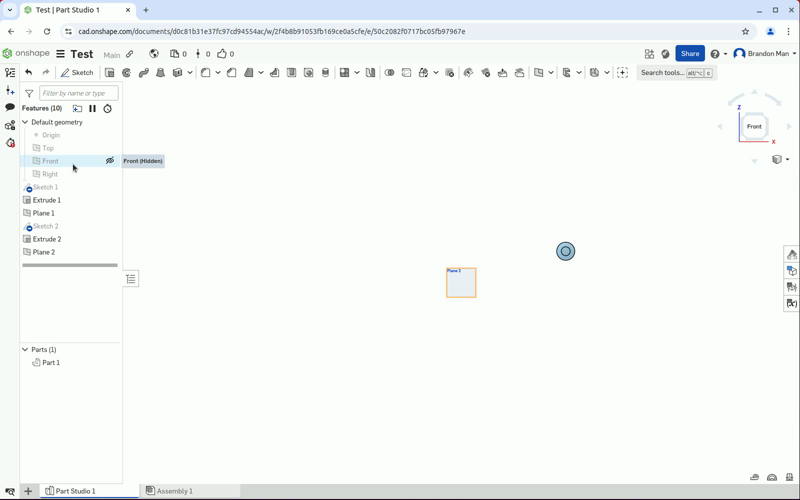
key(shift+s)
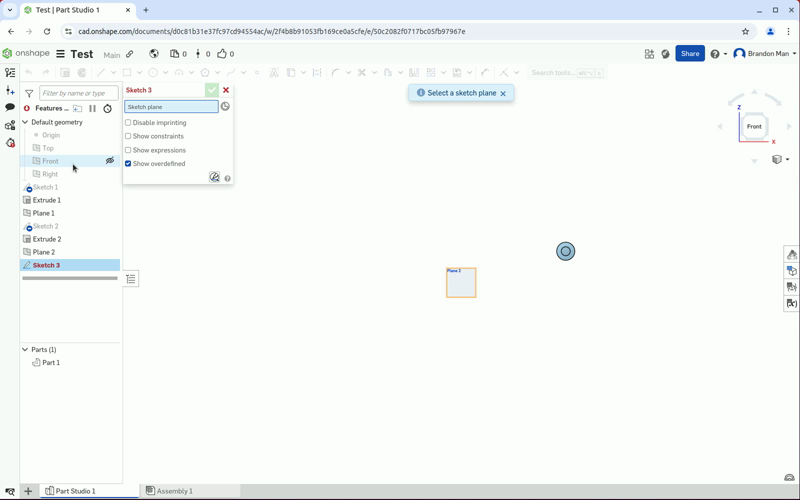
mouse_move(73, 254)
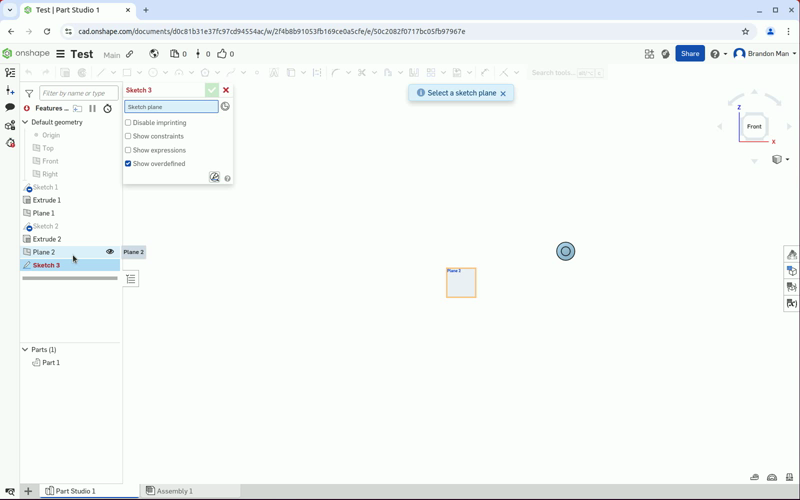
click(73, 254)
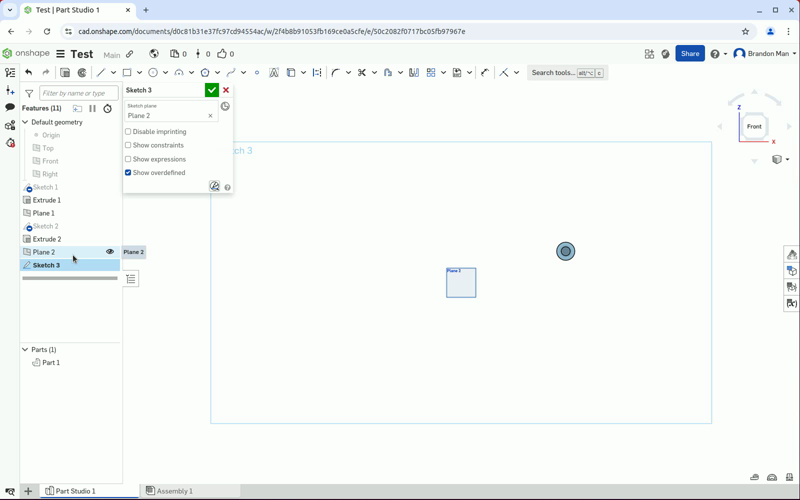
mouse_move(73, 352)
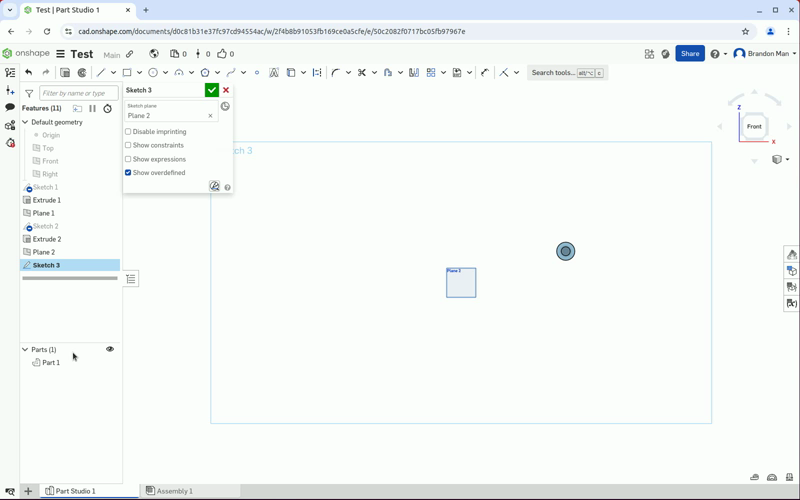
key(y)
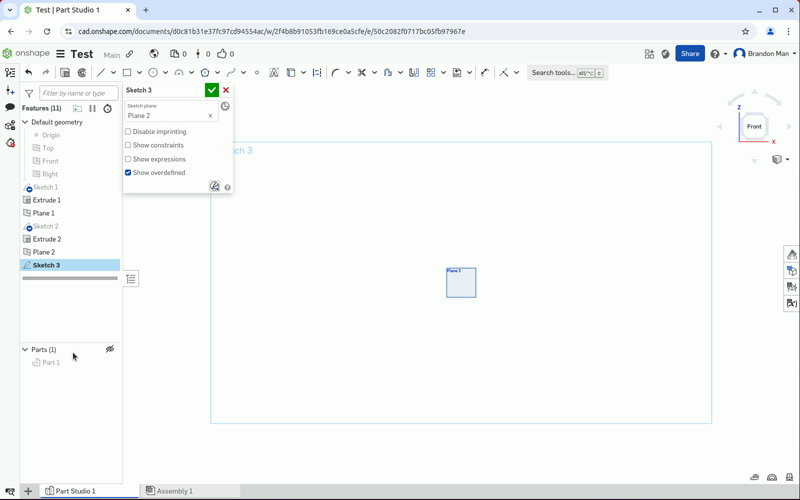
key(c)
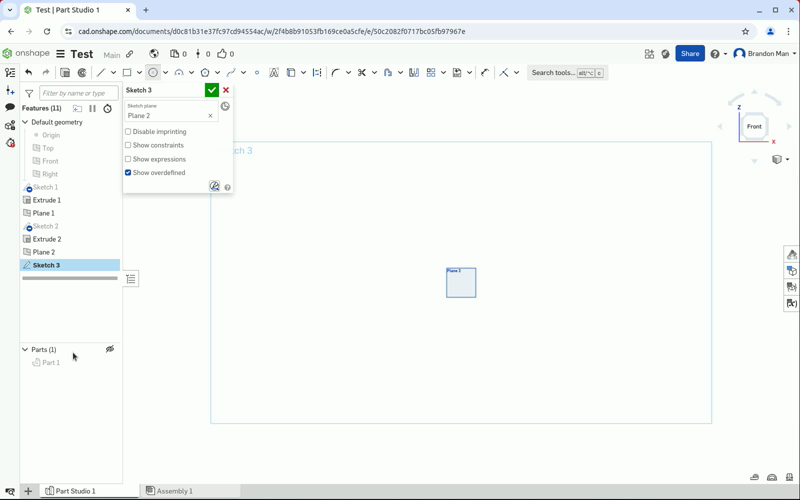
key_down(shift)
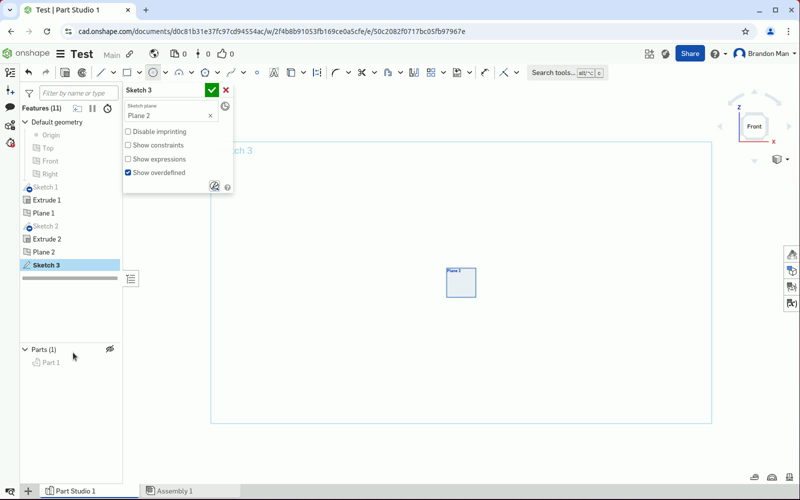
mouse_move(513, 184)
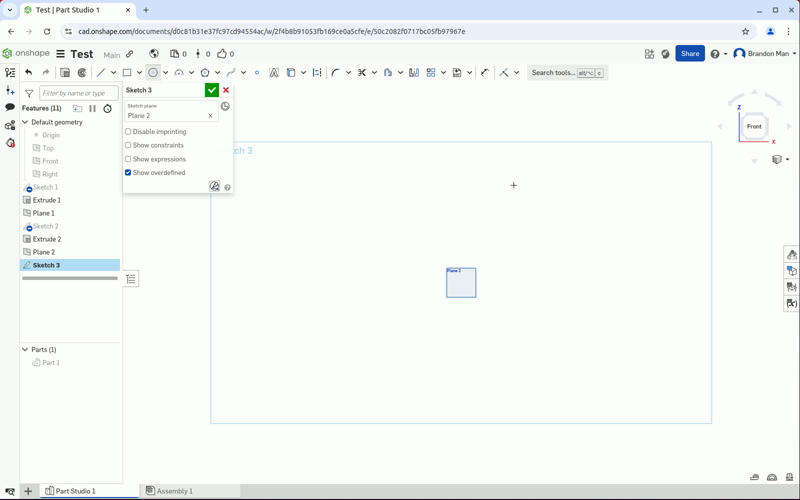
click(513, 184)
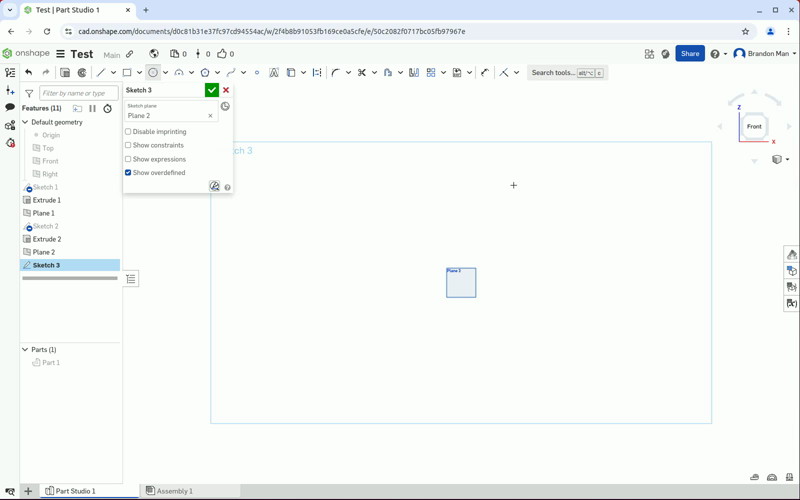
key_up(shift)
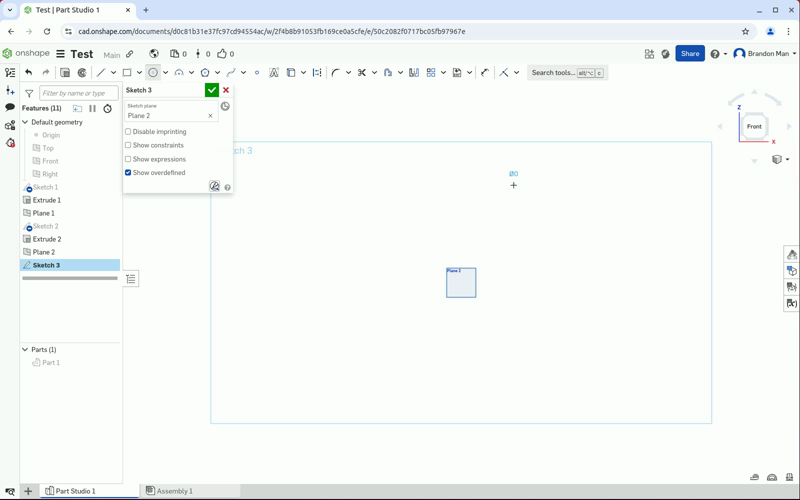
mouse_move(514, 184)
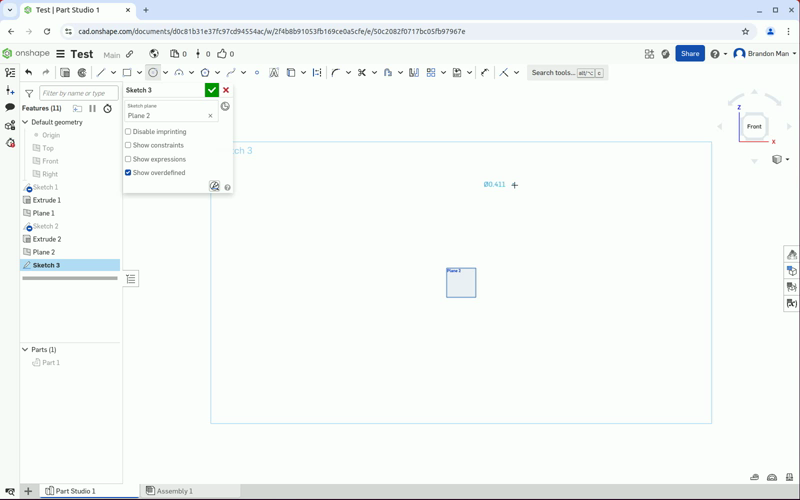
scroll(6)
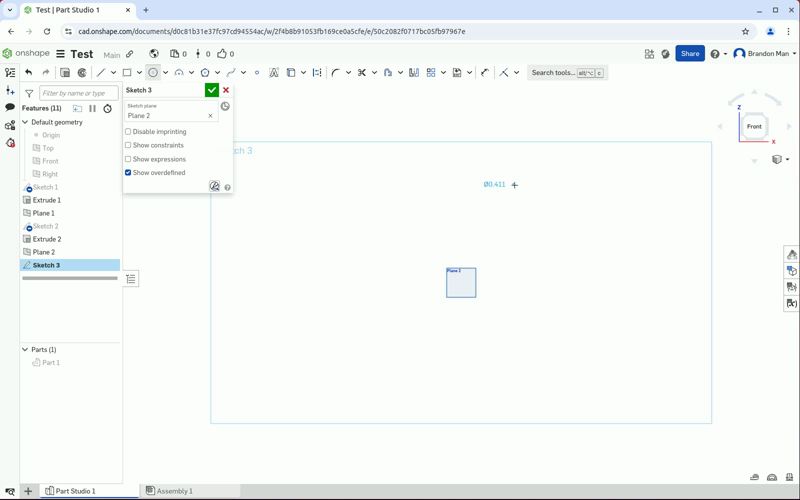
scroll(6)
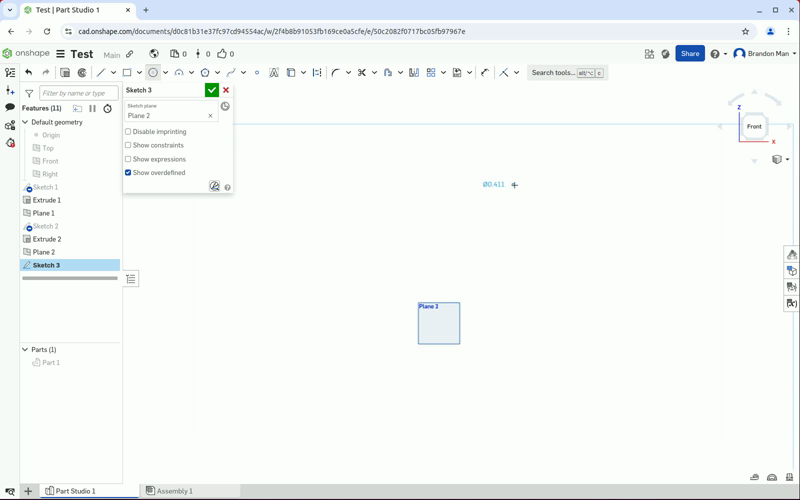
scroll(6)
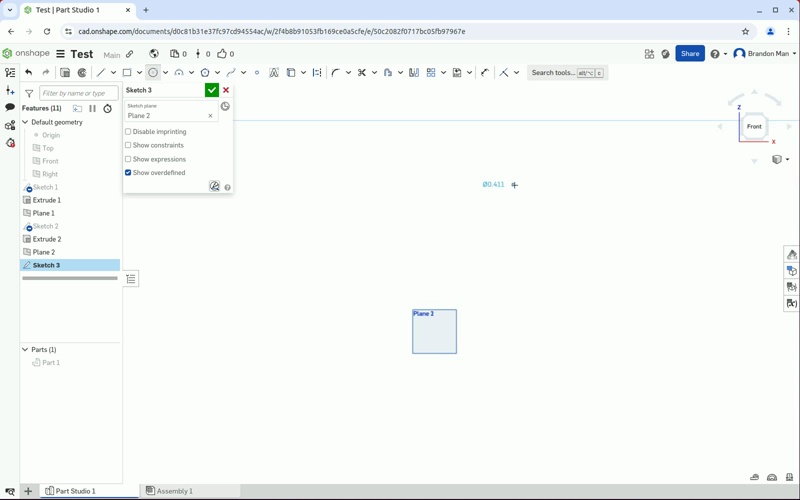
scroll(6)
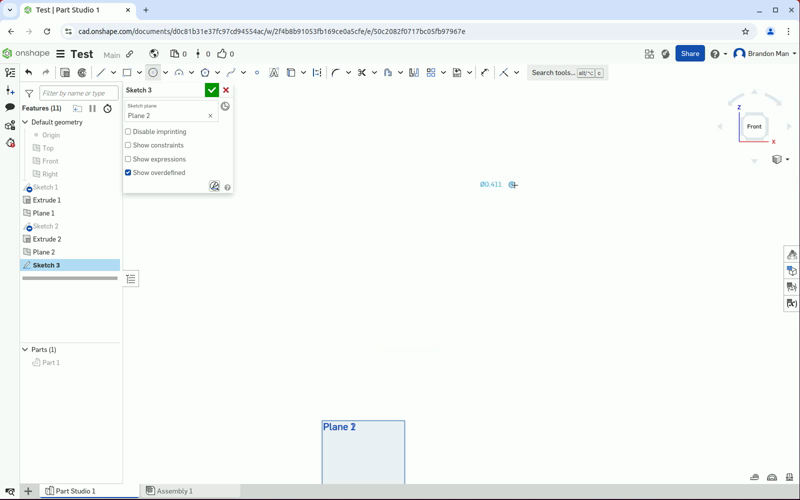
scroll(6)
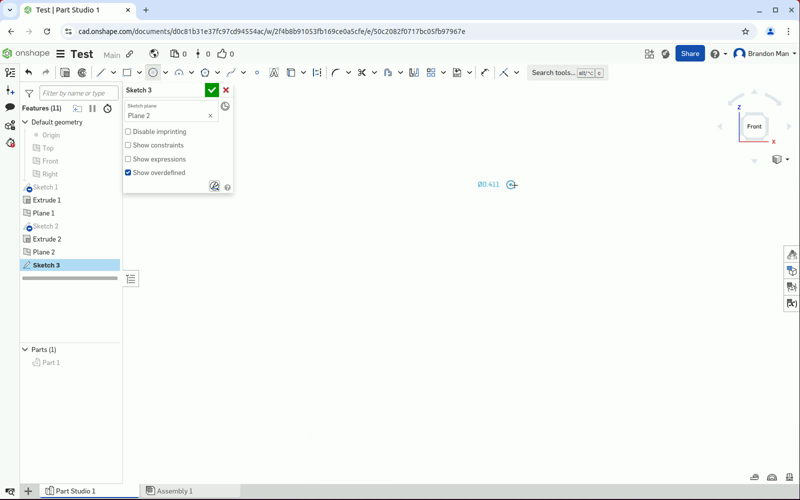
scroll(6)
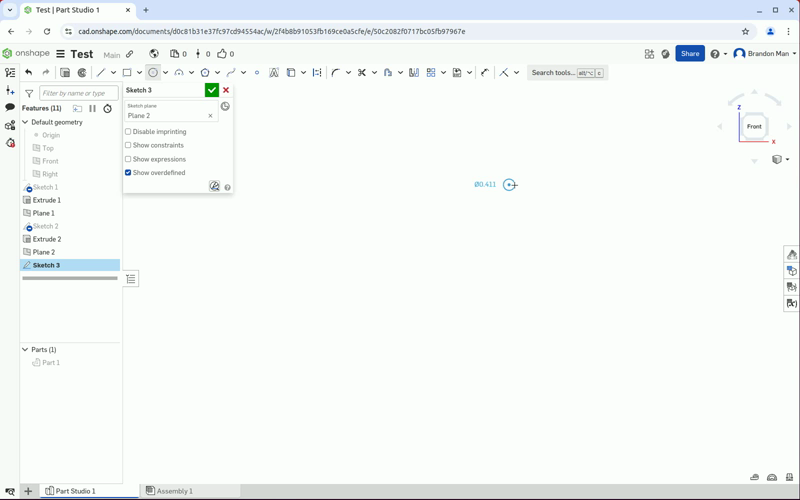
scroll(6)
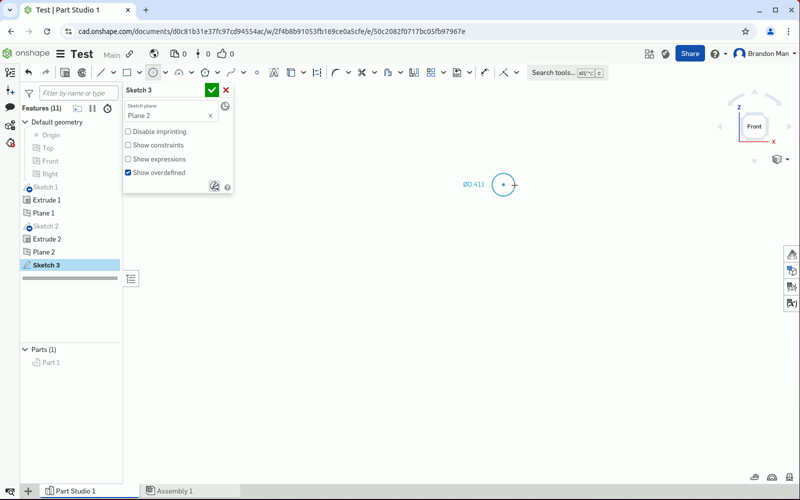
click(514, 184)
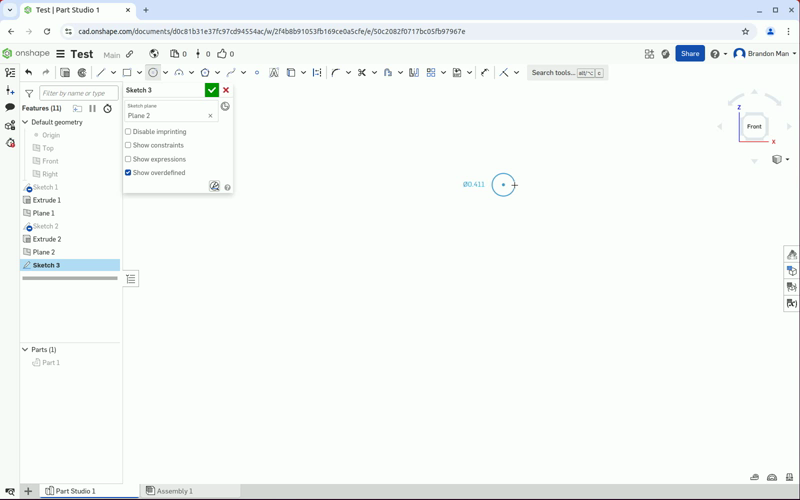
scroll(-6)
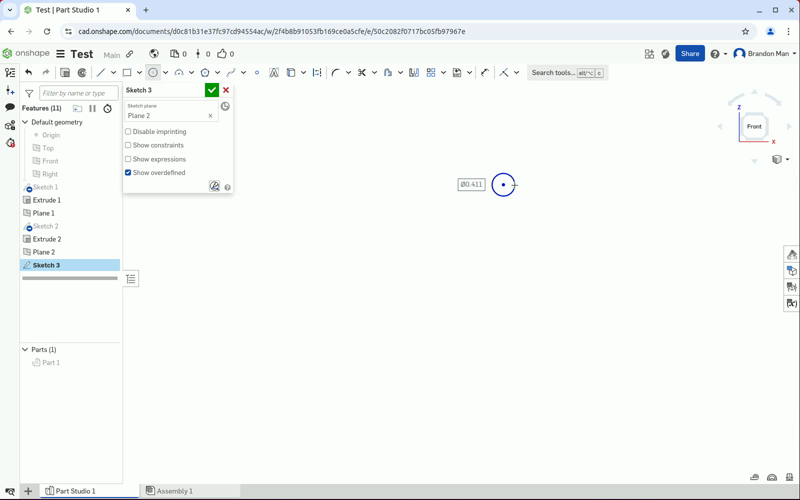
scroll(-6)
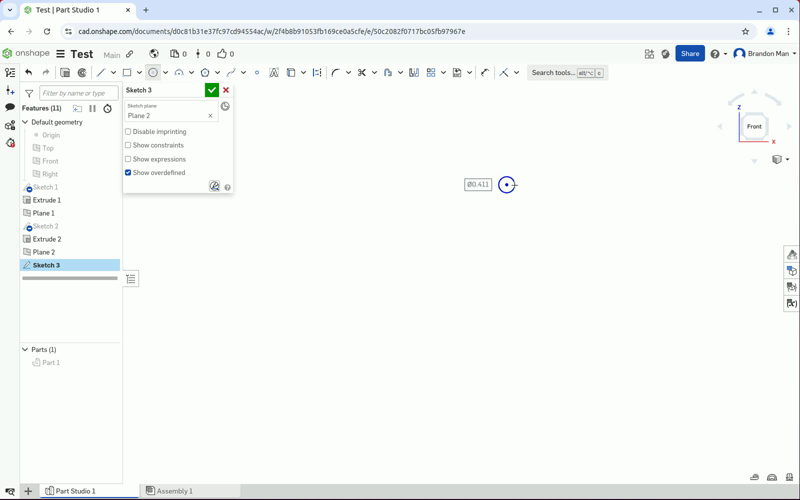
scroll(-6)
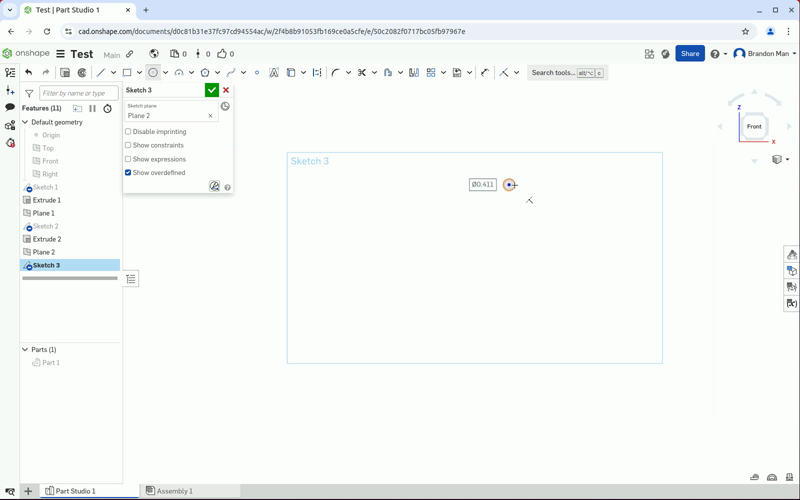
scroll(-6)
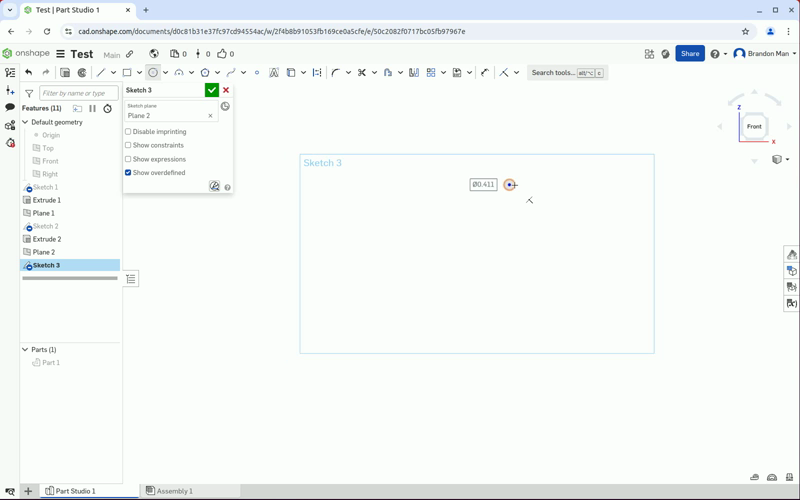
scroll(-6)
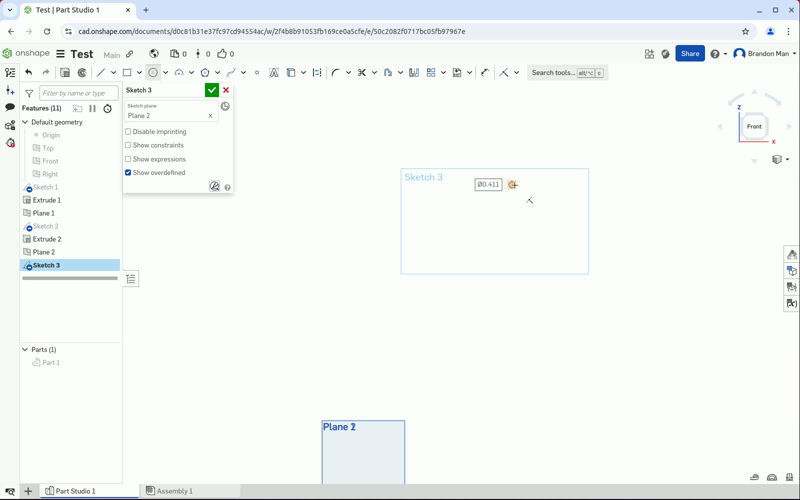
scroll(-6)
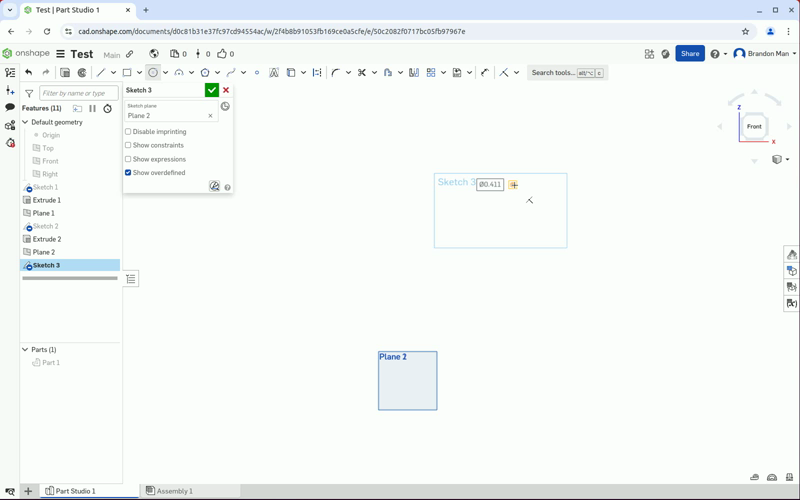
scroll(-6)
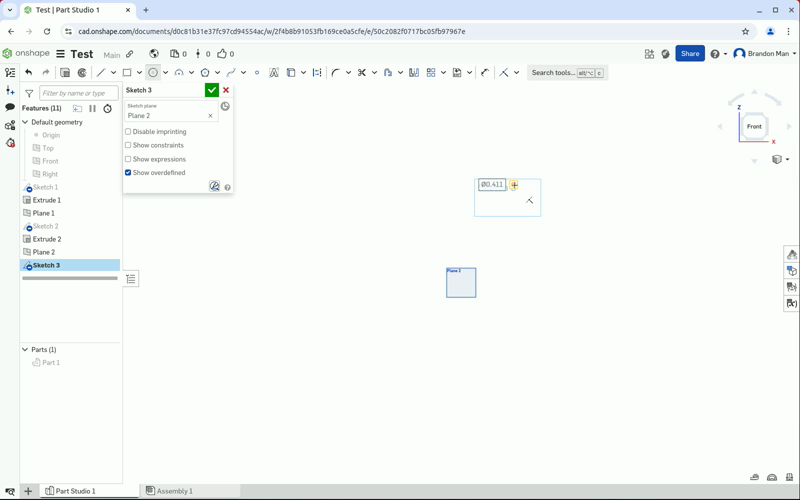
key(esc)
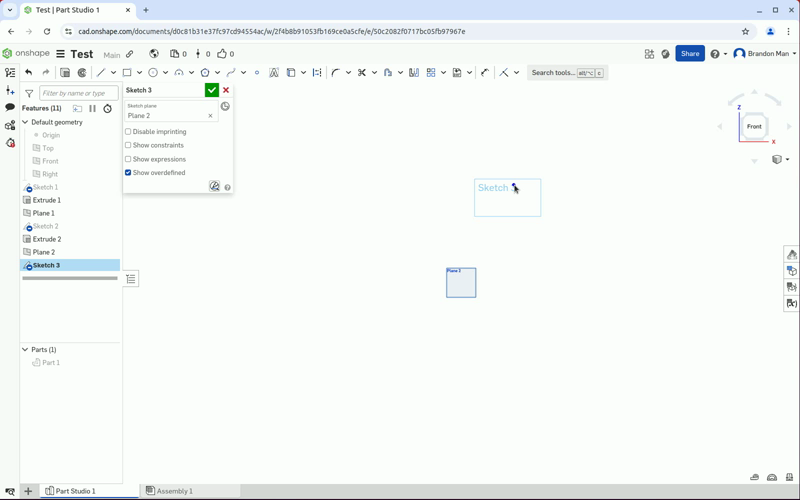
mouse_move(512, 184)
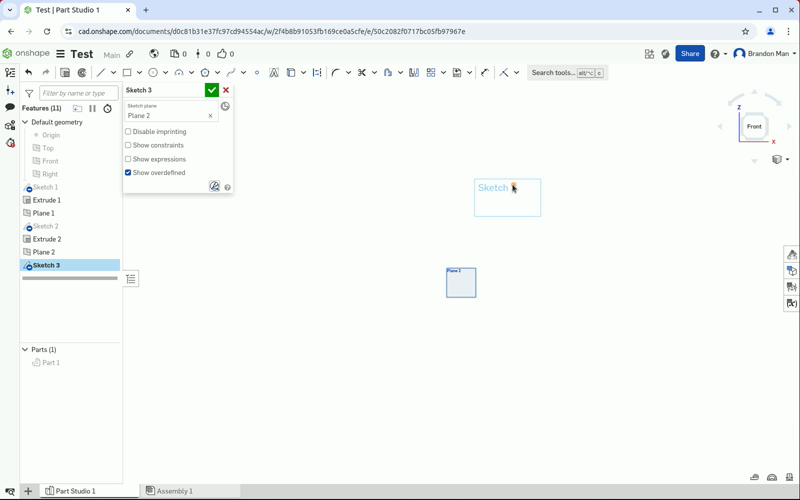
scroll(6)
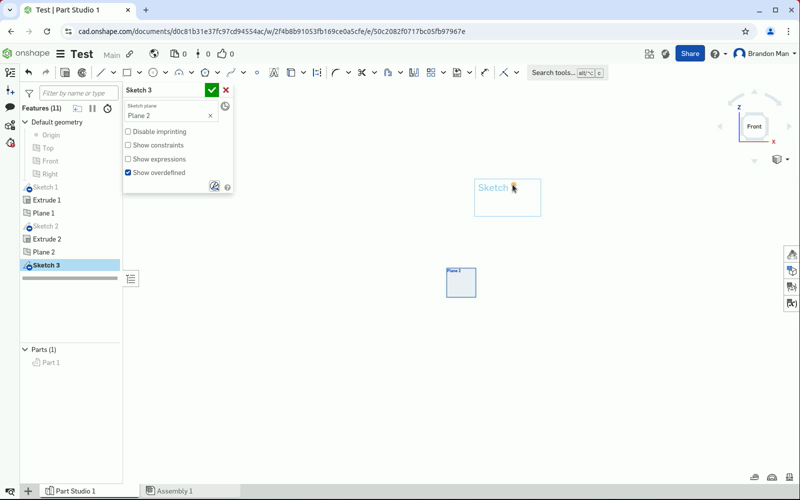
scroll(6)
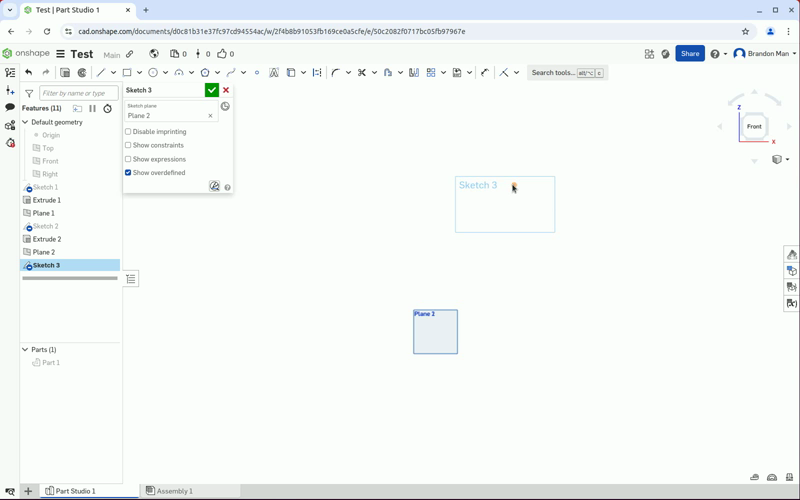
scroll(6)
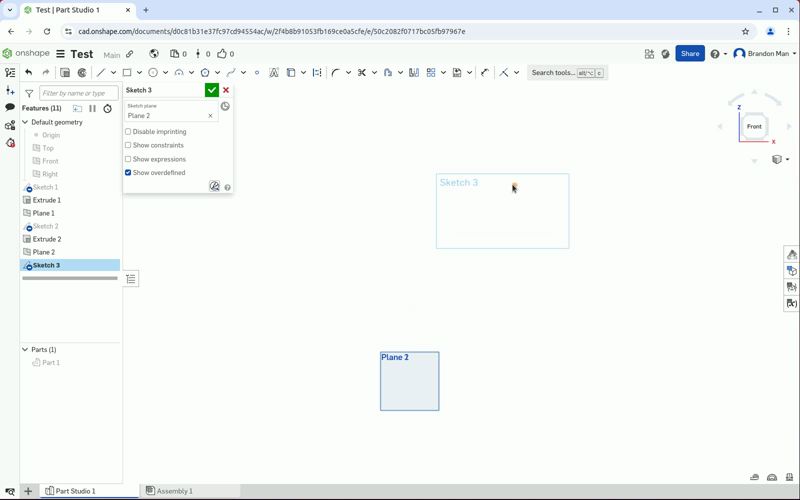
scroll(6)
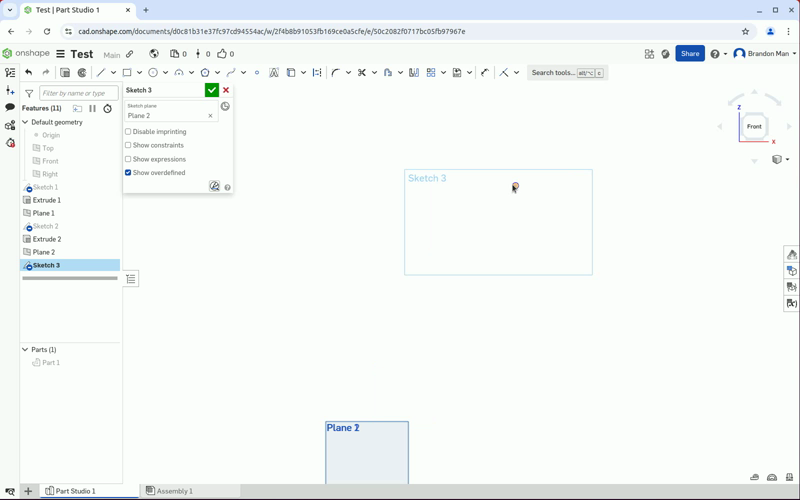
scroll(6)
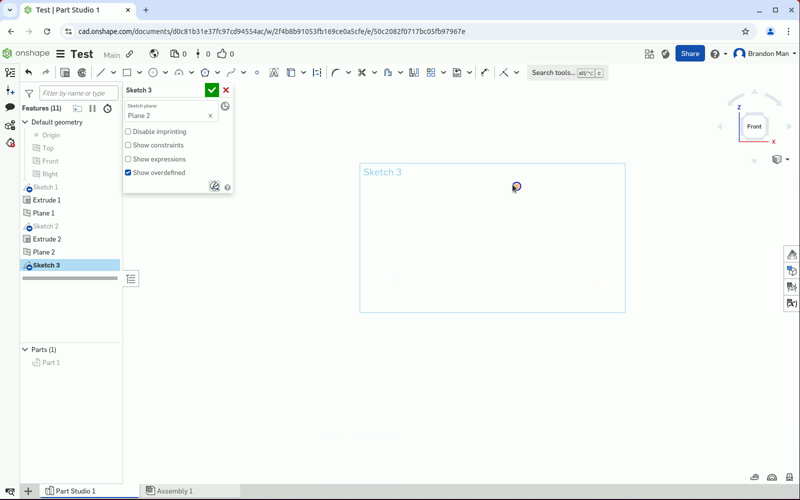
scroll(6)
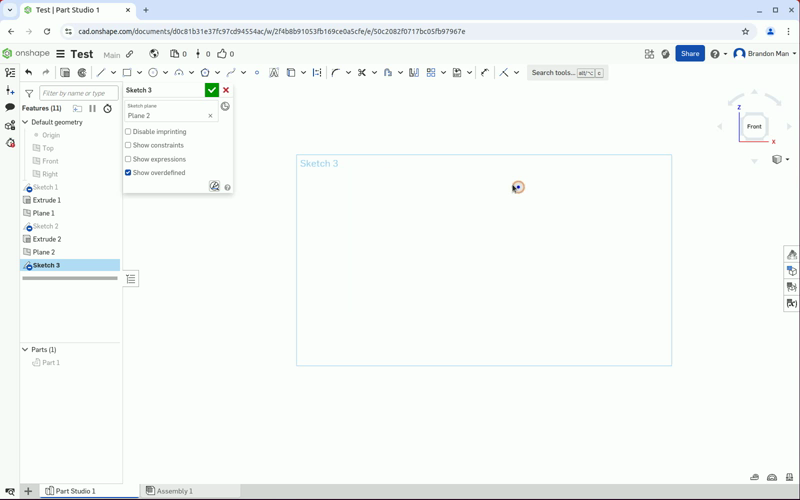
scroll(6)
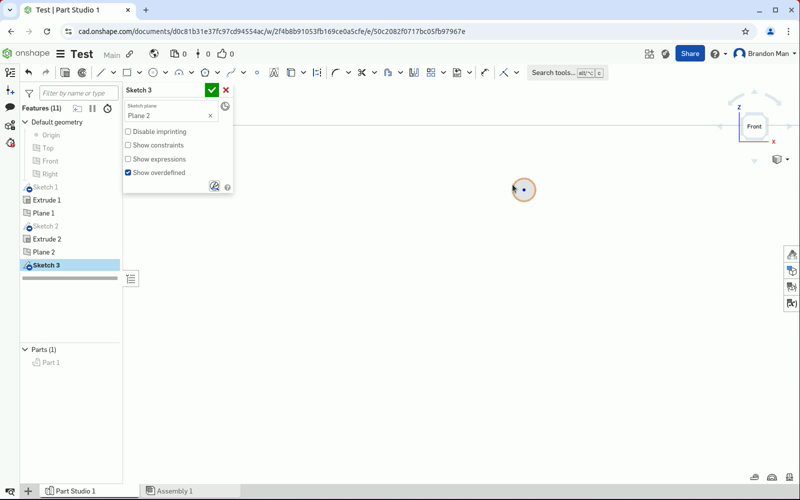
click(512, 184)
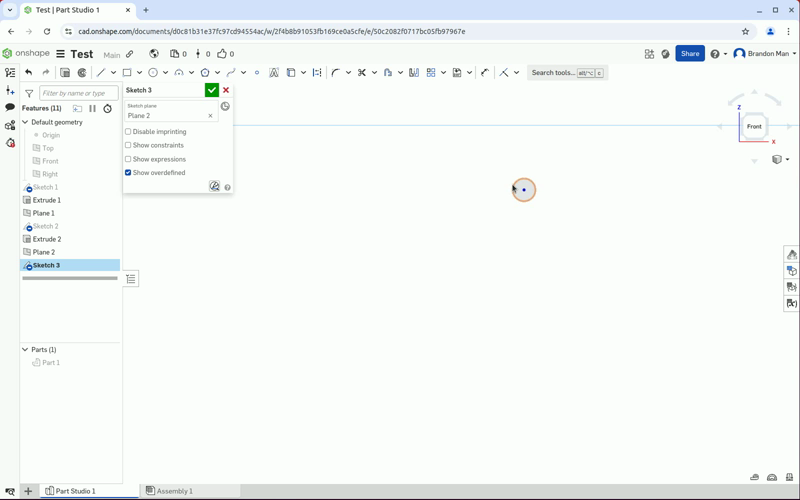
scroll(-6)
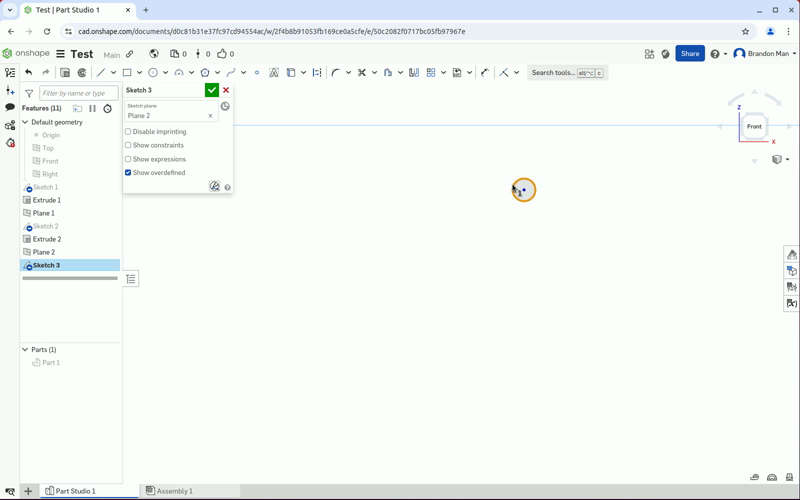
scroll(-6)
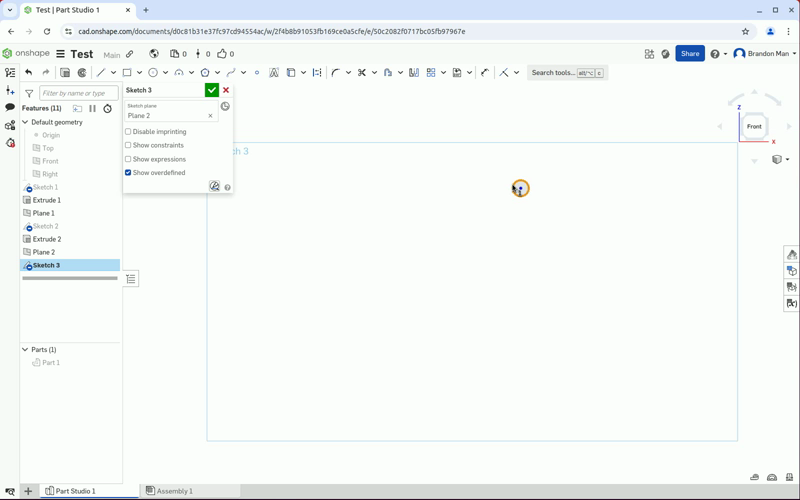
scroll(-6)
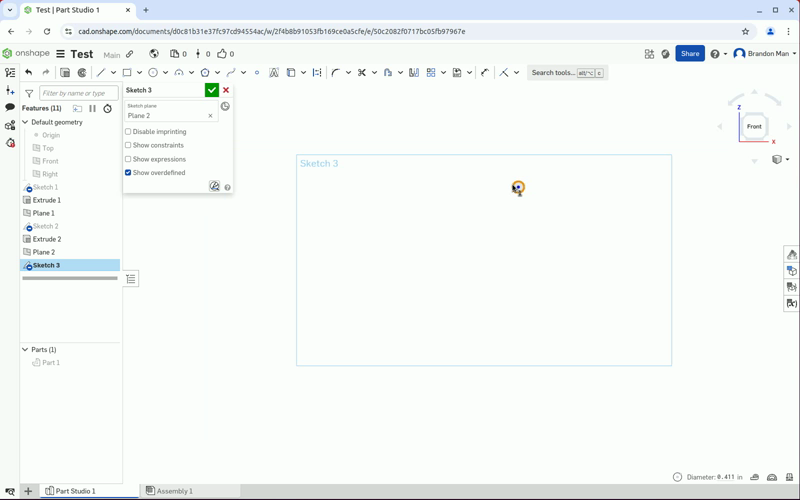
scroll(-6)
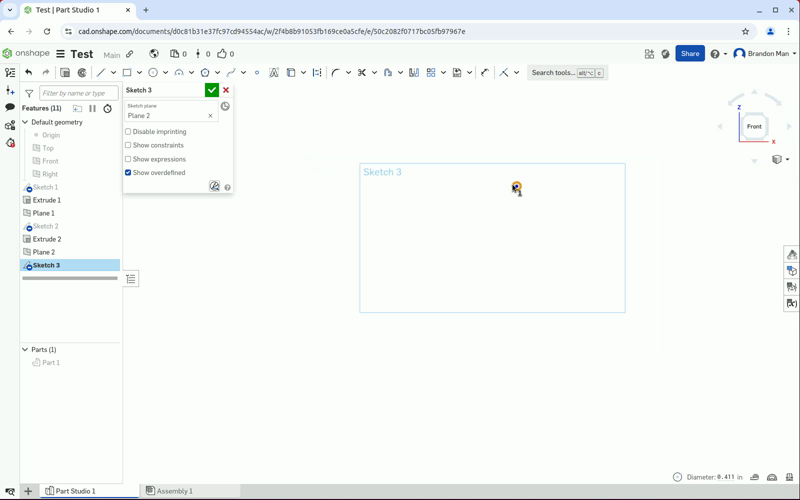
scroll(-6)
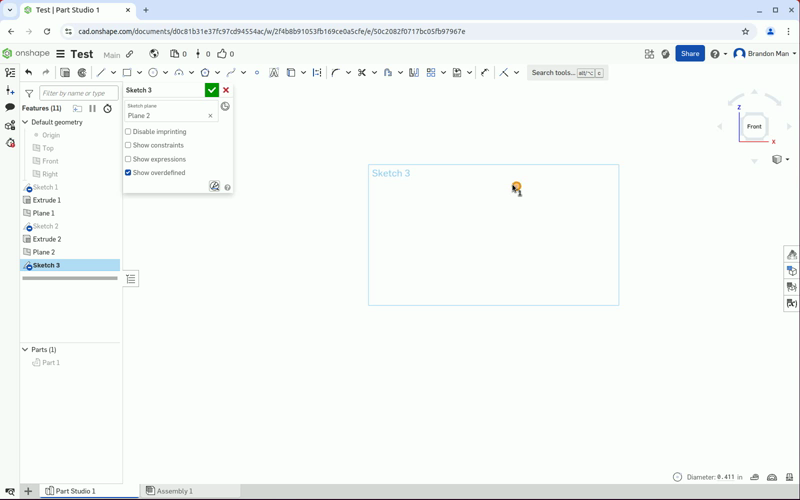
scroll(-6)
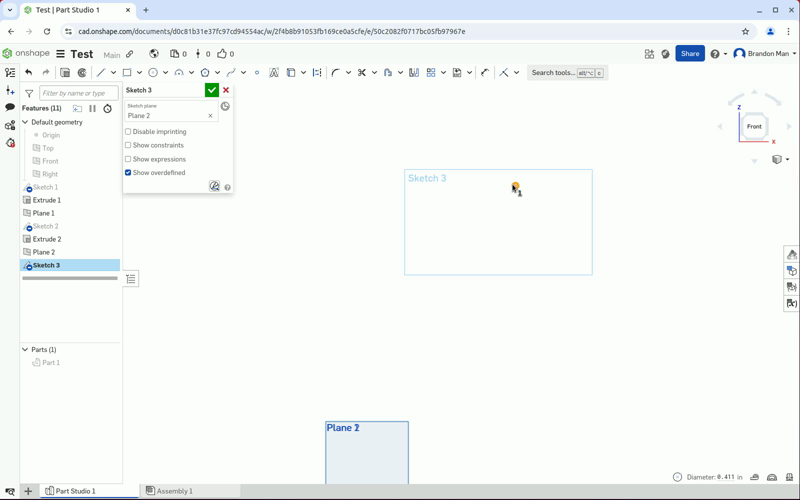
scroll(-6)
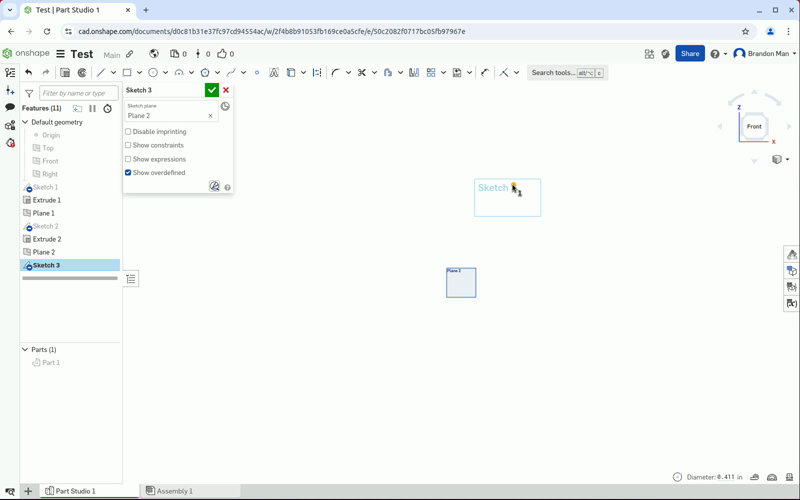
mouse_move(73, 352)
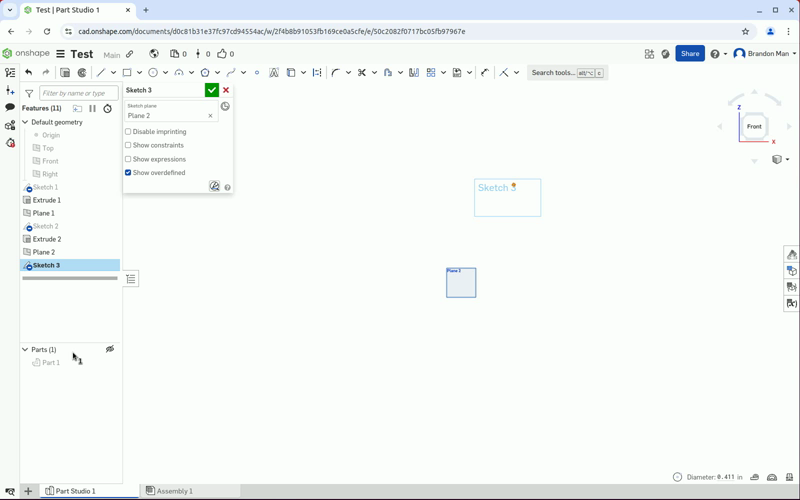
key(shift+y)
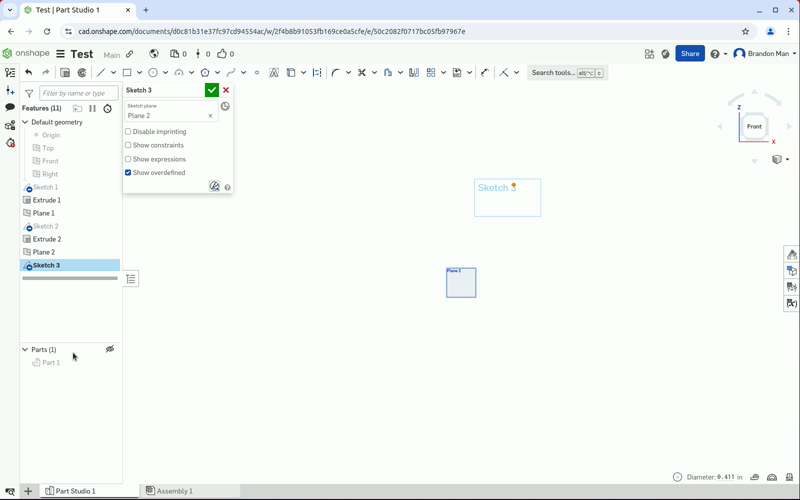
key(shift+e)
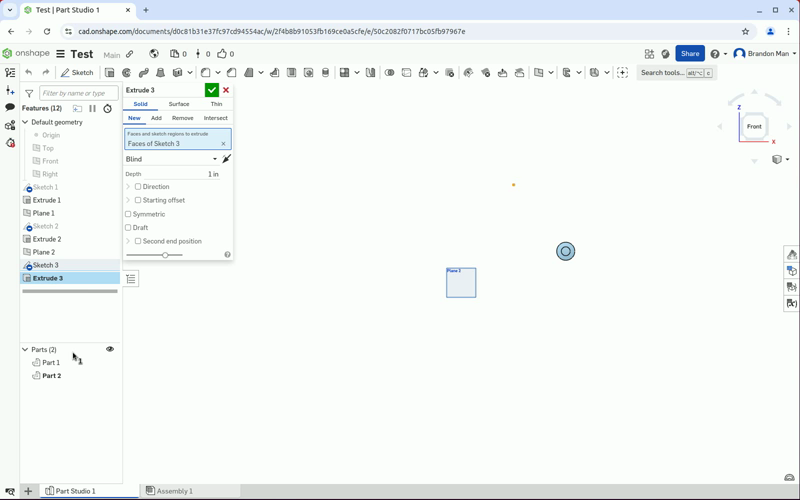
mouse_move(143, 106)
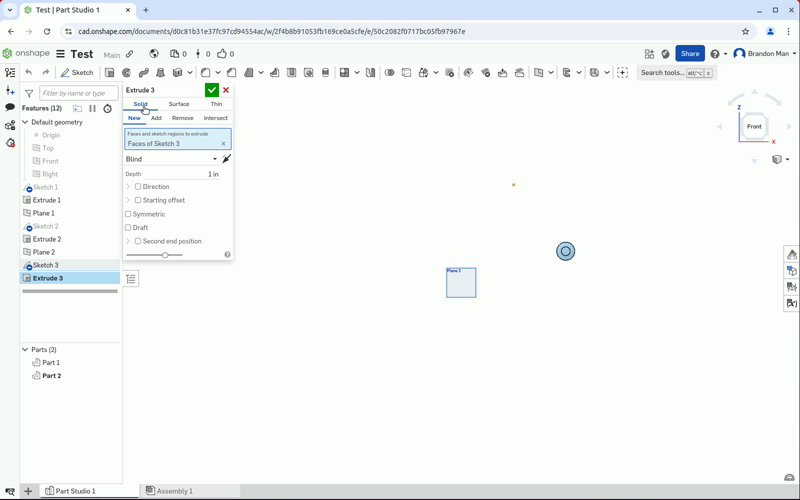
click(143, 106)
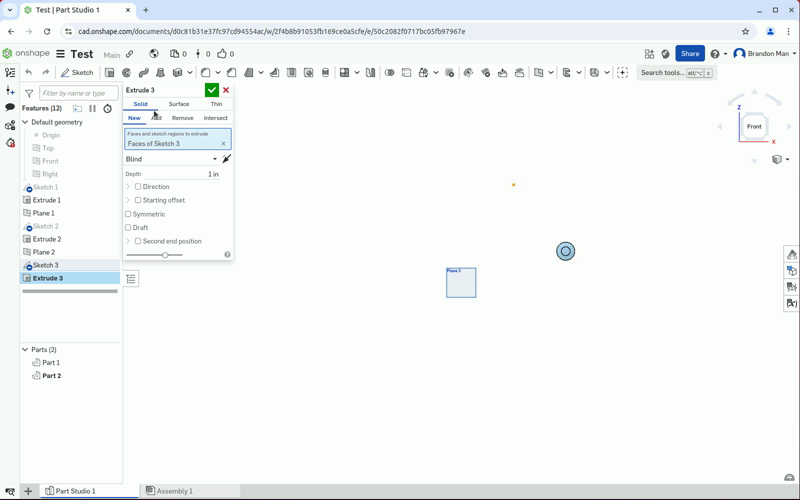
mouse_move(186, 120)
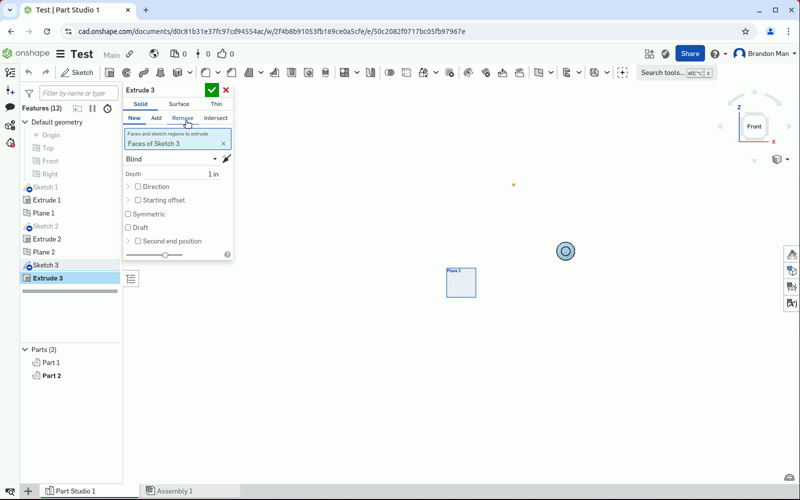
click(186, 120)
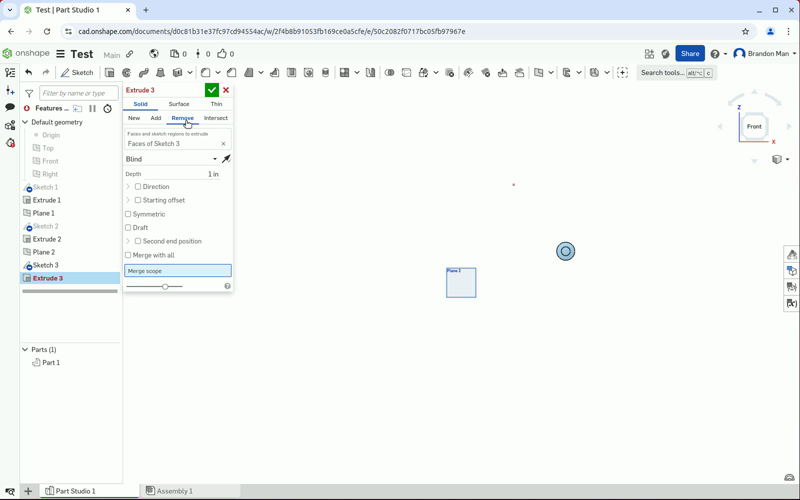
key(tab, 4)
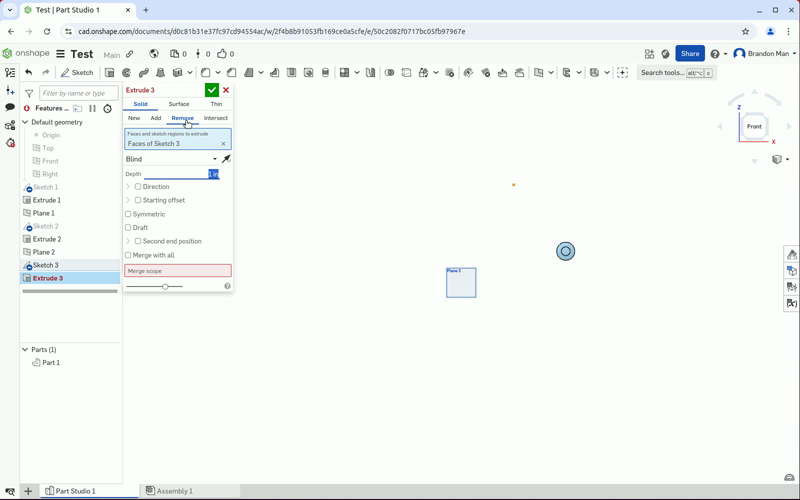
text(2.166)
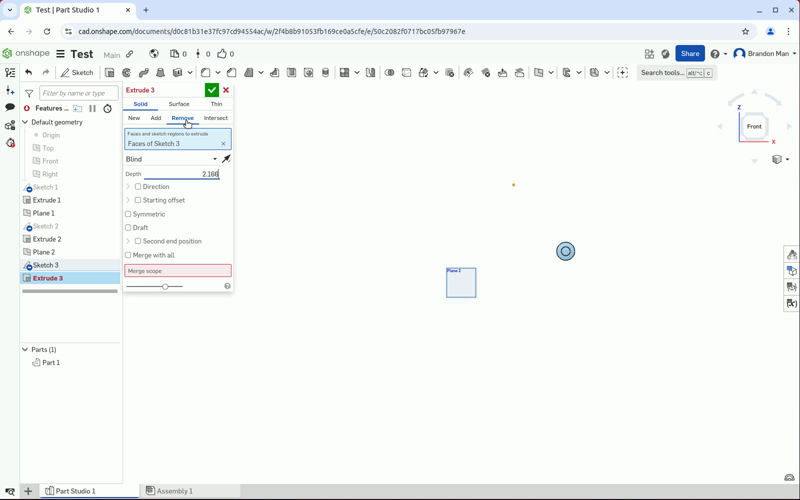
key(tab, 6)
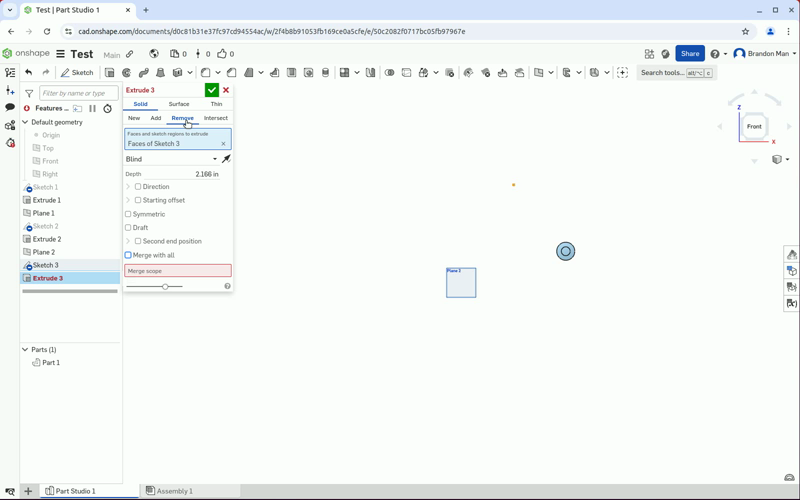
key(space)
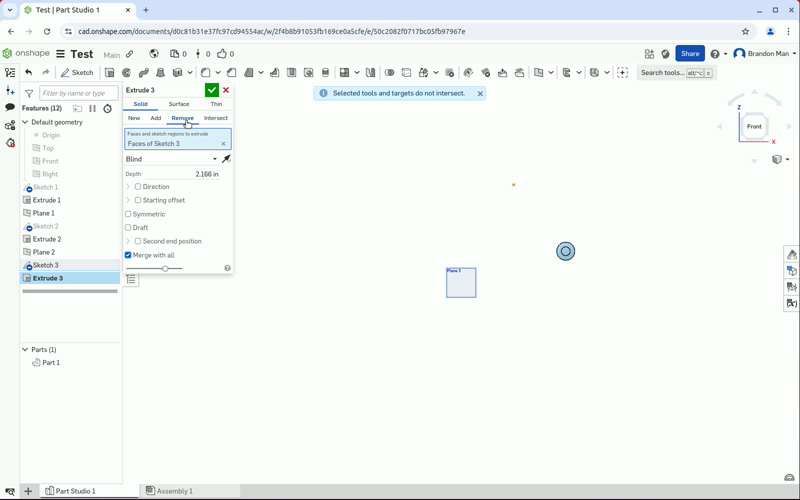
key(enter)
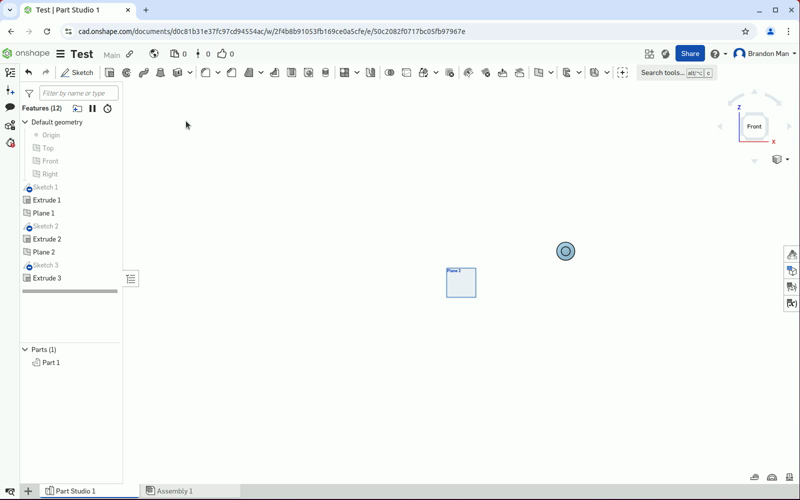
key(shift+h)
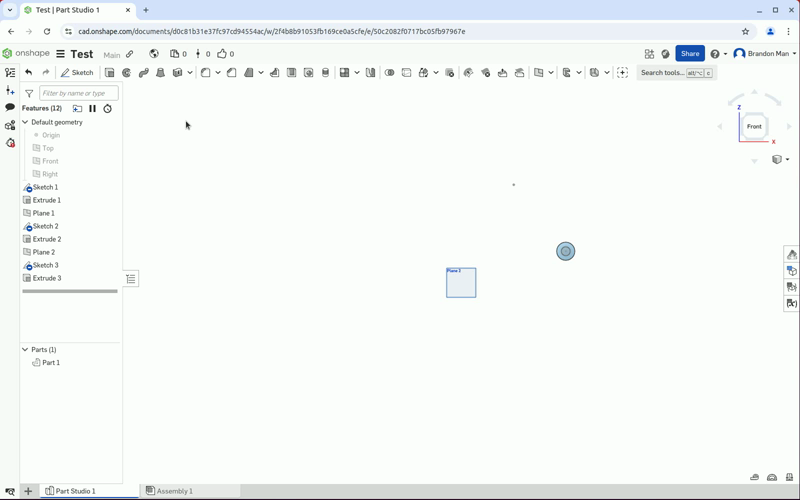
key(shift+h)
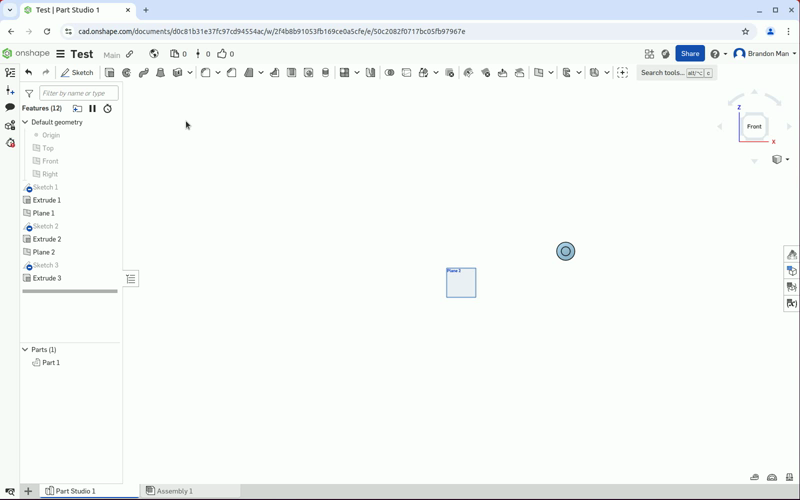
mouse_move(73, 189)
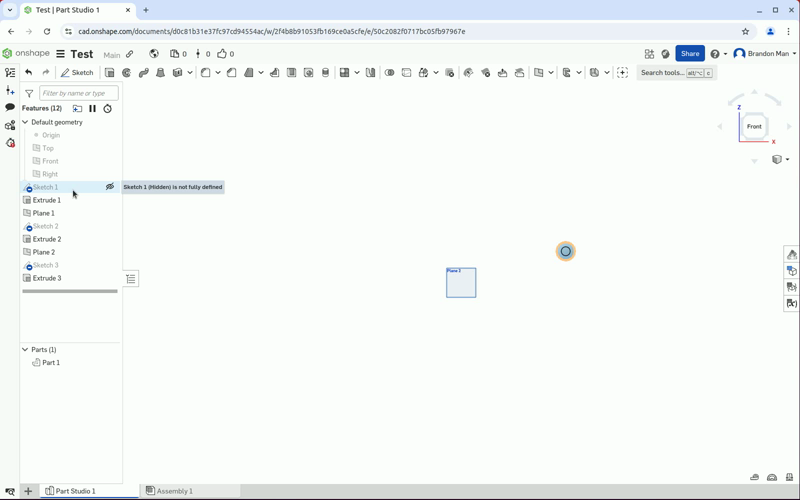
click(73, 189)
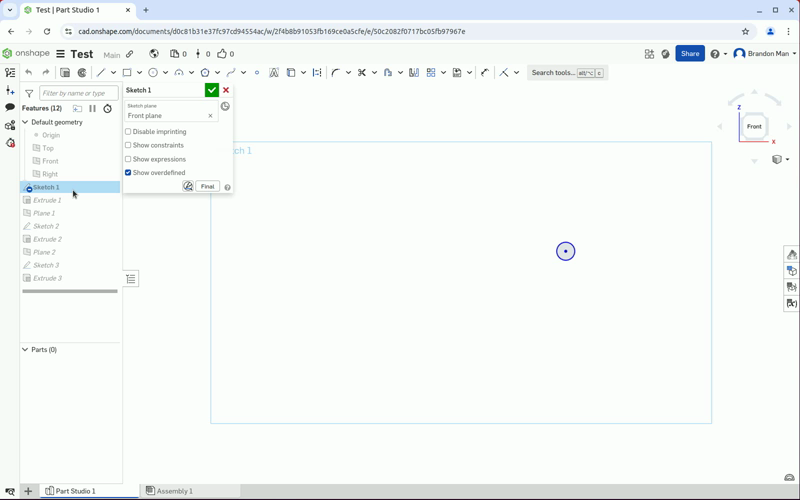
mouse_move(229, 92)
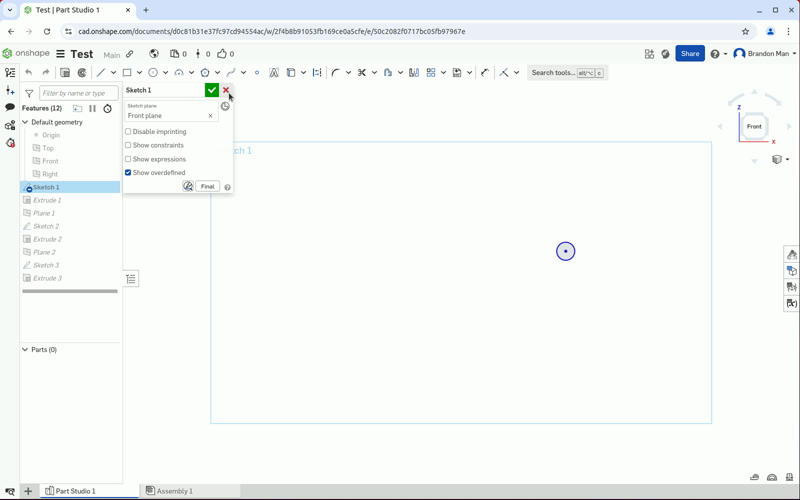
click(229, 92)
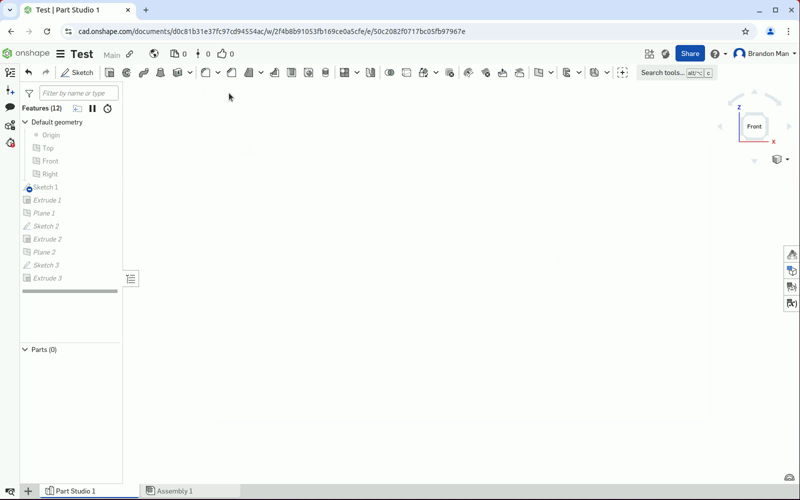
key(shift+s)
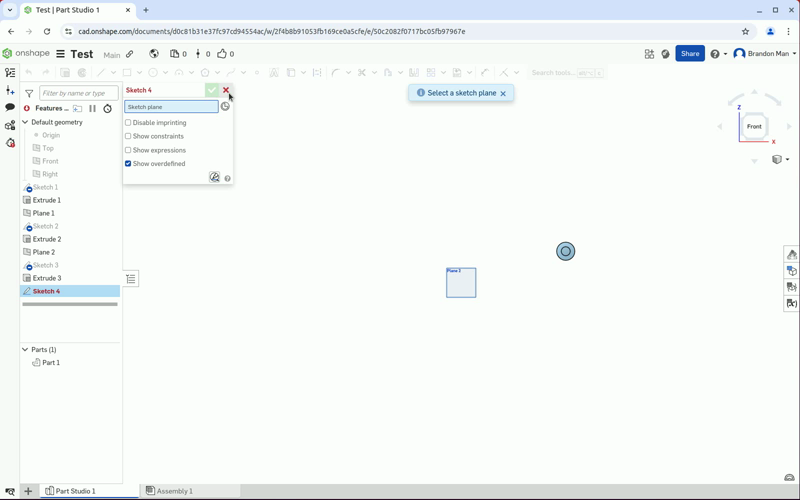
mouse_move(73, 254)
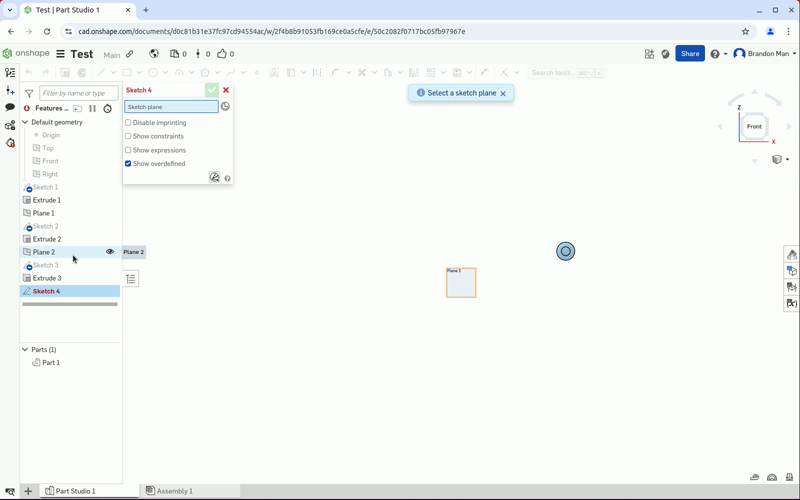
click(73, 254)
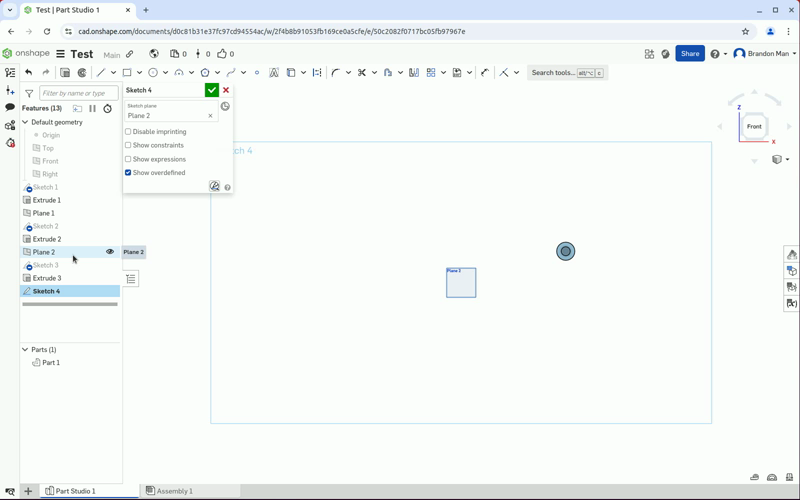
mouse_move(73, 352)
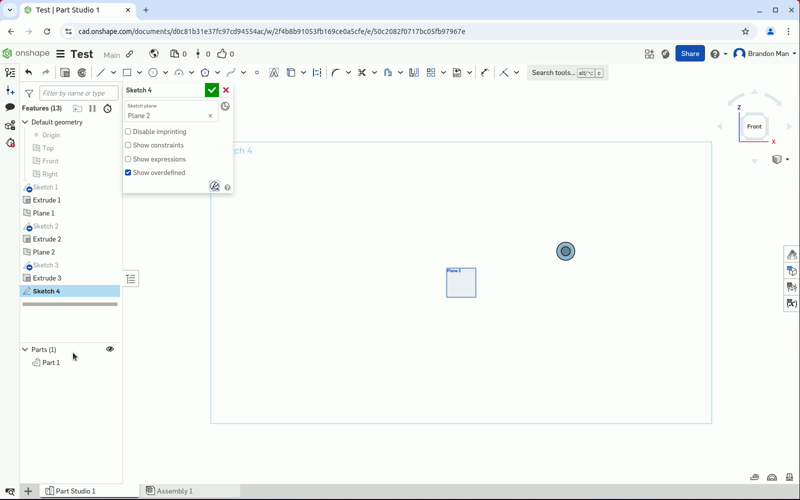
key(y)
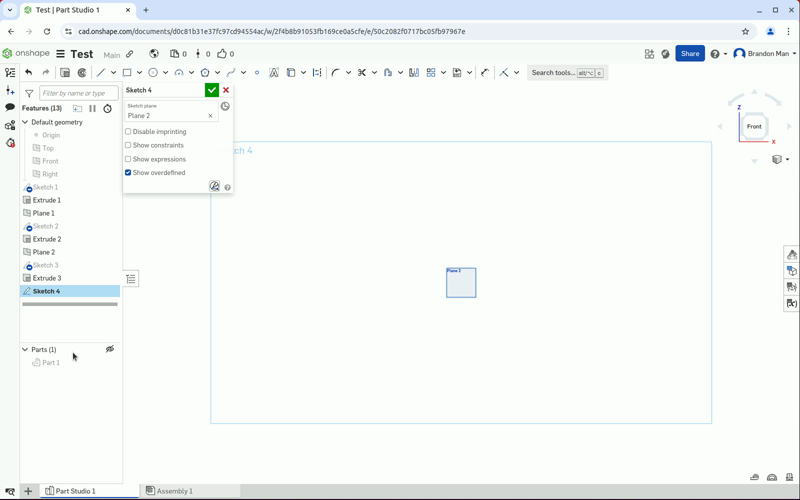
key(c)
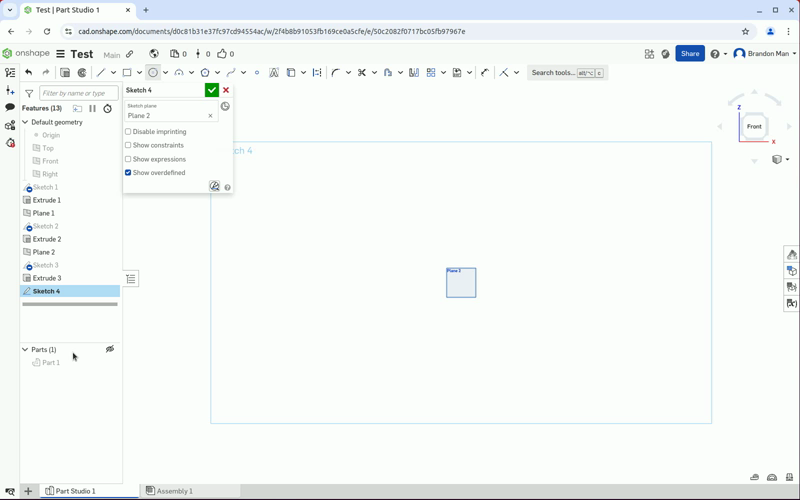
key_down(shift)
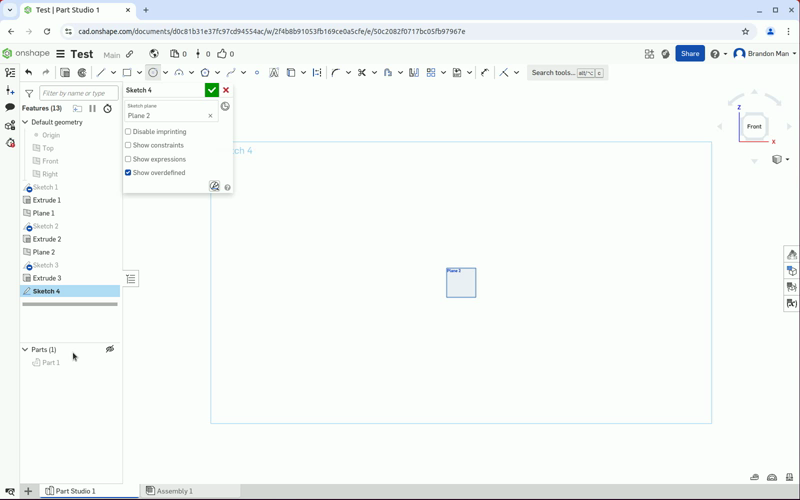
mouse_move(427, 176)
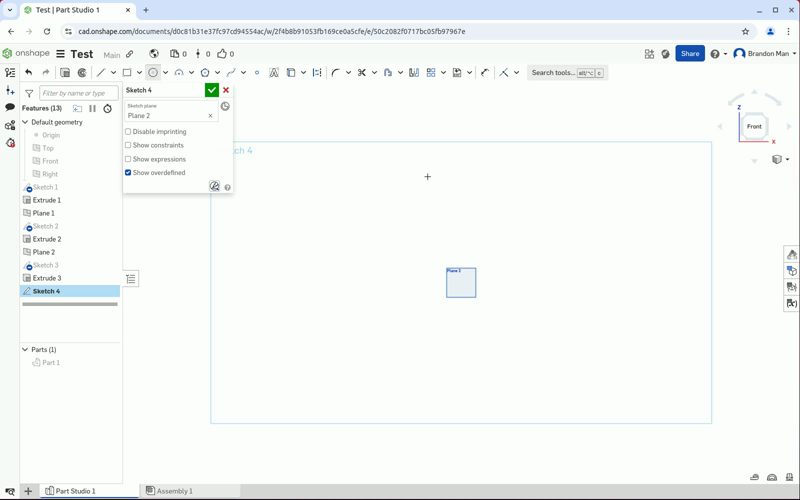
click(427, 176)
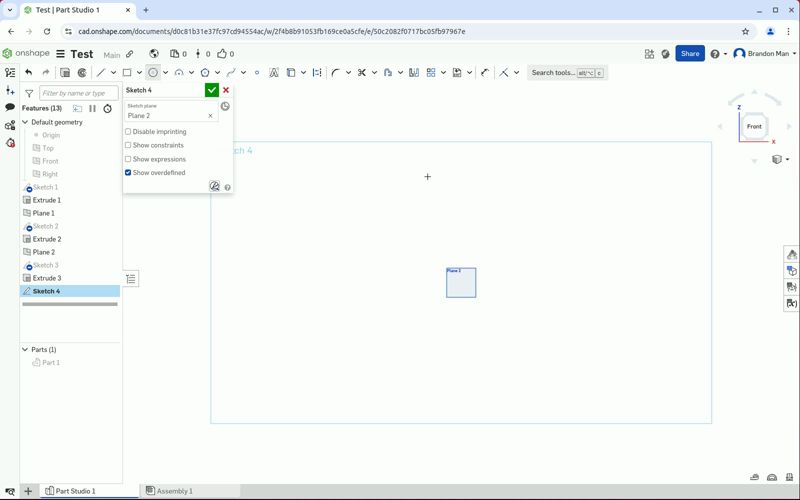
key_up(shift)
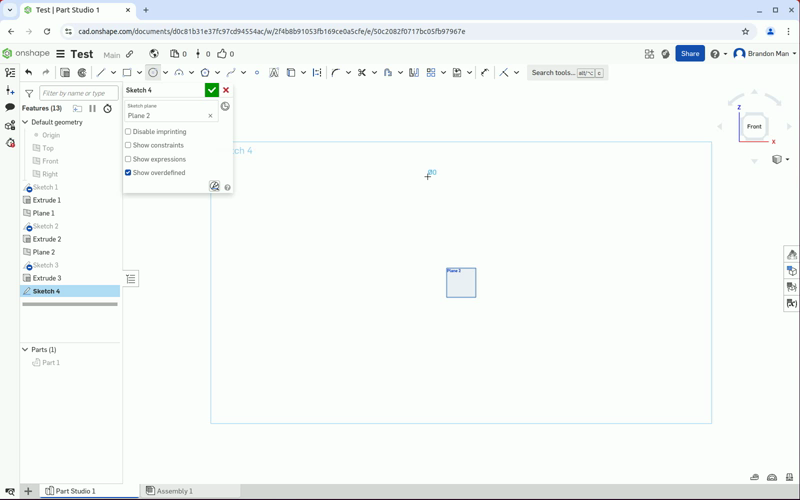
mouse_move(429, 176)
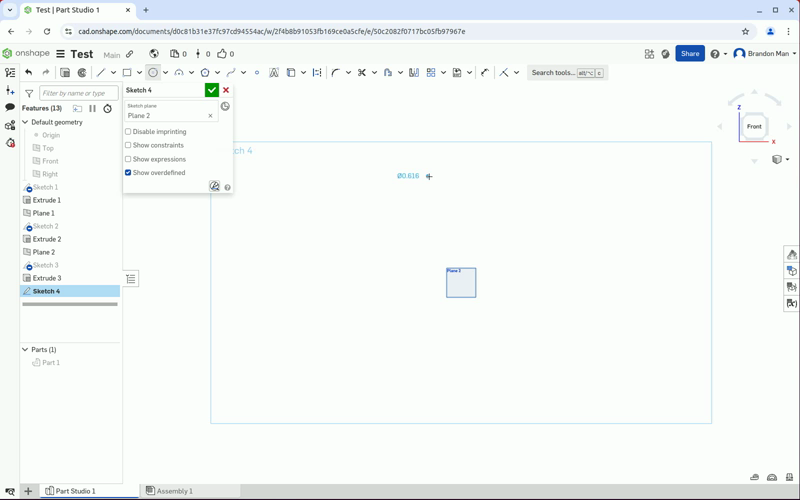
scroll(6)
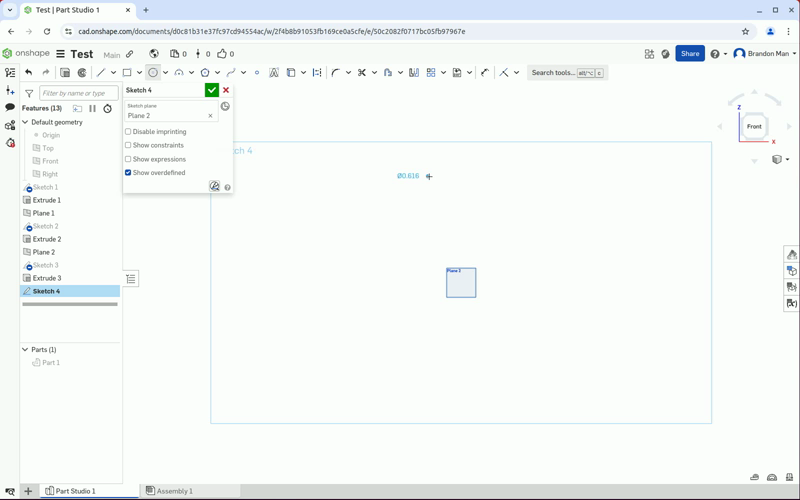
scroll(6)
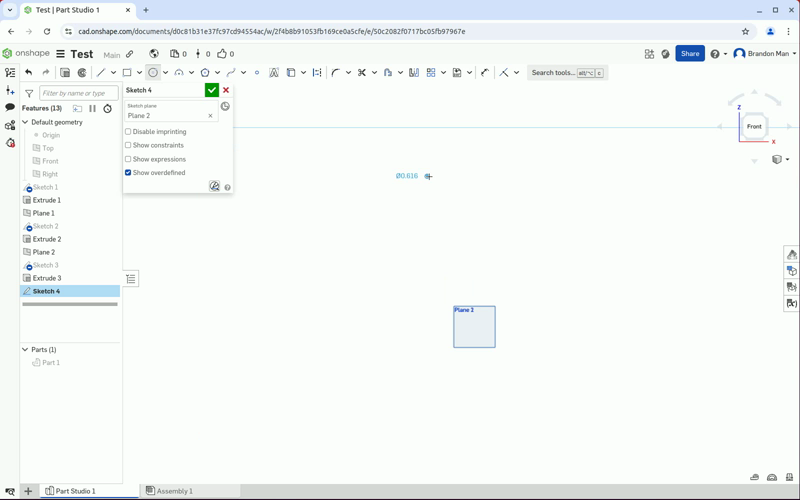
scroll(6)
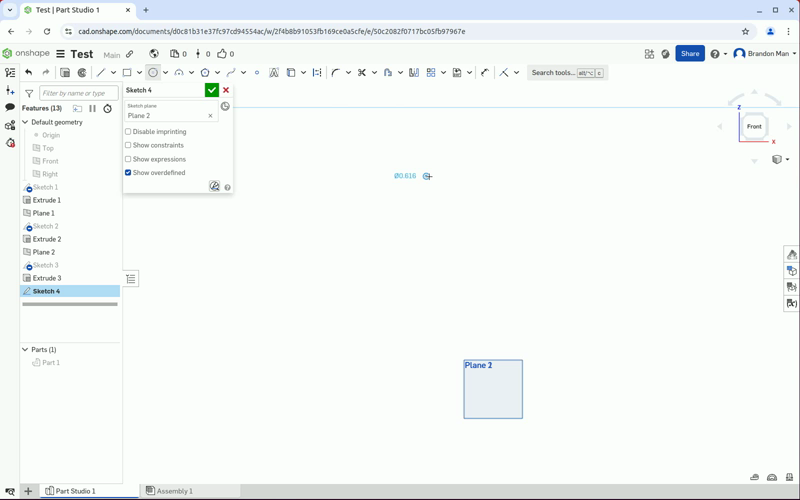
scroll(6)
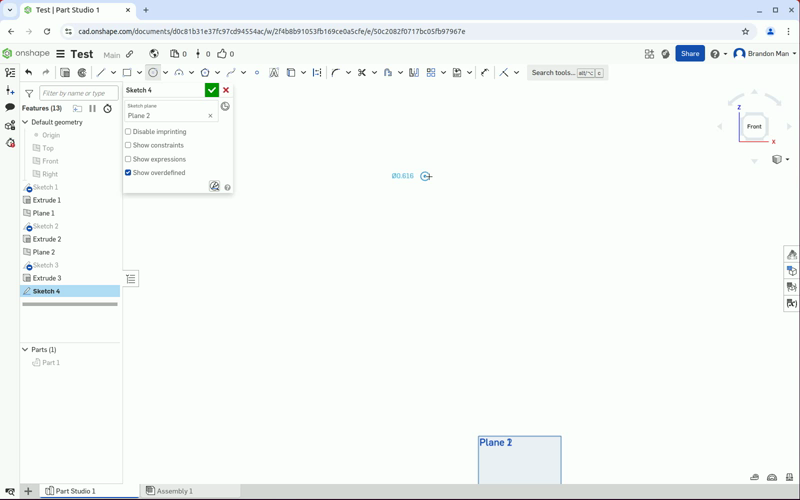
scroll(6)
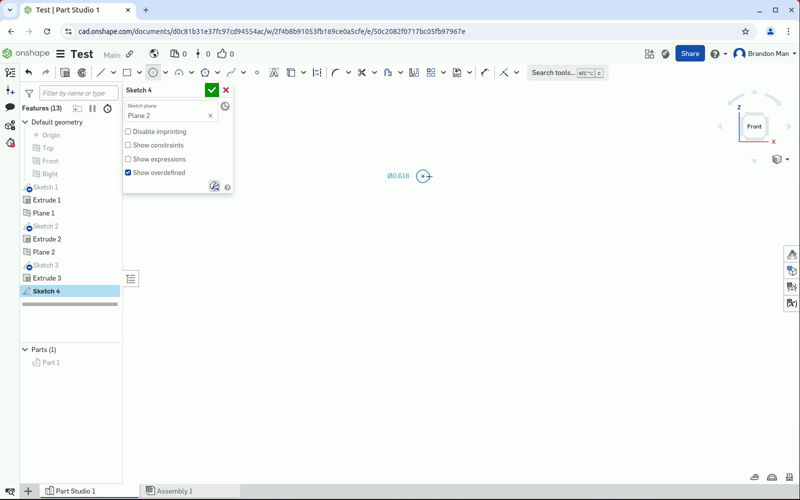
scroll(6)
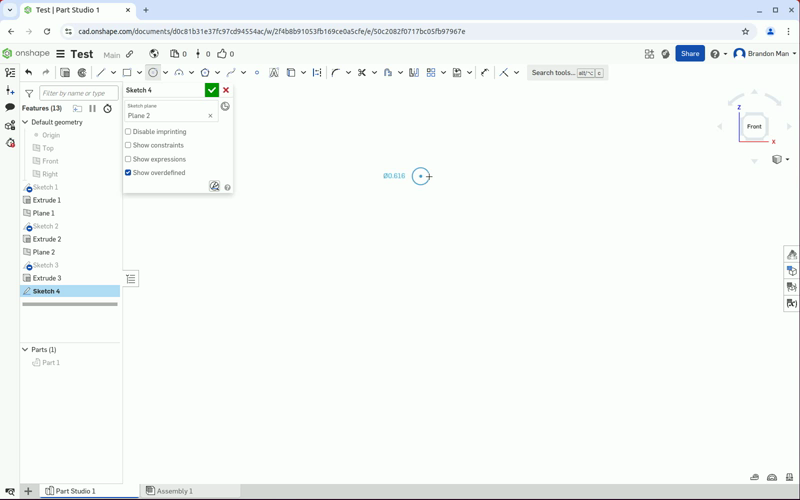
scroll(6)
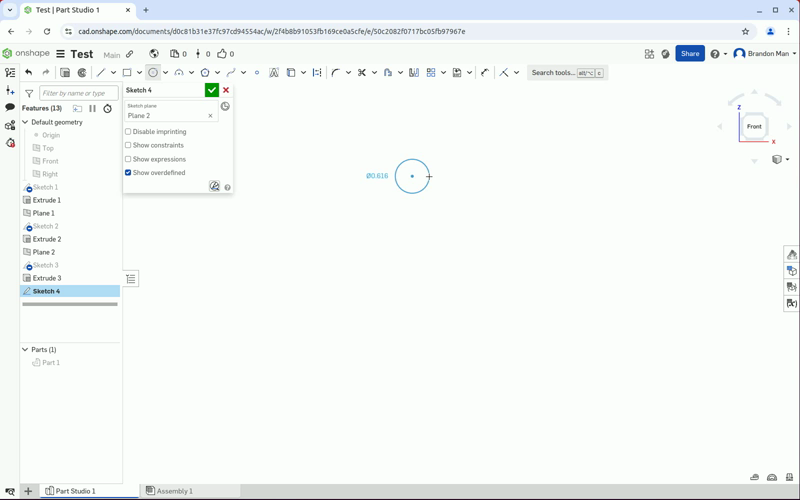
click(429, 176)
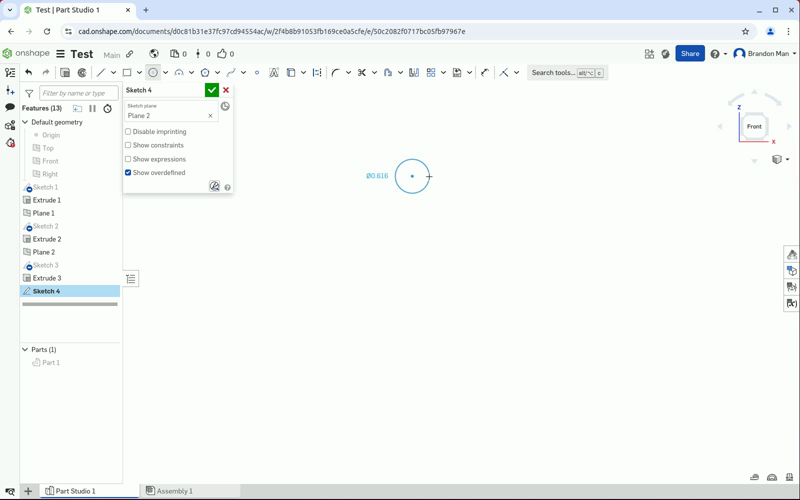
scroll(-6)
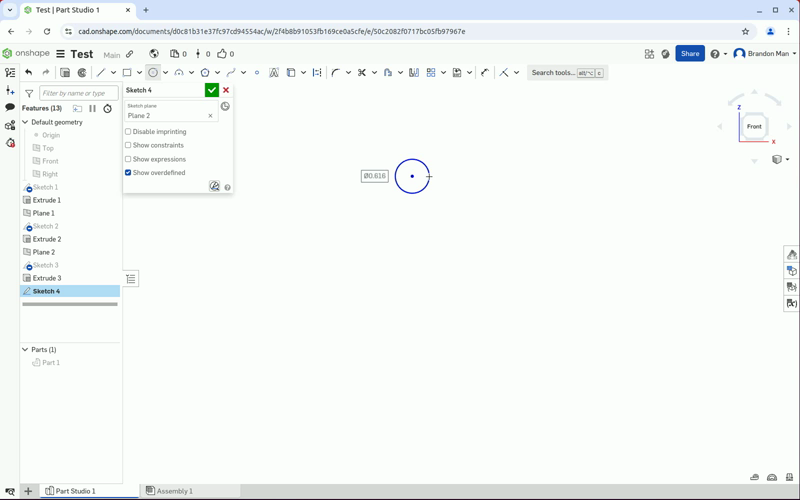
scroll(-6)
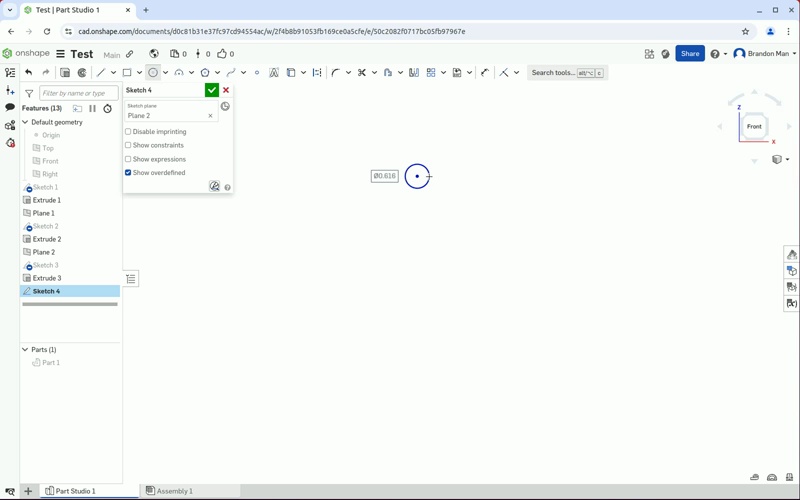
scroll(-6)
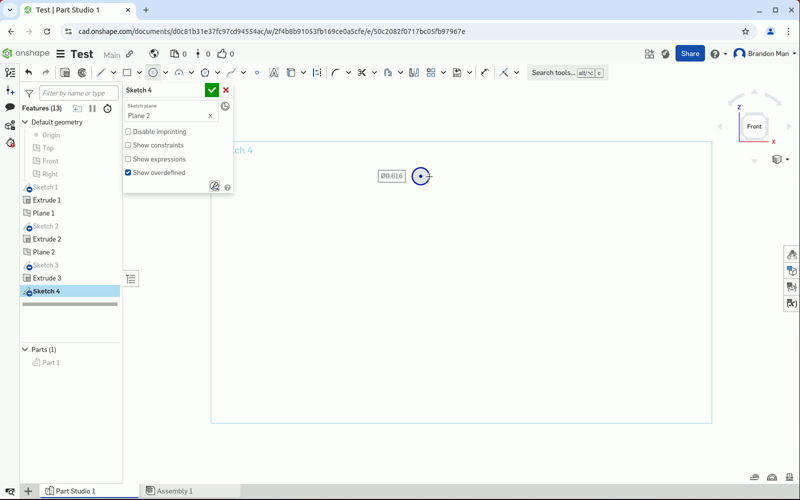
scroll(-6)
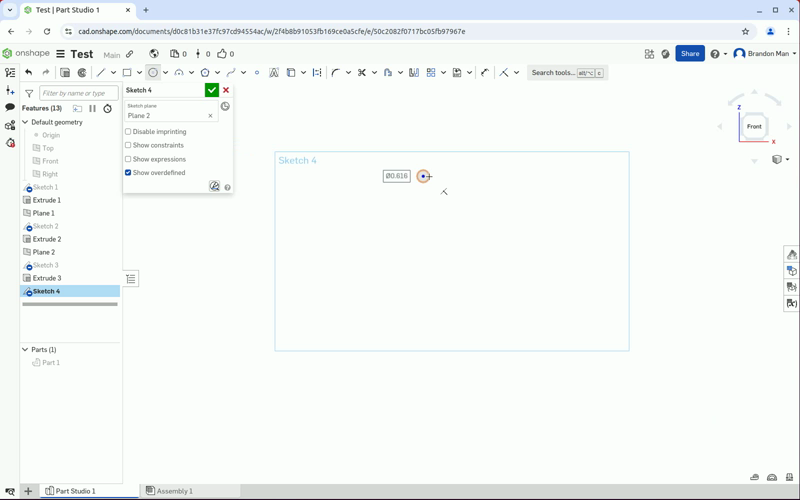
scroll(-6)
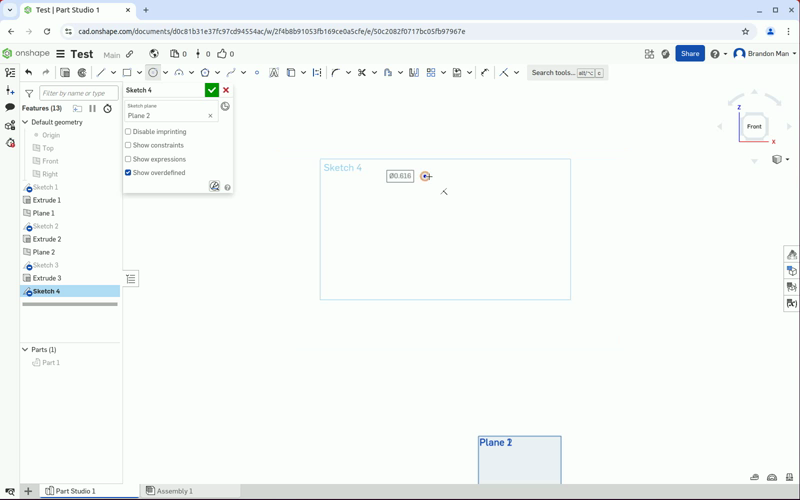
scroll(-6)
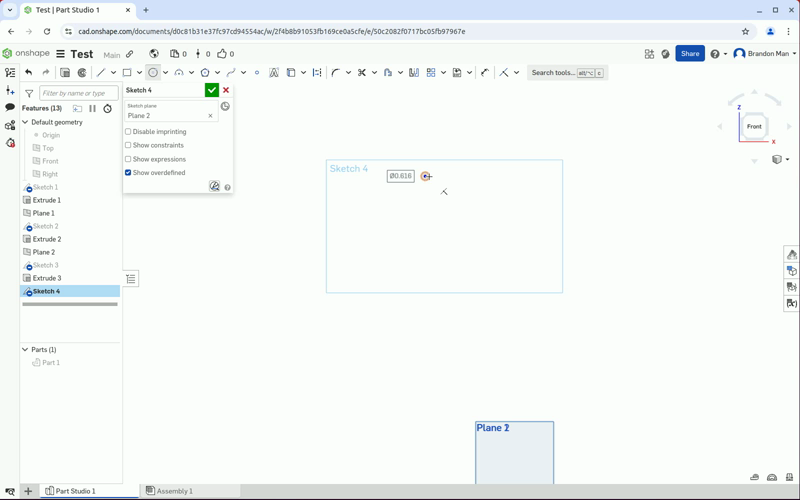
scroll(-6)
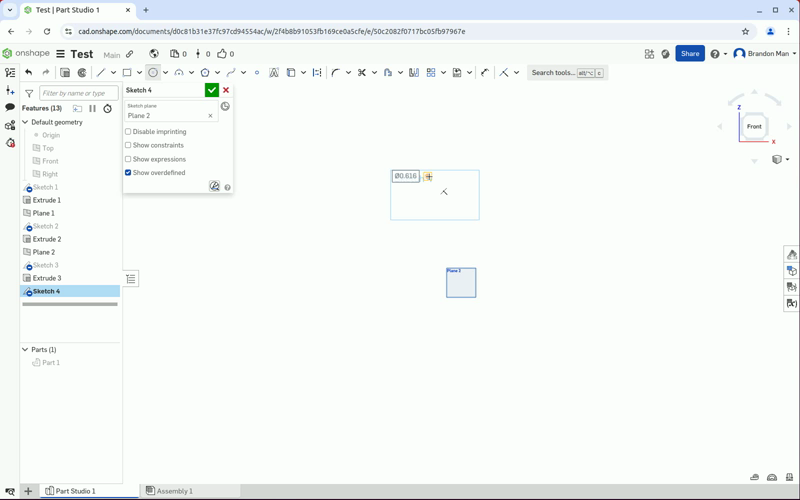
key(esc)
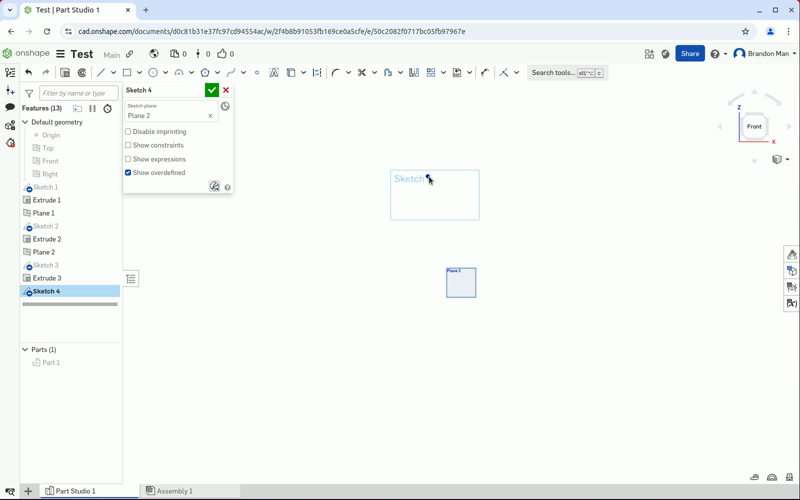
mouse_move(428, 175)
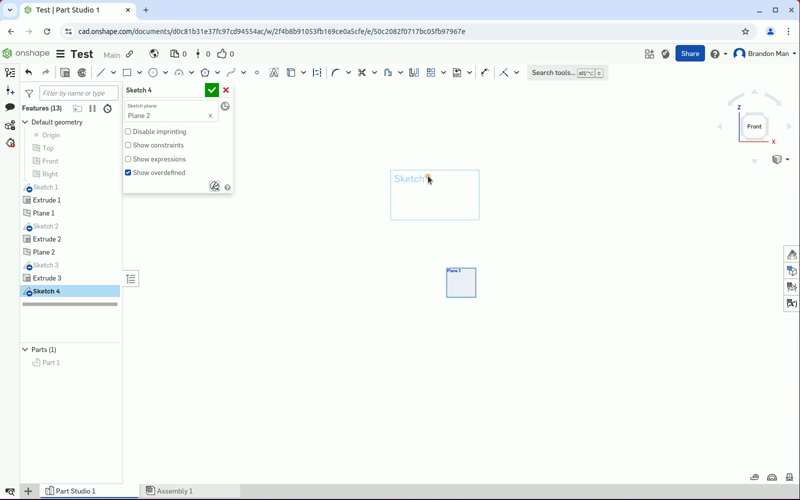
scroll(6)
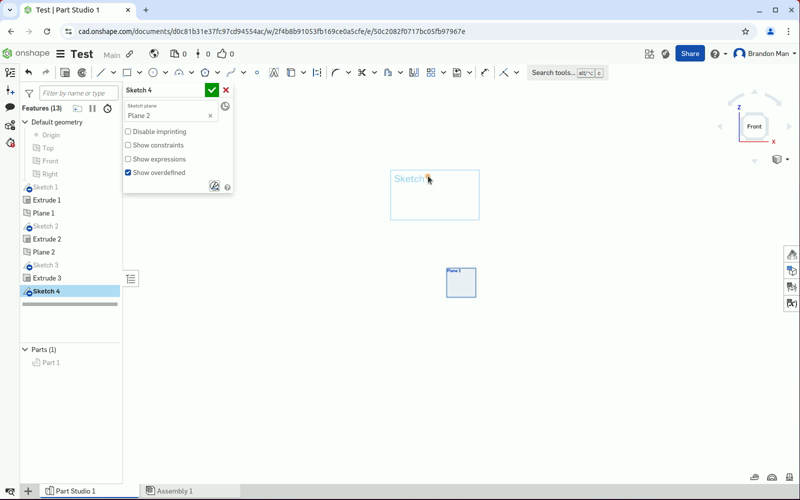
scroll(6)
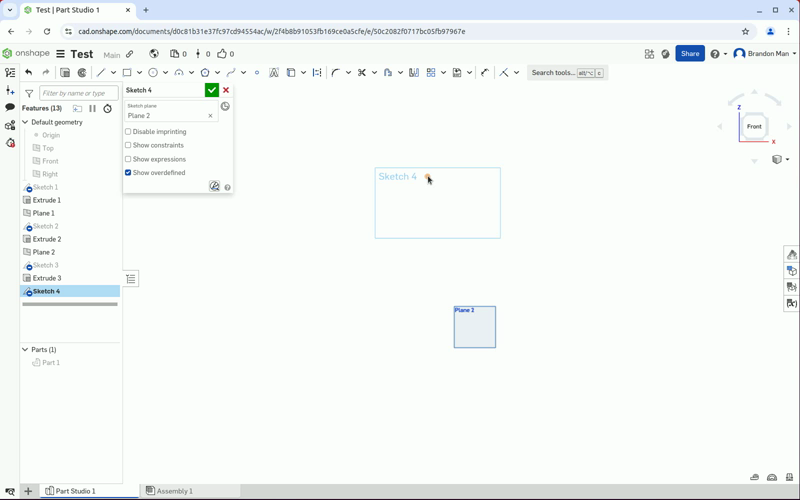
scroll(6)
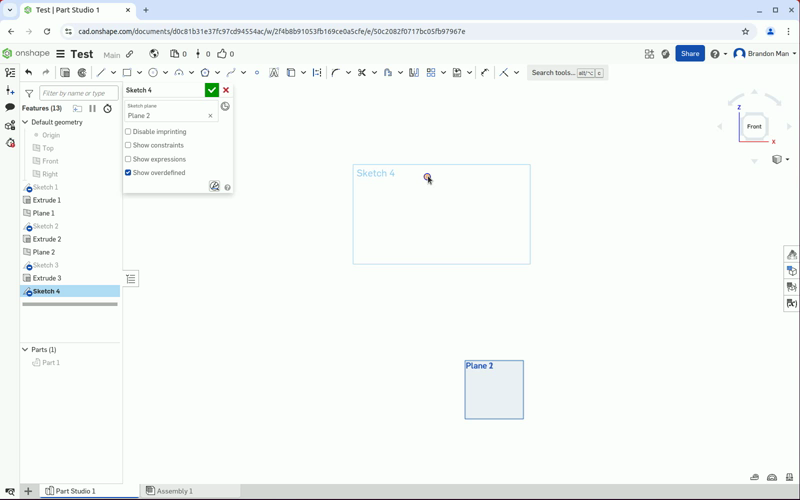
scroll(6)
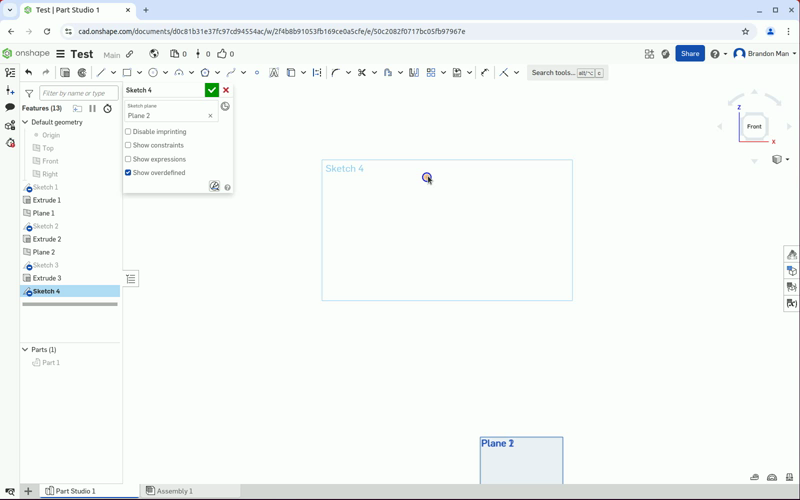
scroll(6)
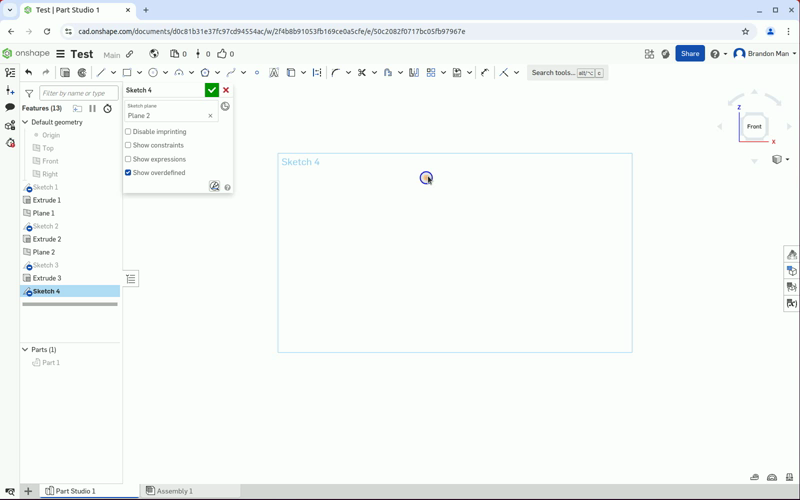
scroll(6)
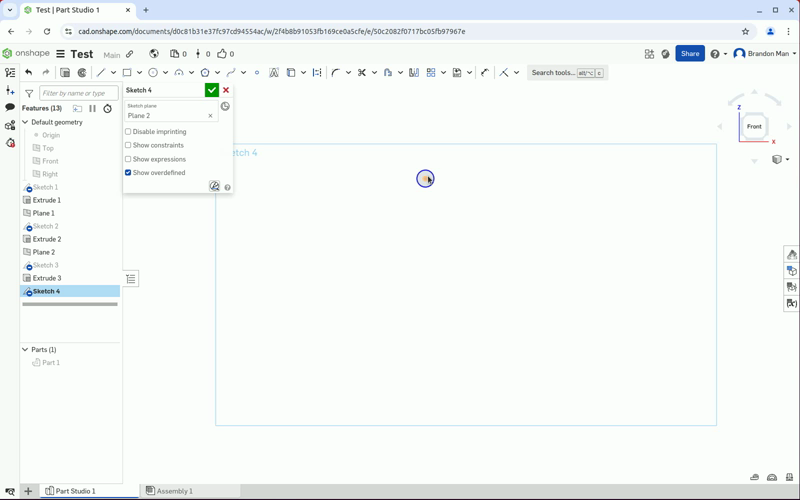
scroll(6)
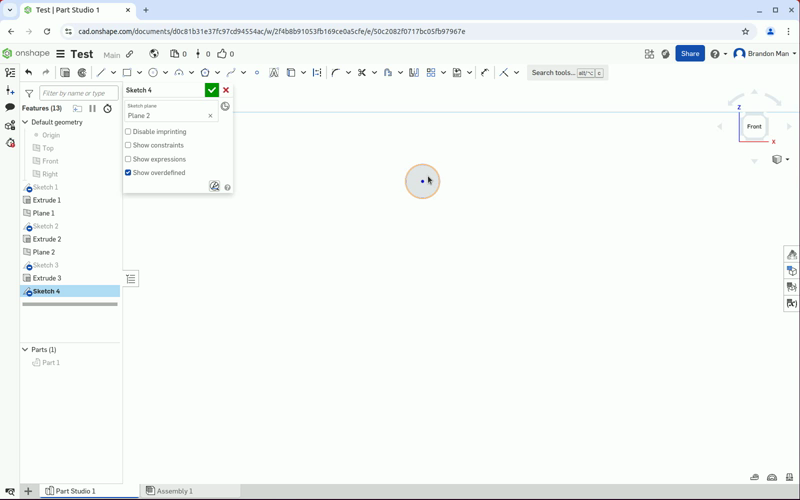
click(428, 175)
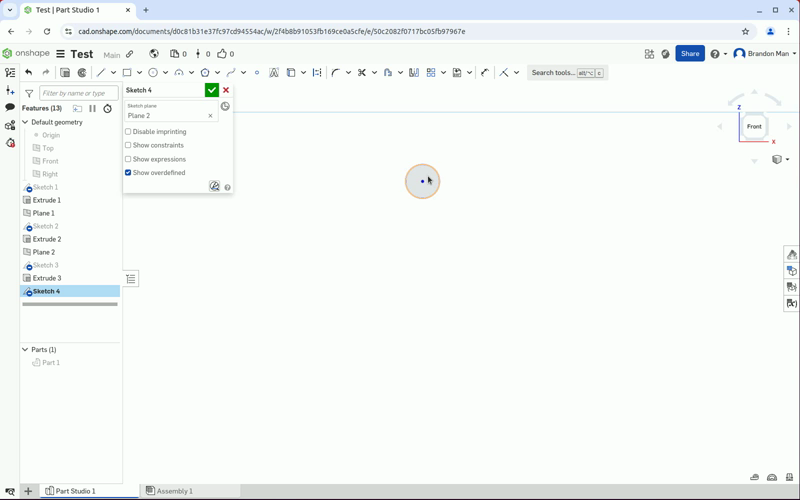
scroll(-6)
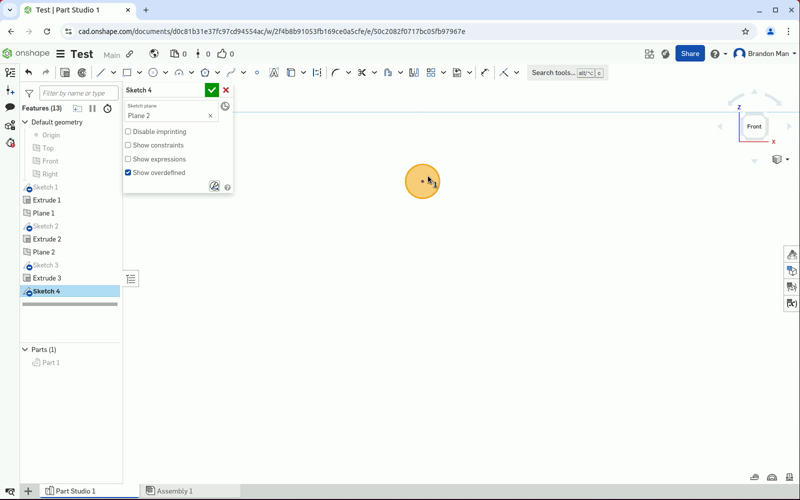
scroll(-6)
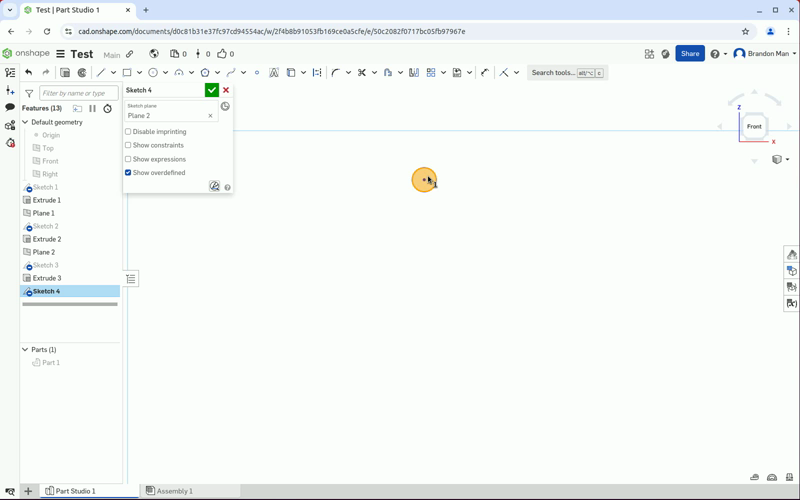
scroll(-6)
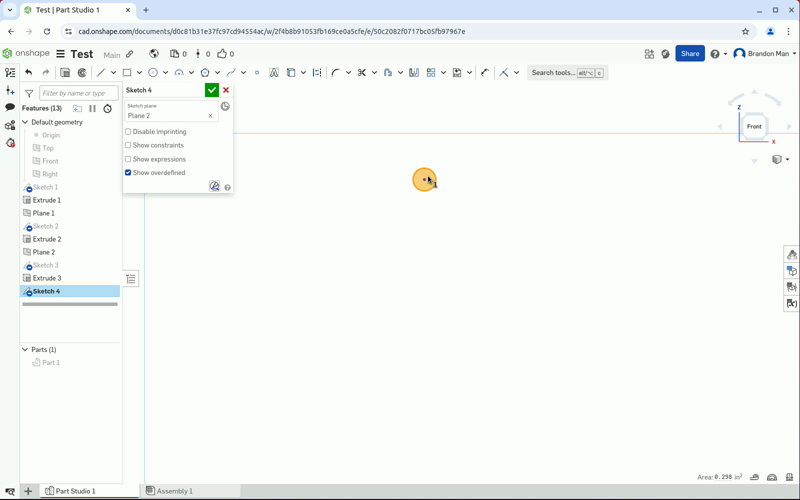
scroll(-6)
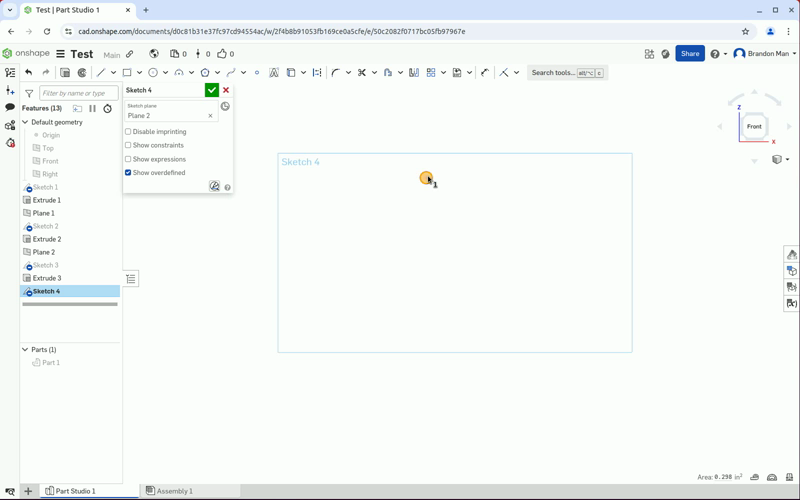
scroll(-6)
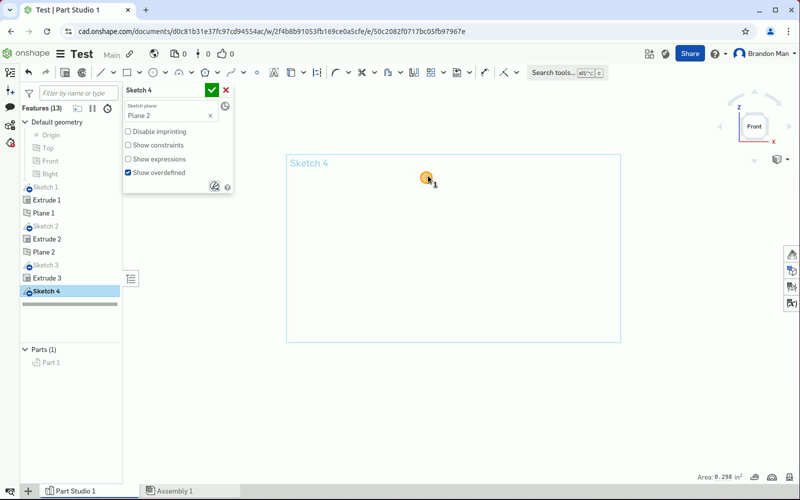
scroll(-6)
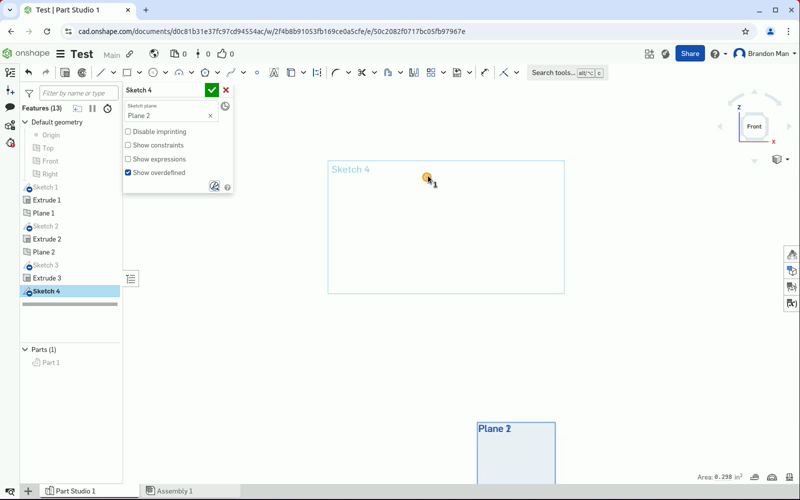
scroll(-6)
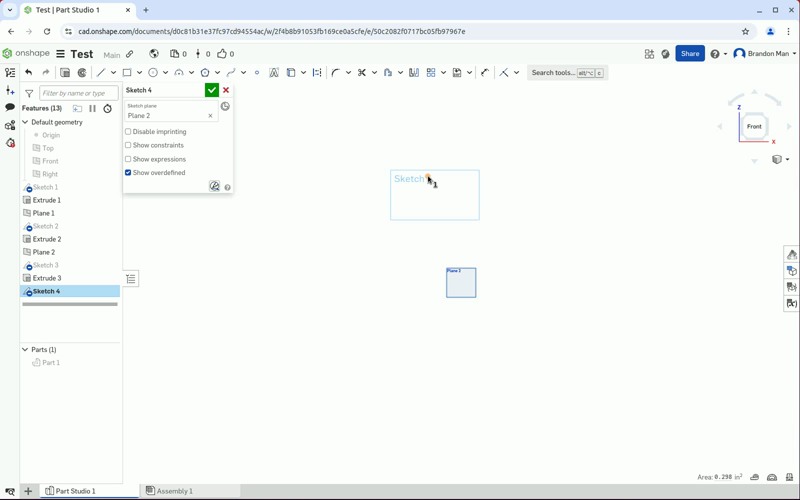
mouse_move(73, 352)
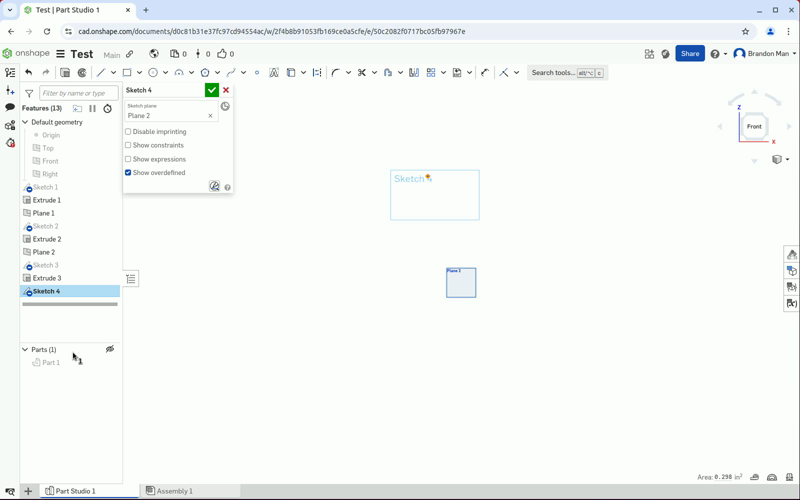
key(shift+y)
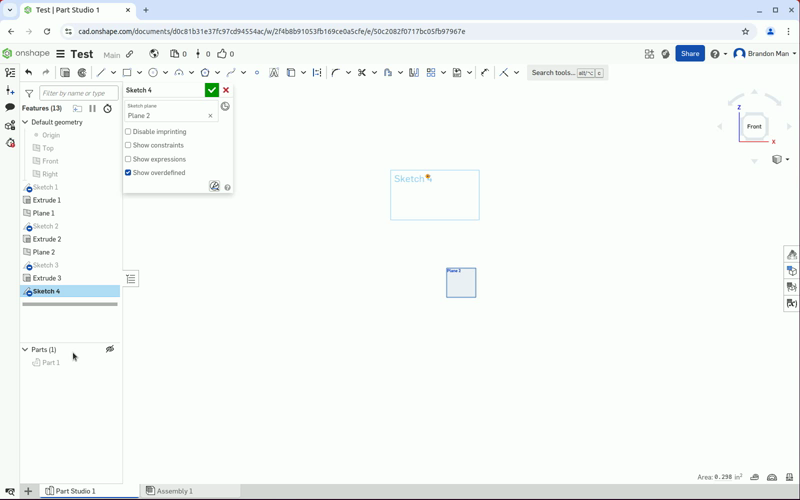
key(shift+e)
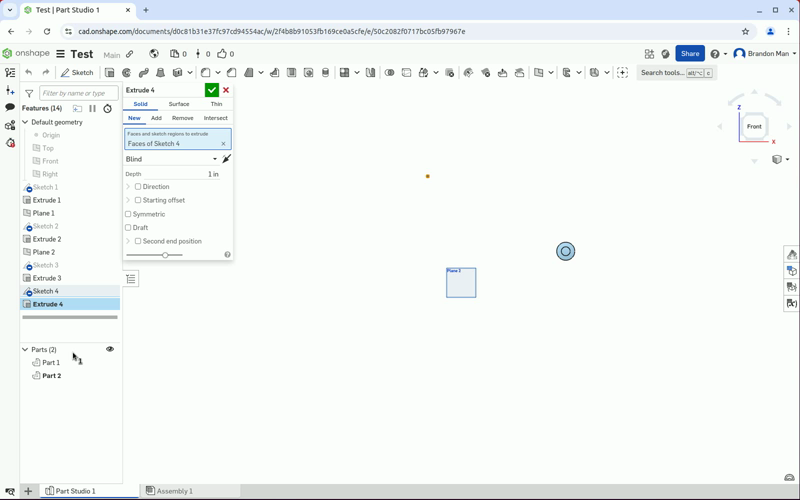
mouse_move(143, 106)
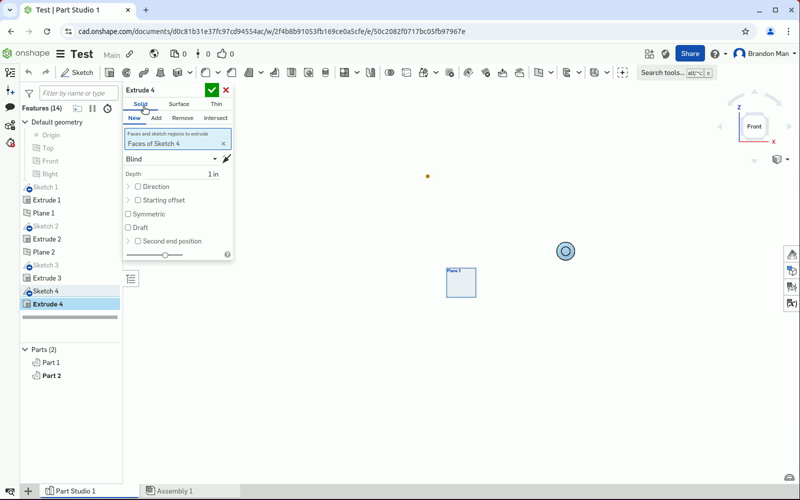
click(143, 106)
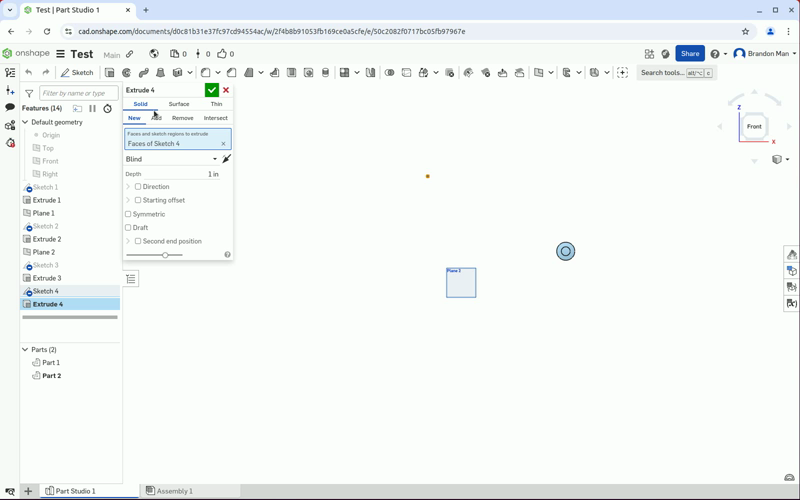
mouse_move(186, 120)
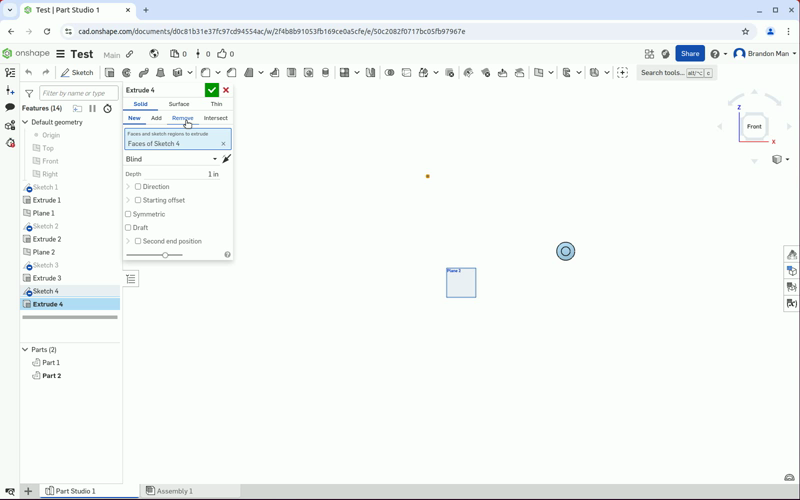
click(186, 120)
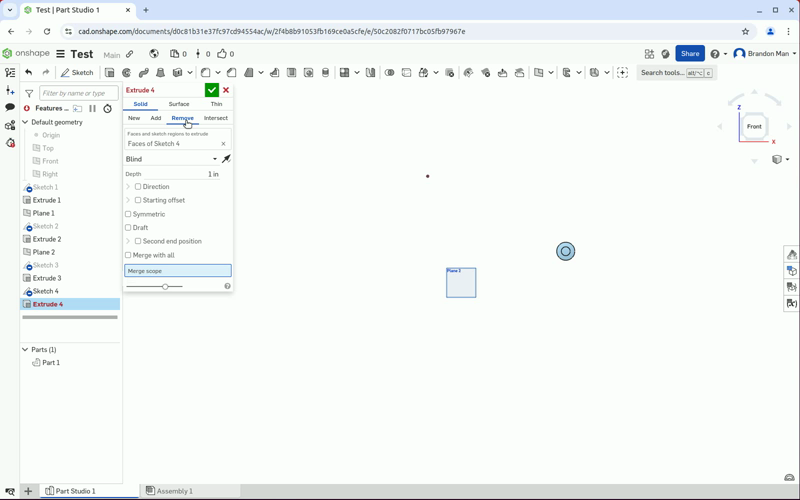
key(tab, 4)
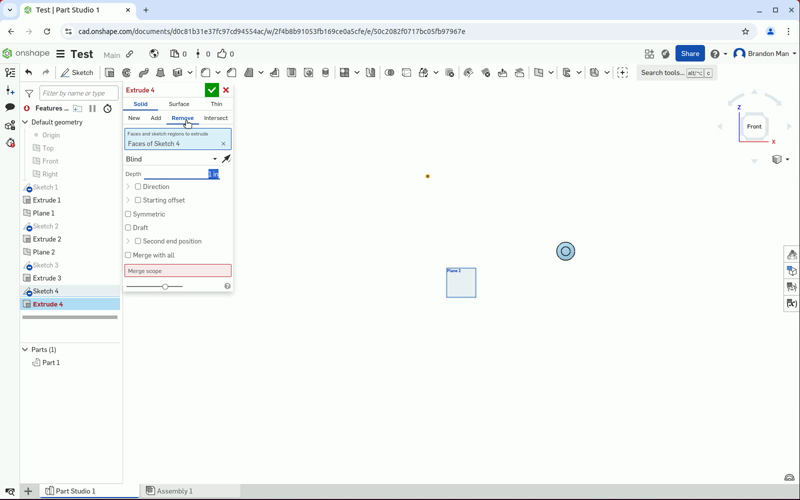
text(2.166)
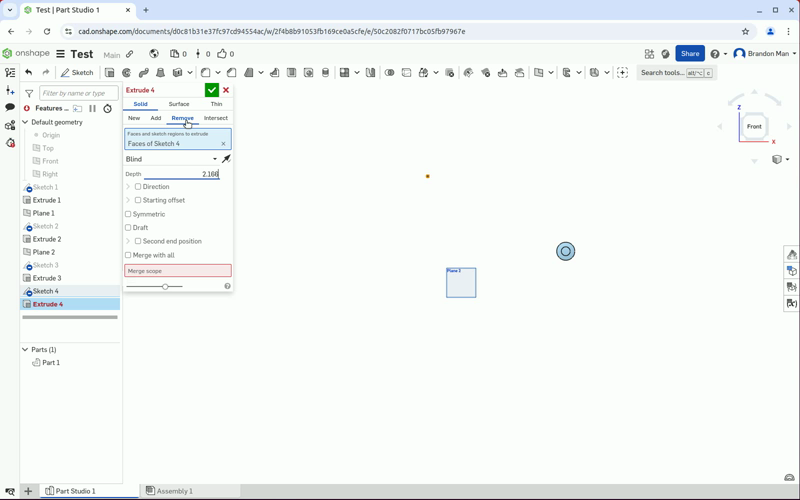
key(tab, 6)
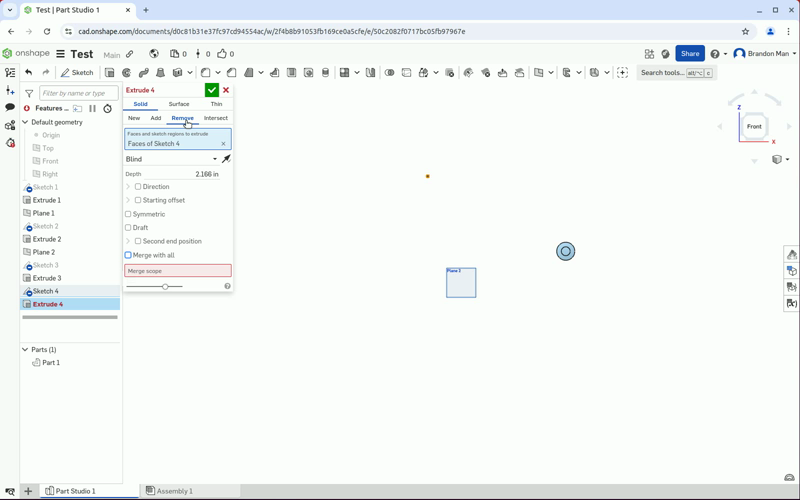
key(space)
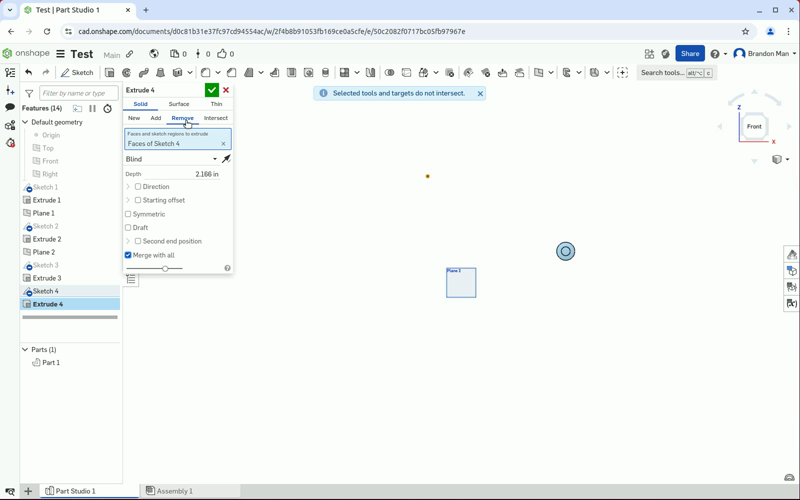
key(enter)
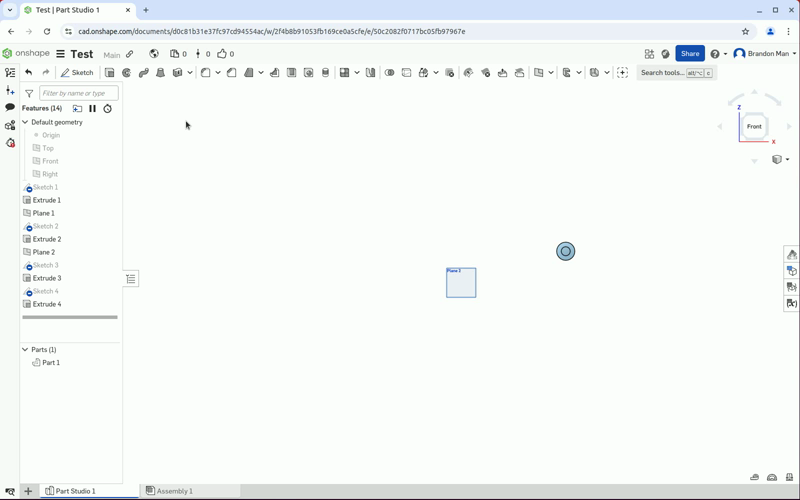
key(shift+h)
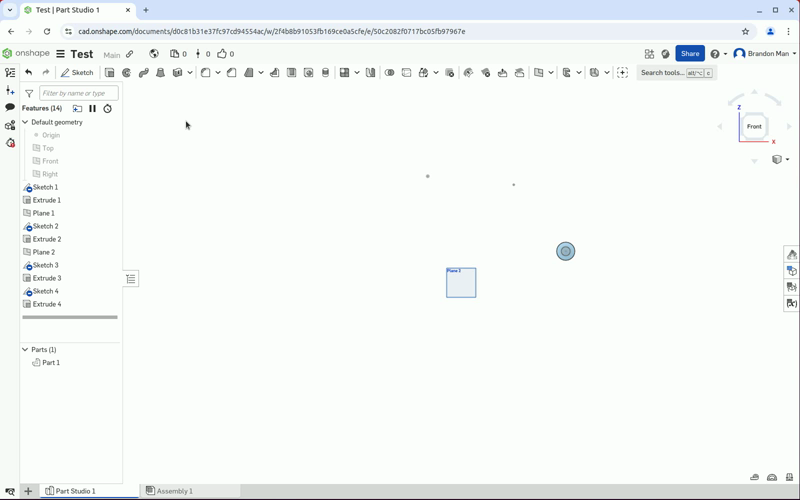
key(shift+h)
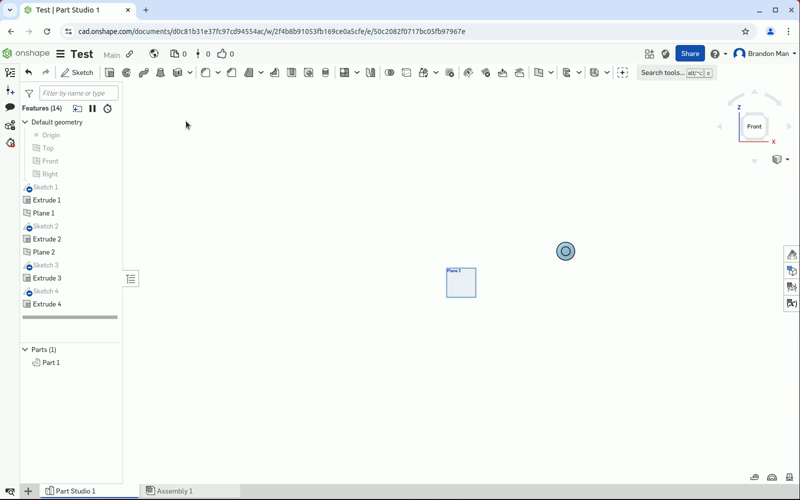
mouse_move(73, 189)
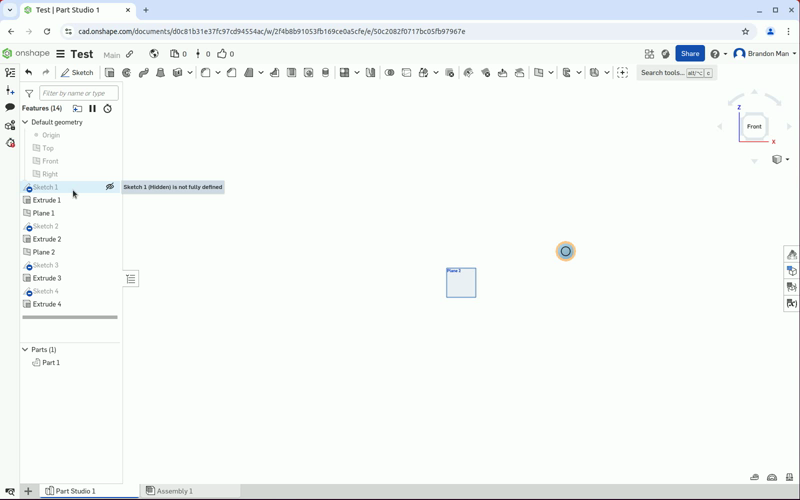
click(73, 189)
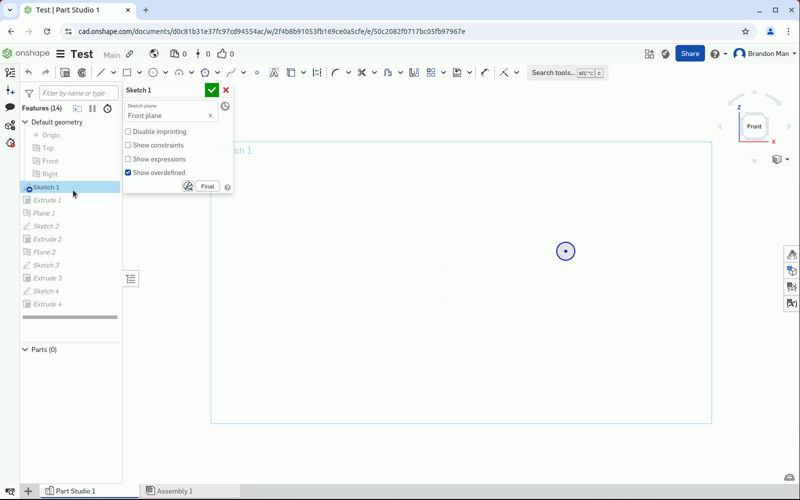
mouse_move(229, 92)
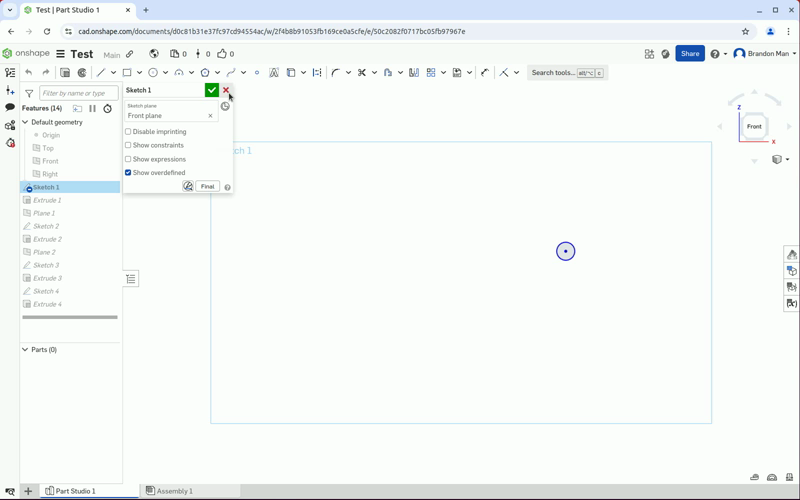
click(229, 92)
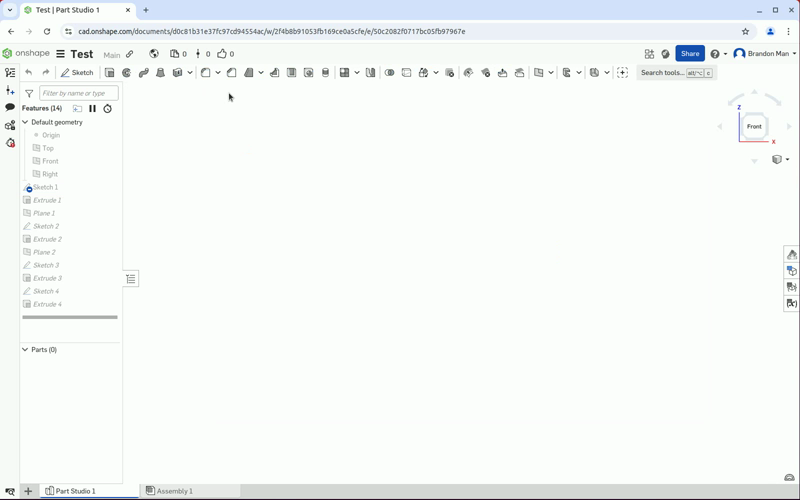
key(shift+s)
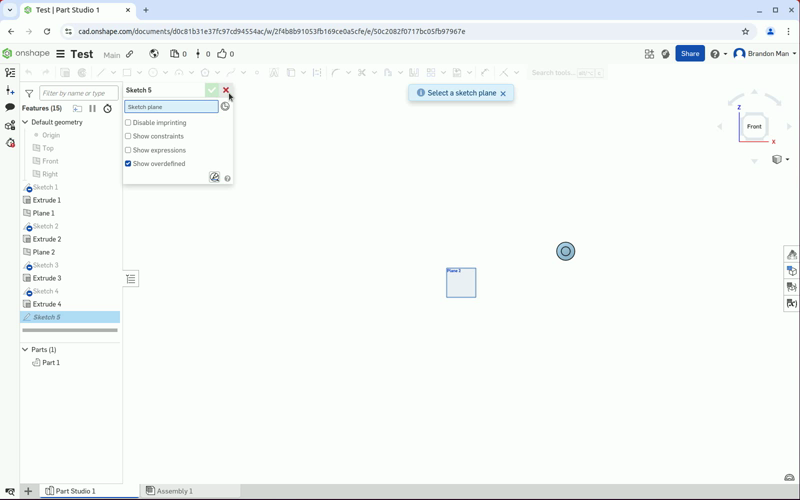
mouse_move(73, 254)
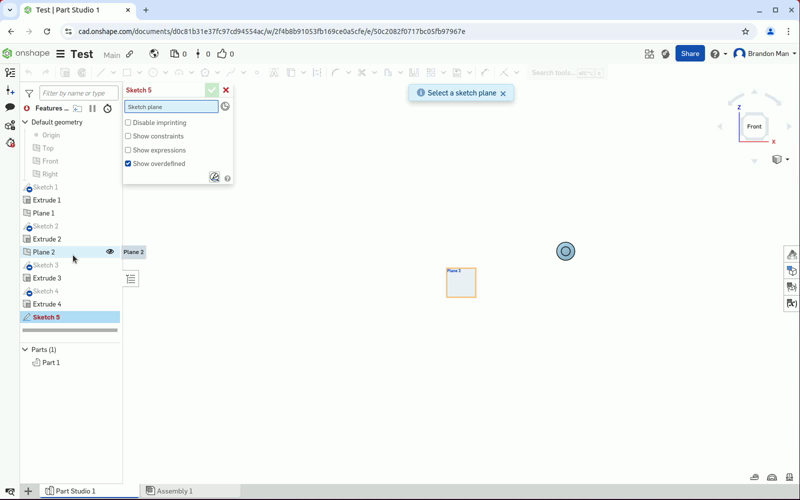
click(73, 254)
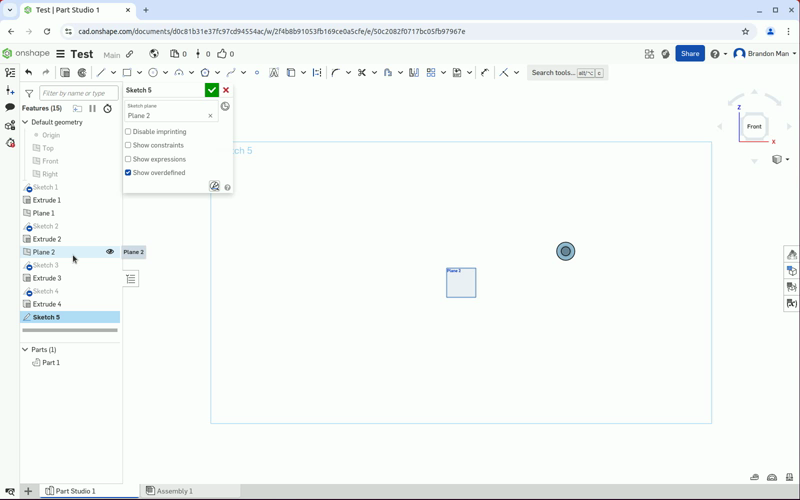
mouse_move(73, 352)
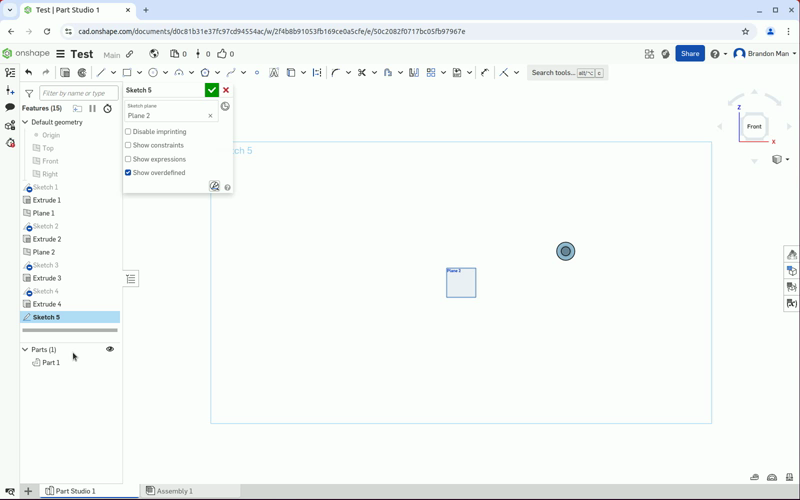
key(y)
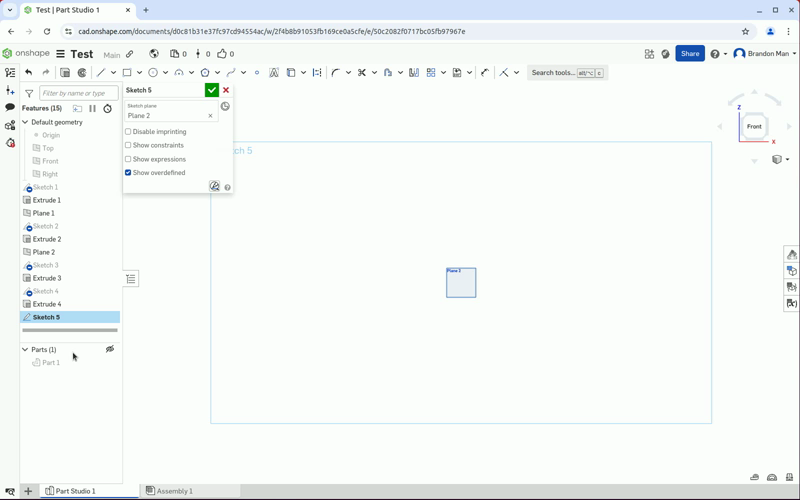
key(c)
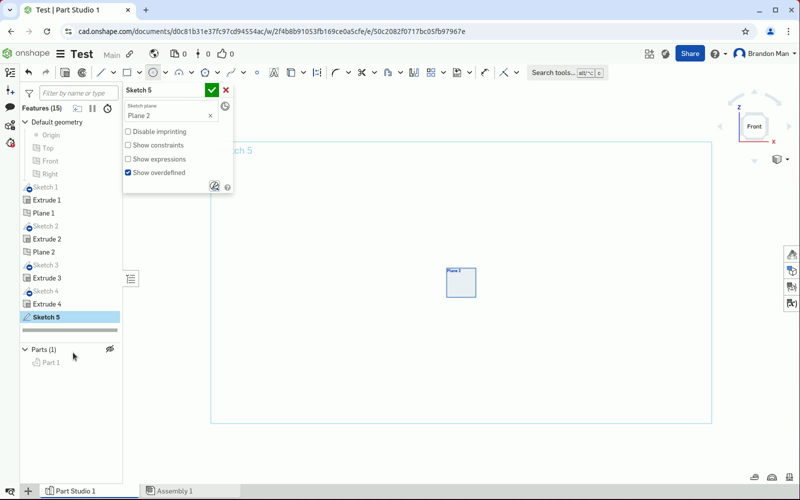
key_down(shift)
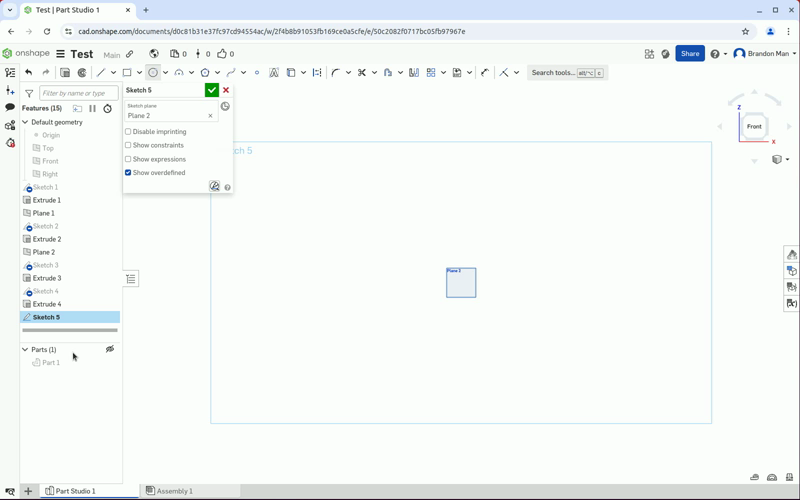
mouse_move(362, 230)
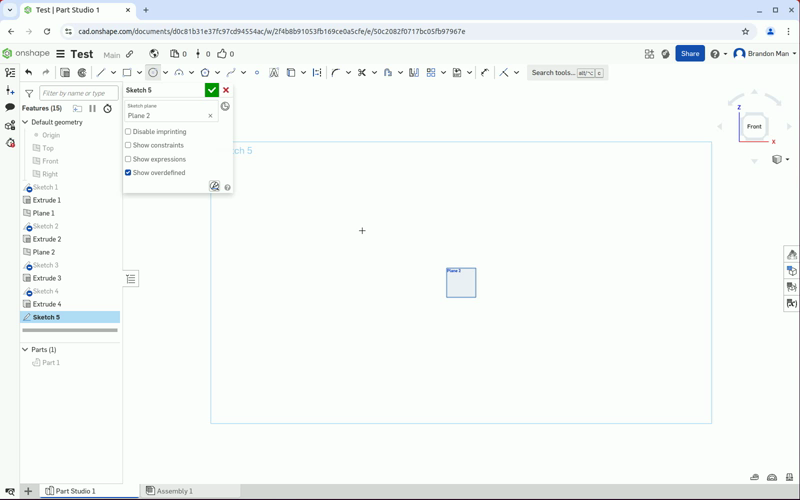
click(362, 230)
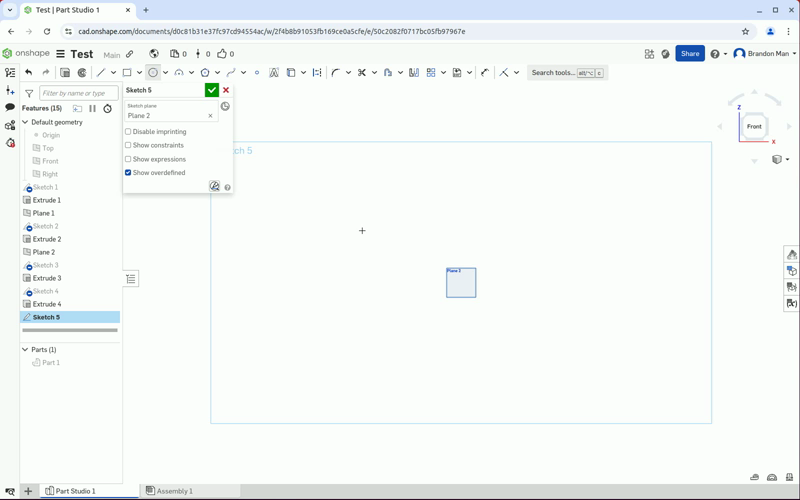
key_up(shift)
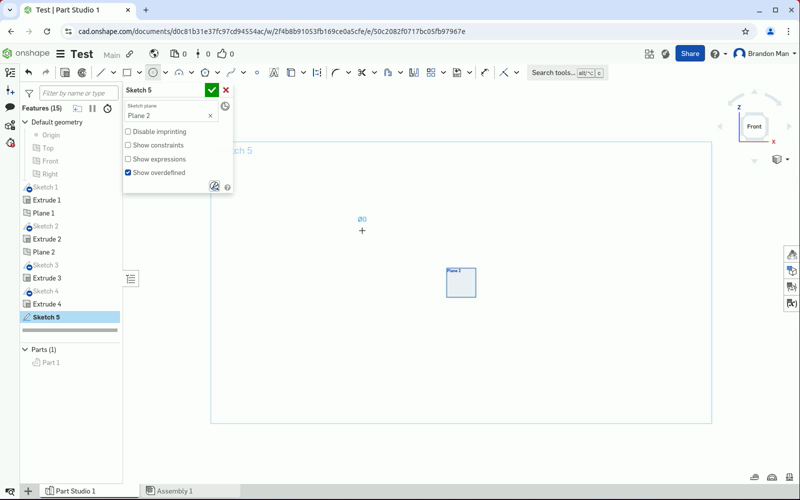
mouse_move(363, 230)
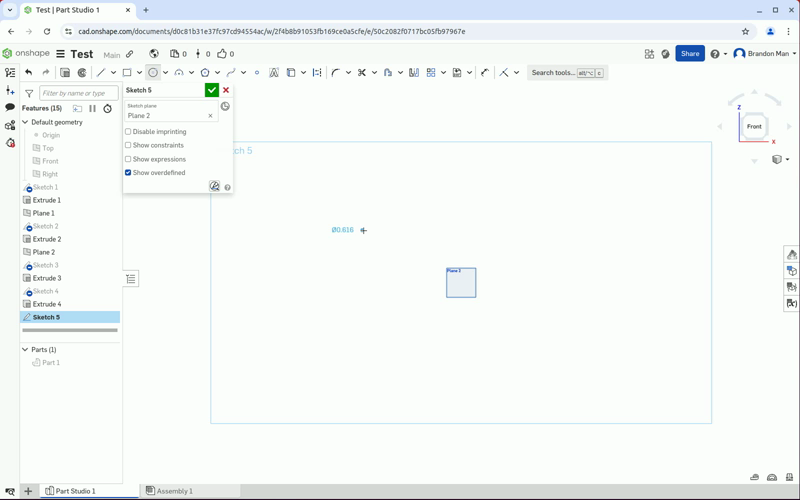
scroll(6)
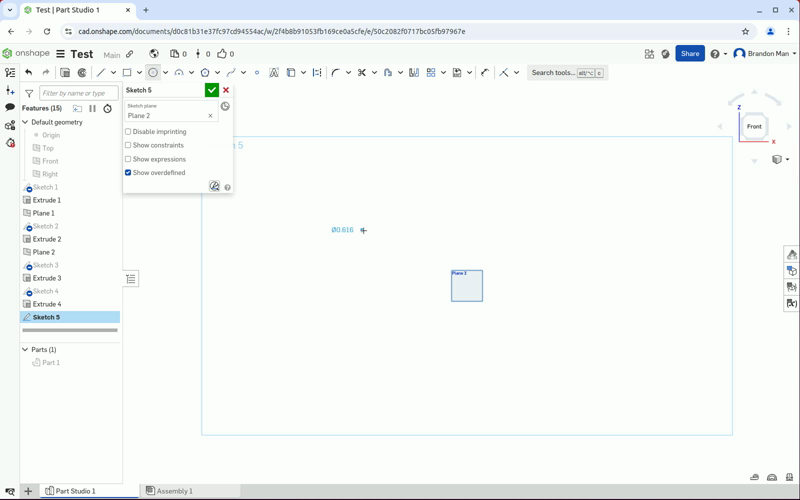
scroll(6)
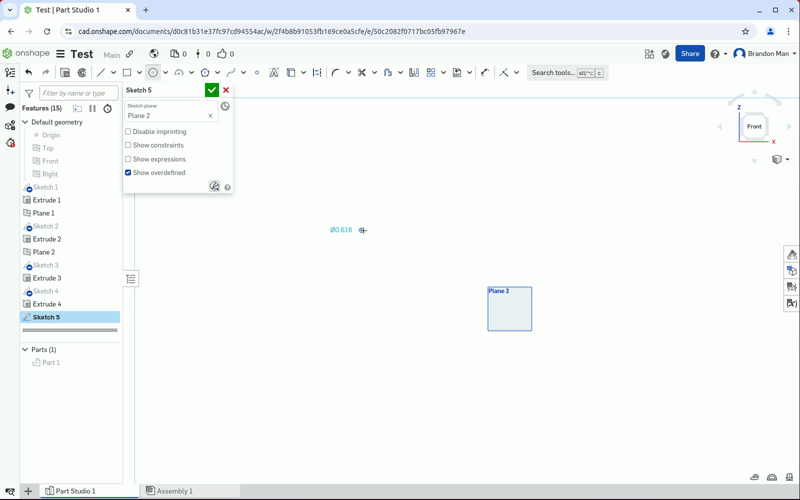
scroll(6)
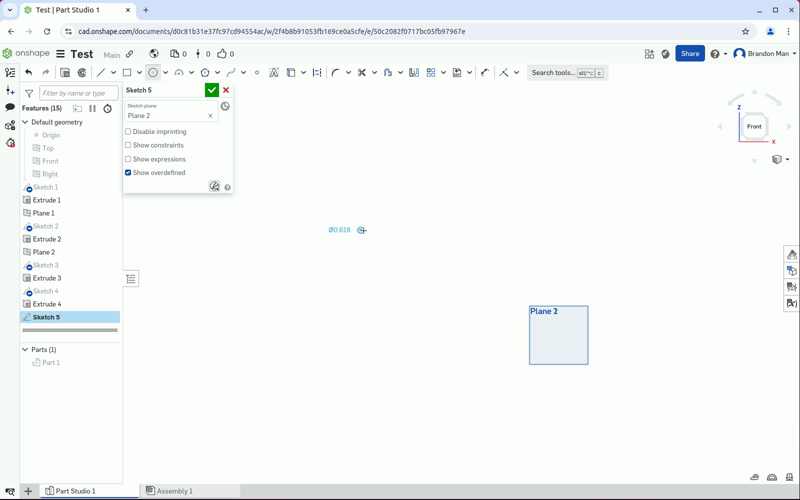
scroll(6)
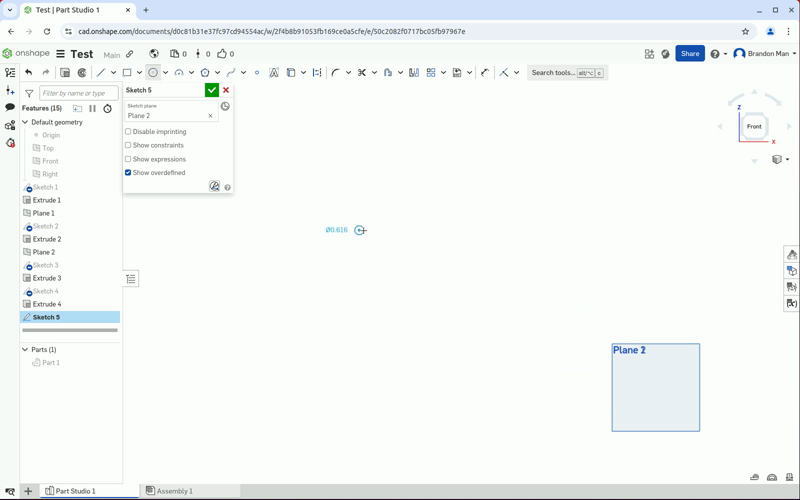
scroll(6)
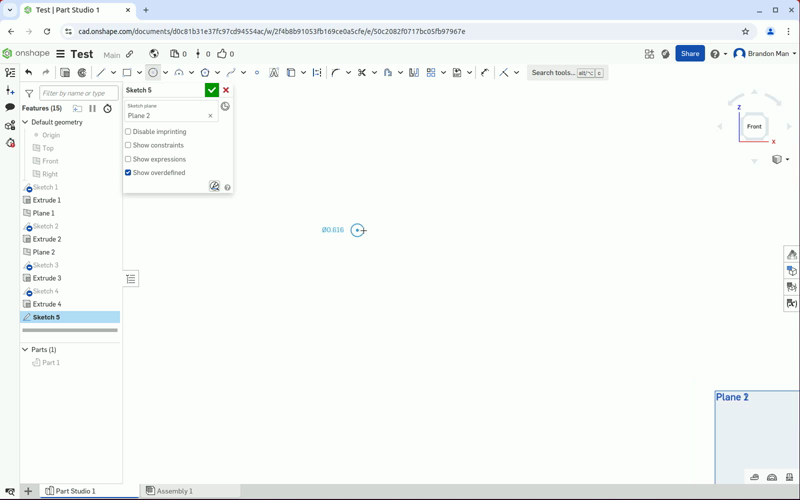
scroll(6)
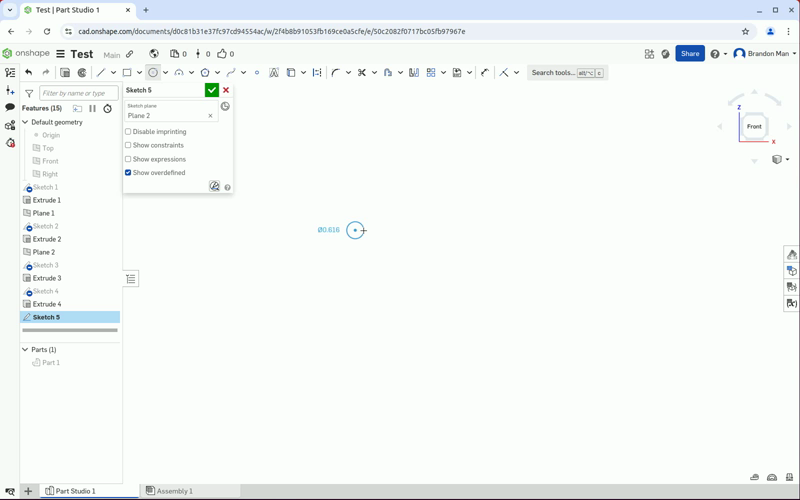
scroll(6)
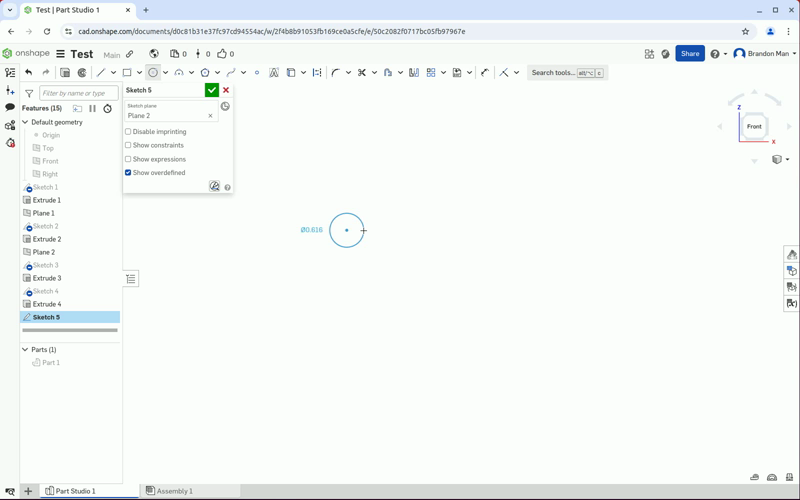
click(363, 230)
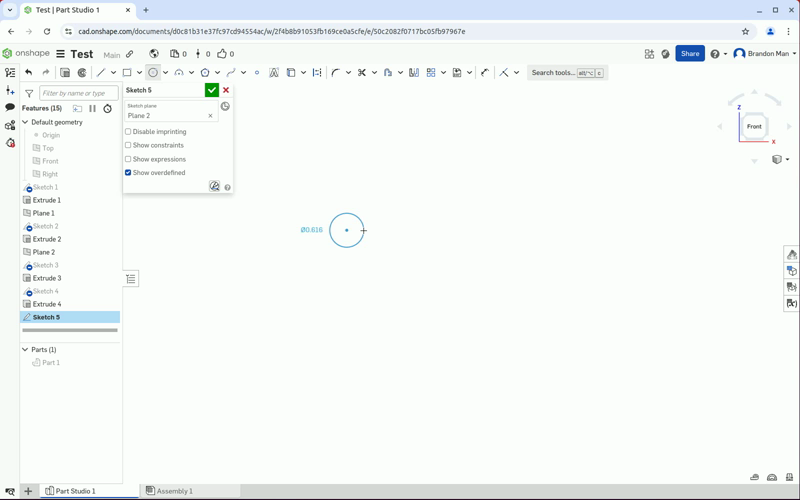
scroll(-6)
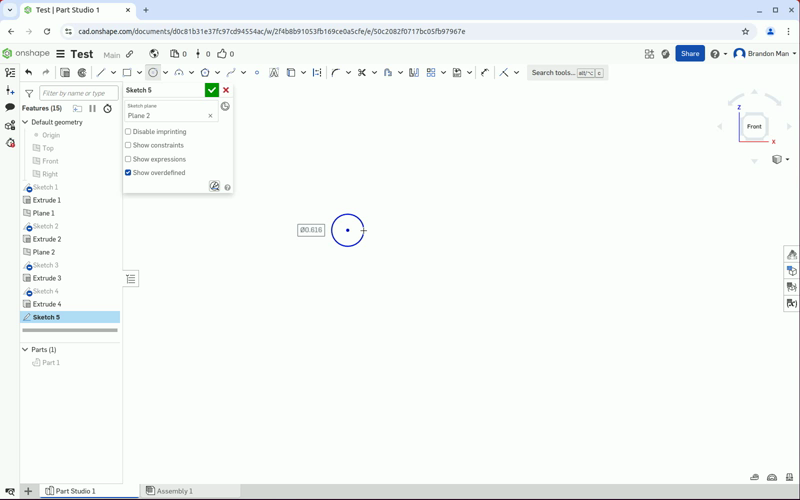
scroll(-6)
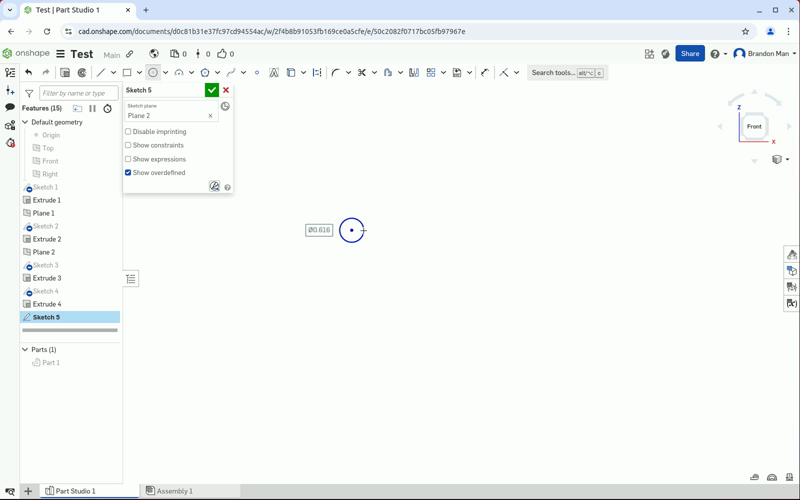
scroll(-6)
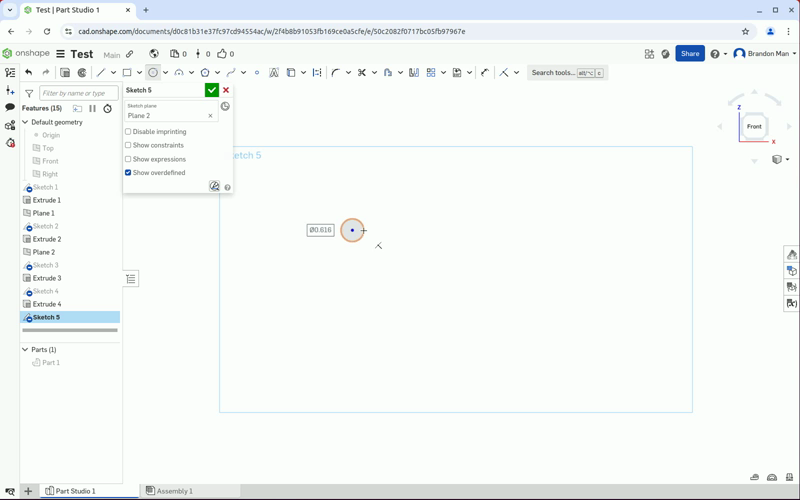
scroll(-6)
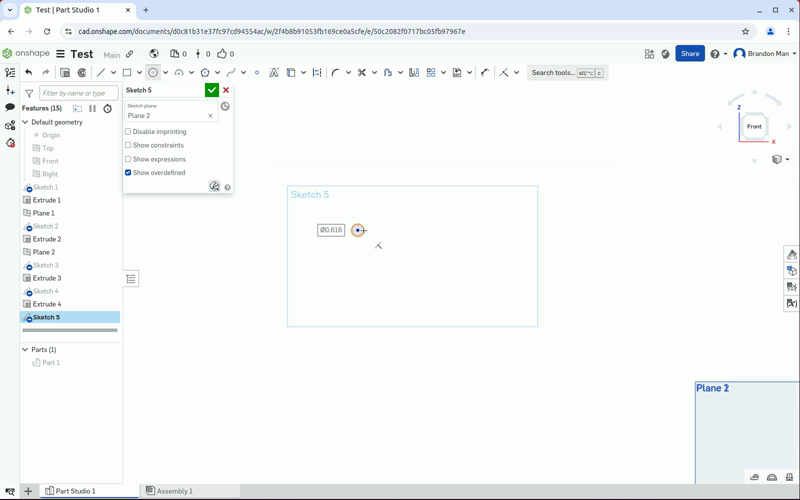
scroll(-6)
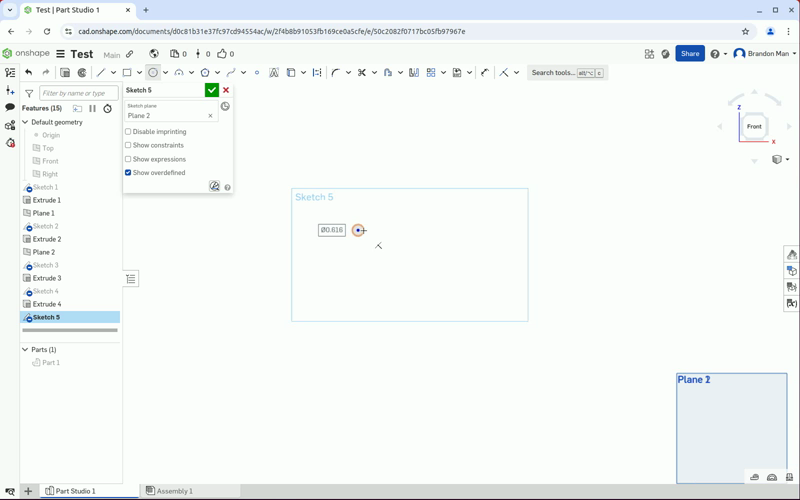
scroll(-6)
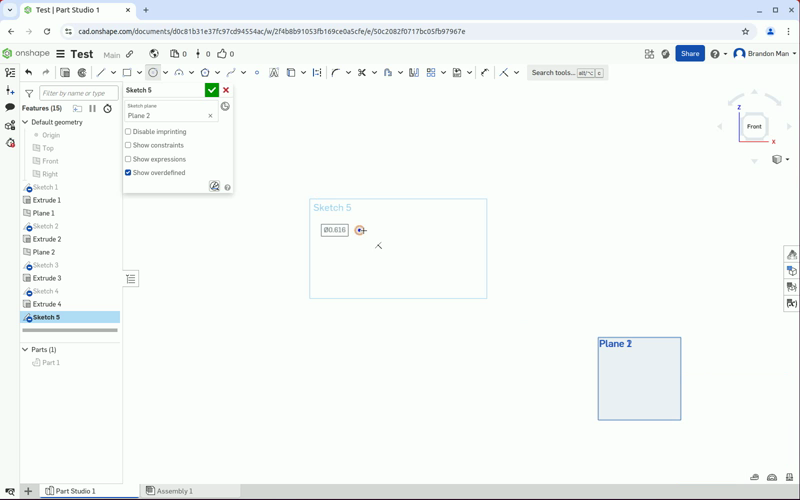
scroll(-6)
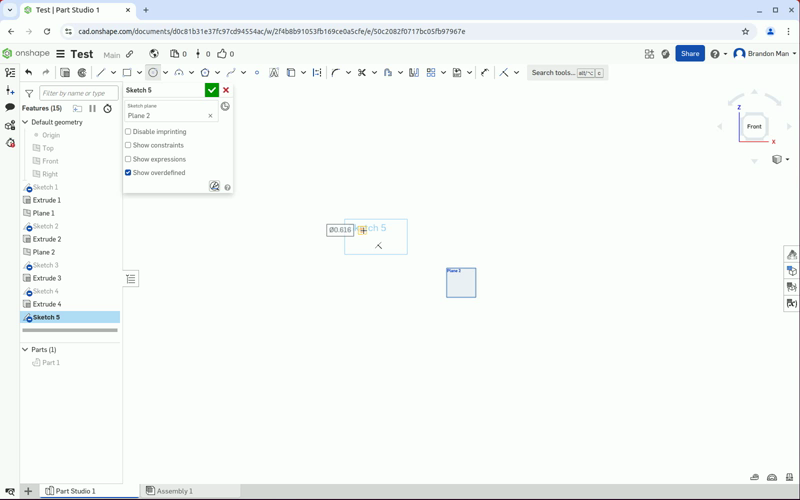
key(esc)
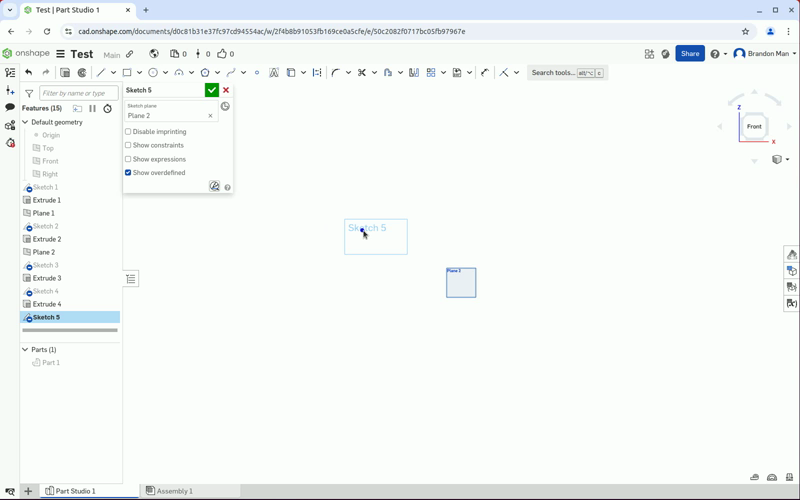
mouse_move(362, 231)
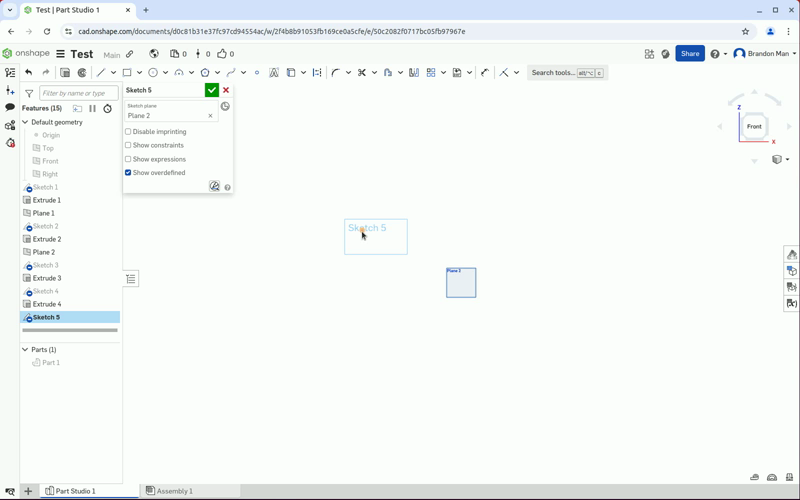
scroll(6)
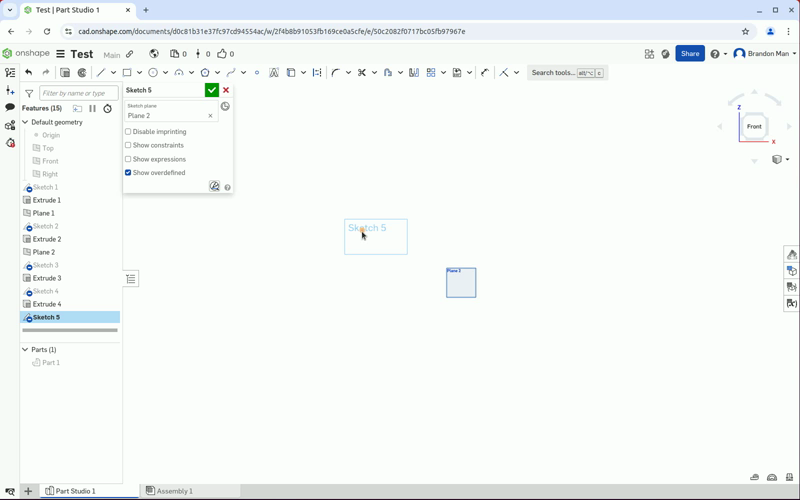
scroll(6)
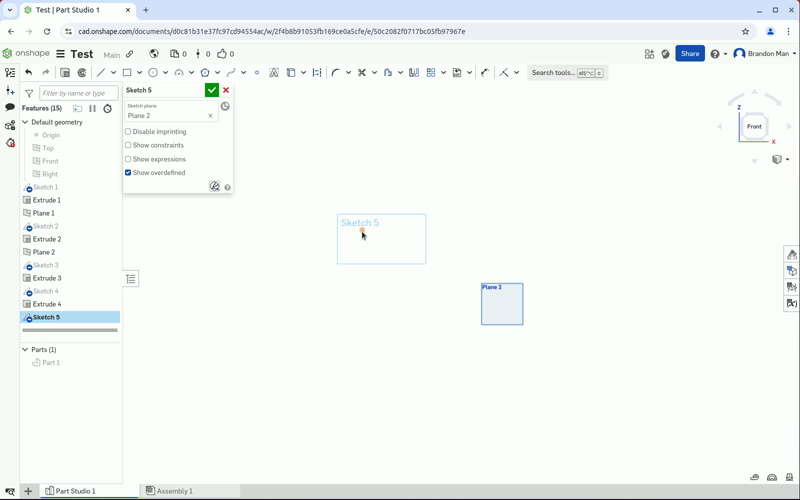
scroll(6)
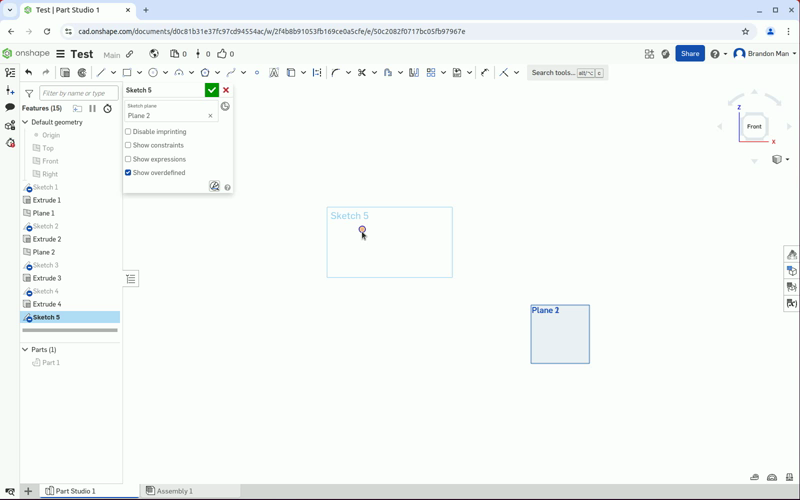
scroll(6)
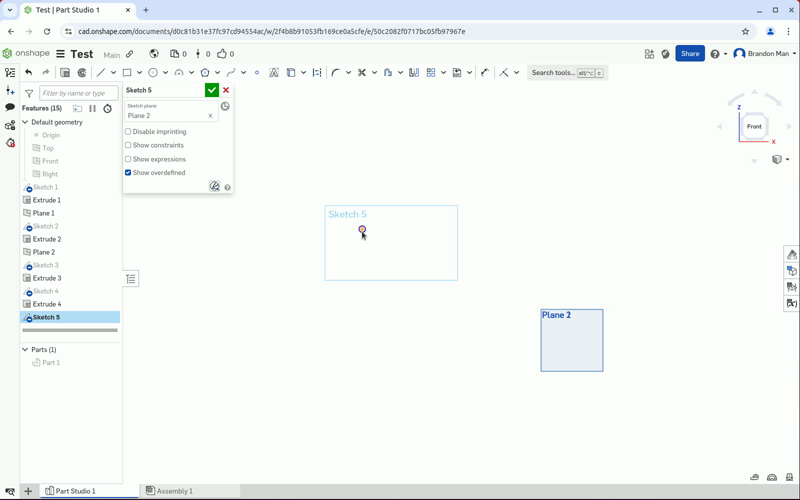
scroll(6)
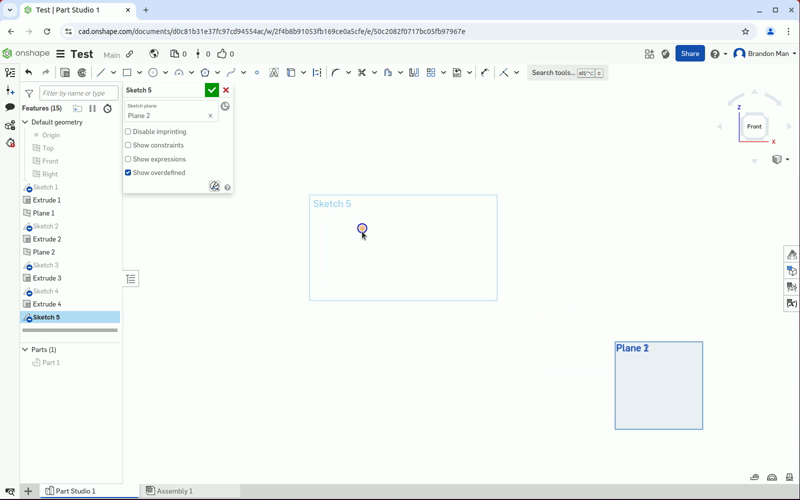
scroll(6)
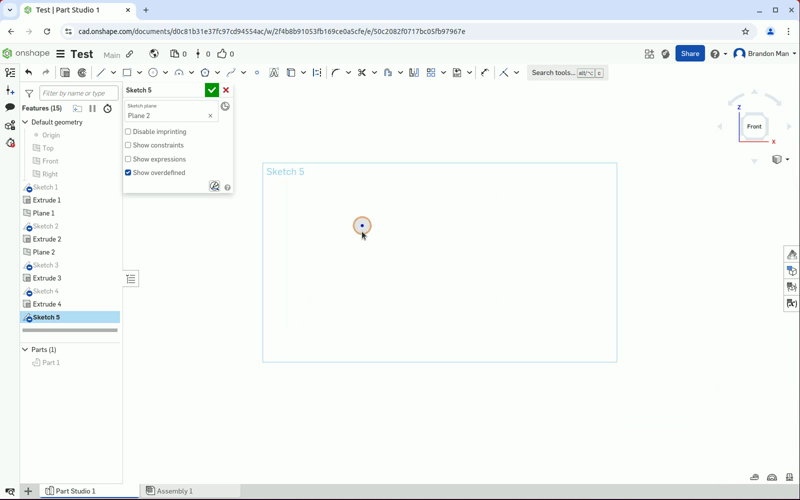
scroll(6)
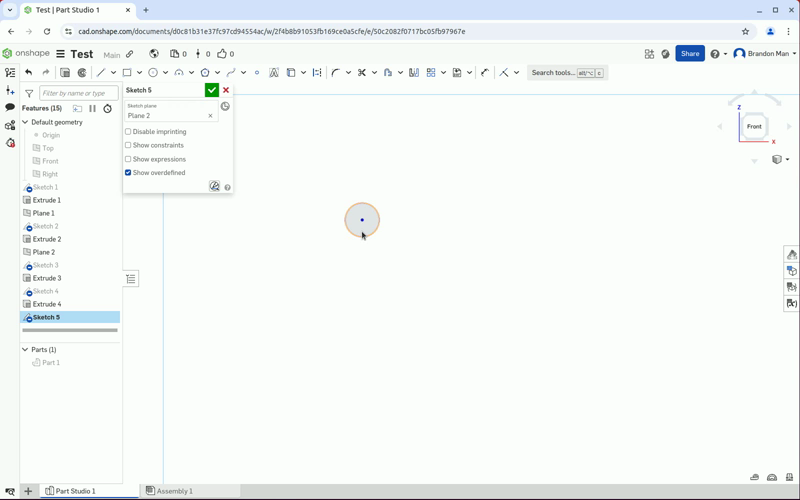
click(362, 231)
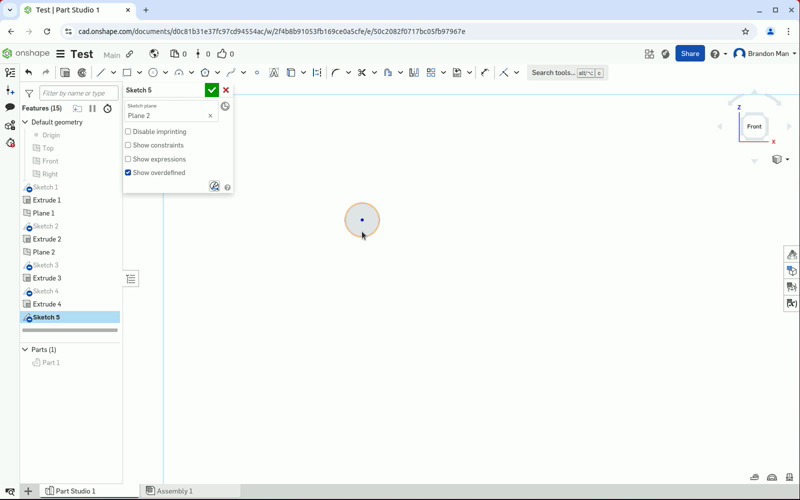
scroll(-6)
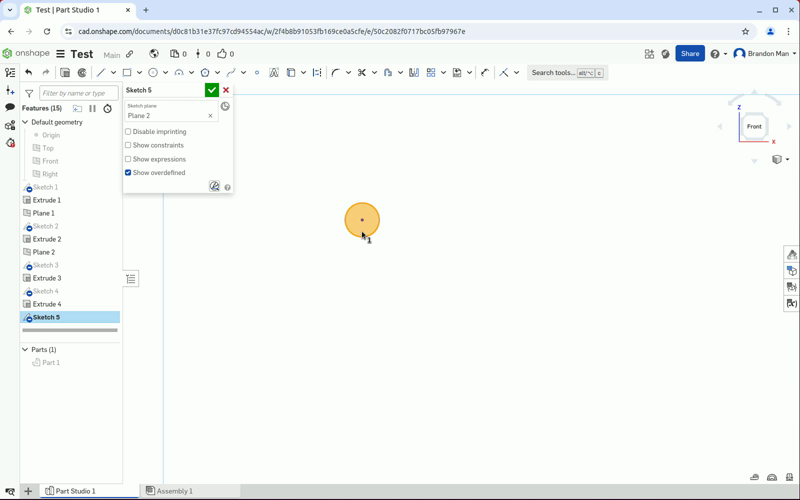
scroll(-6)
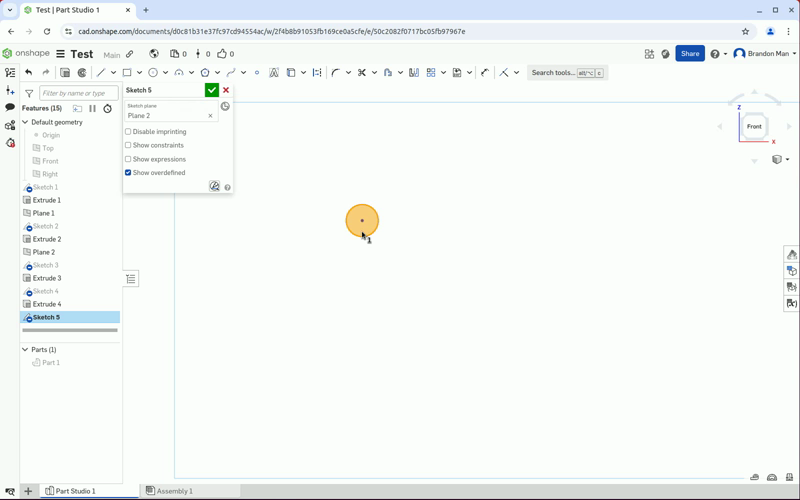
scroll(-6)
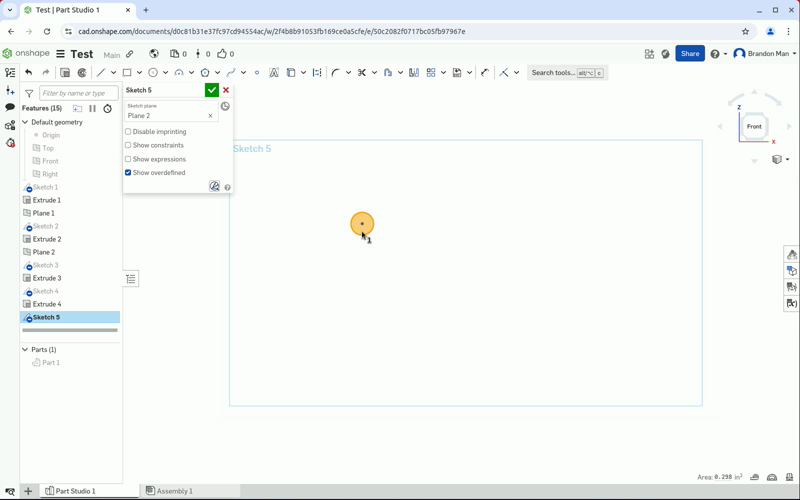
scroll(-6)
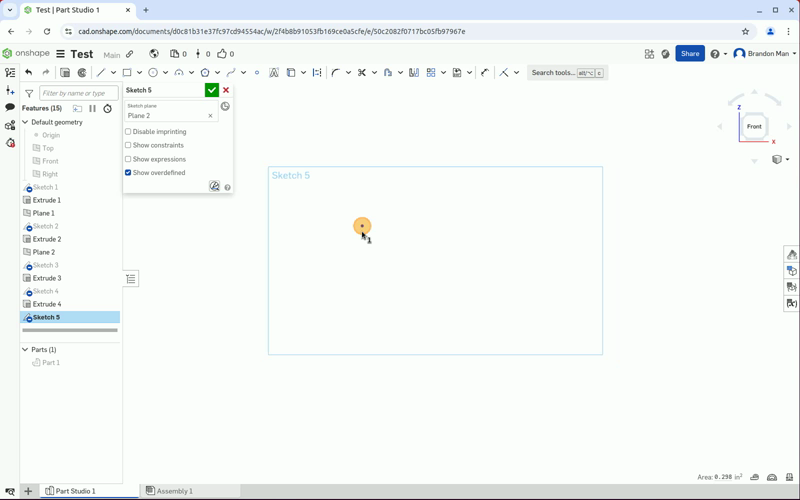
scroll(-6)
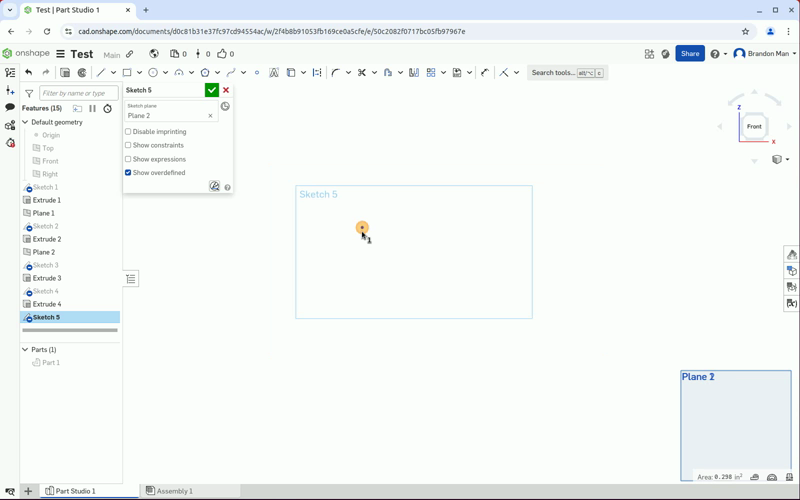
scroll(-6)
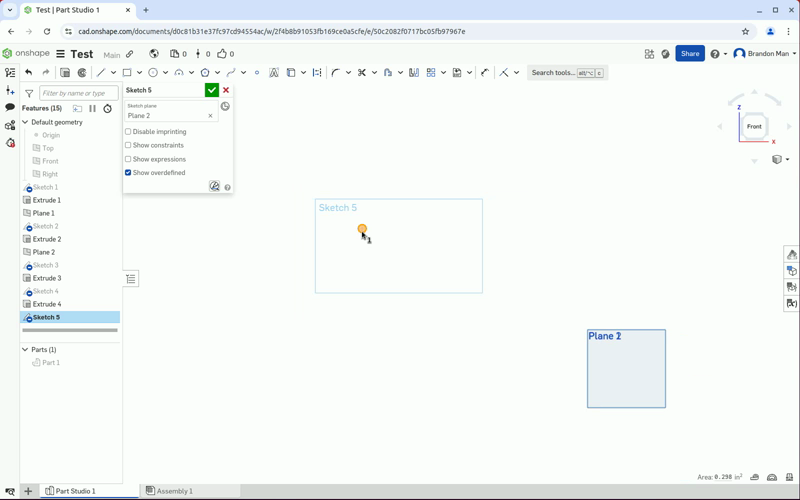
scroll(-6)
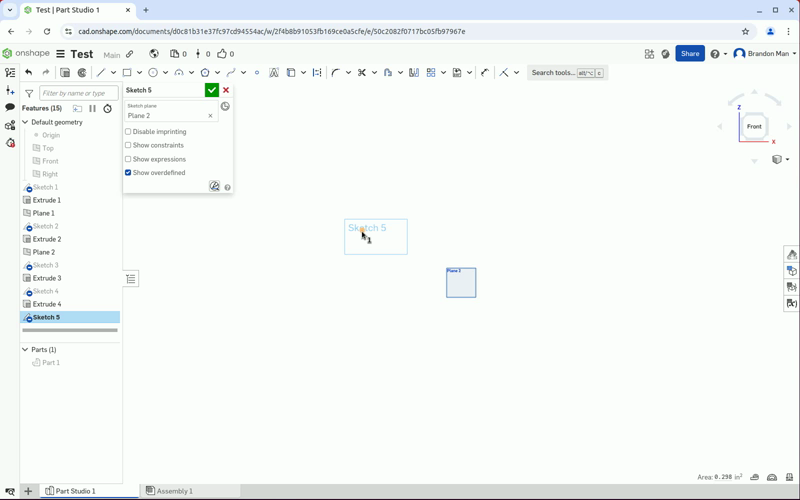
mouse_move(73, 352)
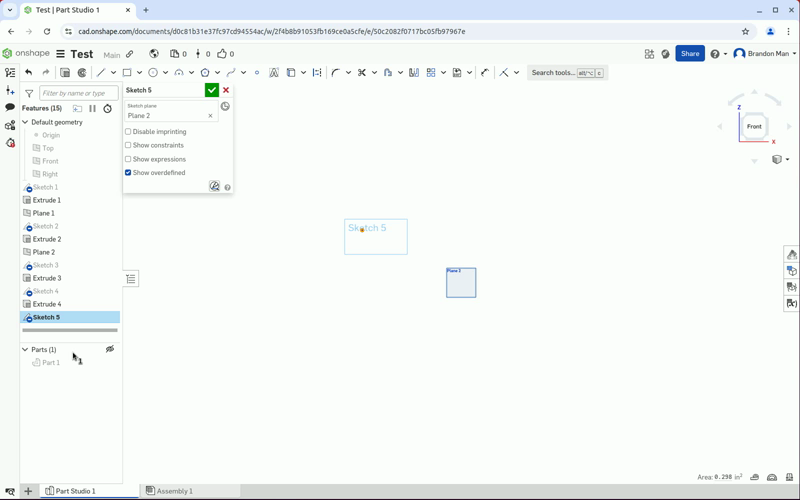
key(shift+y)
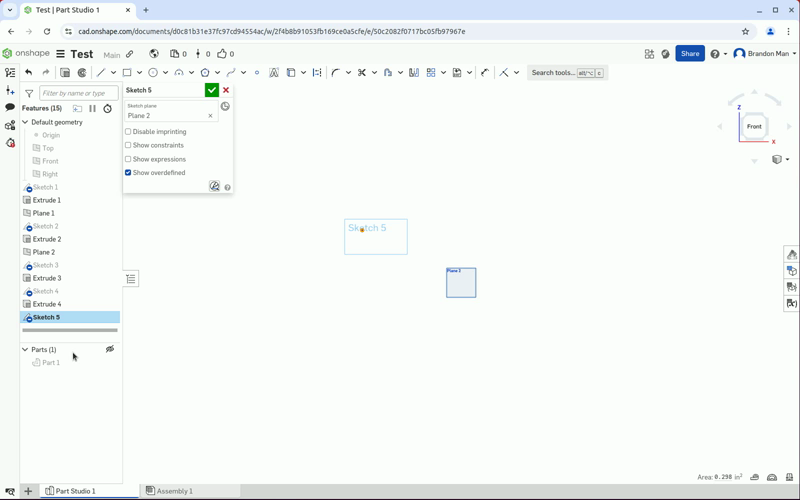
key(shift+e)
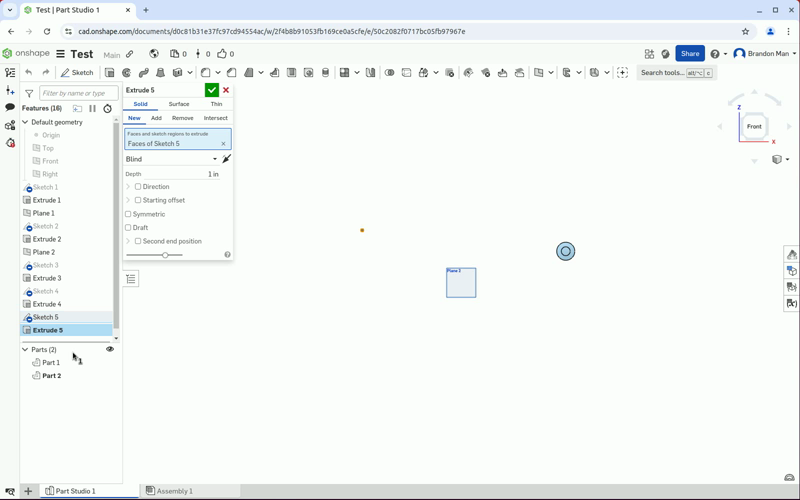
mouse_move(143, 106)
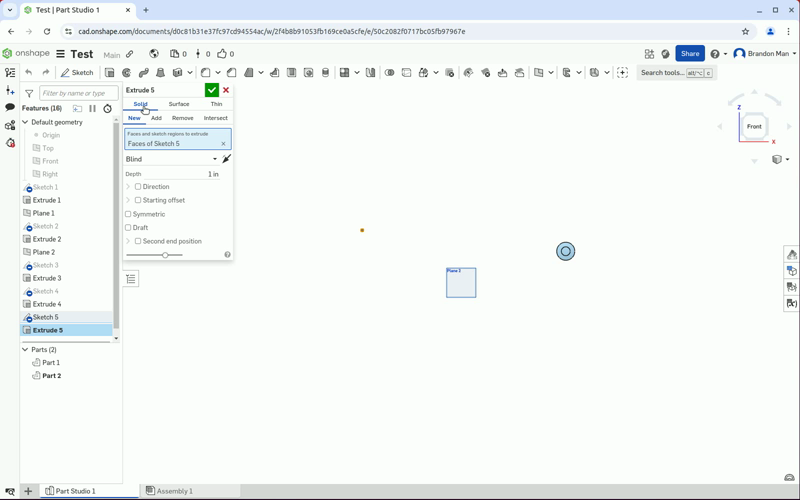
click(143, 106)
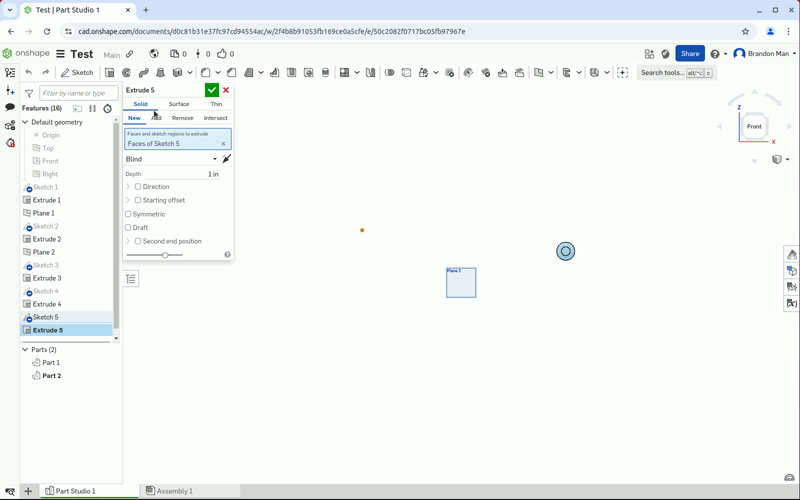
mouse_move(186, 120)
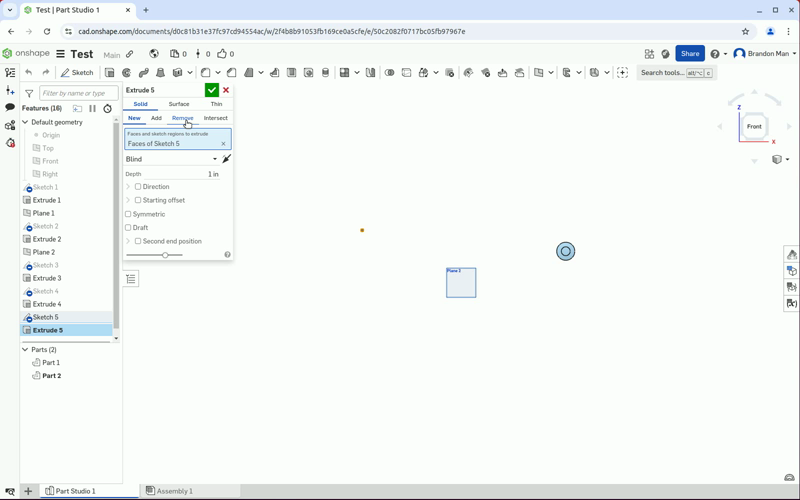
click(186, 120)
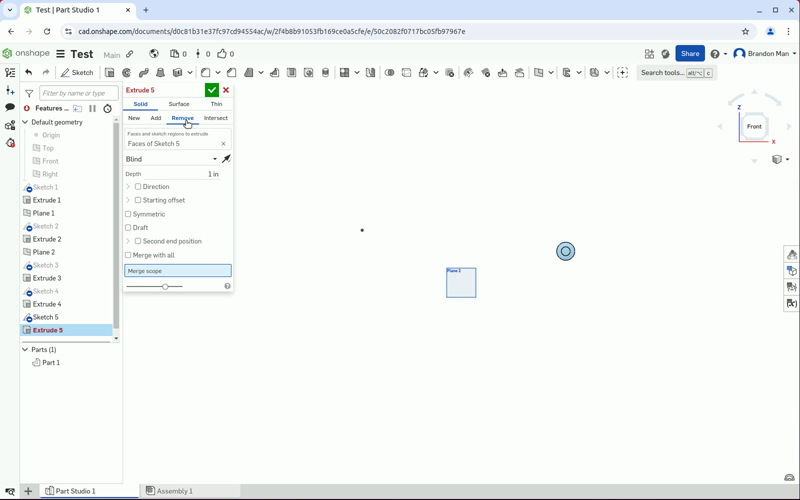
key(tab, 4)
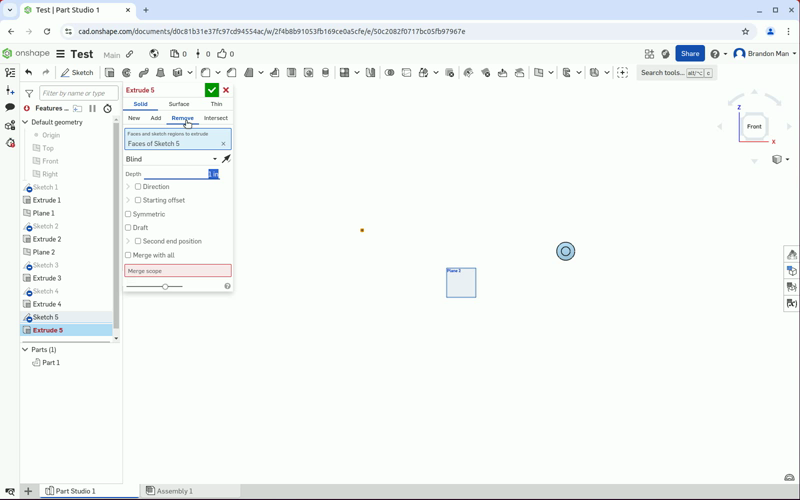
text(2.166)
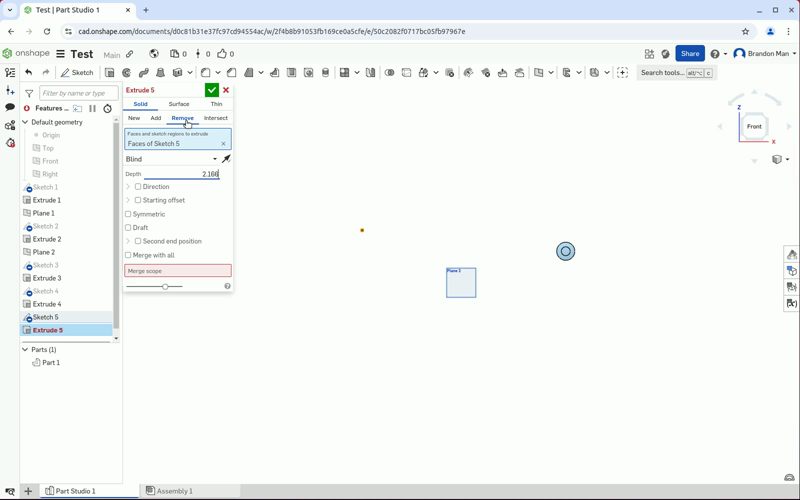
key(tab, 6)
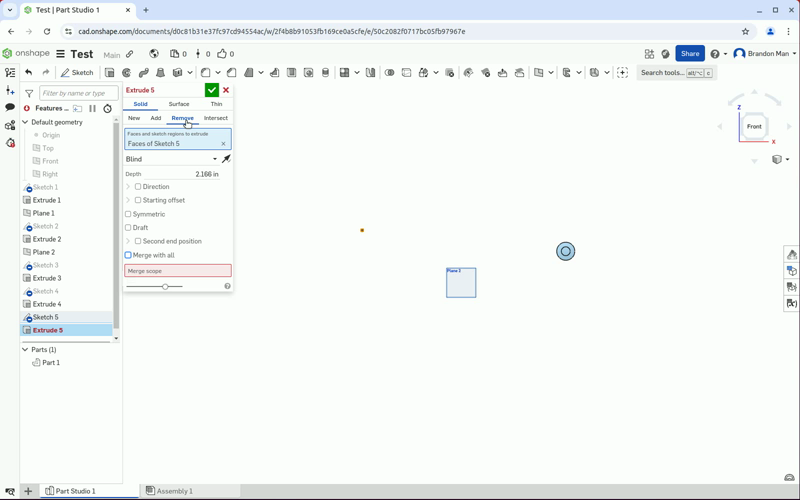
key(space)
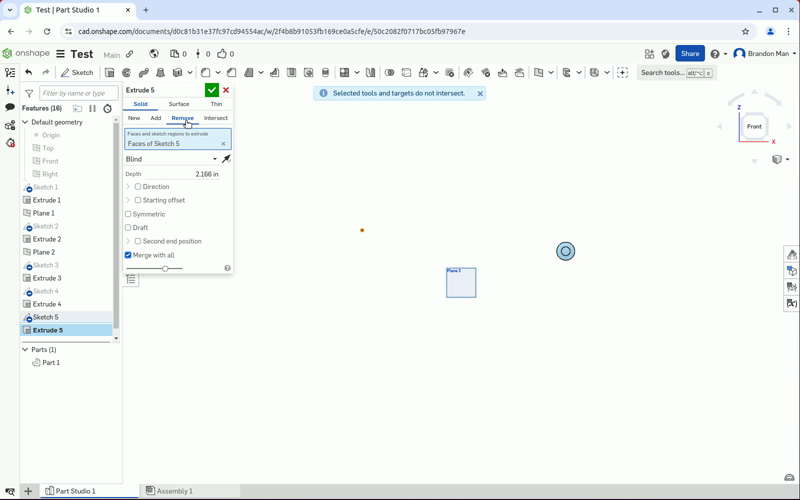
key(enter)
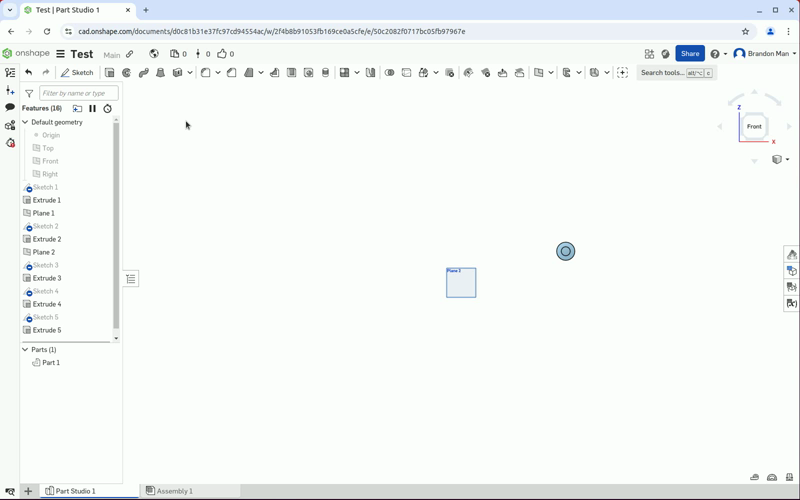
key(shift+h)
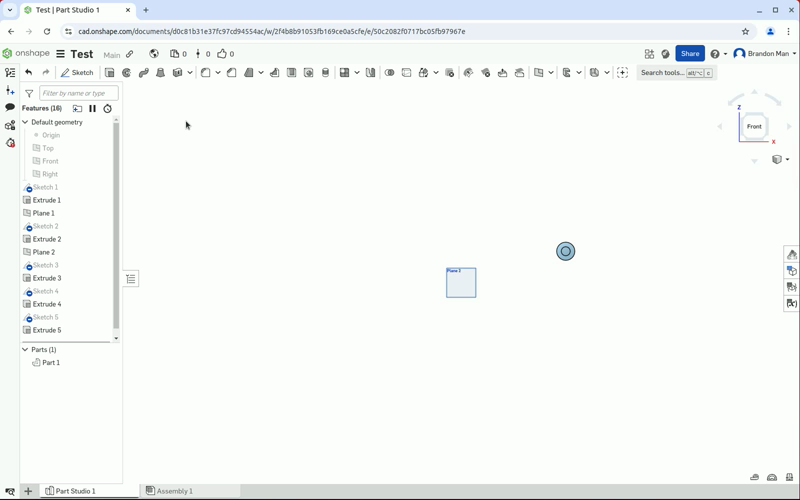
key(shift+h)
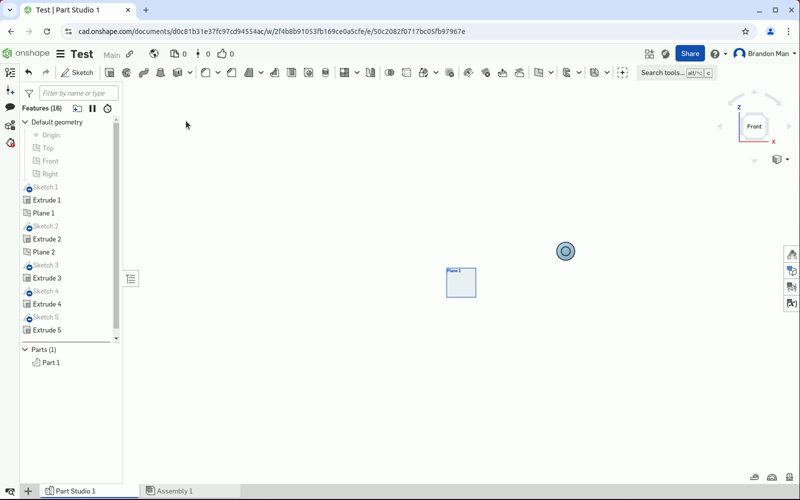
mouse_move(69, 189)
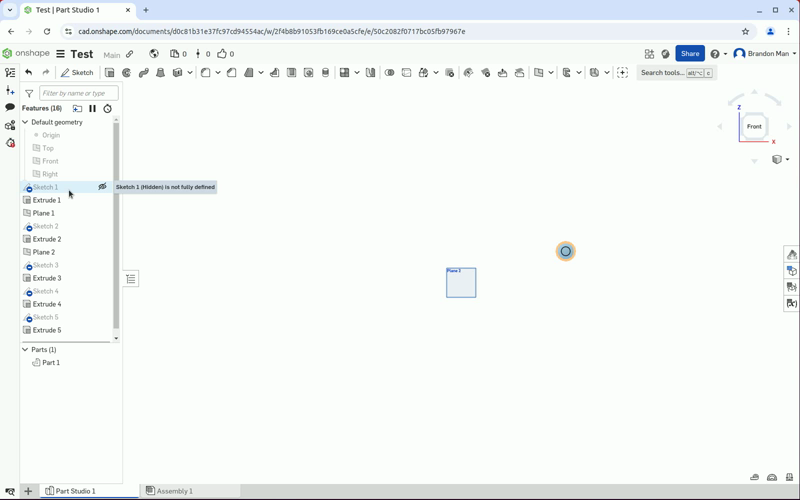
click(69, 189)
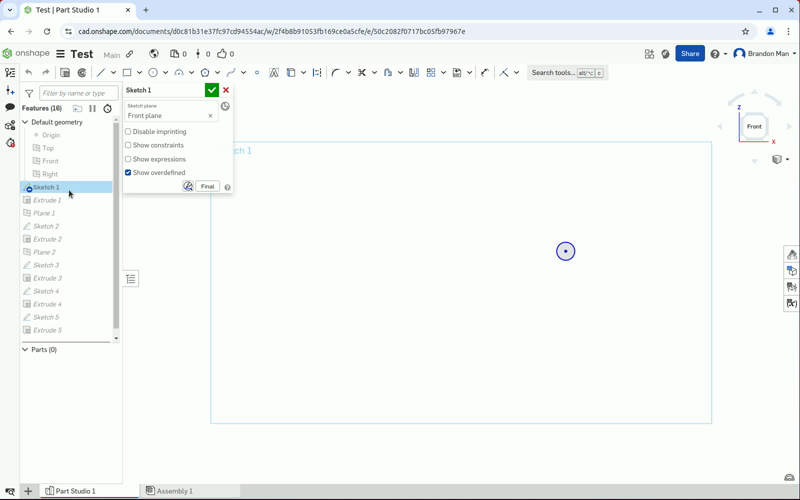
mouse_move(229, 92)
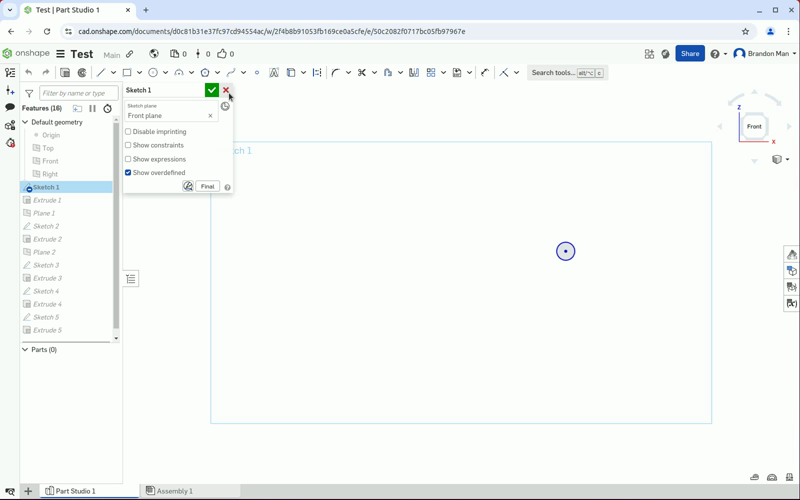
click(229, 92)
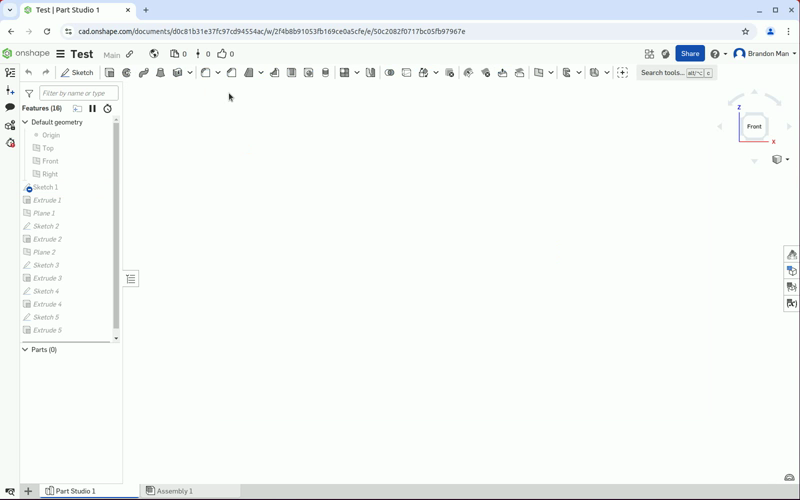
key(shift+s)
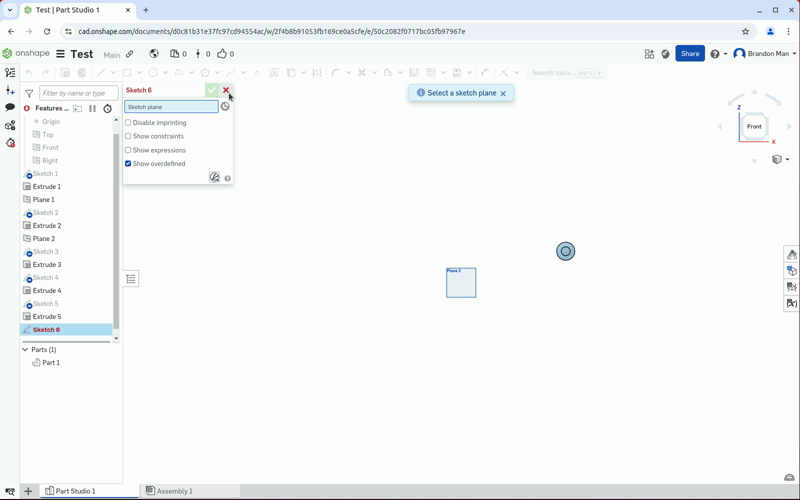
mouse_move(69, 241)
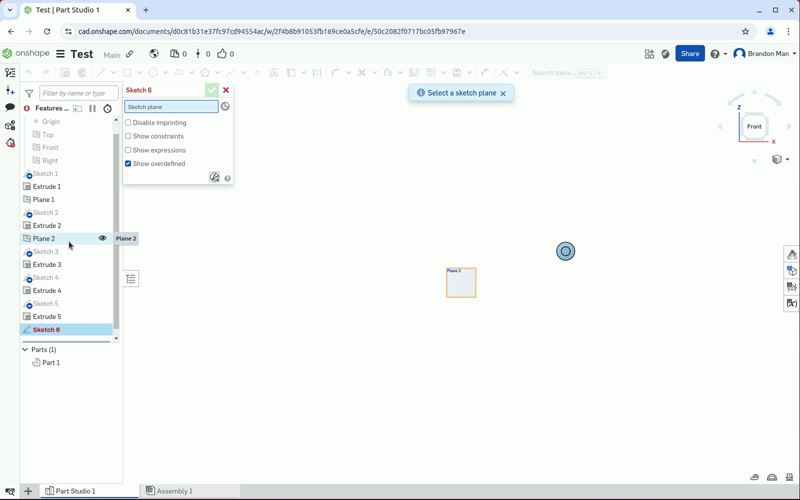
click(69, 241)
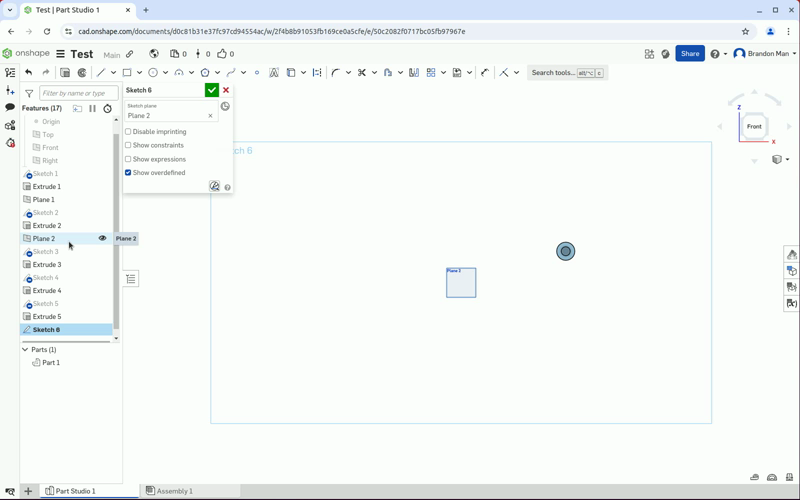
mouse_move(73, 352)
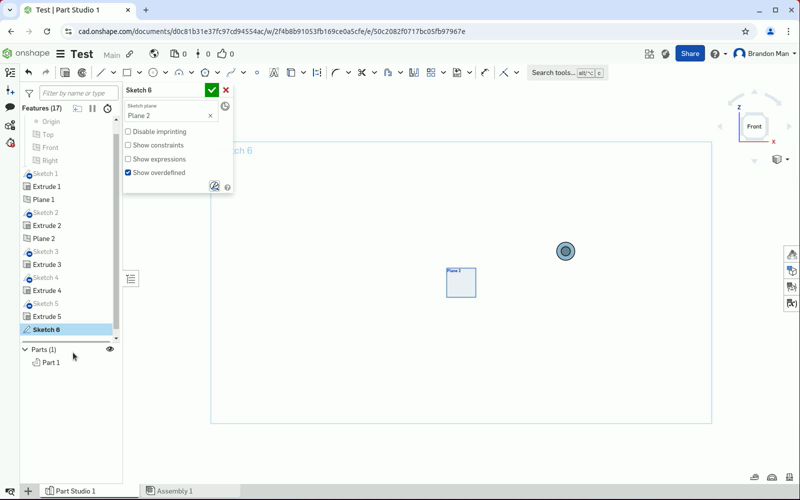
key(y)
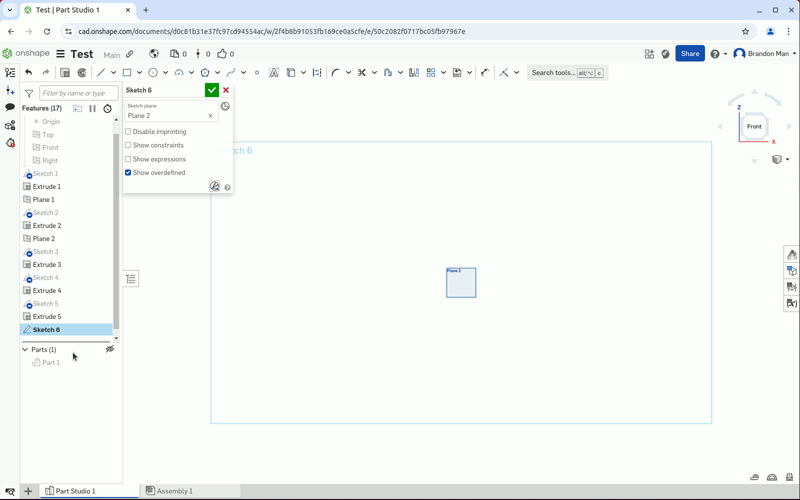
key(c)
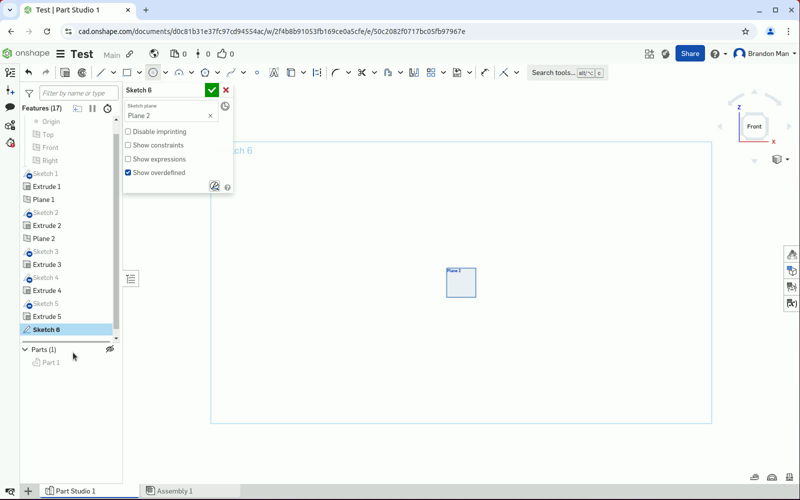
key_down(shift)
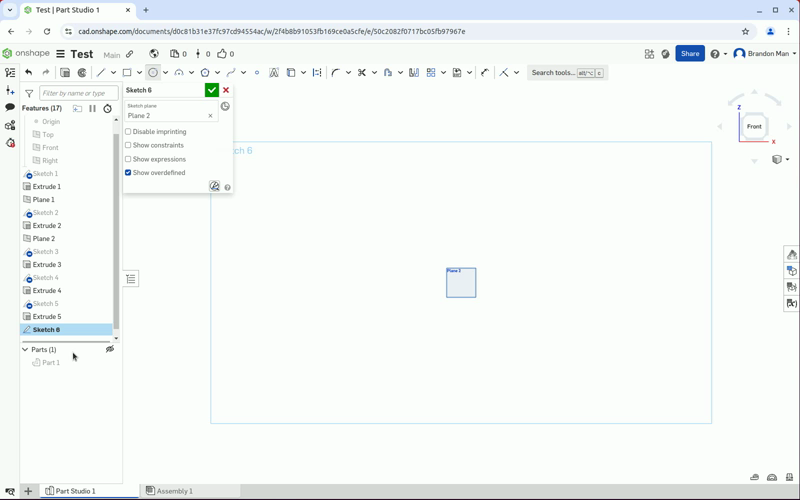
mouse_move(353, 315)
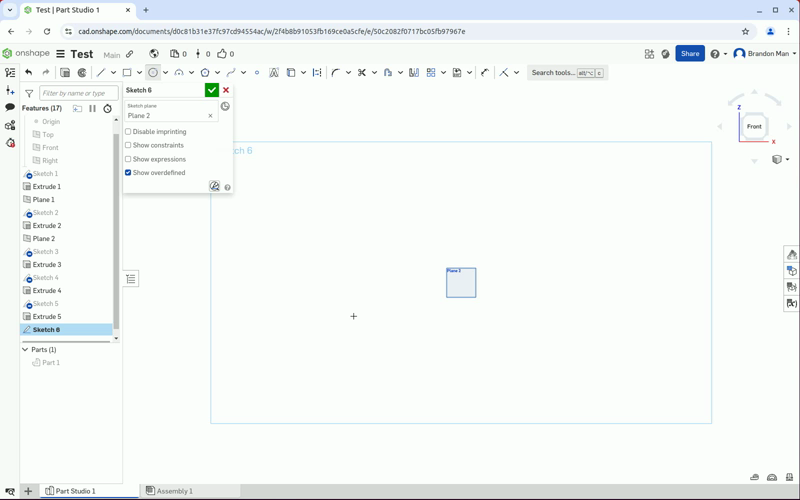
click(353, 315)
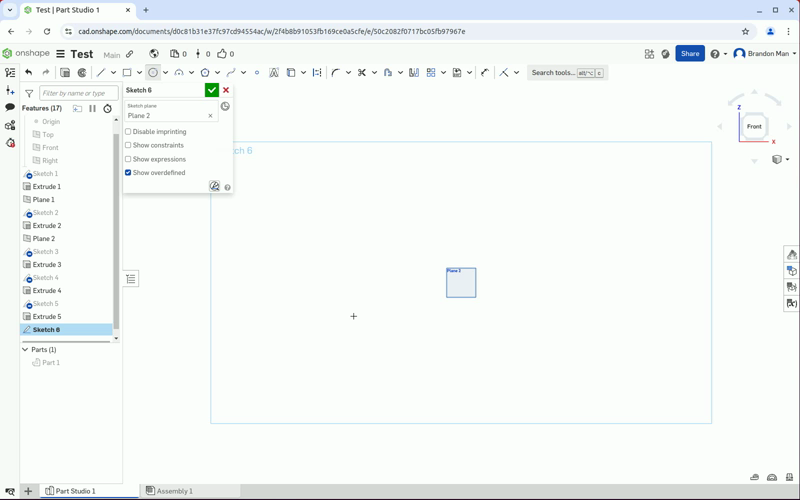
key_up(shift)
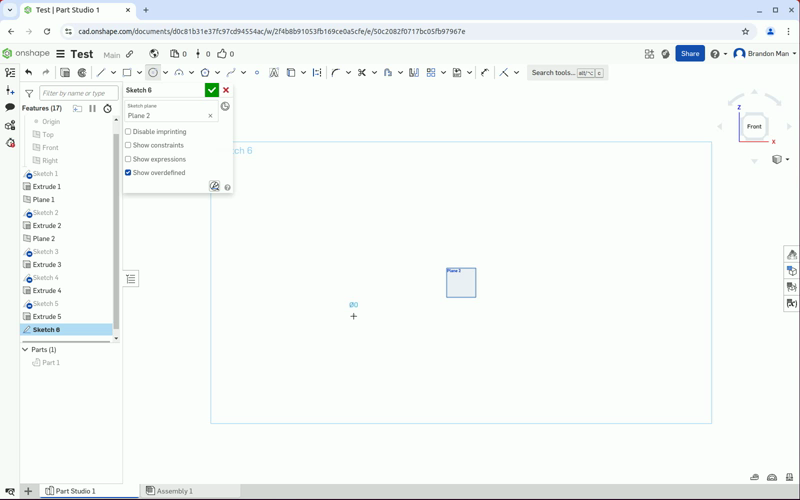
mouse_move(355, 315)
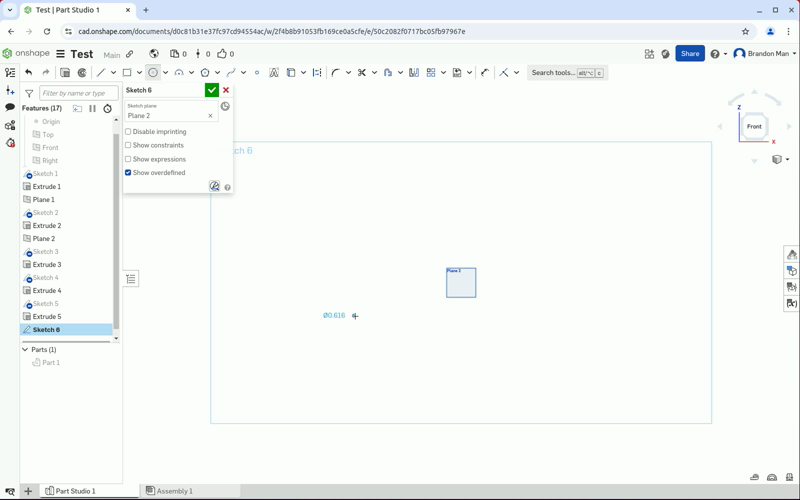
scroll(6)
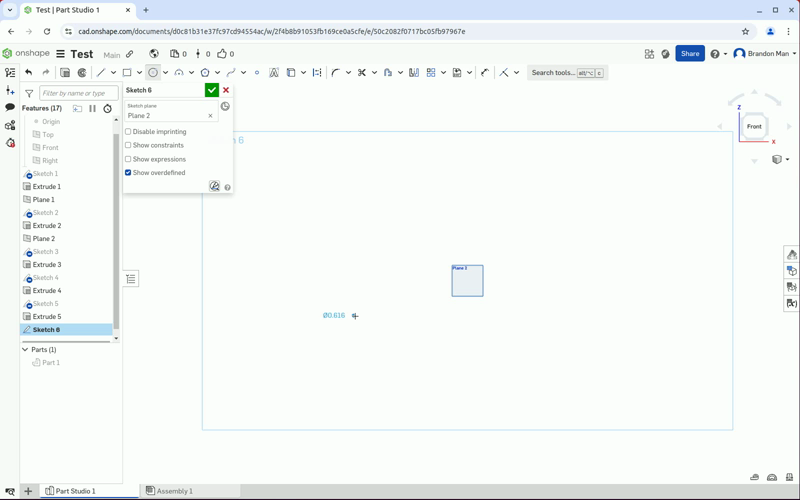
scroll(6)
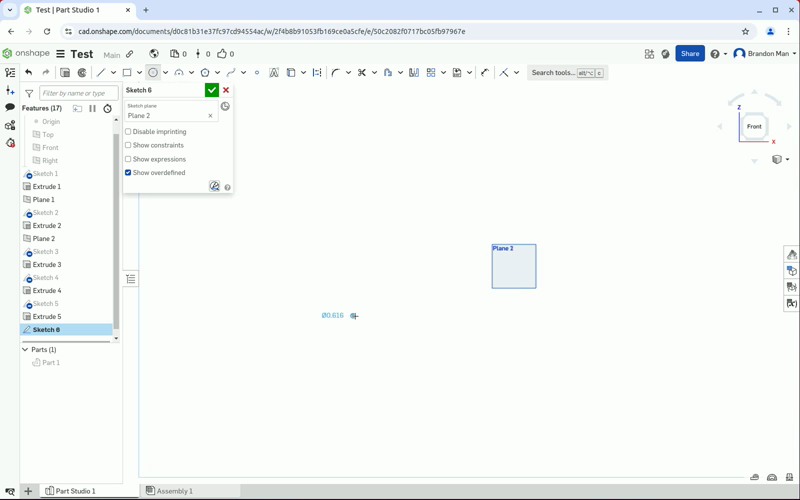
scroll(6)
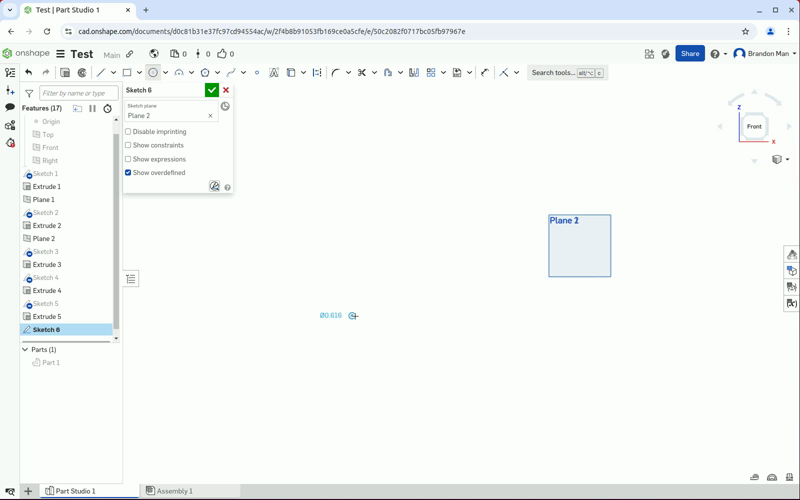
scroll(6)
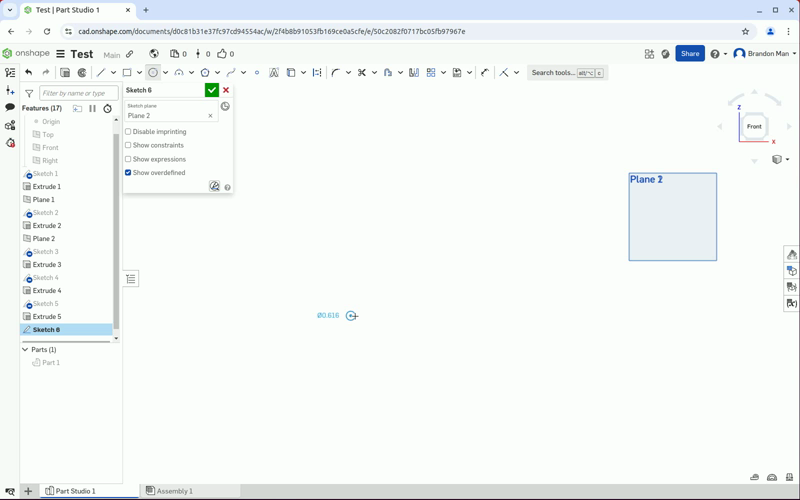
scroll(6)
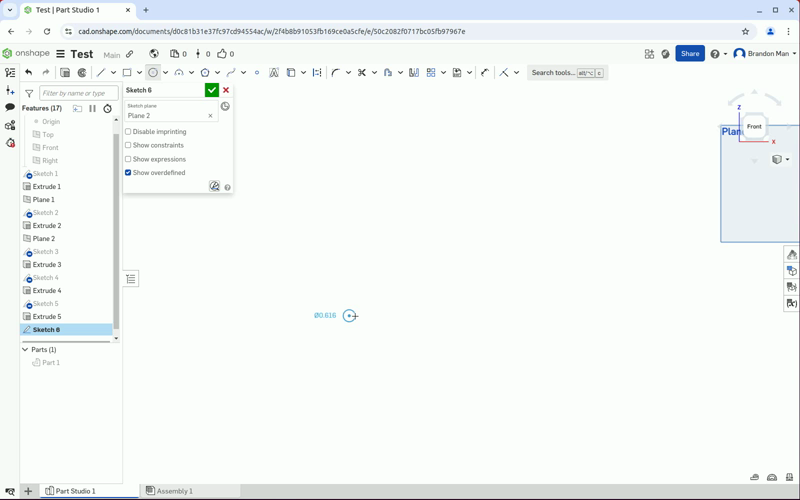
scroll(6)
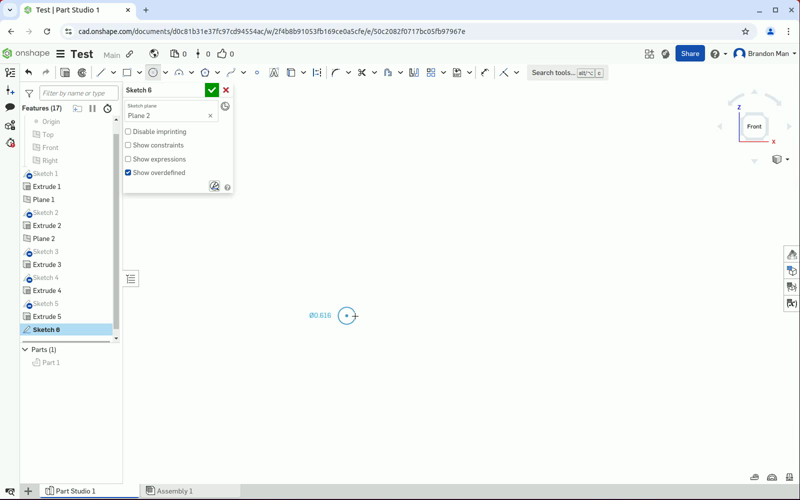
scroll(6)
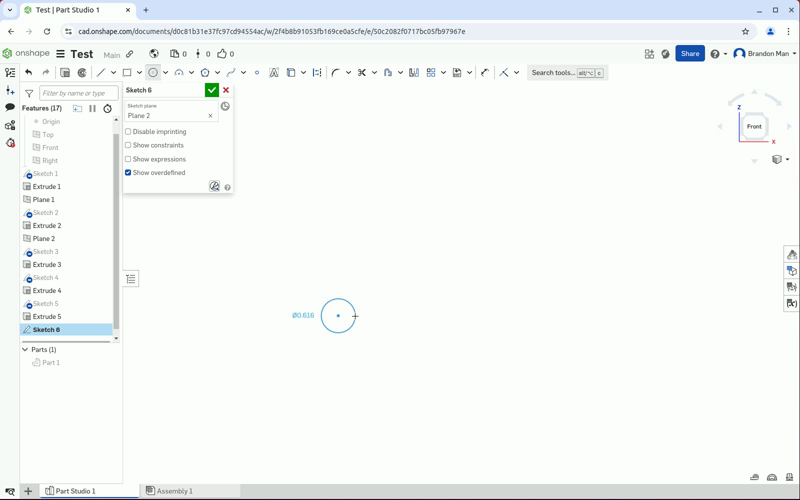
click(355, 315)
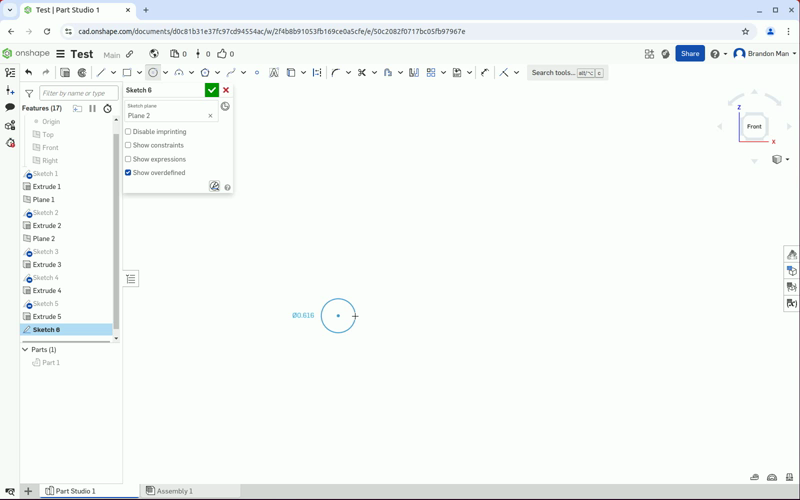
scroll(-6)
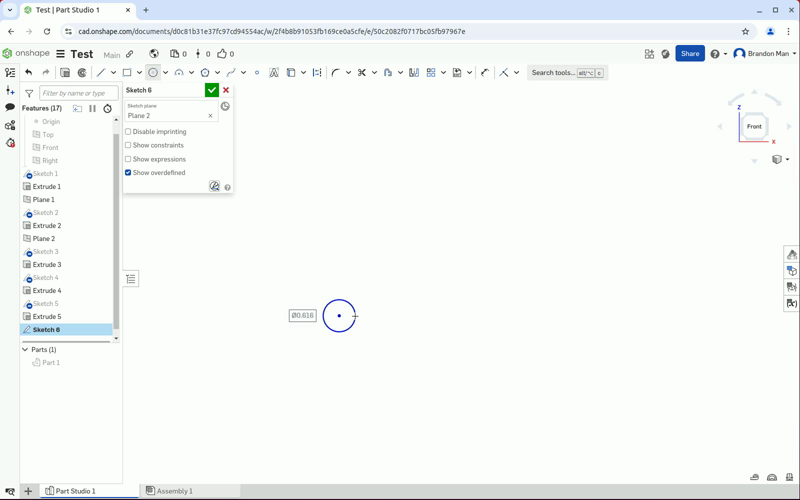
scroll(-6)
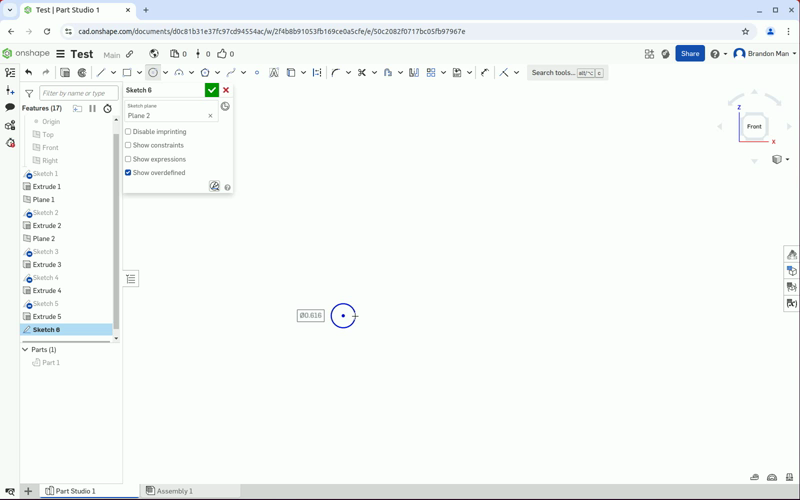
scroll(-6)
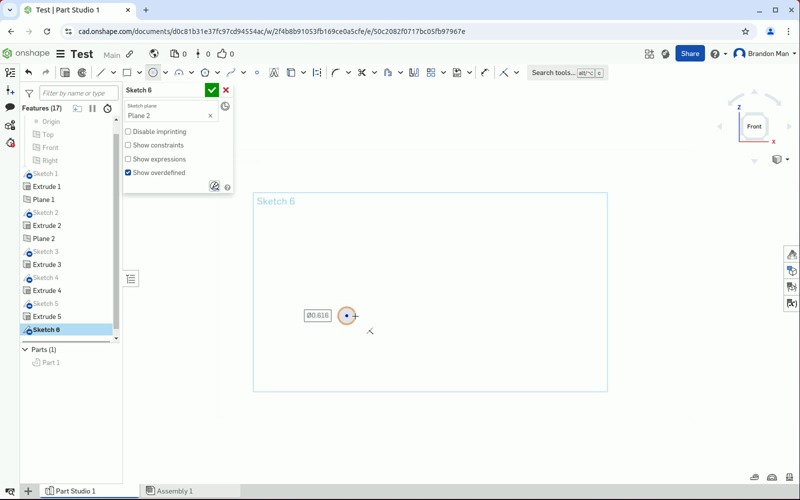
scroll(-6)
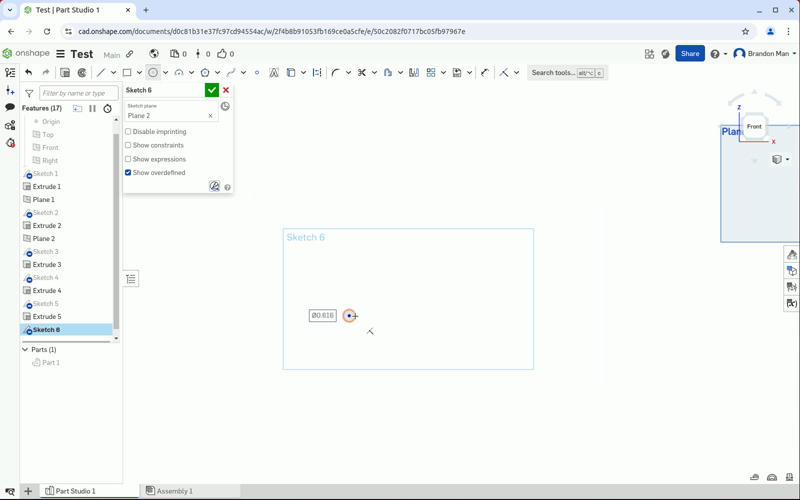
scroll(-6)
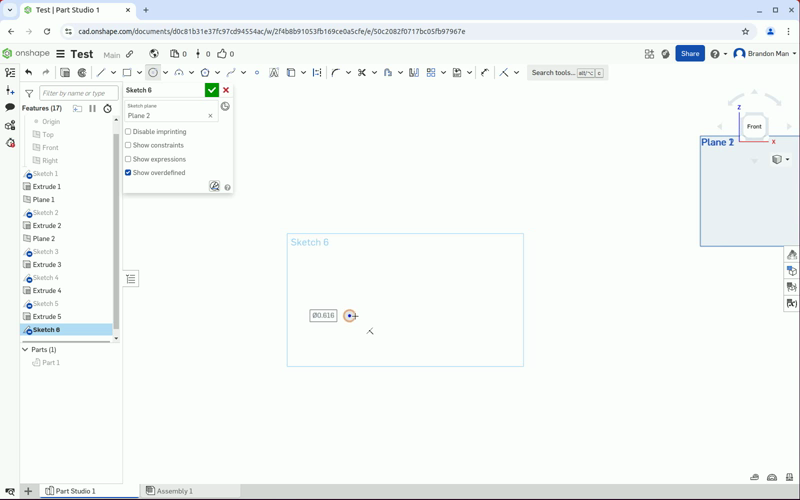
scroll(-6)
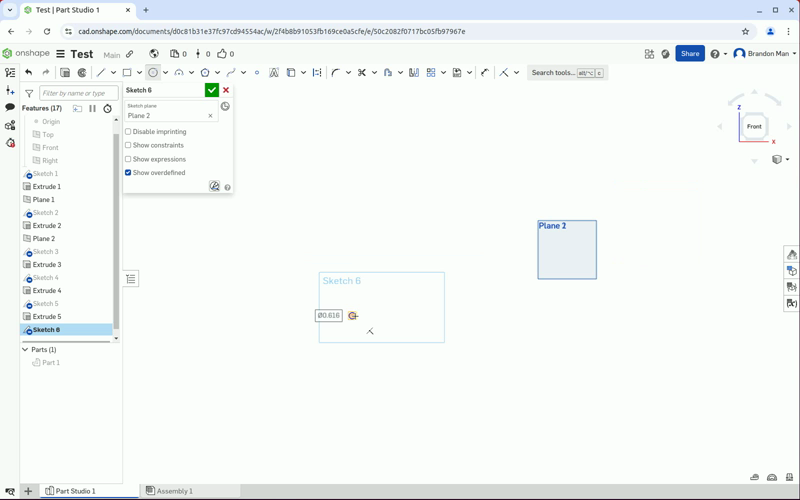
scroll(-6)
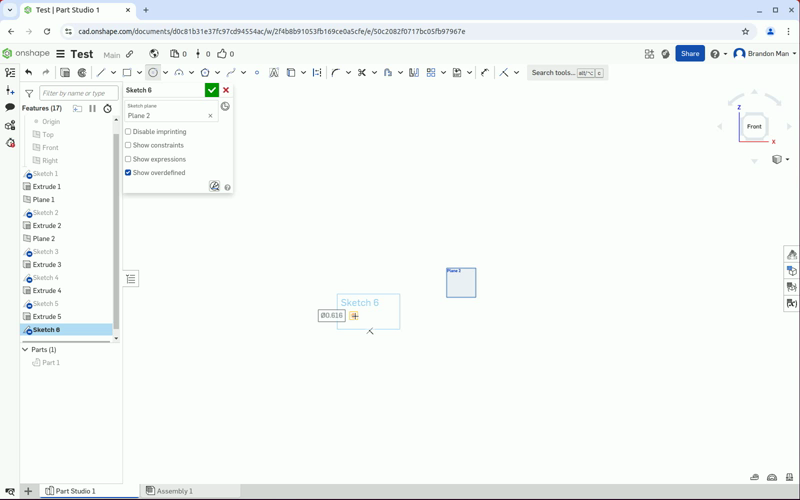
key(esc)
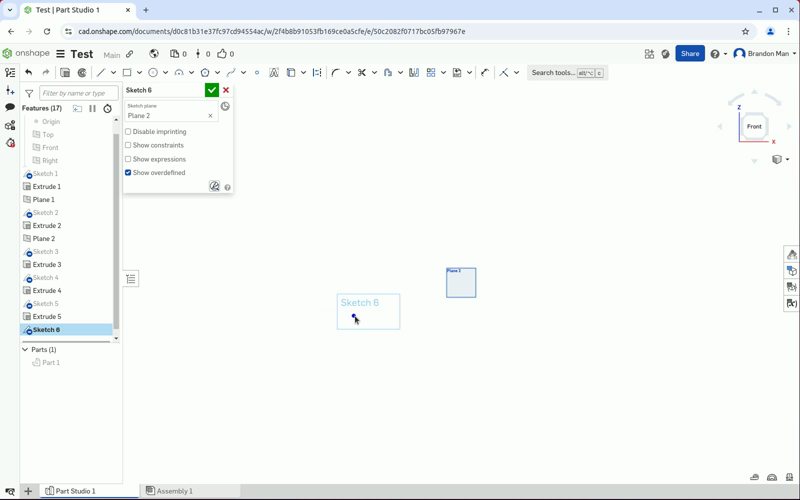
mouse_move(352, 315)
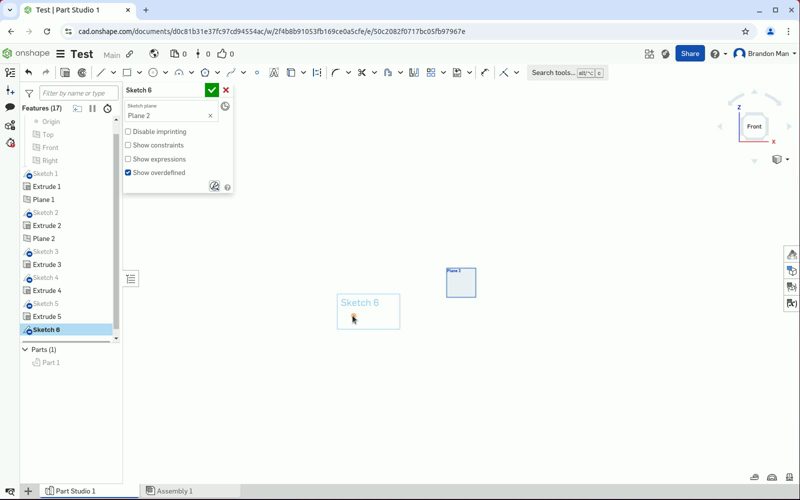
scroll(6)
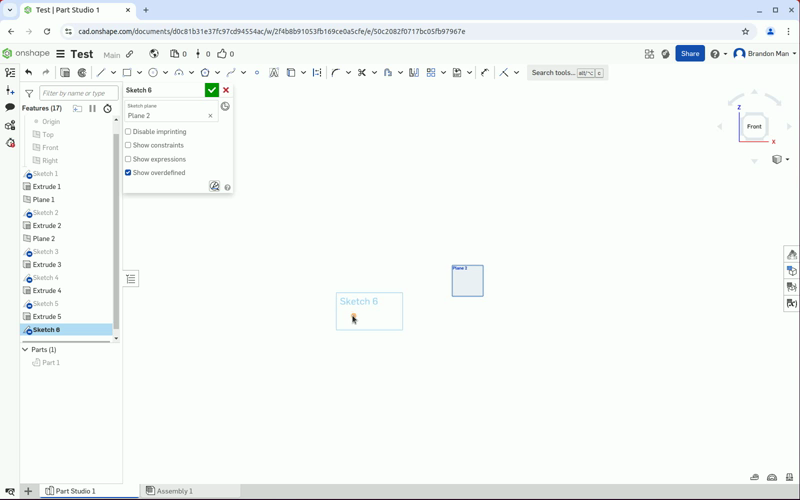
scroll(6)
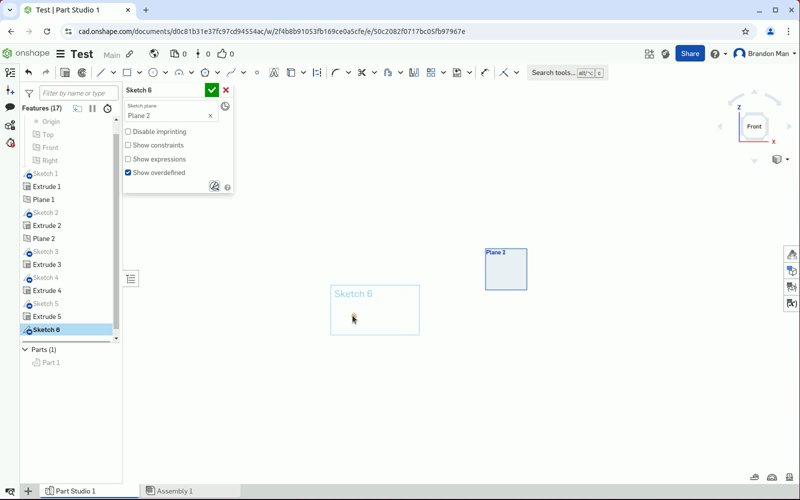
scroll(6)
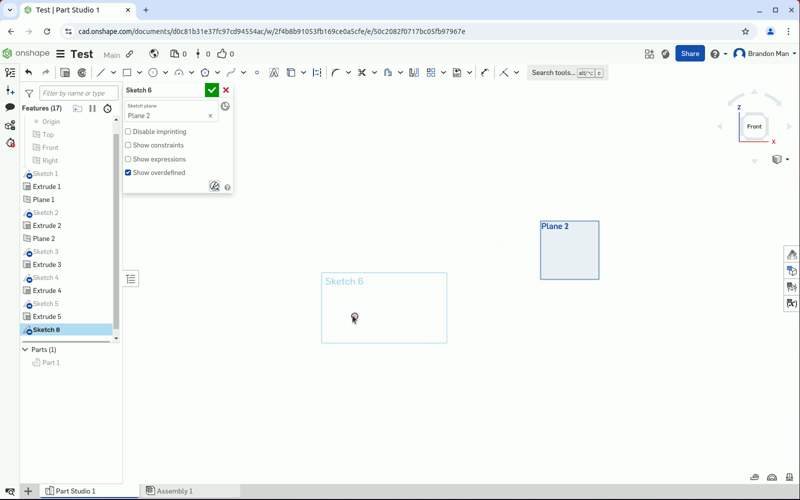
scroll(6)
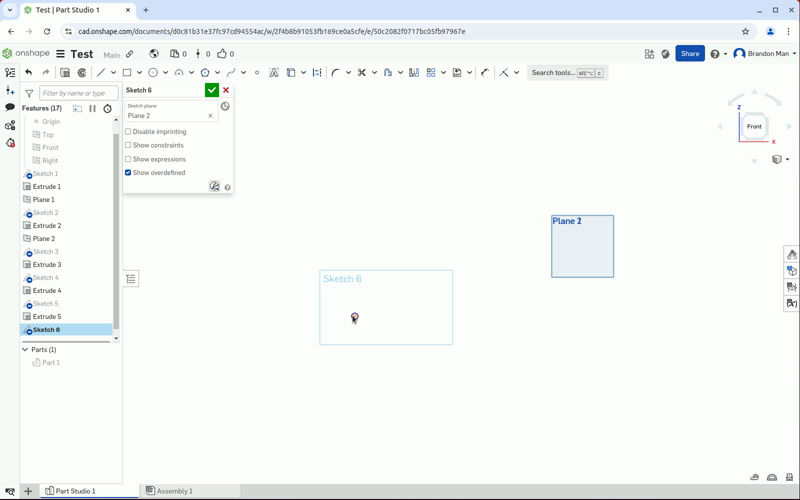
scroll(6)
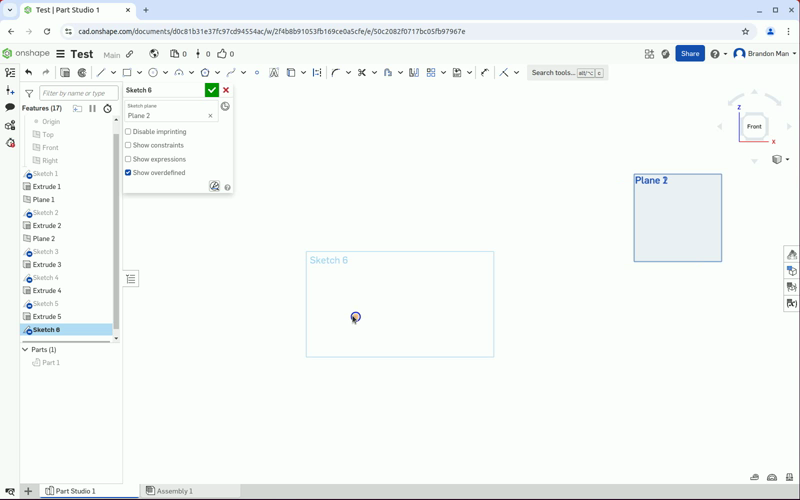
scroll(6)
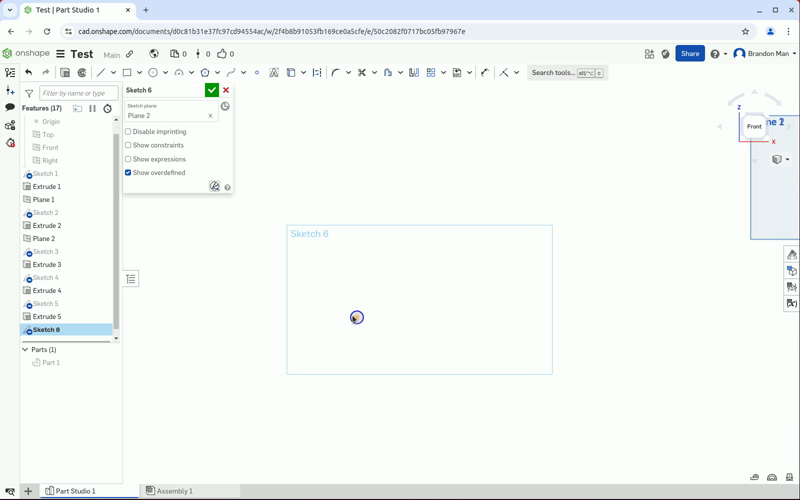
scroll(6)
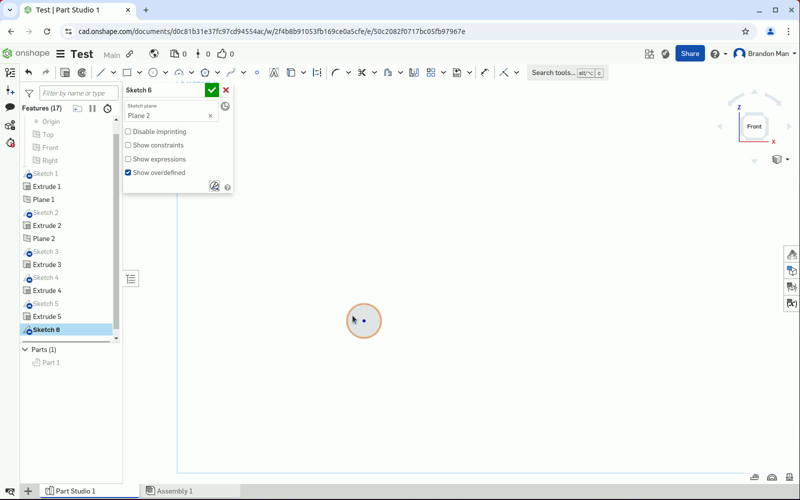
click(352, 315)
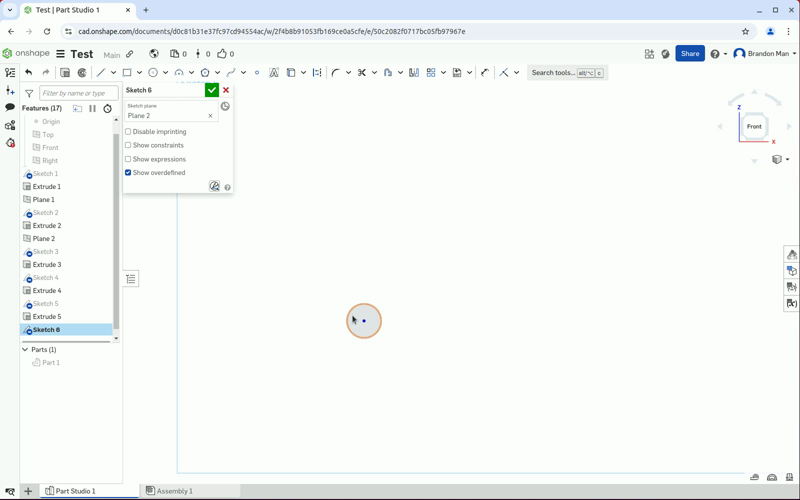
scroll(-6)
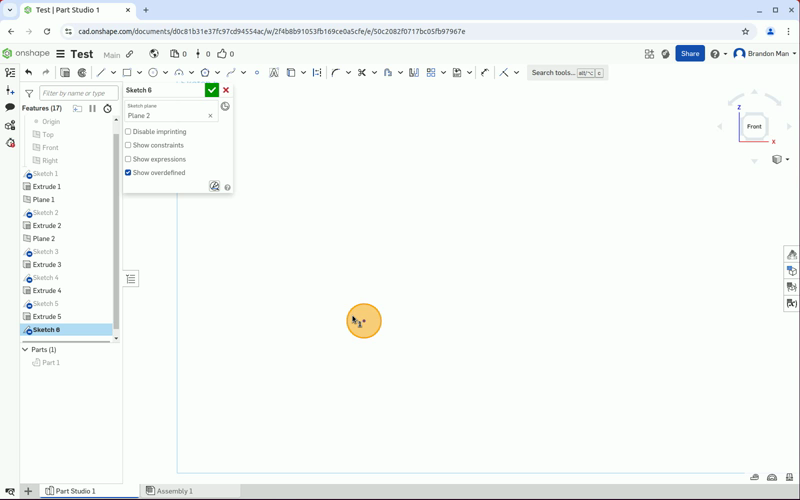
scroll(-6)
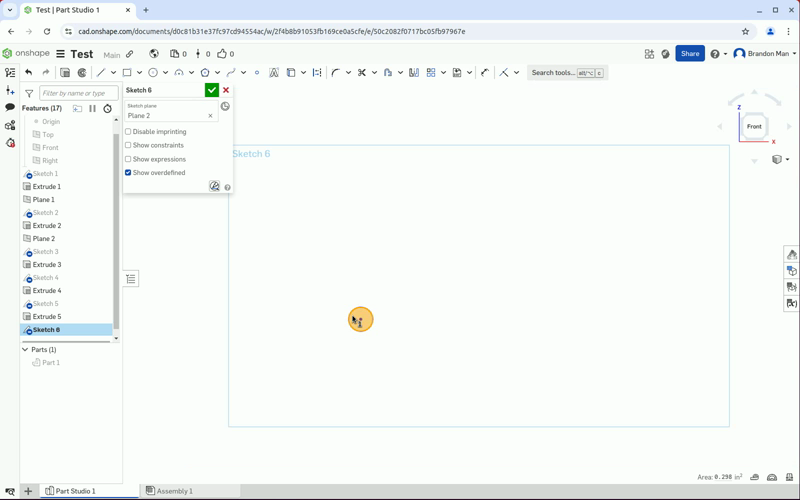
scroll(-6)
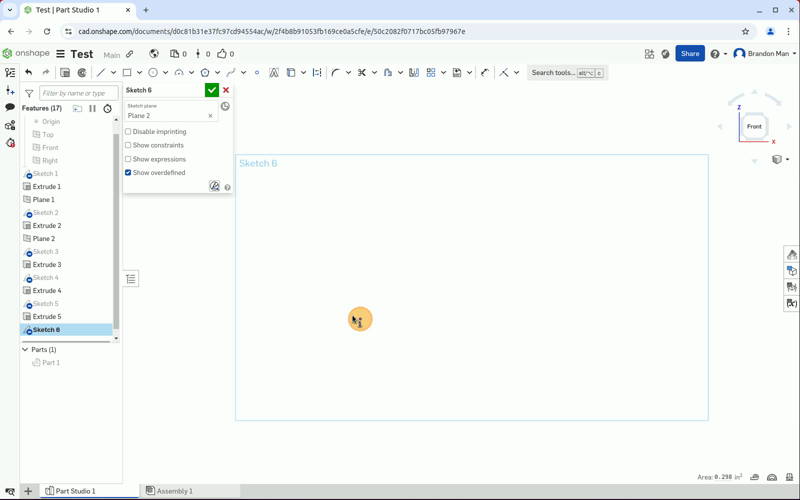
scroll(-6)
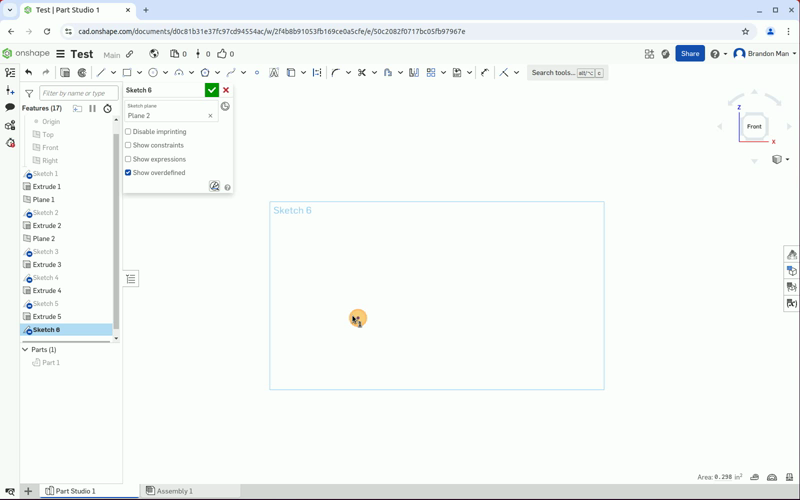
scroll(-6)
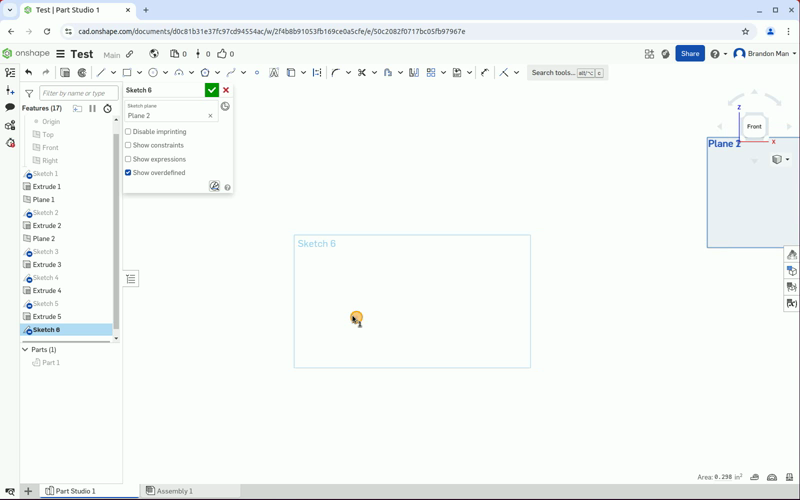
scroll(-6)
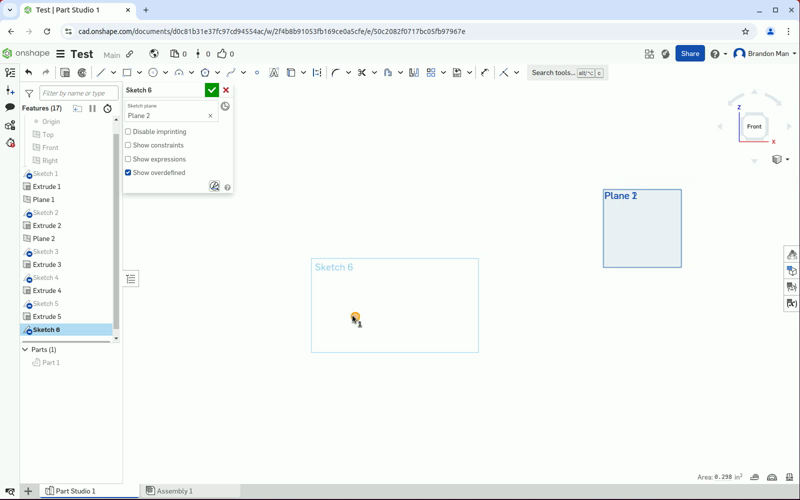
scroll(-6)
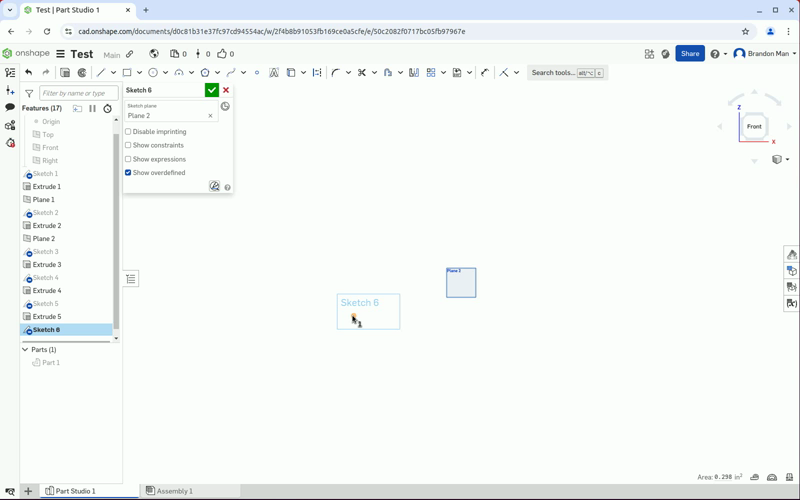
mouse_move(73, 352)
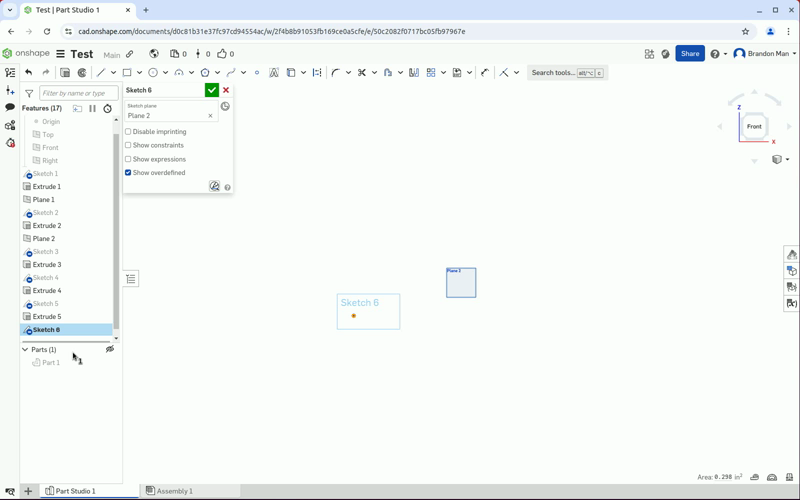
key(shift+y)
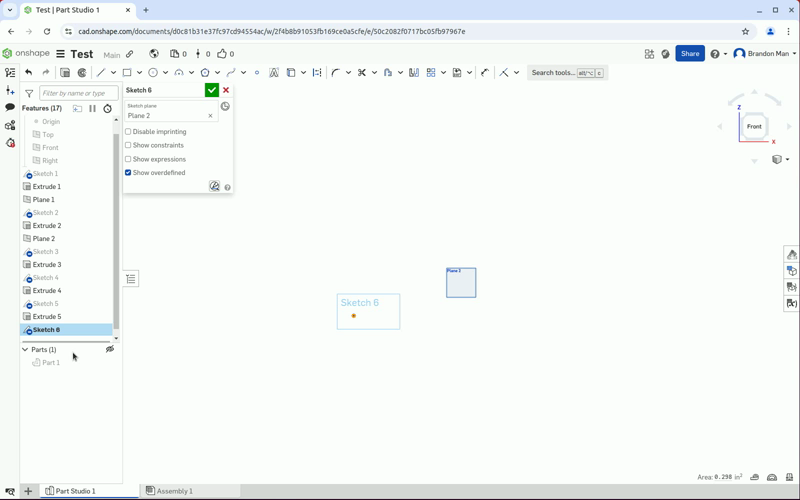
key(shift+e)
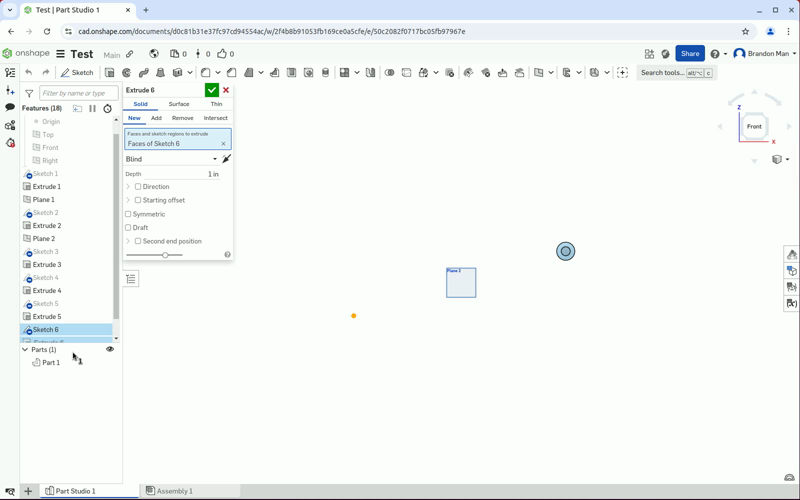
mouse_move(143, 106)
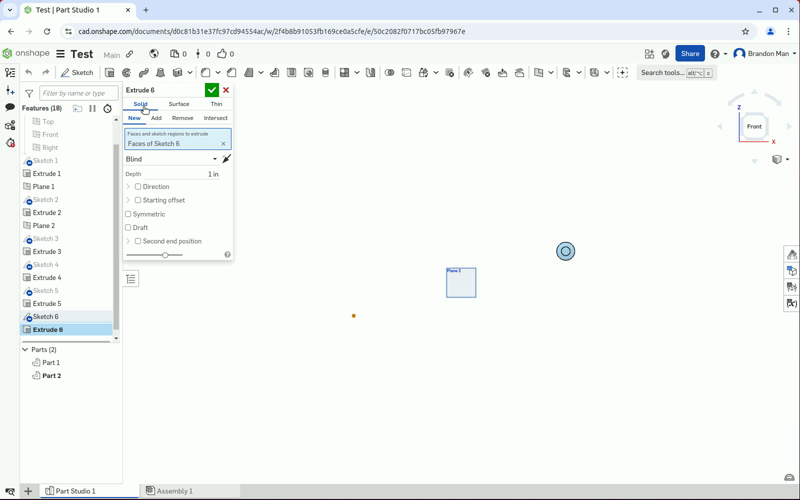
click(143, 106)
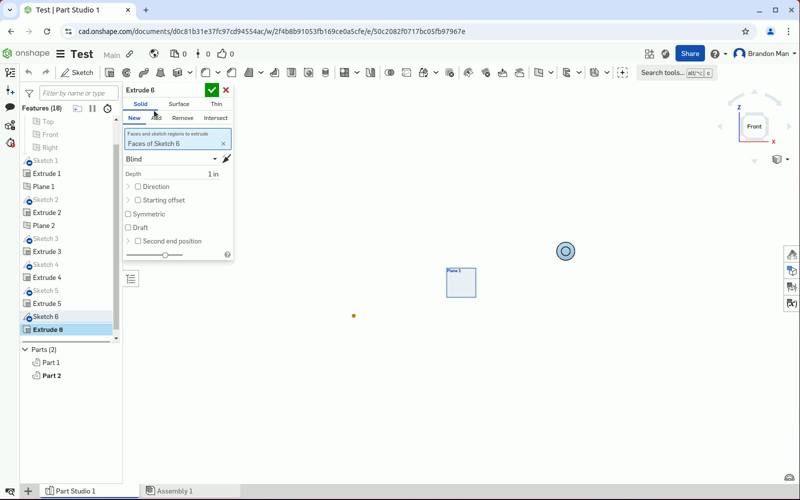
mouse_move(186, 120)
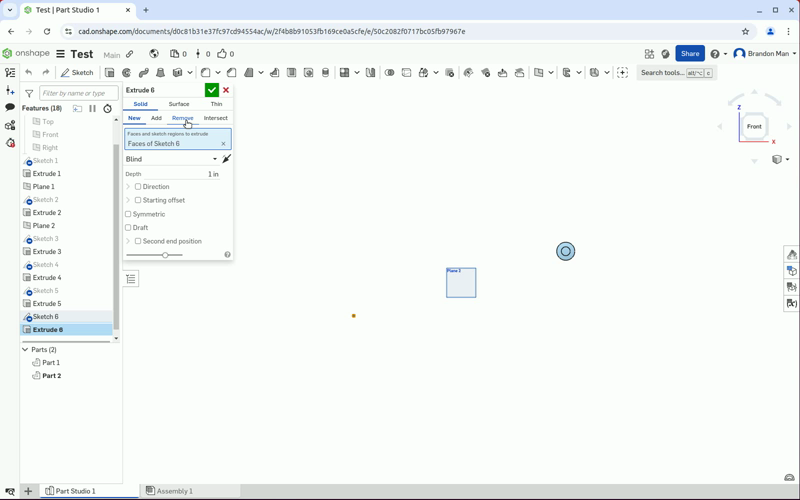
click(186, 120)
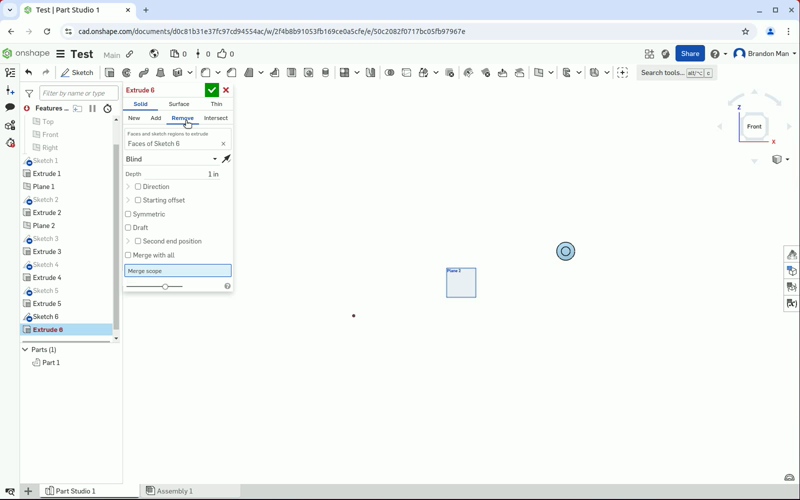
key(tab, 4)
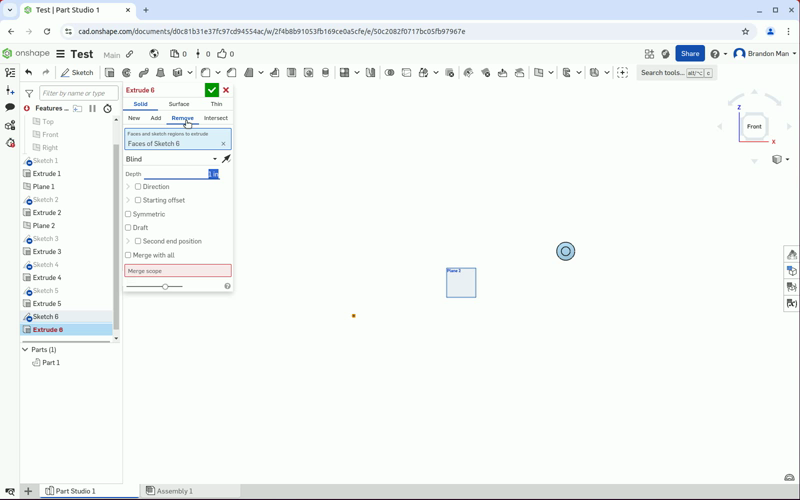
text(2.166)
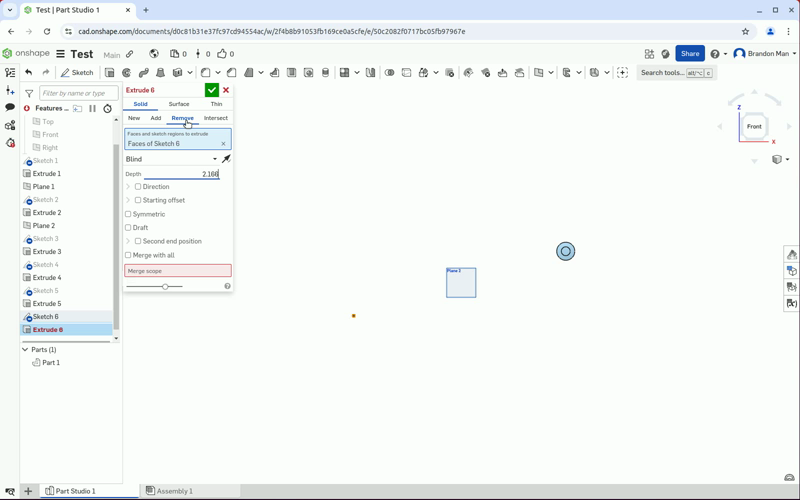
key(tab, 6)
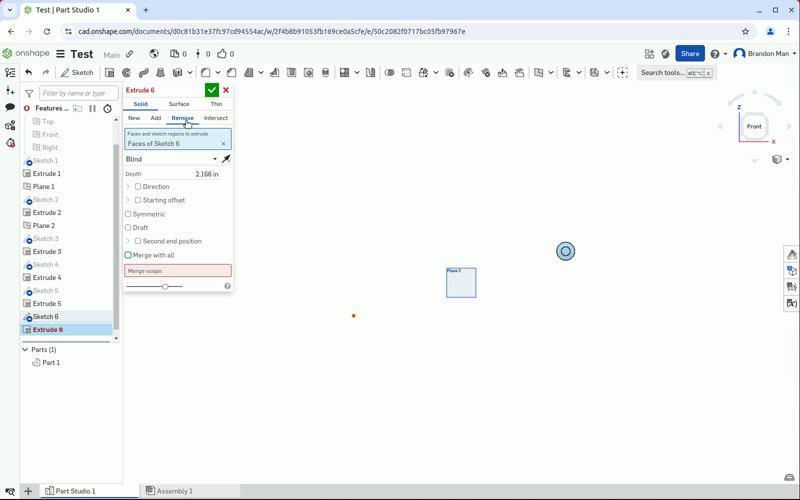
key(space)
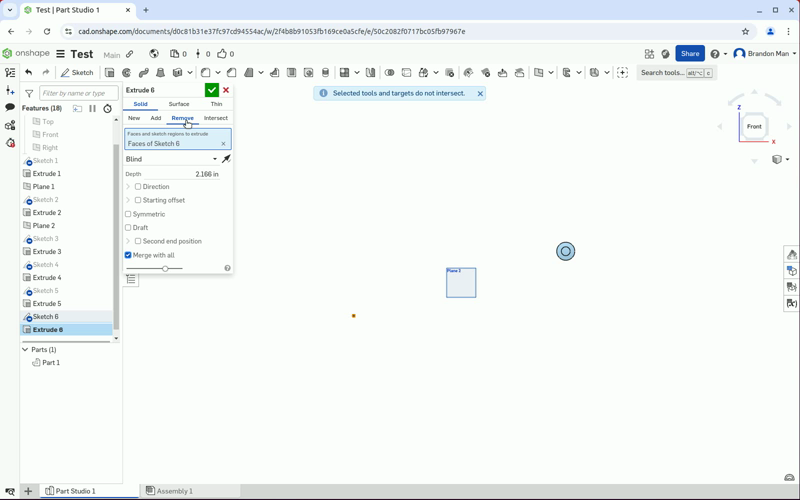
key(enter)
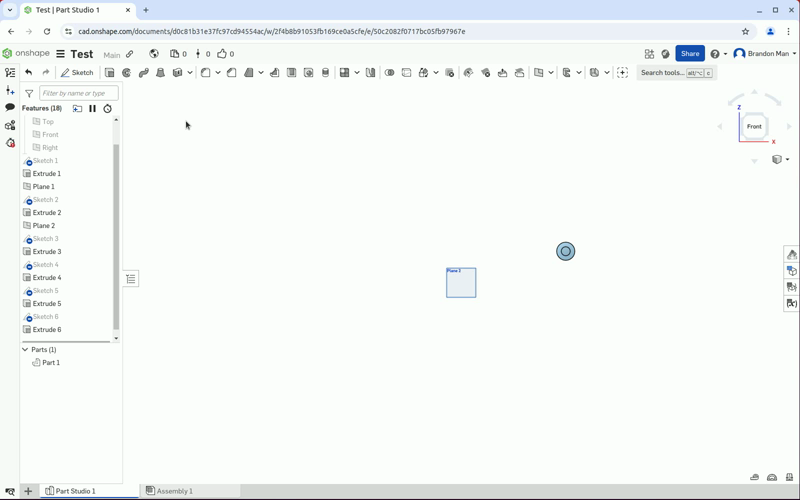
key(shift+h)
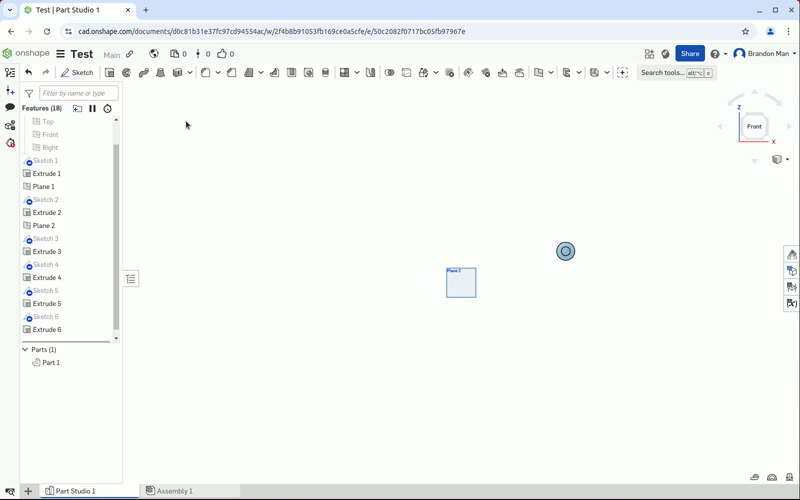
key(shift+h)
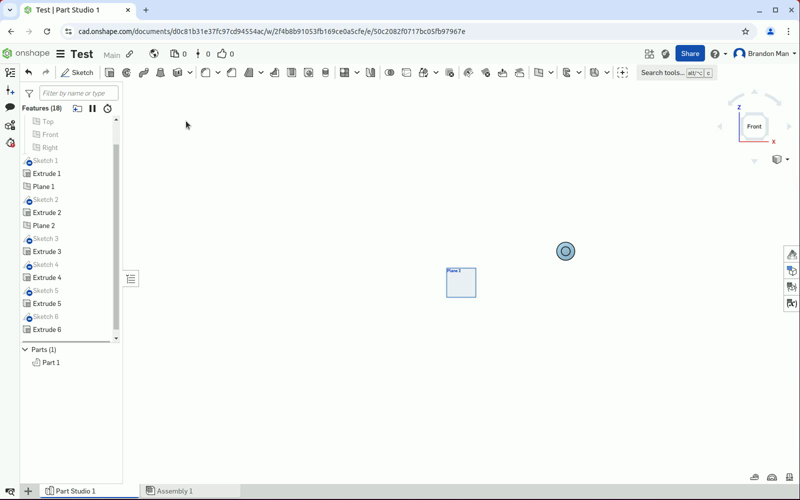
mouse_move(69, 163)
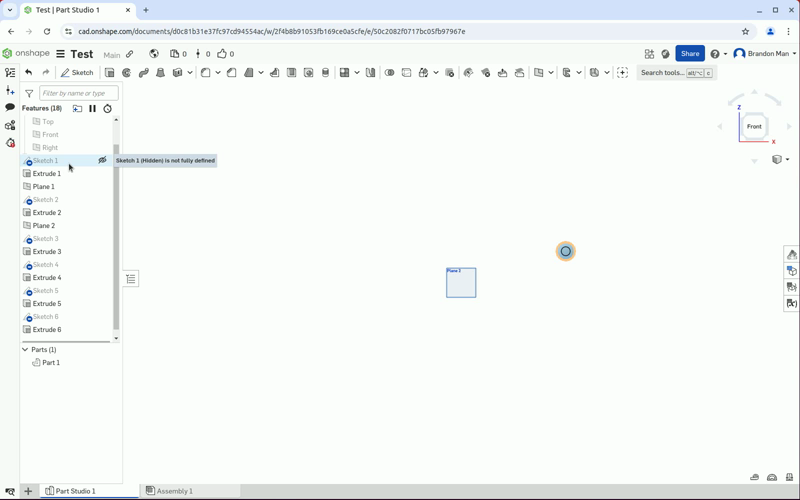
click(69, 163)
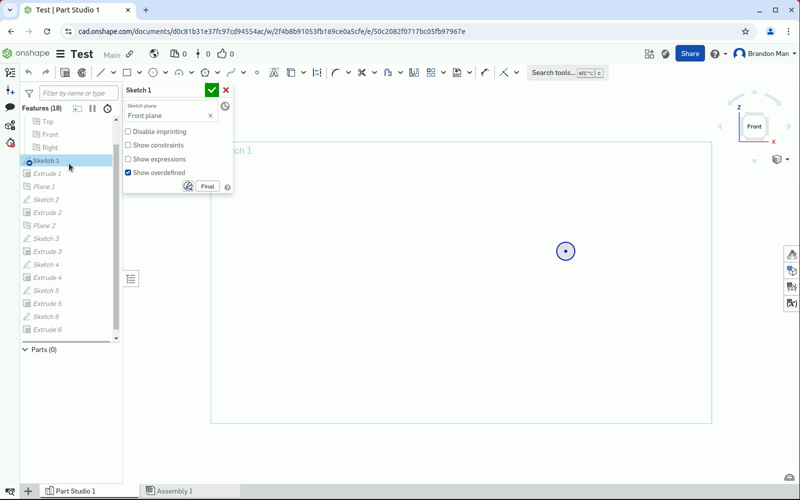
mouse_move(229, 92)
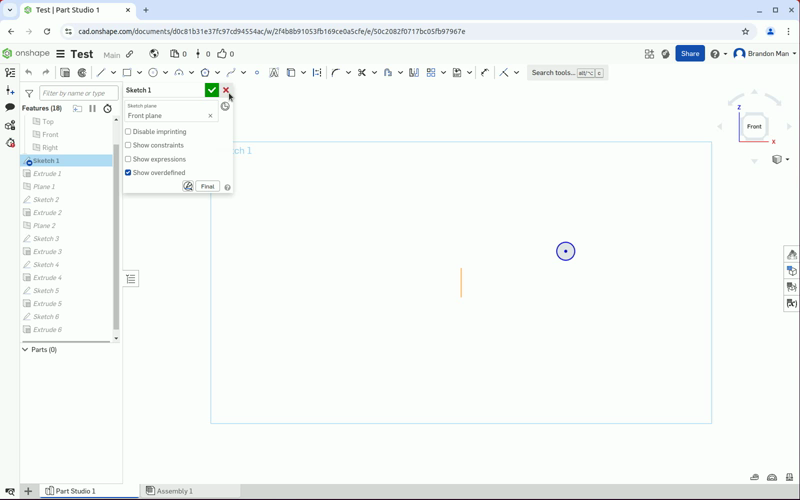
click(229, 92)
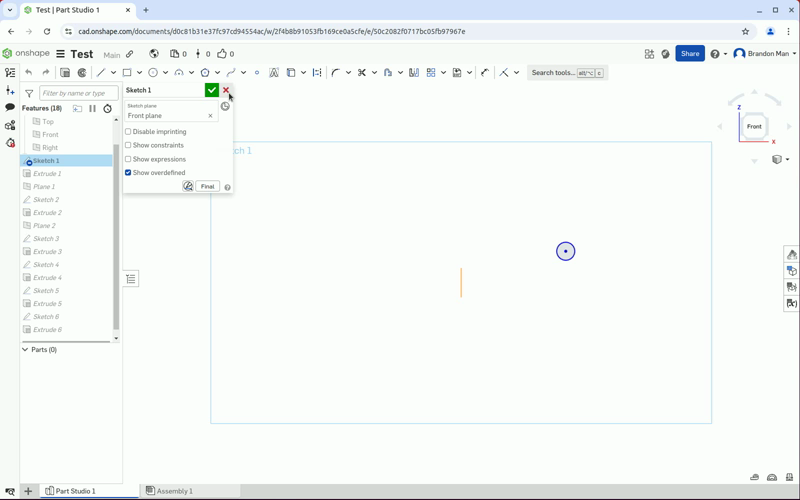
key(shift+s)
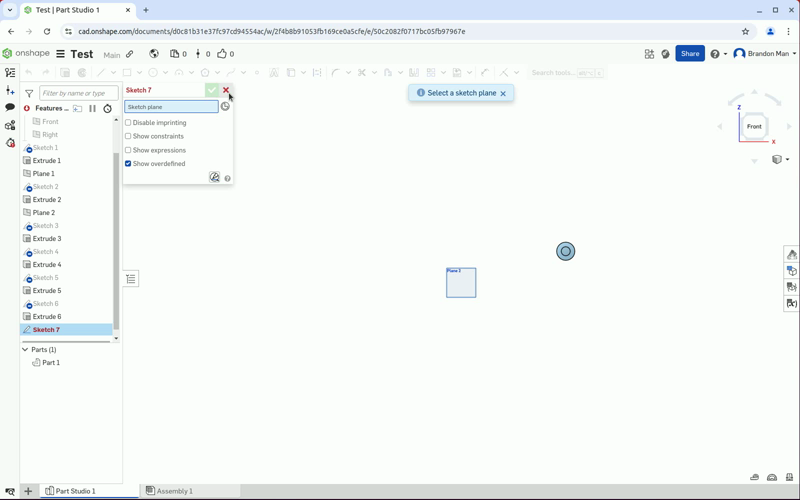
mouse_move(69, 215)
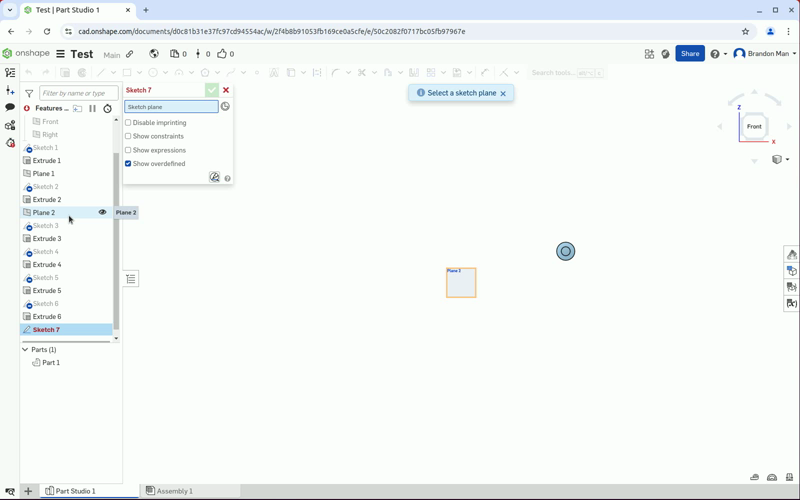
click(69, 215)
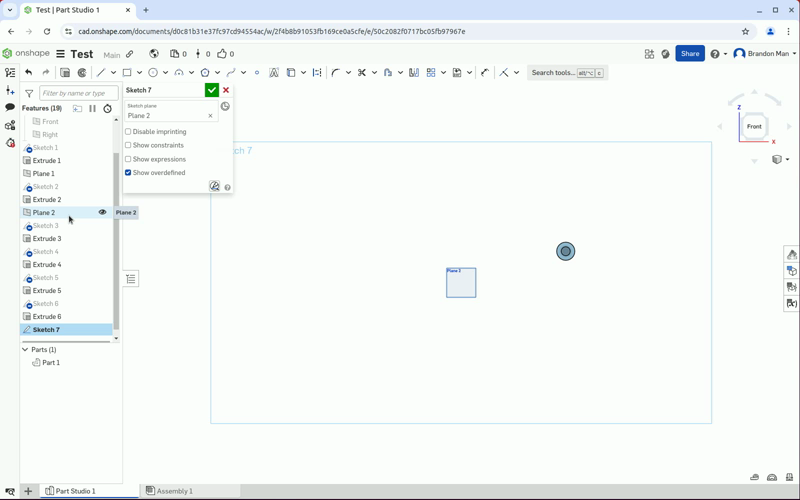
mouse_move(73, 352)
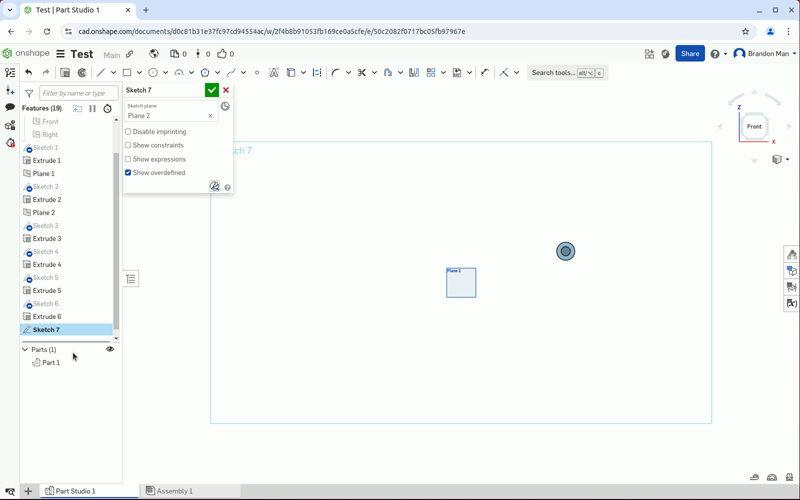
key(y)
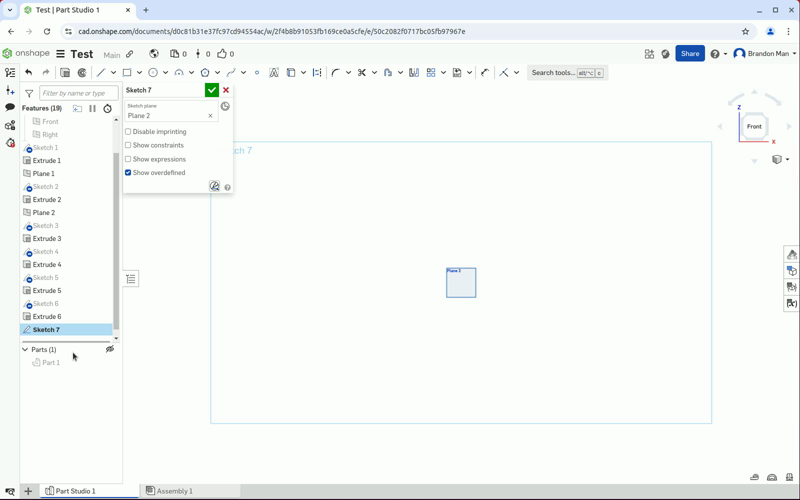
key(c)
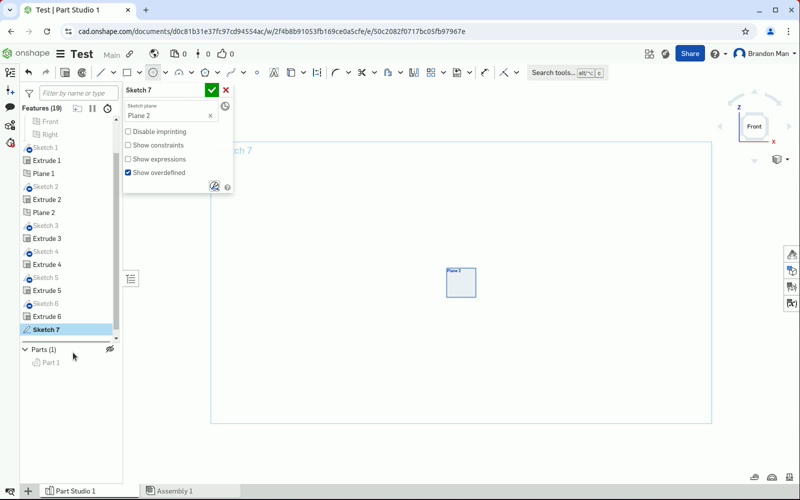
key_down(shift)
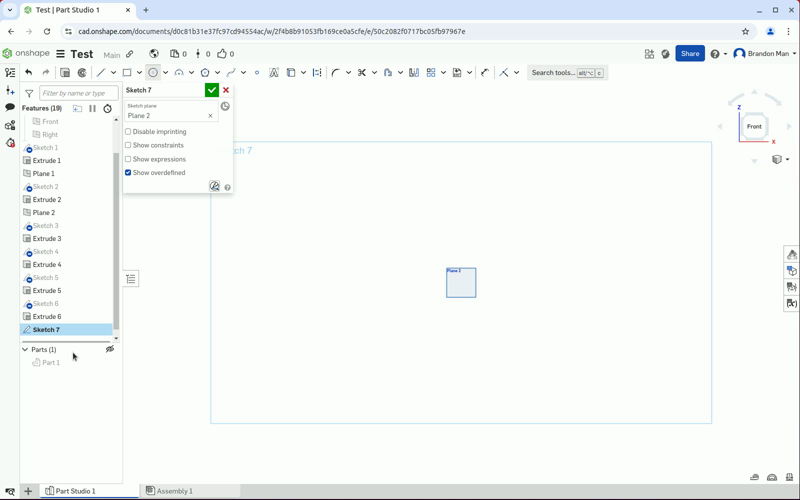
mouse_move(409, 381)
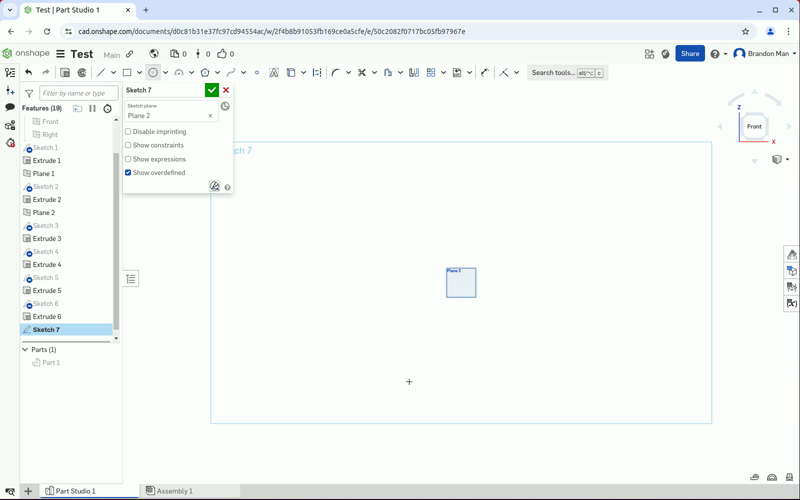
click(409, 381)
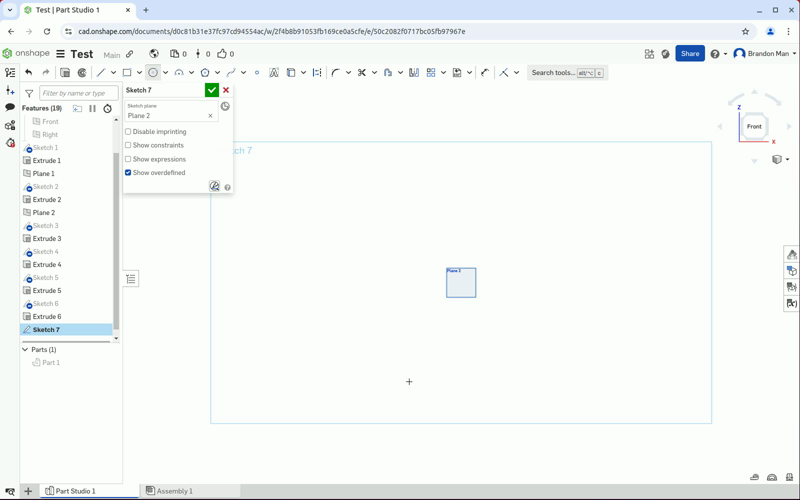
key_up(shift)
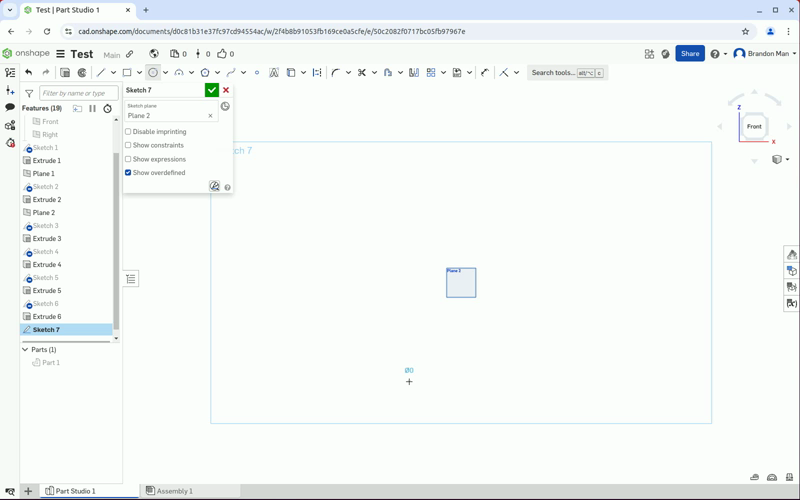
mouse_move(410, 381)
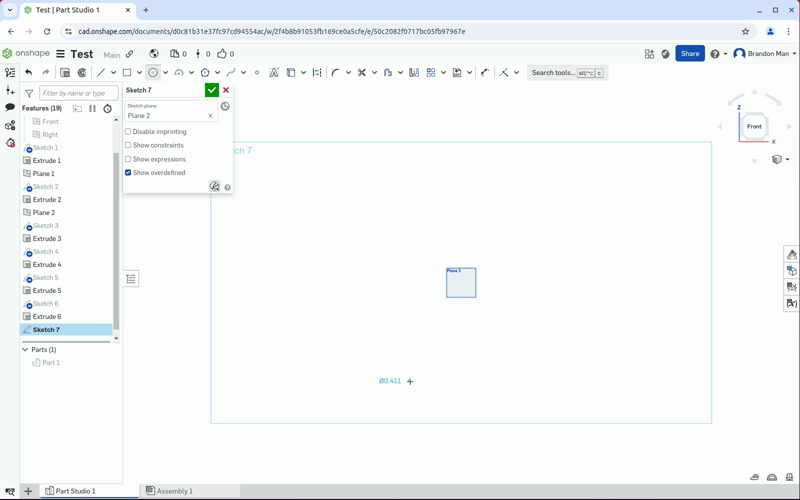
scroll(6)
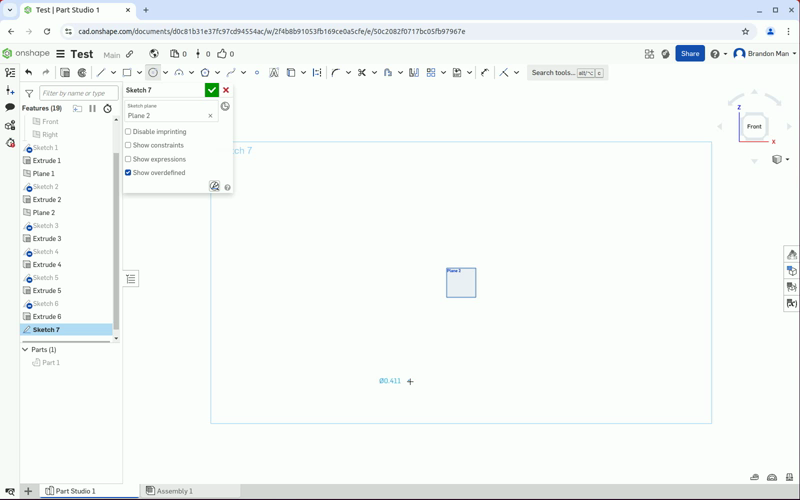
scroll(6)
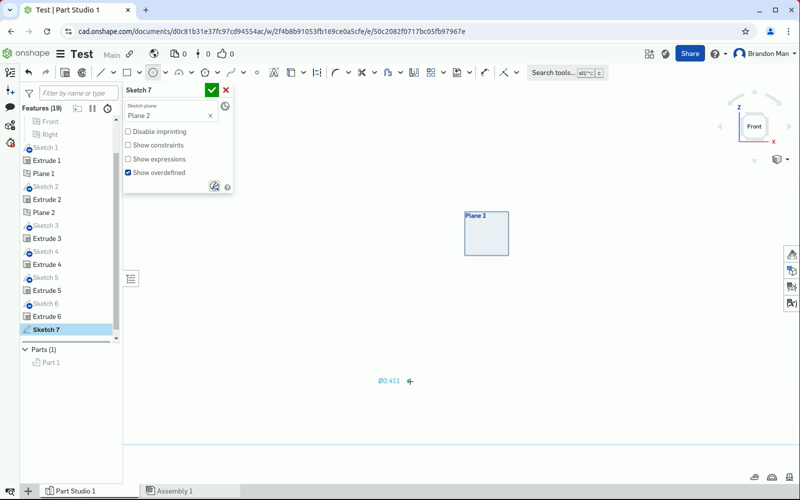
scroll(6)
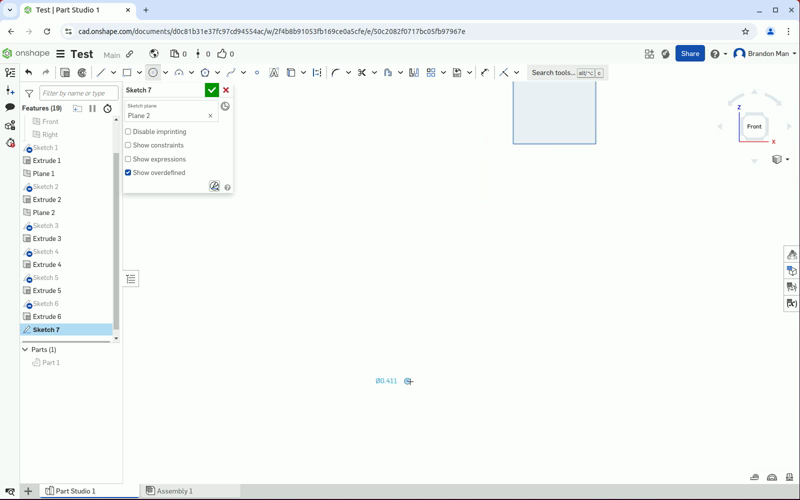
scroll(6)
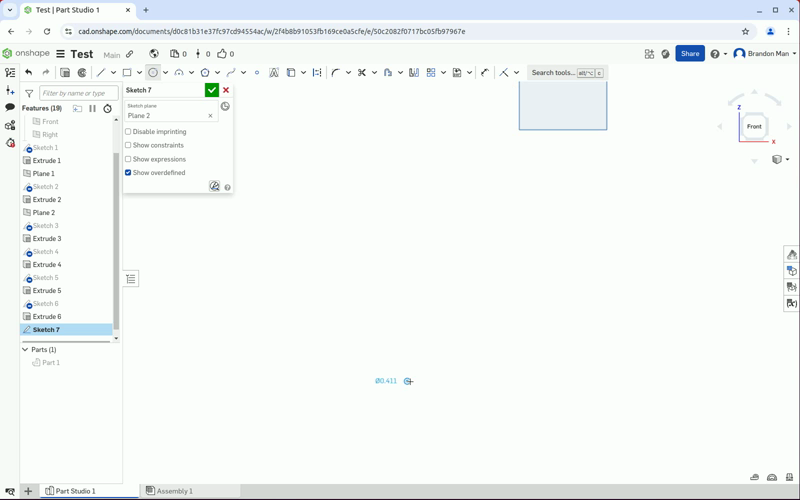
scroll(6)
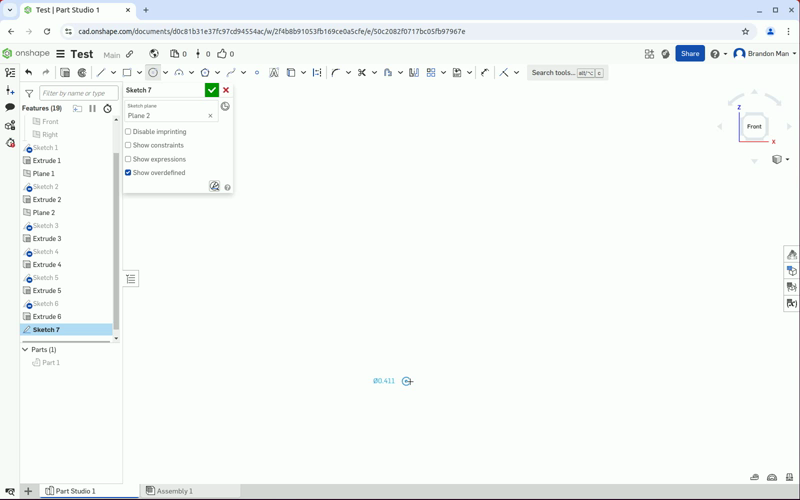
scroll(6)
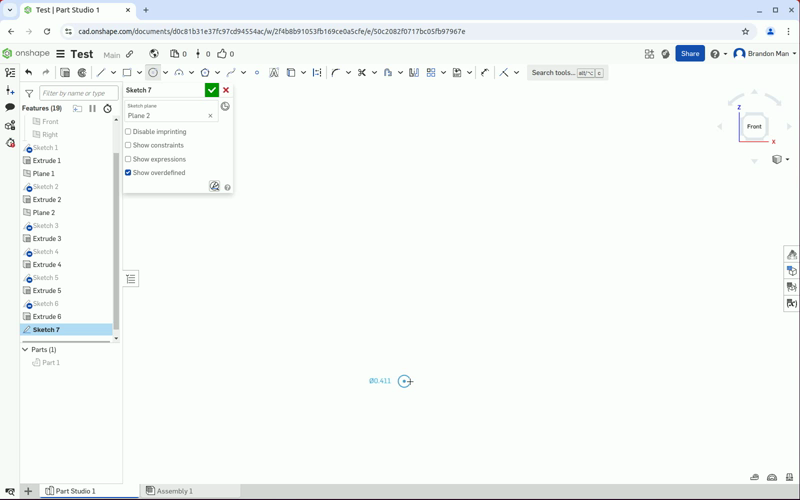
scroll(6)
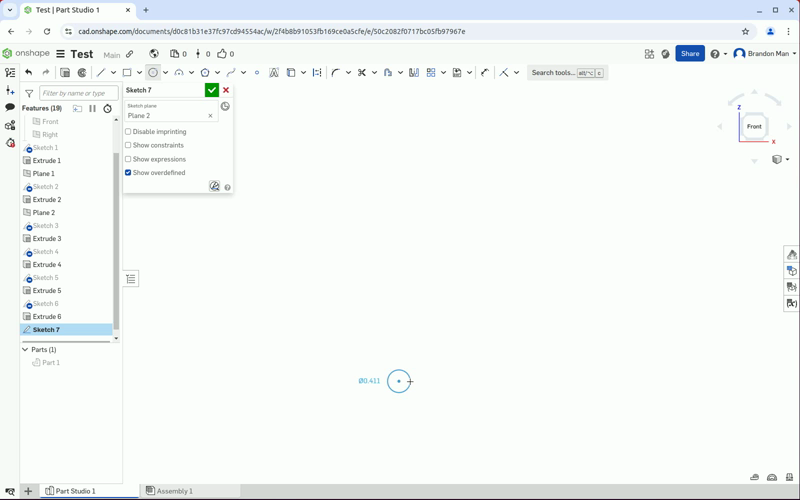
click(410, 381)
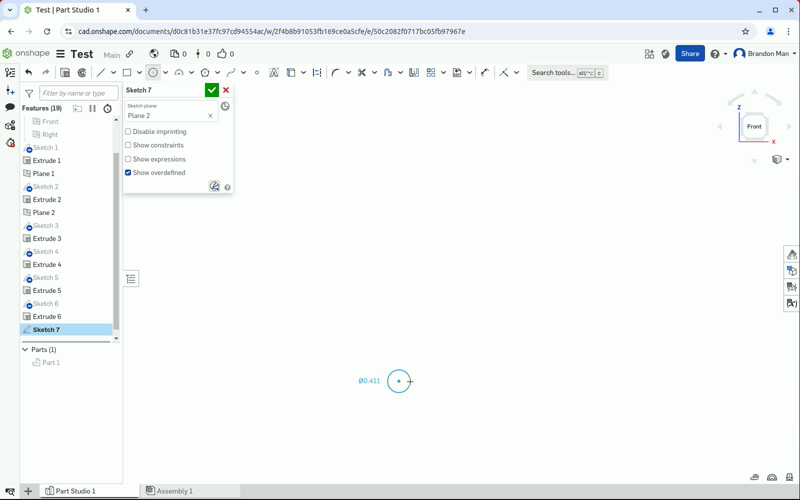
scroll(-6)
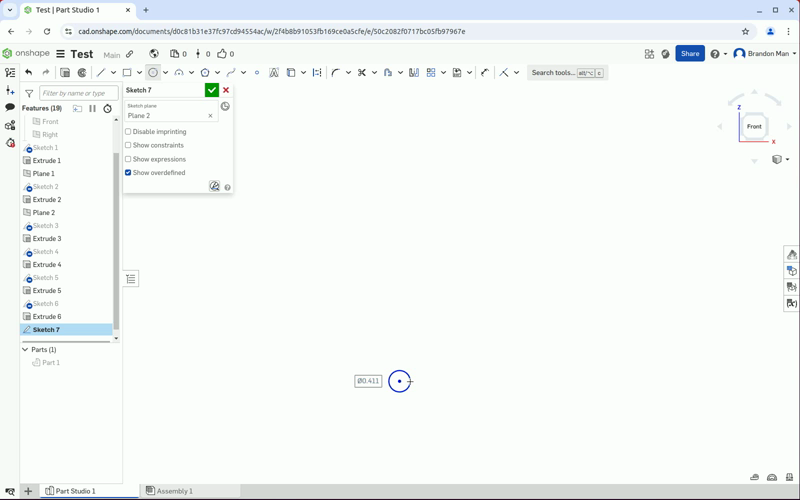
scroll(-6)
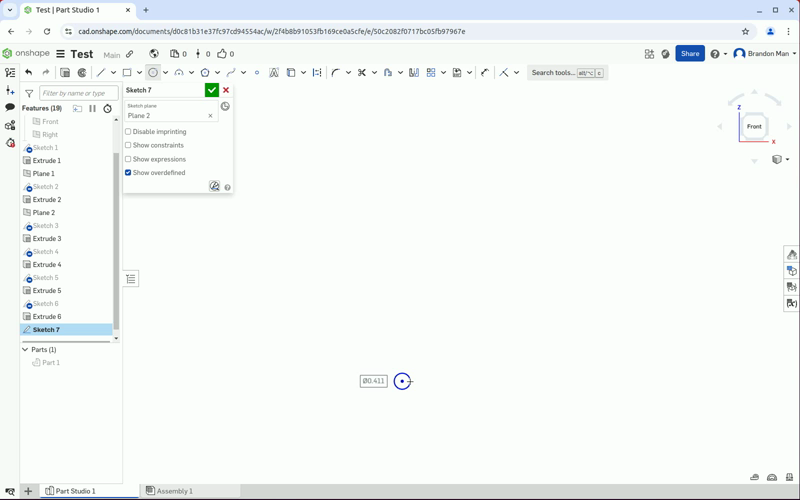
scroll(-6)
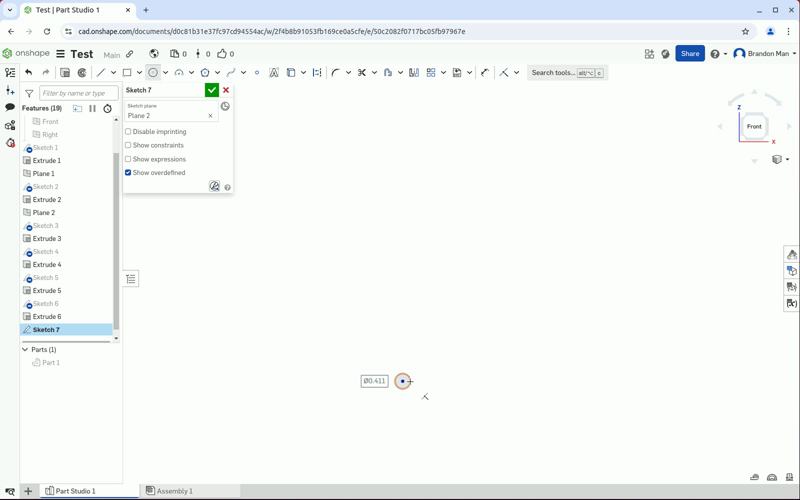
scroll(-6)
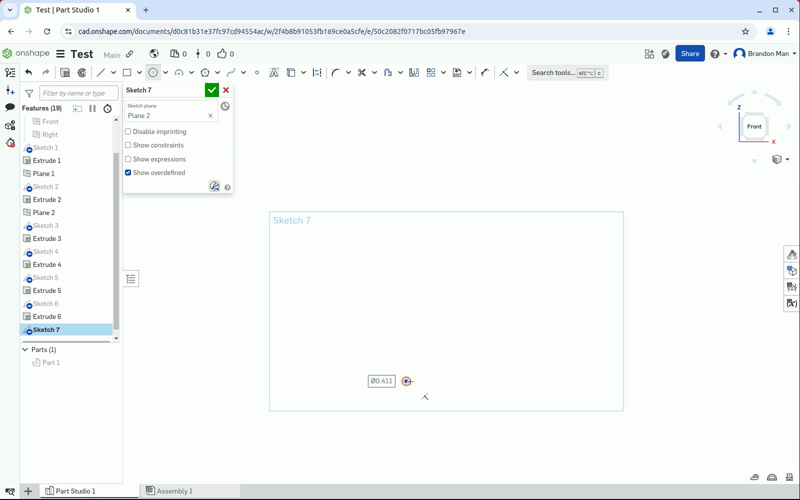
scroll(-6)
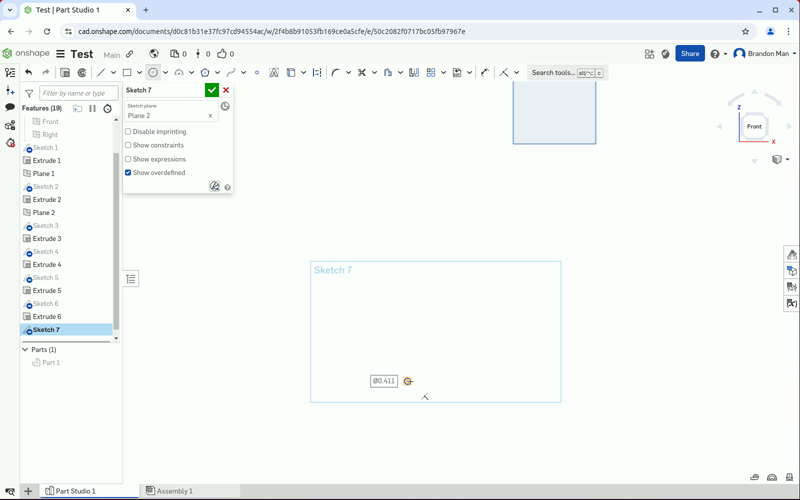
scroll(-6)
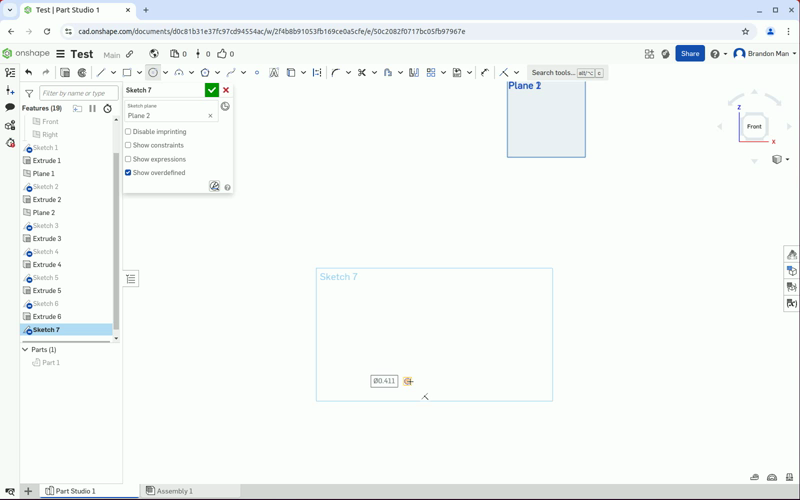
scroll(-6)
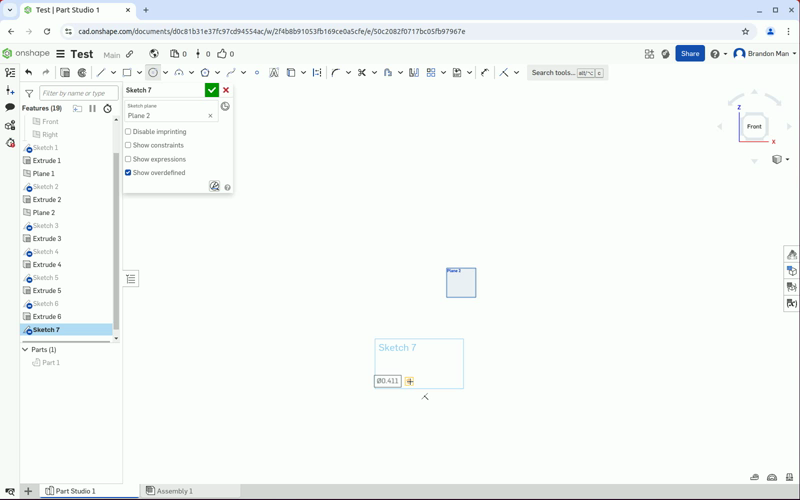
key(esc)
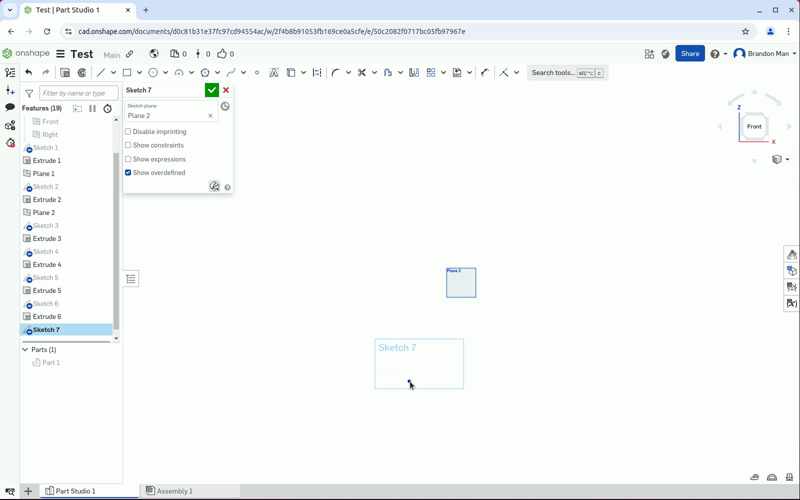
mouse_move(409, 380)
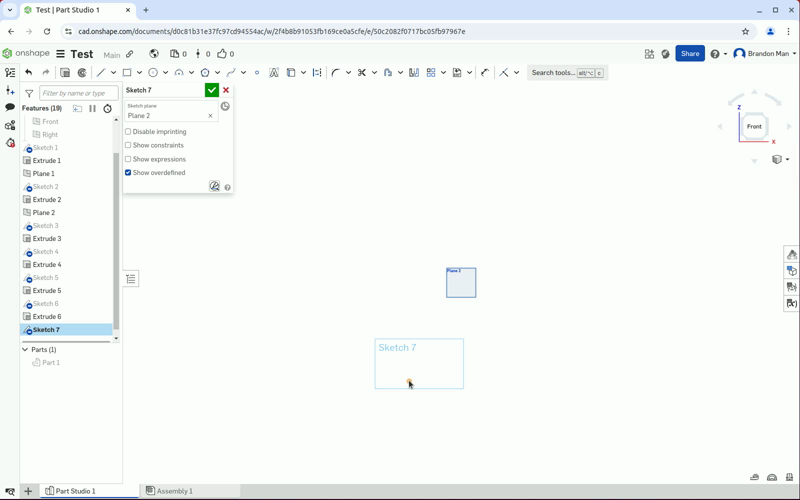
scroll(6)
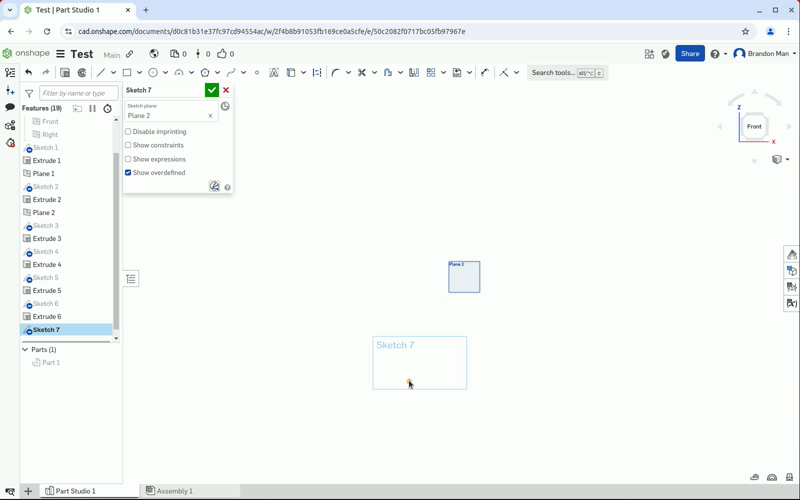
scroll(6)
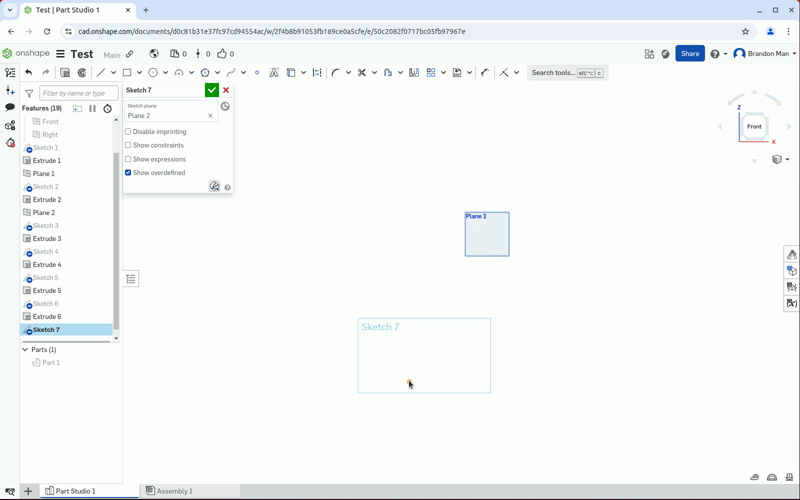
scroll(6)
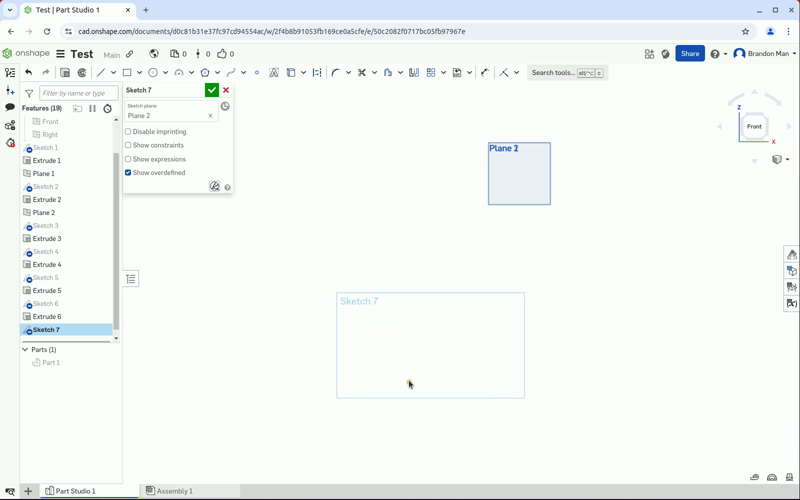
scroll(6)
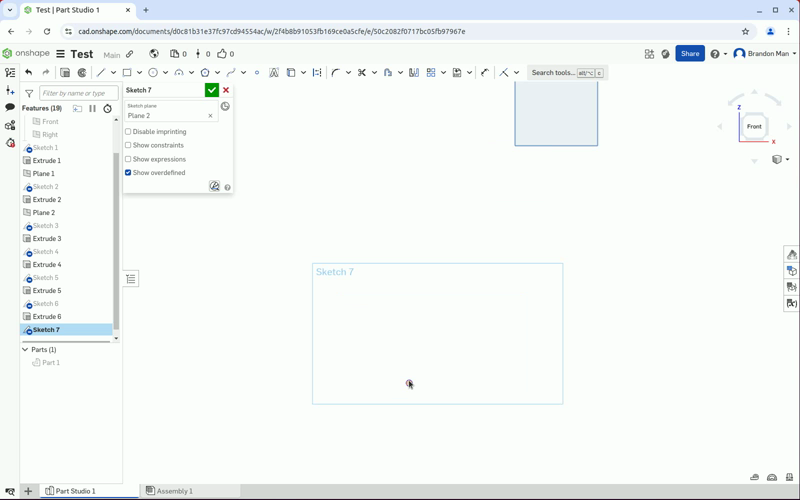
scroll(6)
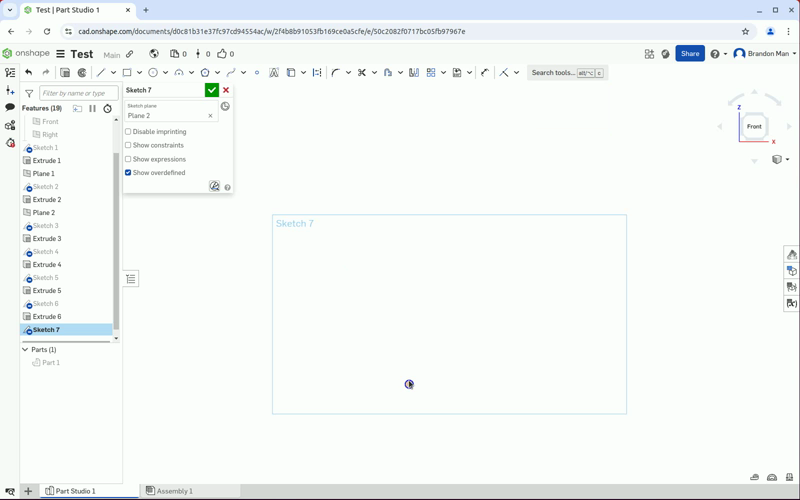
scroll(6)
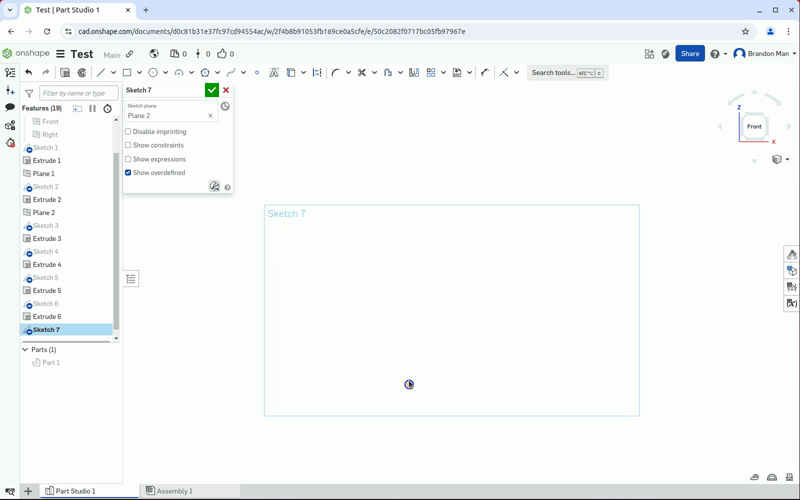
scroll(6)
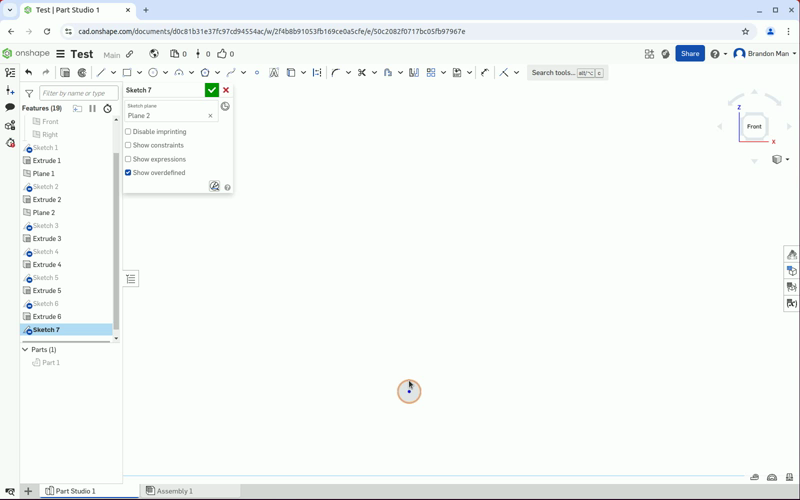
click(409, 380)
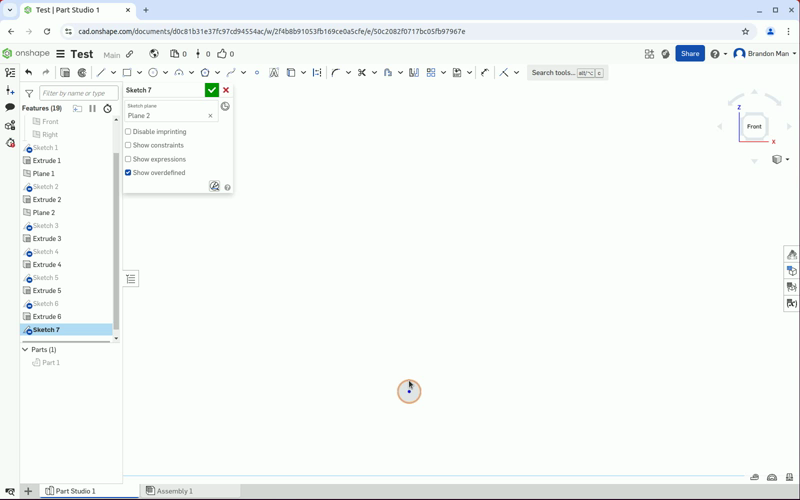
scroll(-6)
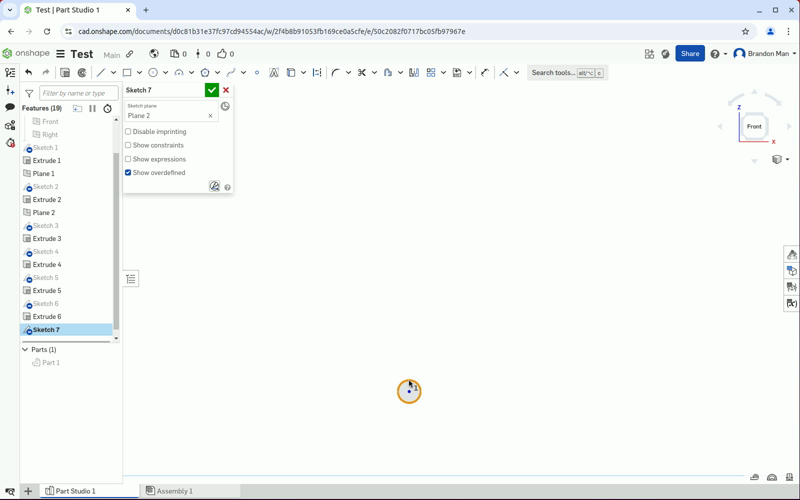
scroll(-6)
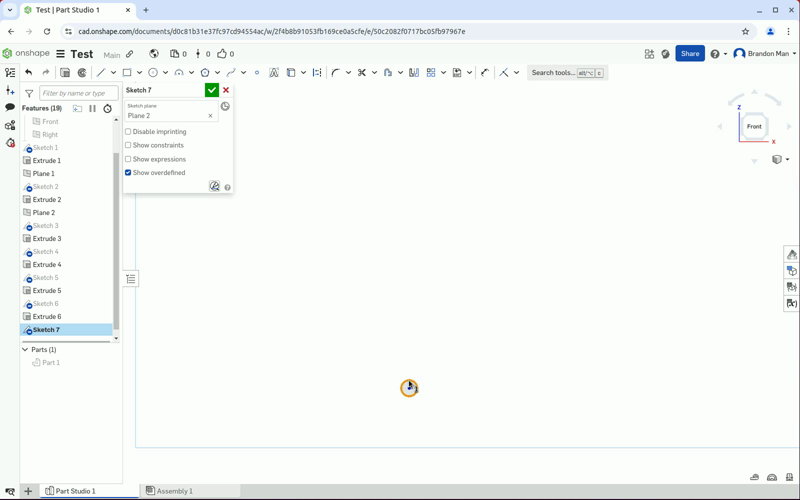
scroll(-6)
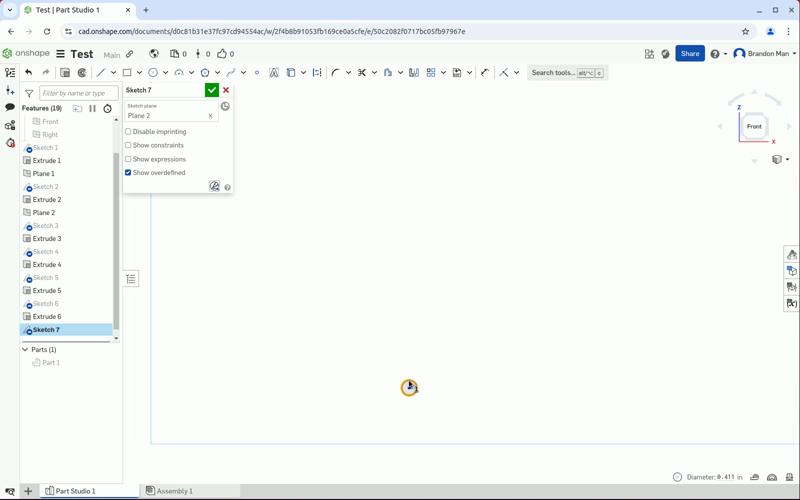
scroll(-6)
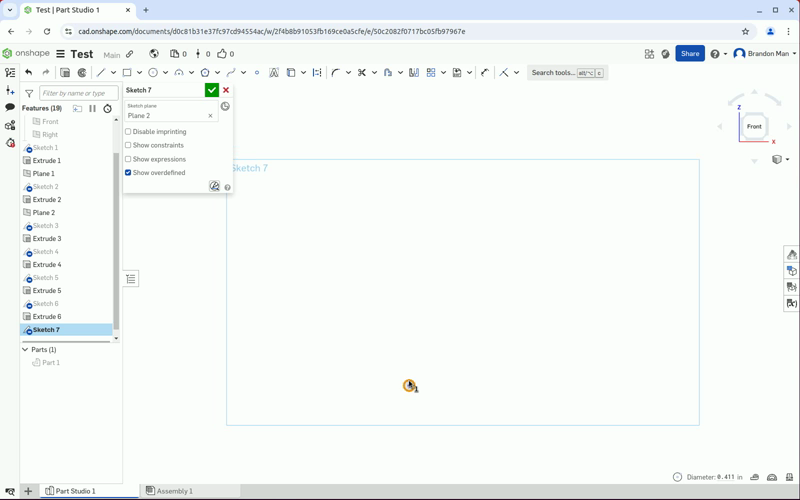
scroll(-6)
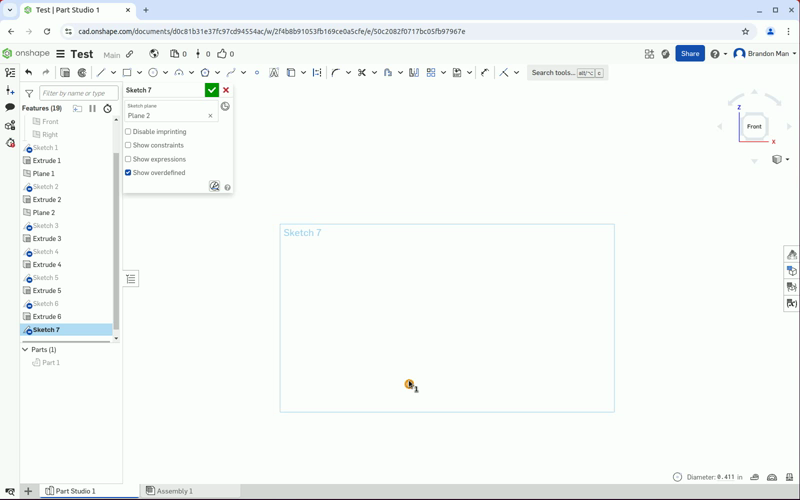
scroll(-6)
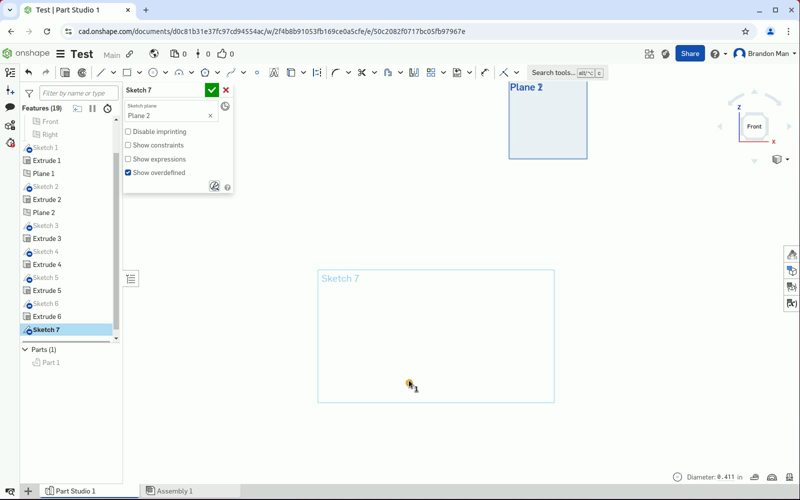
scroll(-6)
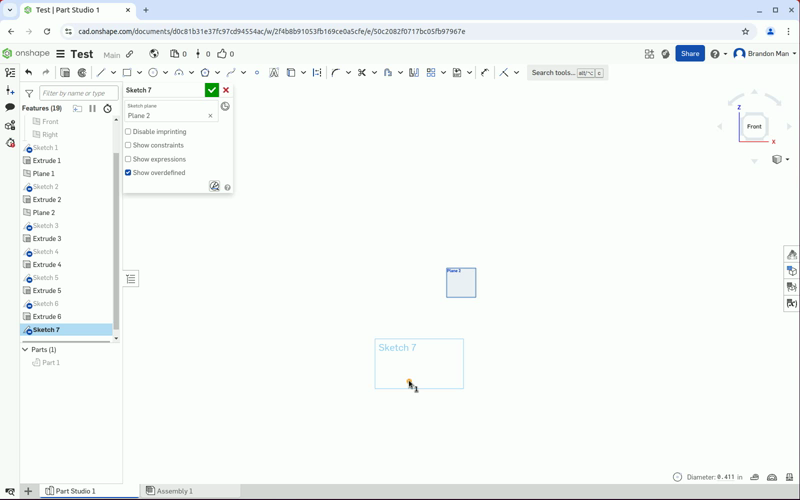
mouse_move(73, 352)
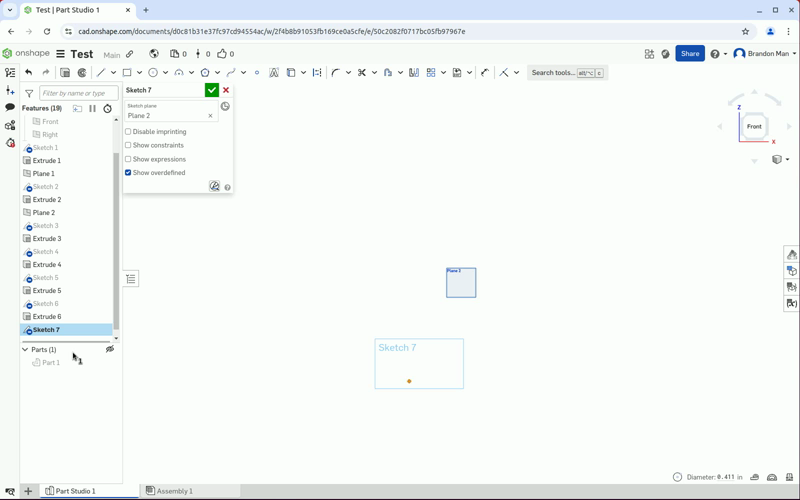
key(shift+y)
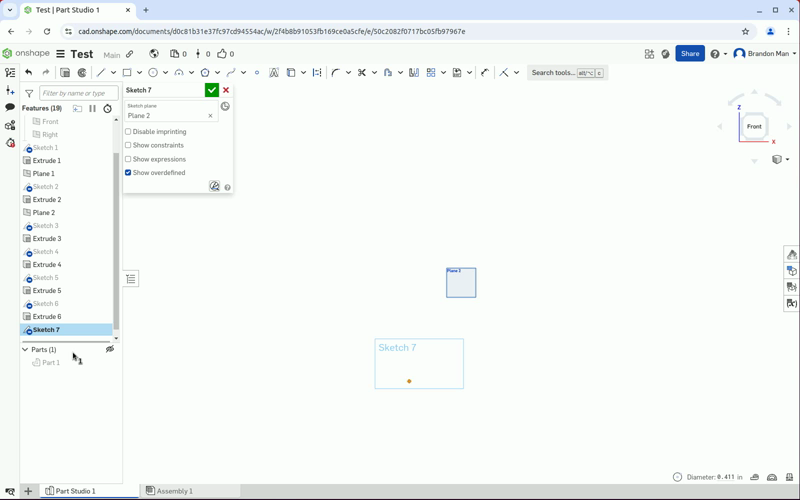
key(shift+e)
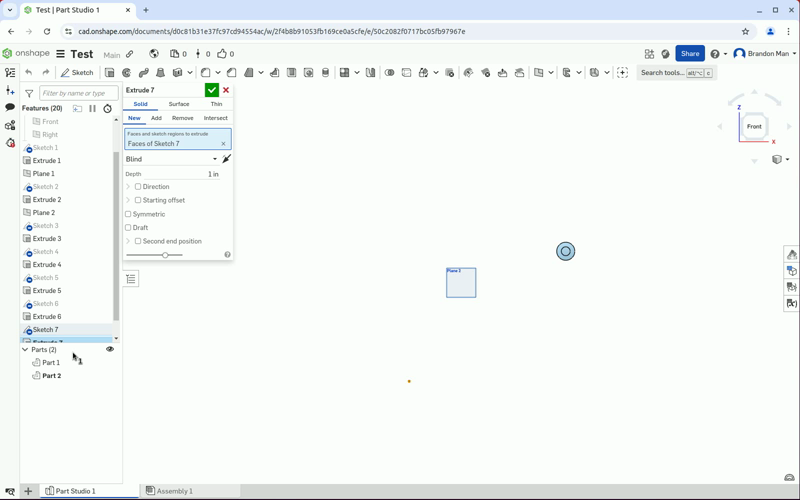
mouse_move(143, 106)
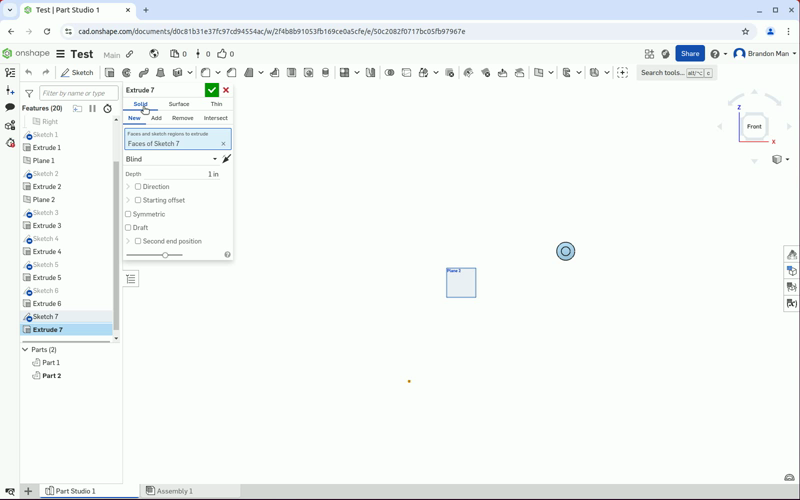
click(143, 106)
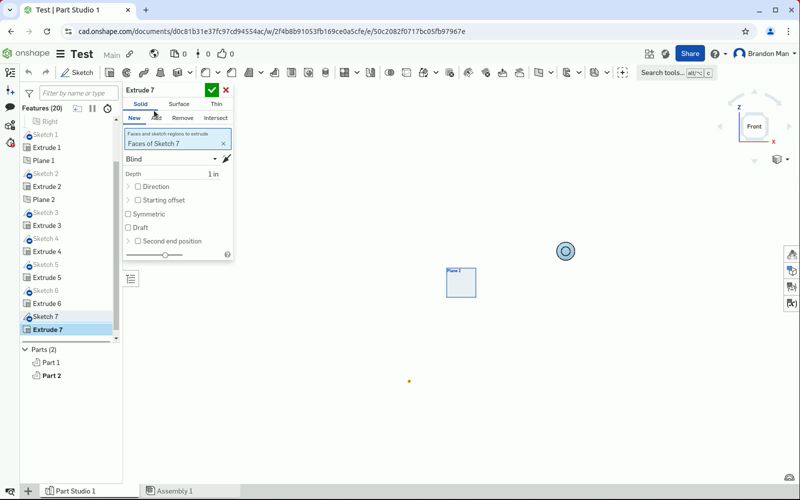
mouse_move(186, 120)
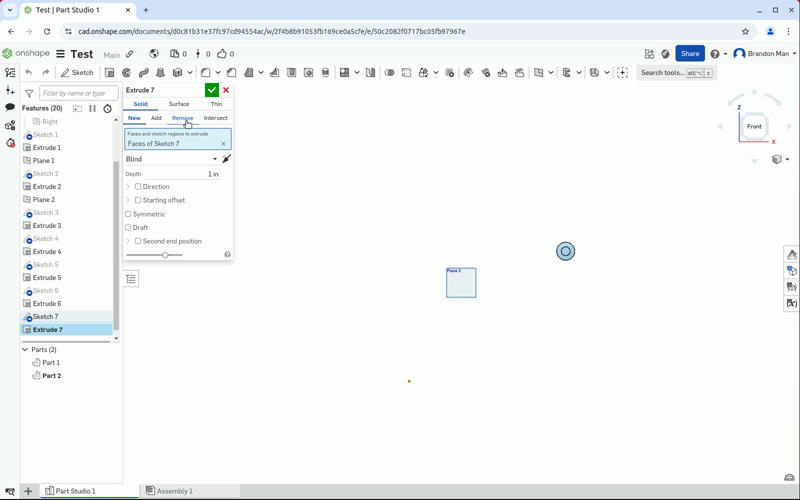
click(186, 120)
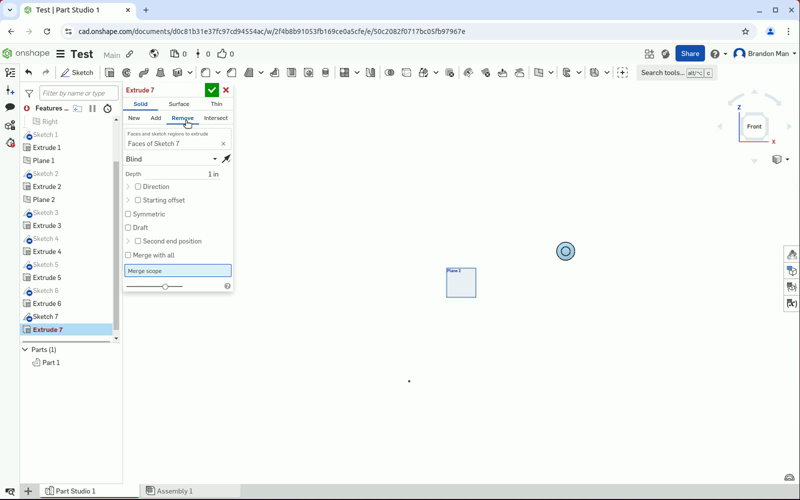
key(tab, 4)
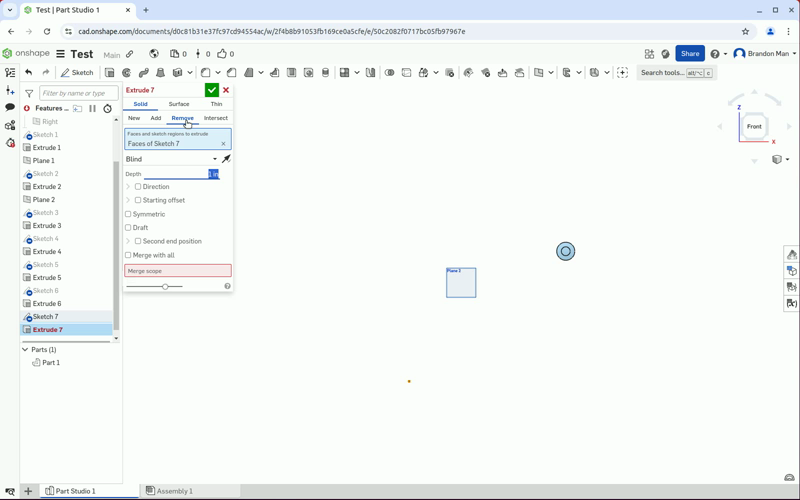
text(2.166)
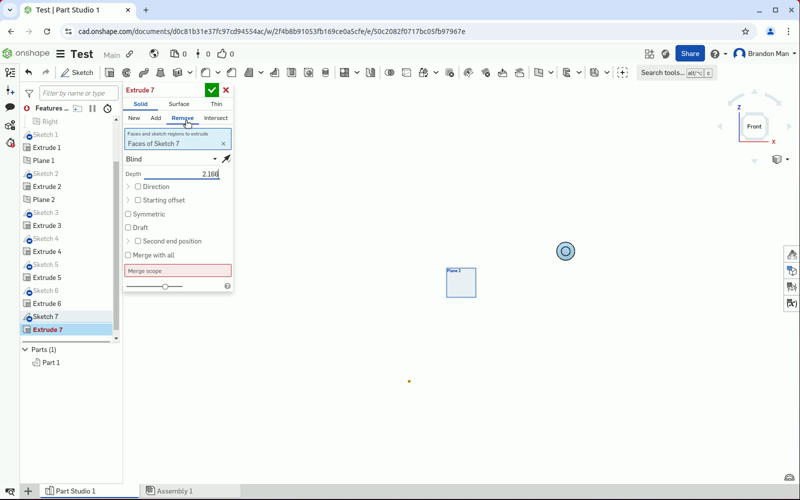
key(tab, 6)
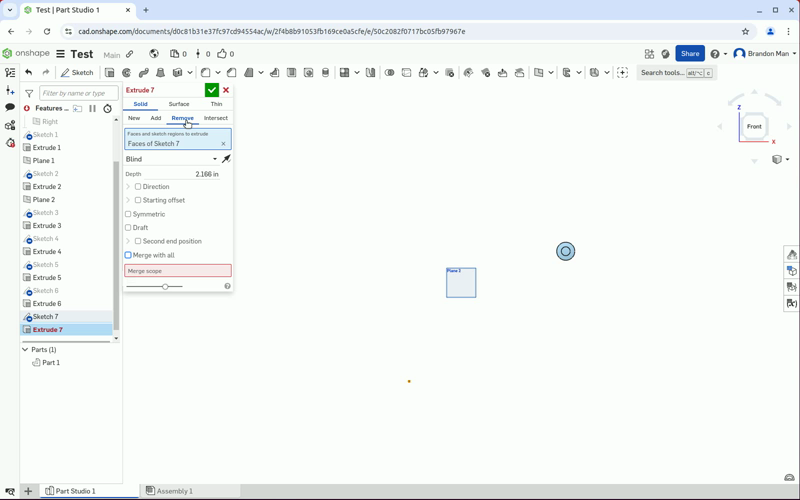
key(space)
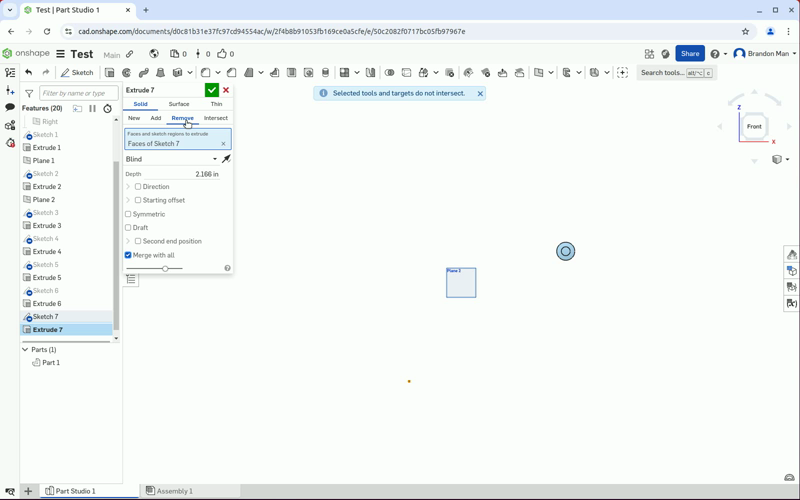
key(enter)
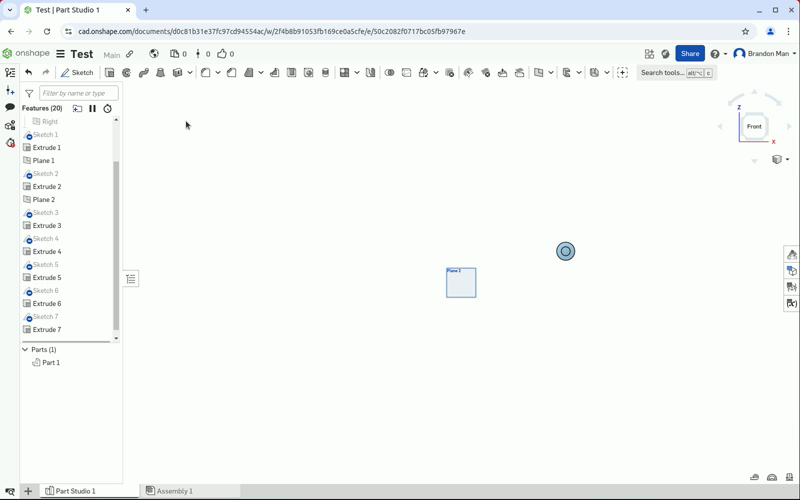
key(shift+h)
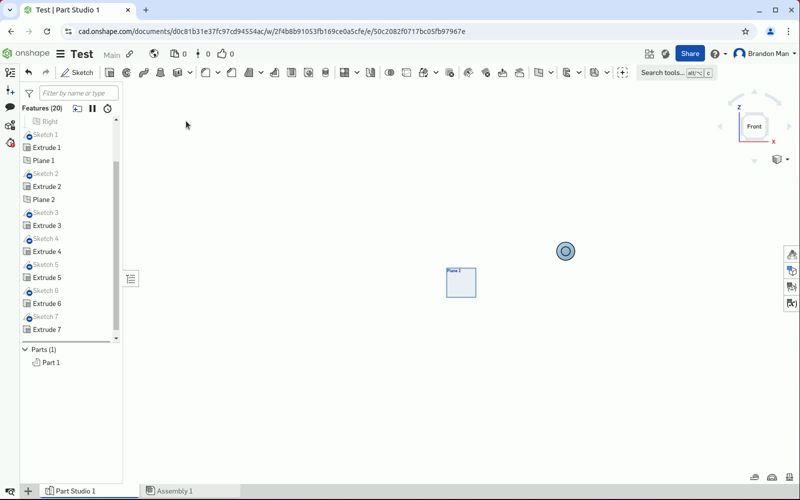
key(shift+h)
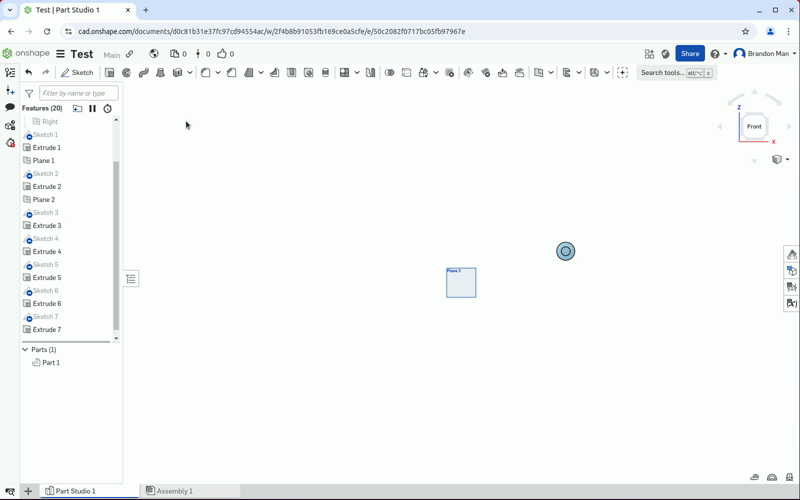
mouse_move(69, 137)
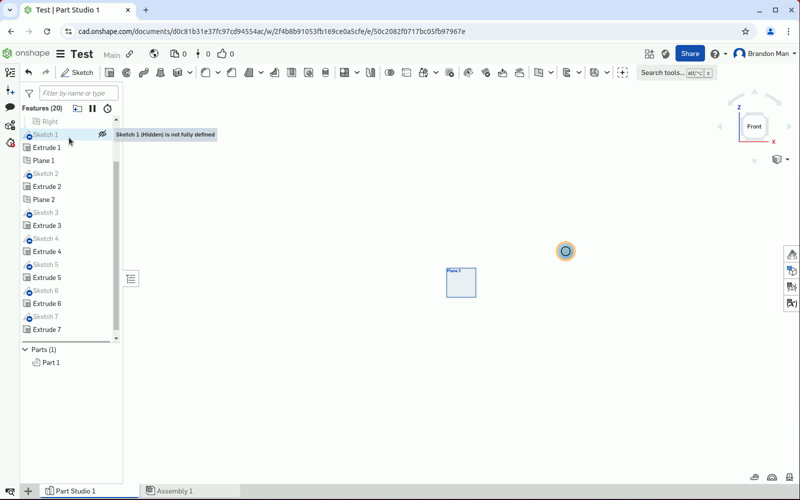
click(69, 137)
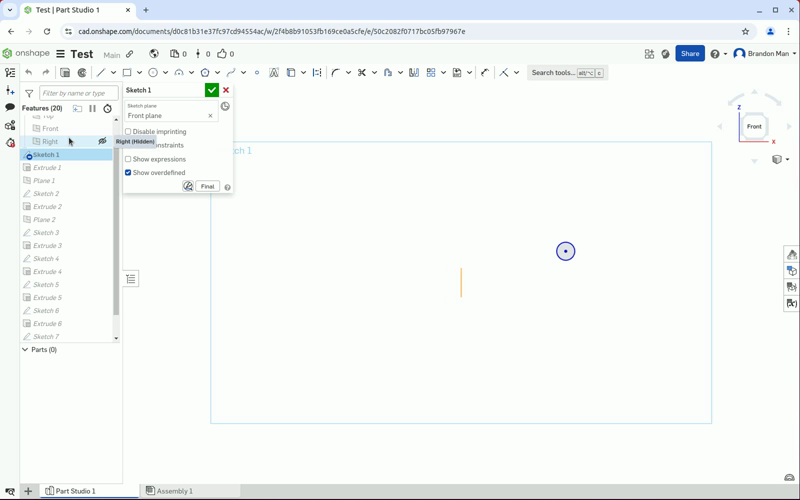
mouse_move(229, 92)
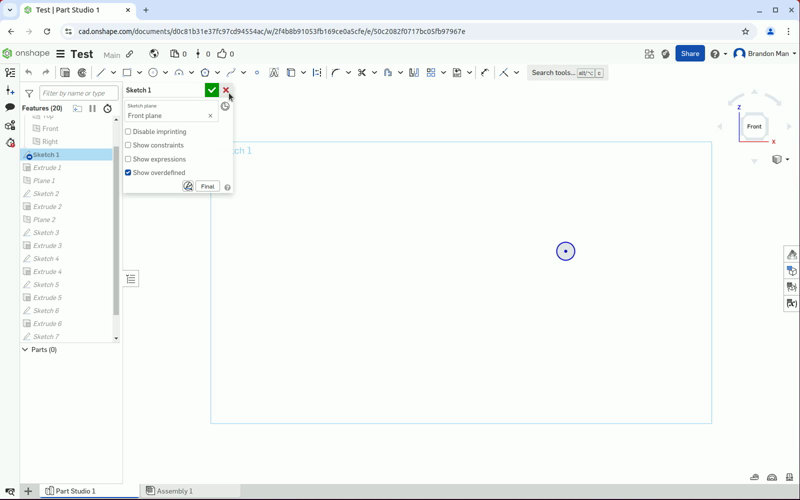
click(229, 92)
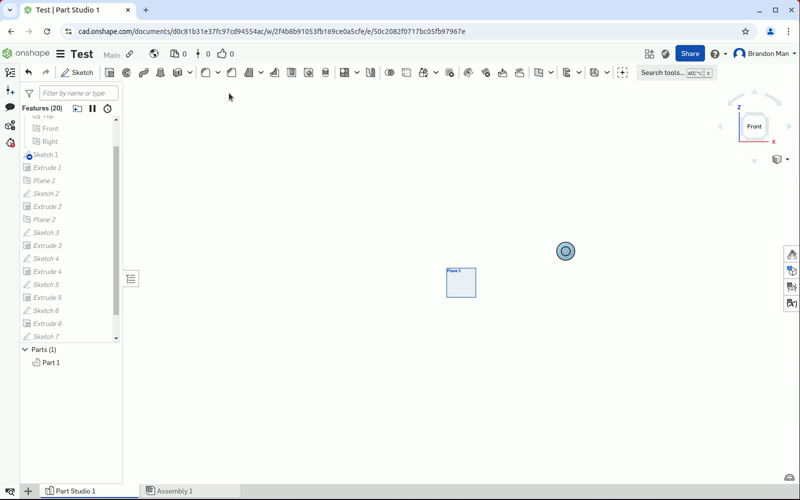
key(shift+s)
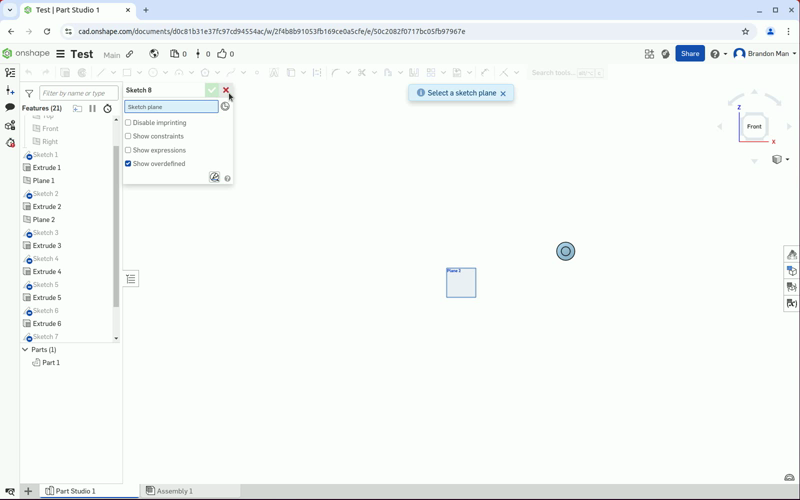
mouse_move(69, 189)
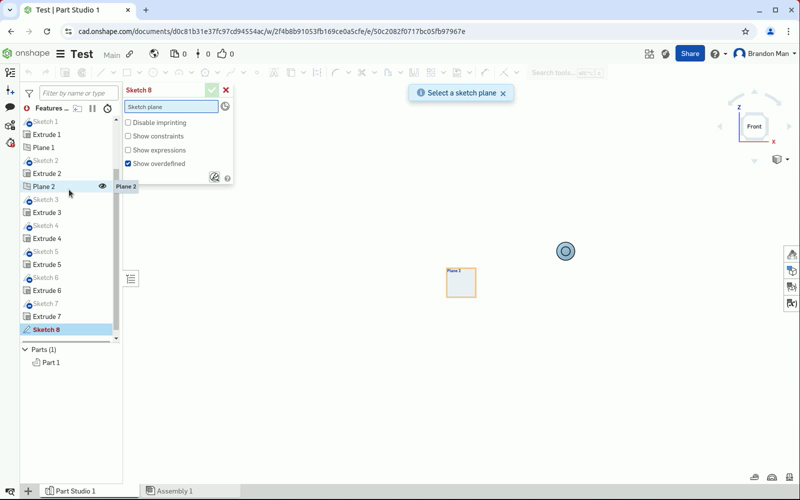
click(69, 189)
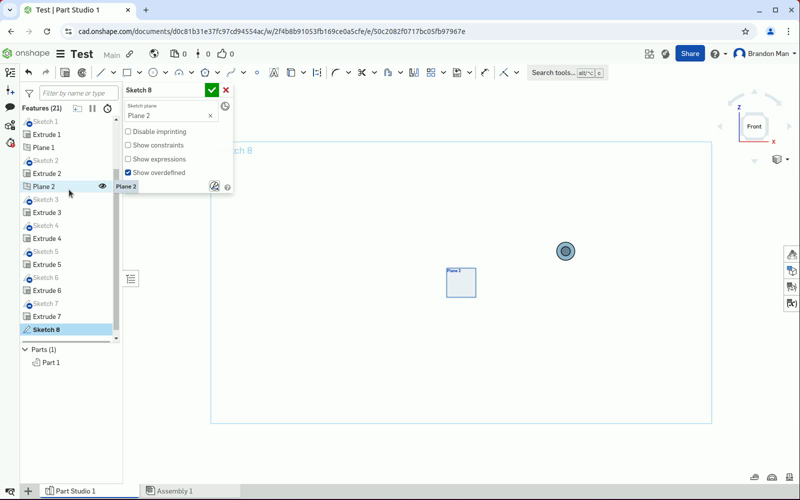
mouse_move(73, 352)
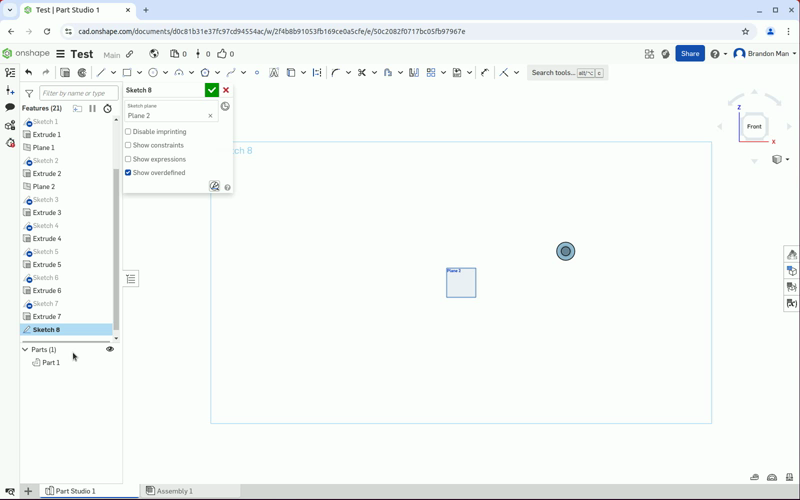
key(y)
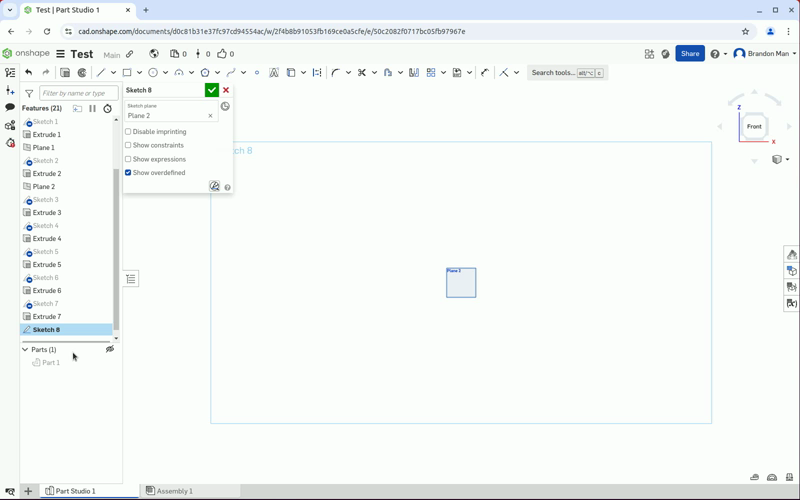
key(c)
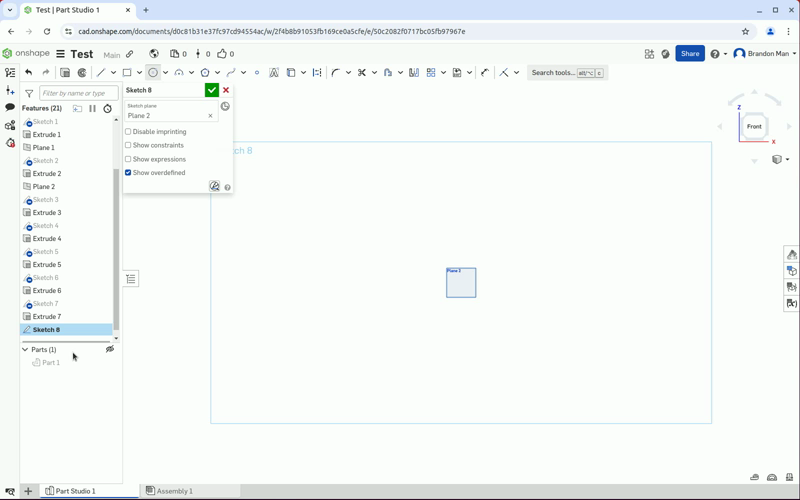
key_down(shift)
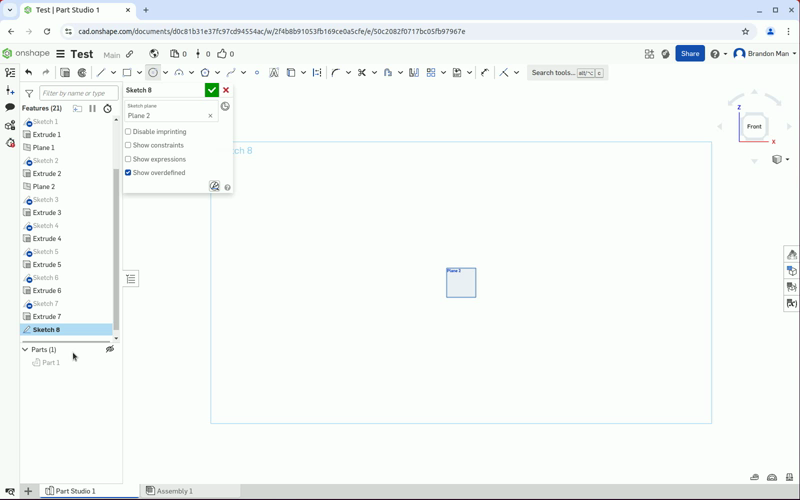
mouse_move(493, 389)
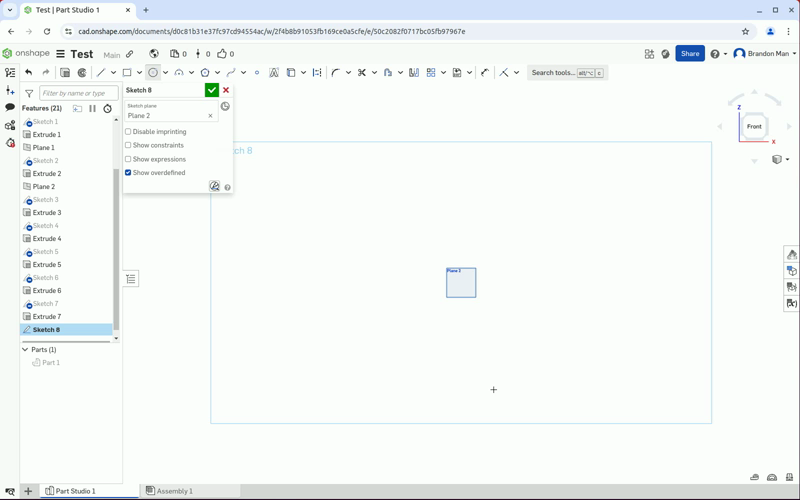
click(493, 389)
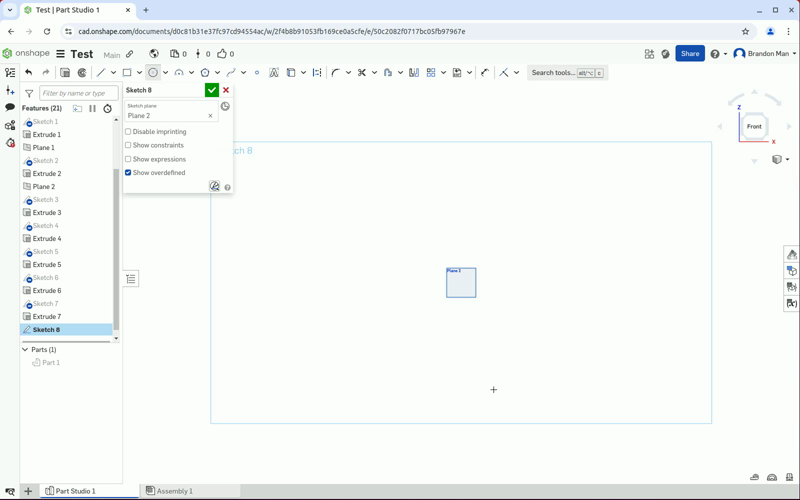
key_up(shift)
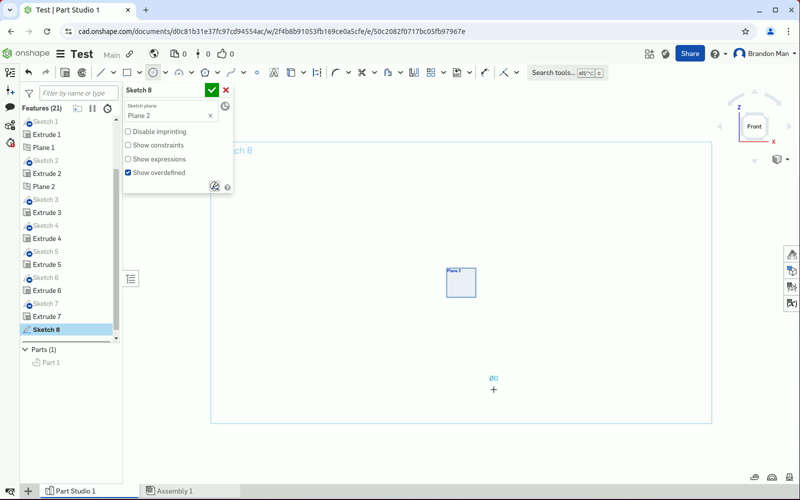
mouse_move(494, 389)
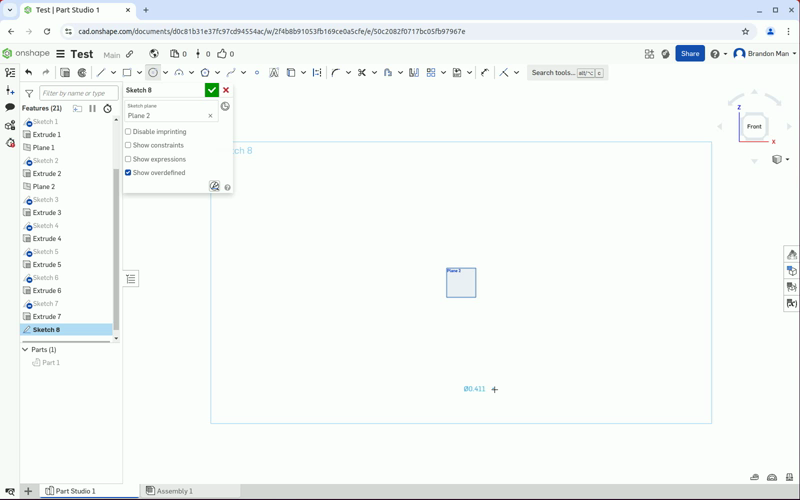
scroll(6)
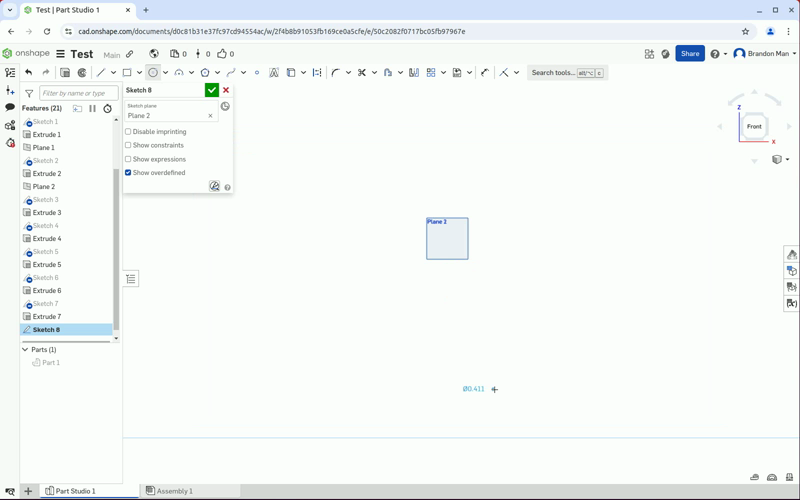
scroll(6)
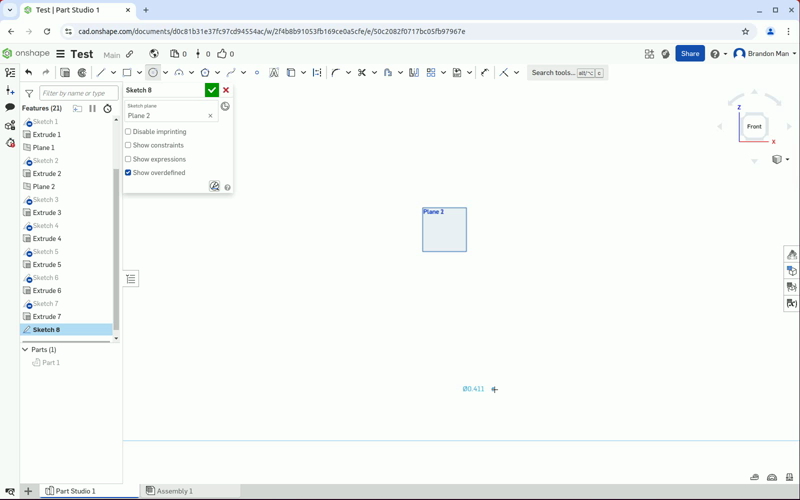
scroll(6)
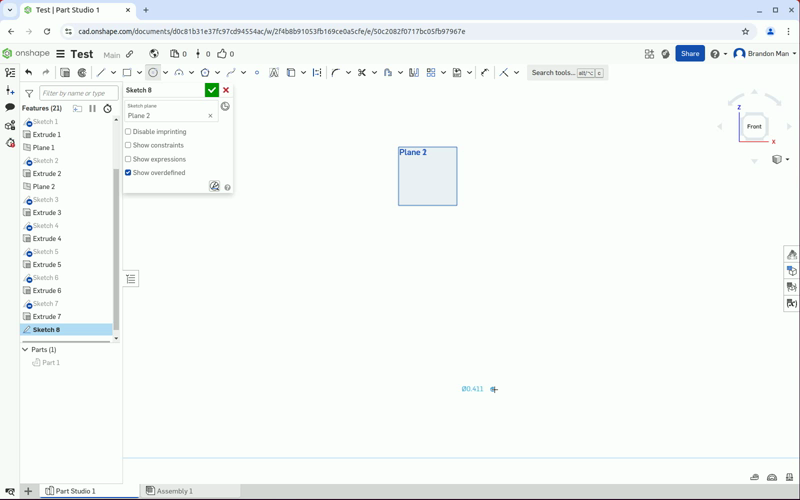
scroll(6)
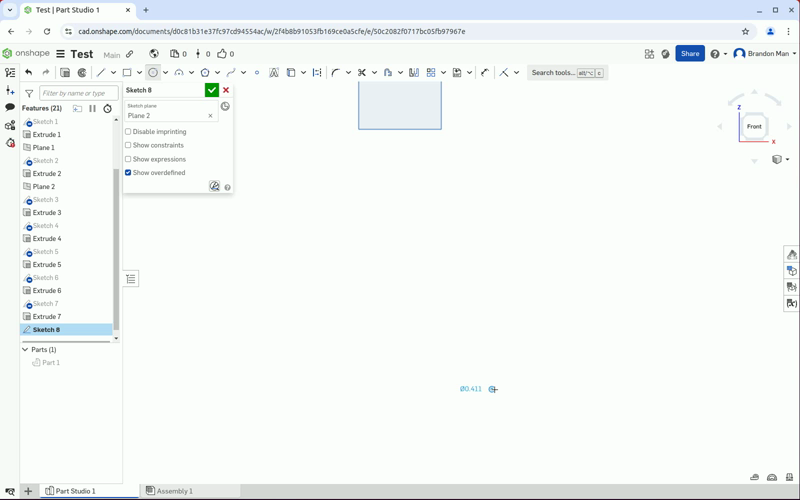
scroll(6)
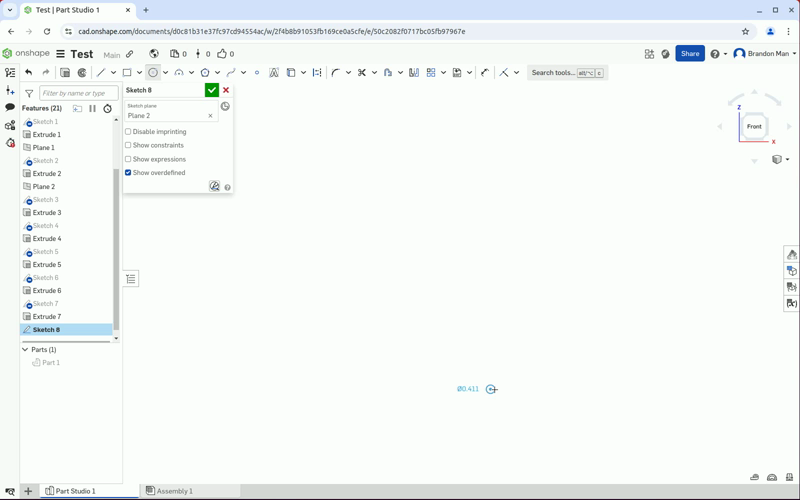
scroll(6)
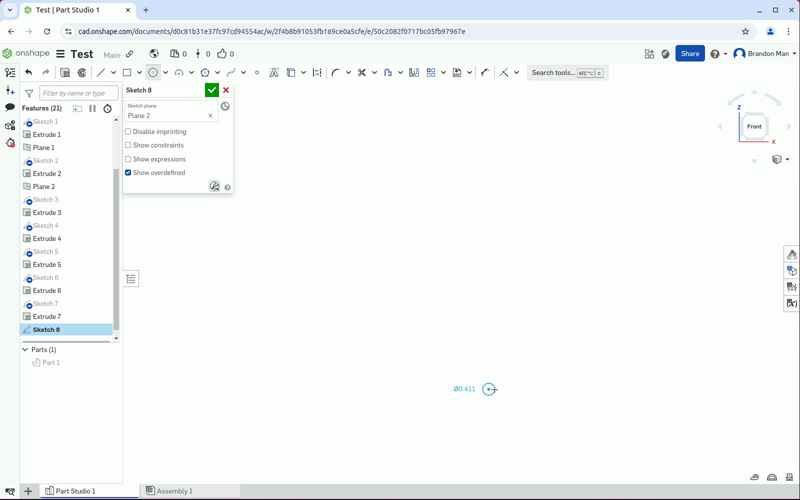
scroll(6)
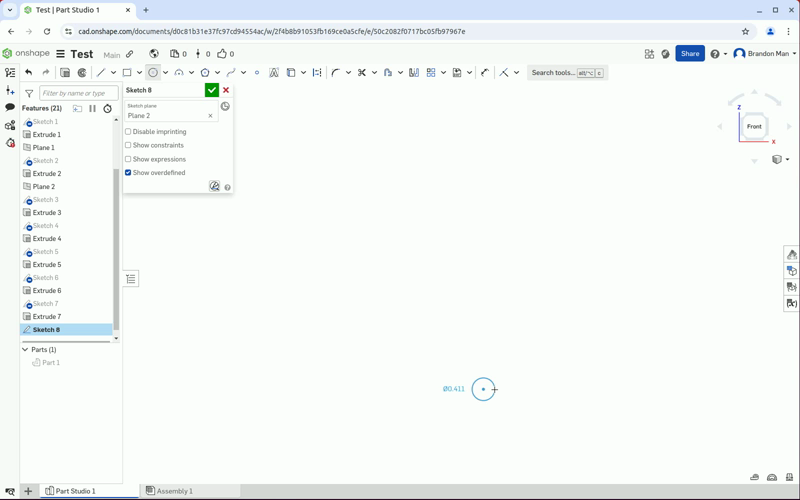
click(494, 389)
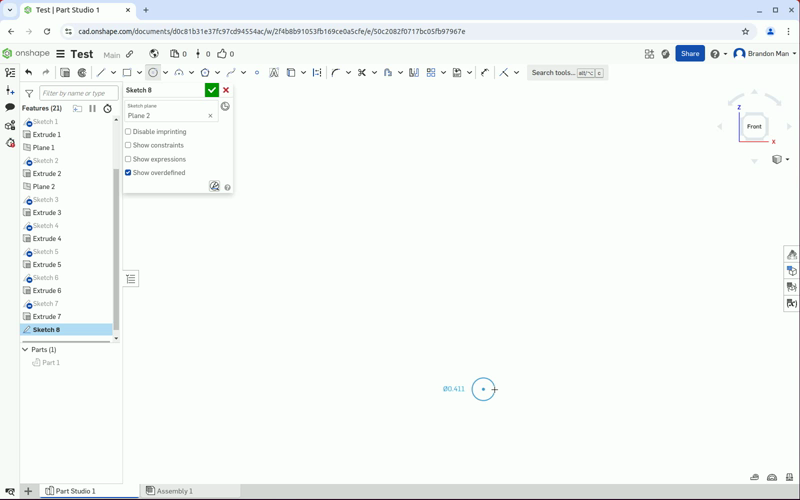
scroll(-6)
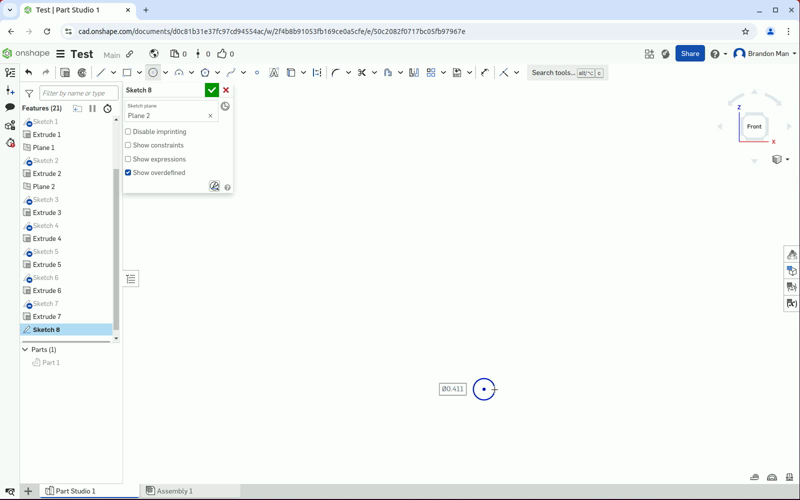
scroll(-6)
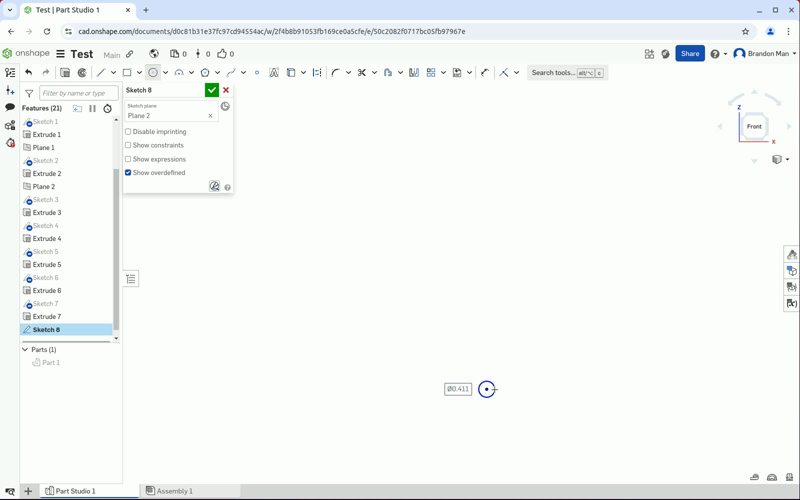
scroll(-6)
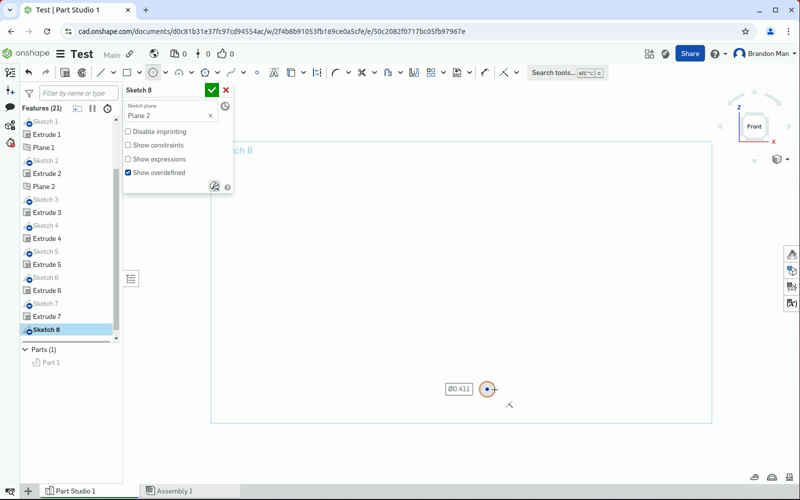
scroll(-6)
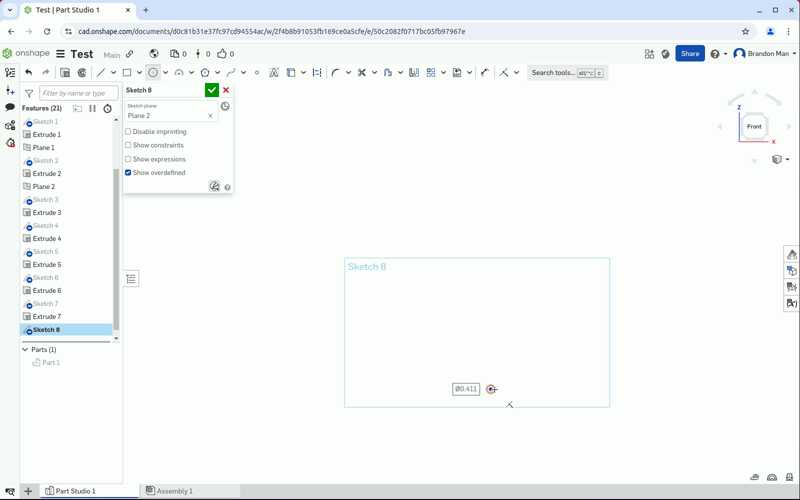
scroll(-6)
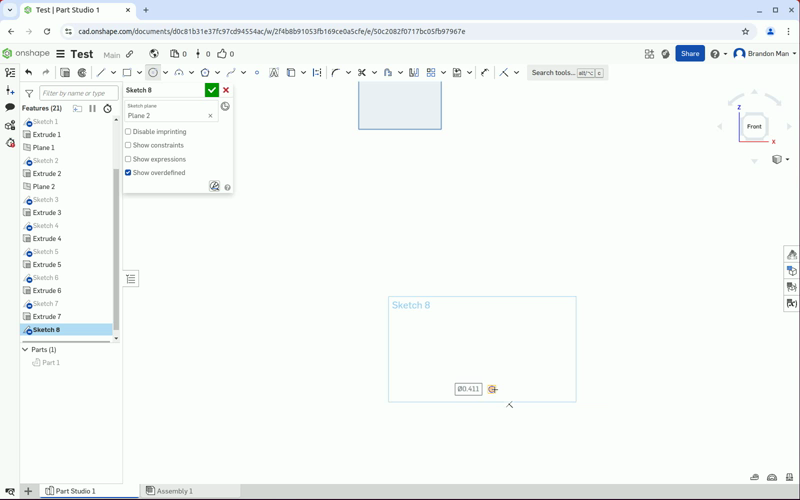
scroll(-6)
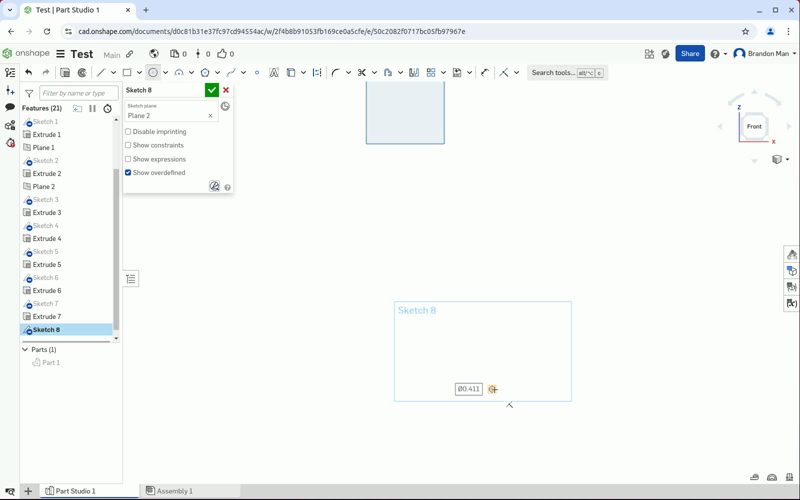
scroll(-6)
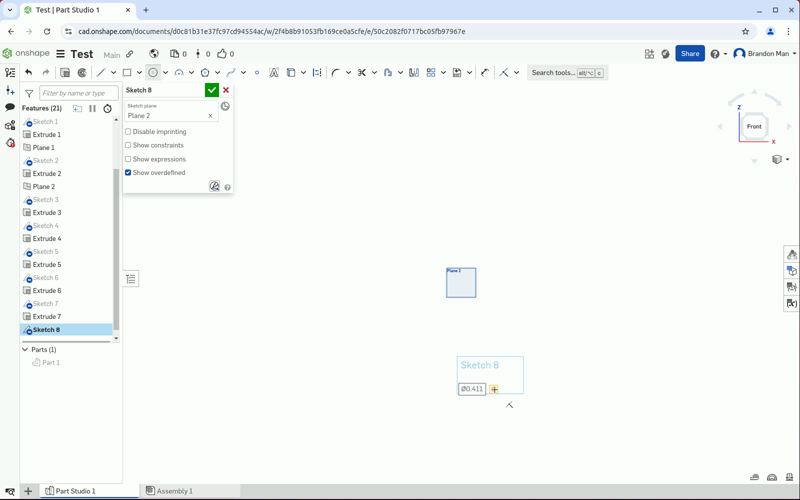
key(esc)
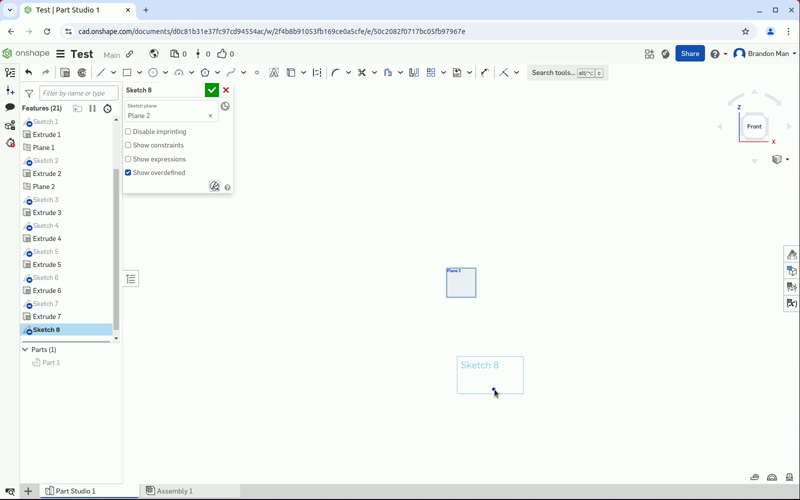
mouse_move(492, 389)
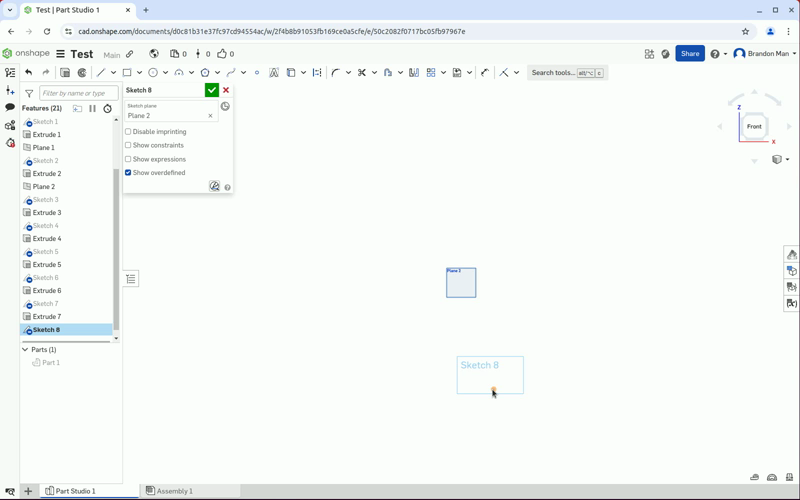
scroll(6)
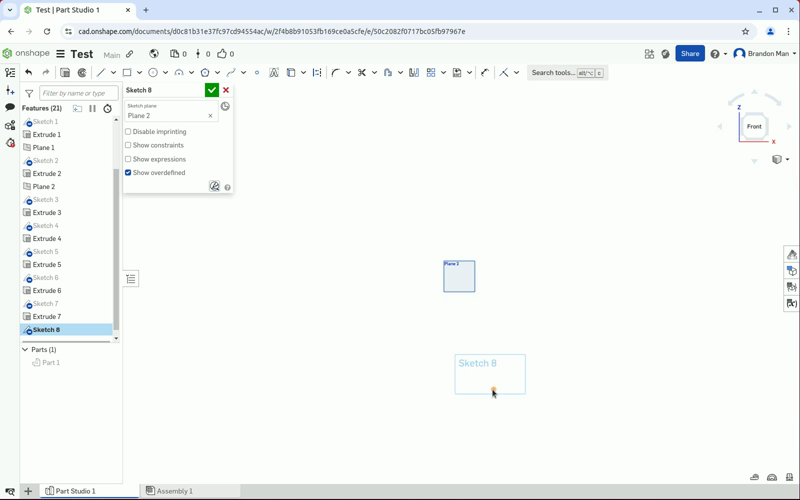
scroll(6)
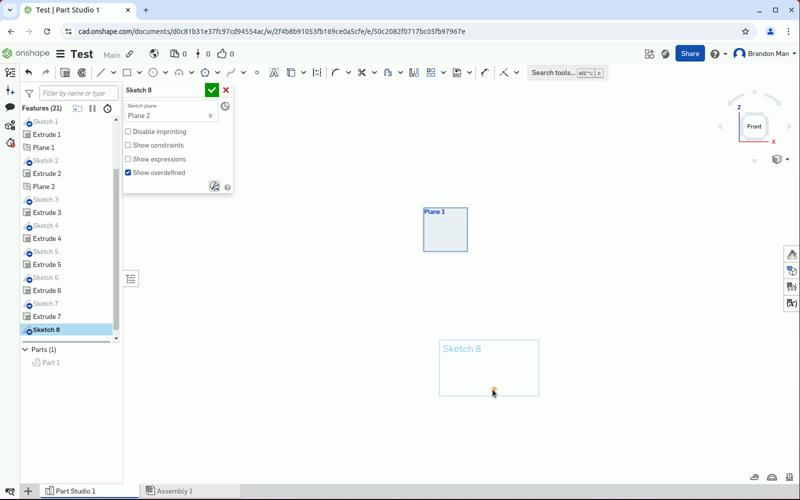
scroll(6)
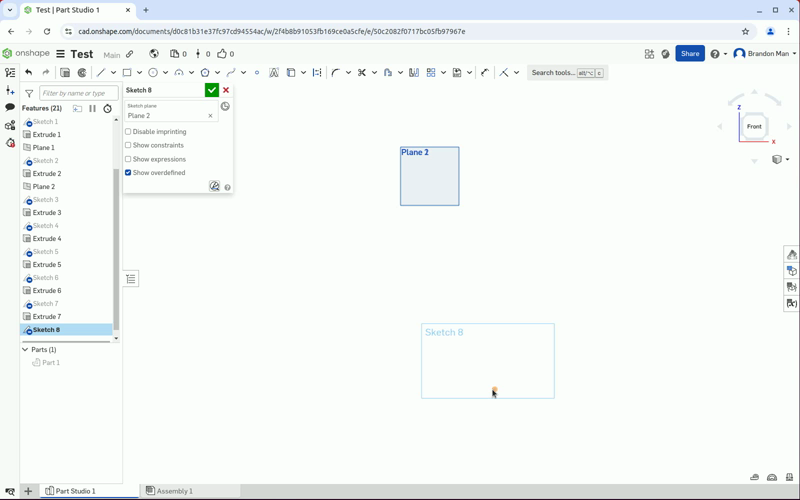
scroll(6)
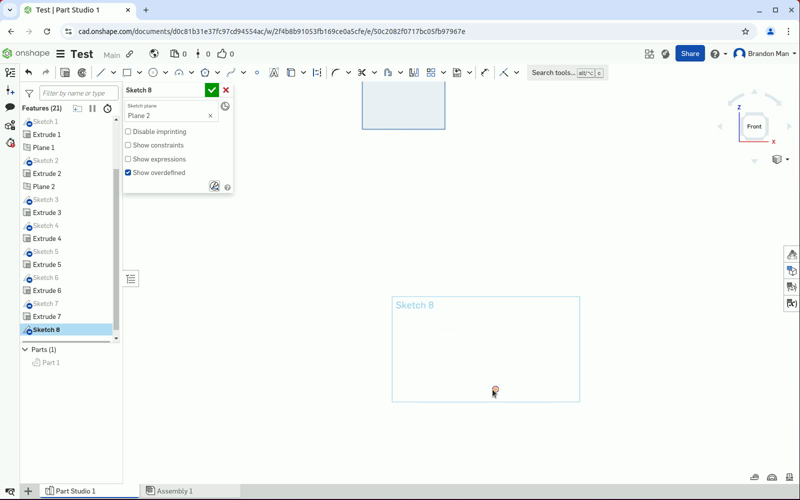
scroll(6)
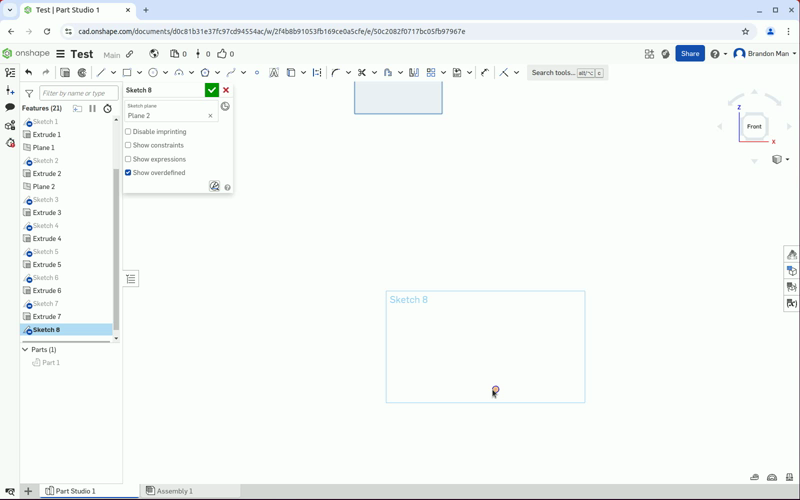
scroll(6)
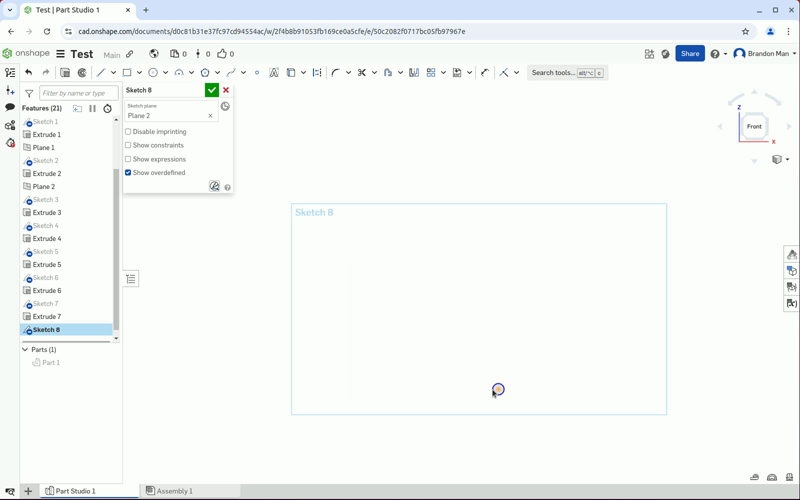
scroll(6)
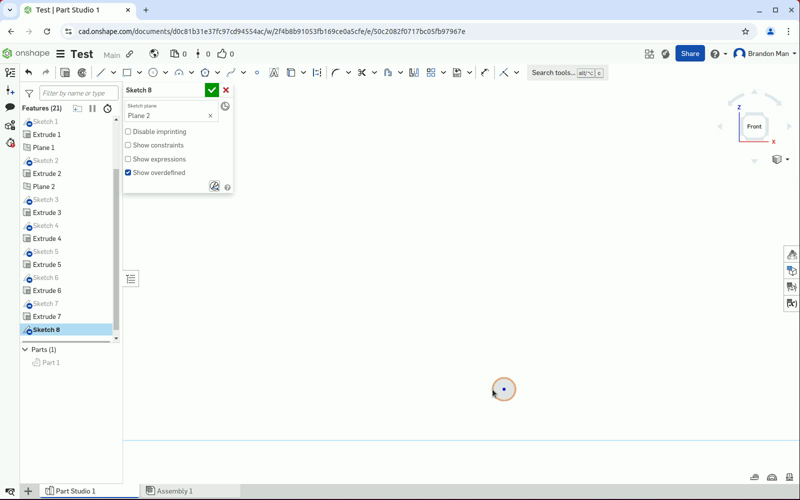
click(492, 389)
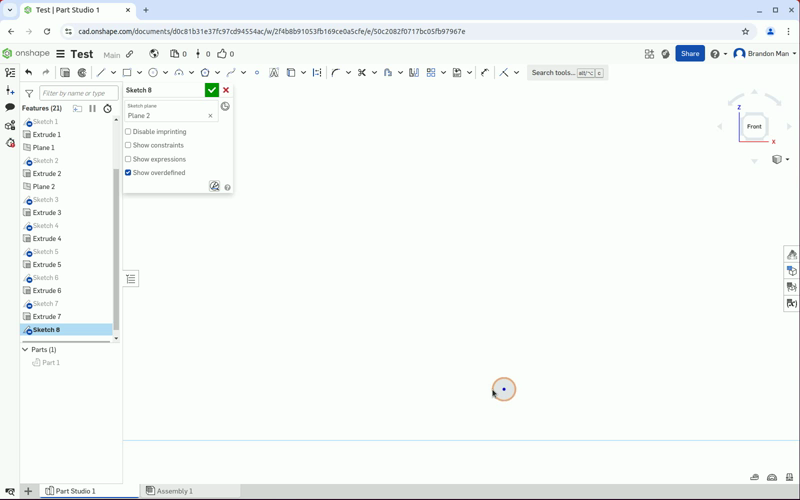
scroll(-6)
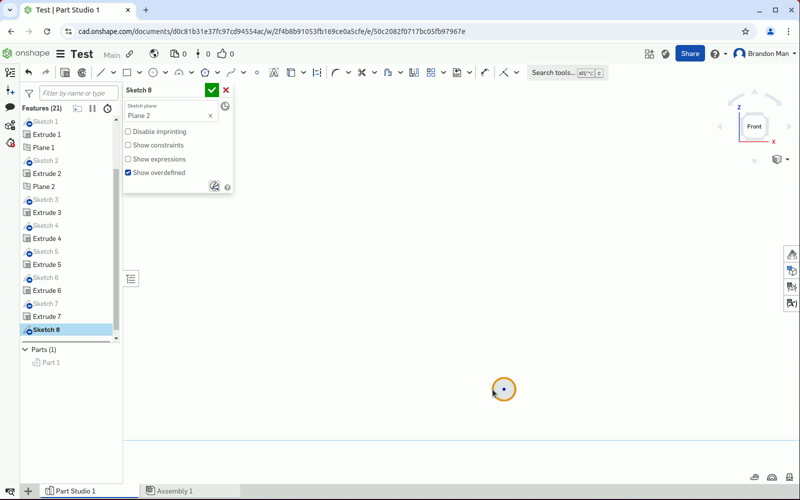
scroll(-6)
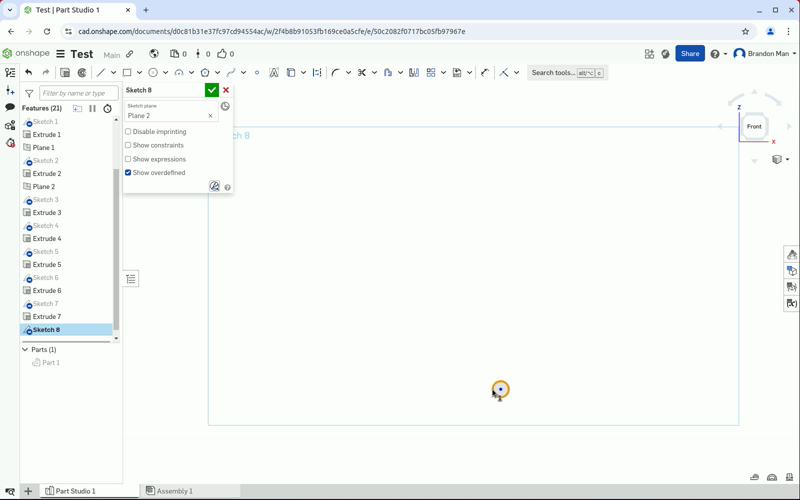
scroll(-6)
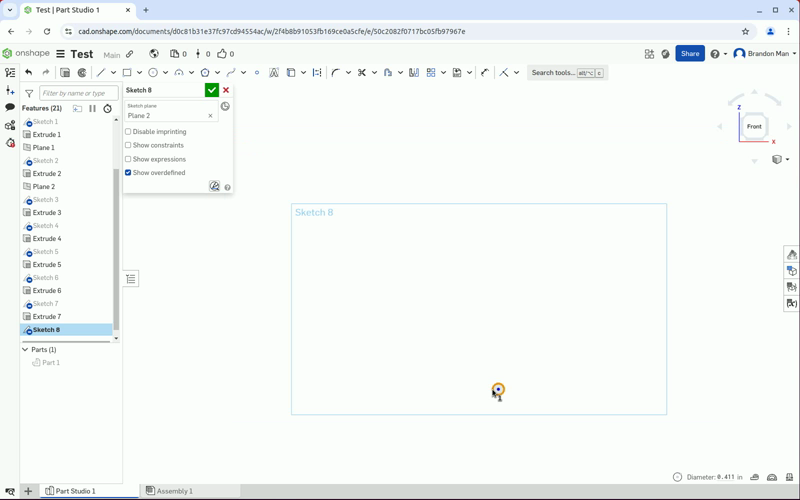
scroll(-6)
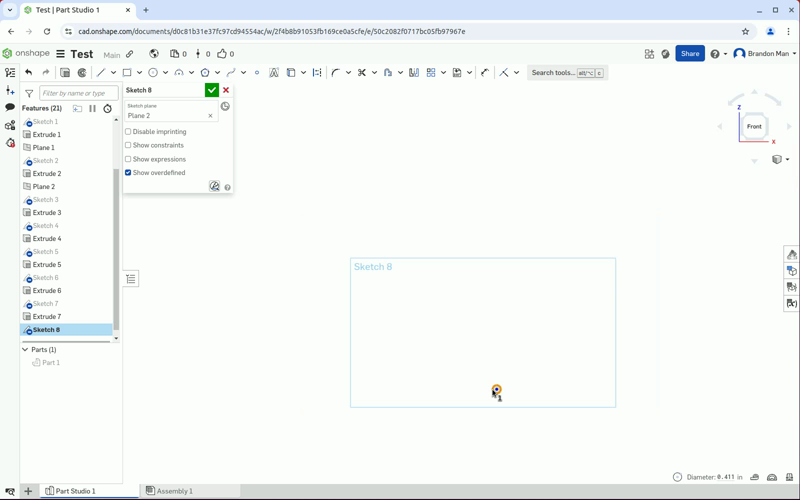
scroll(-6)
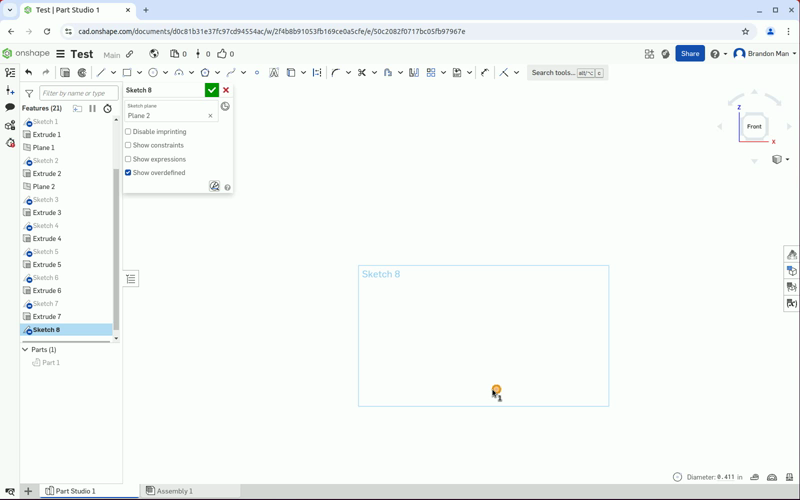
scroll(-6)
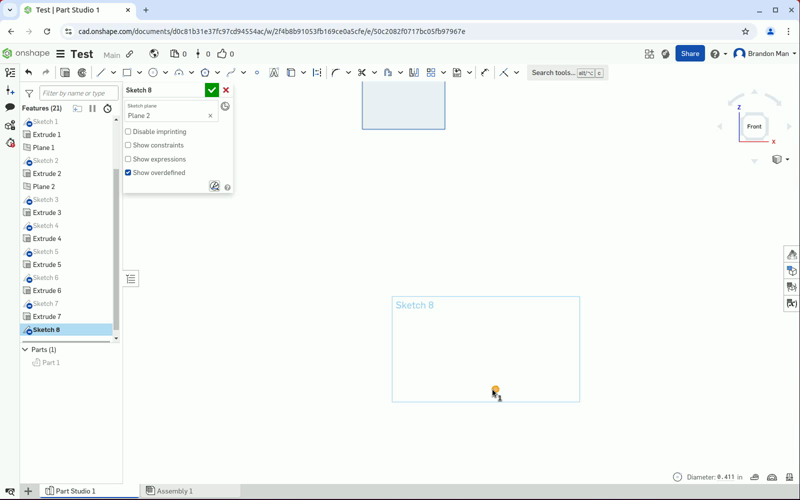
scroll(-6)
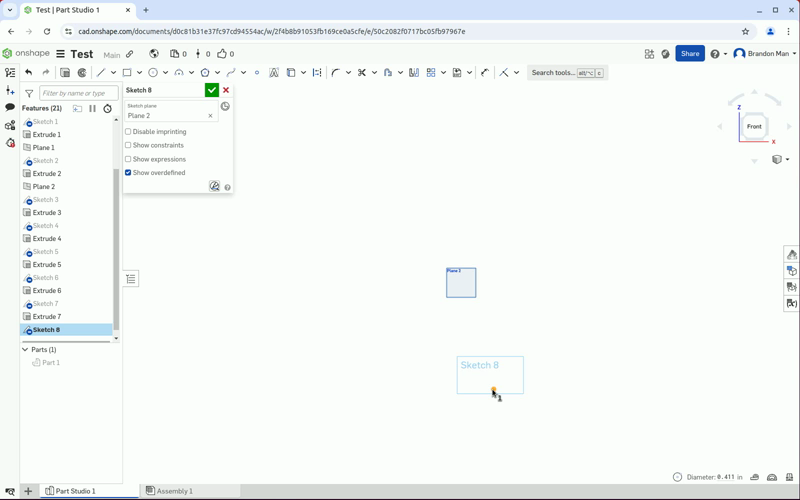
mouse_move(73, 352)
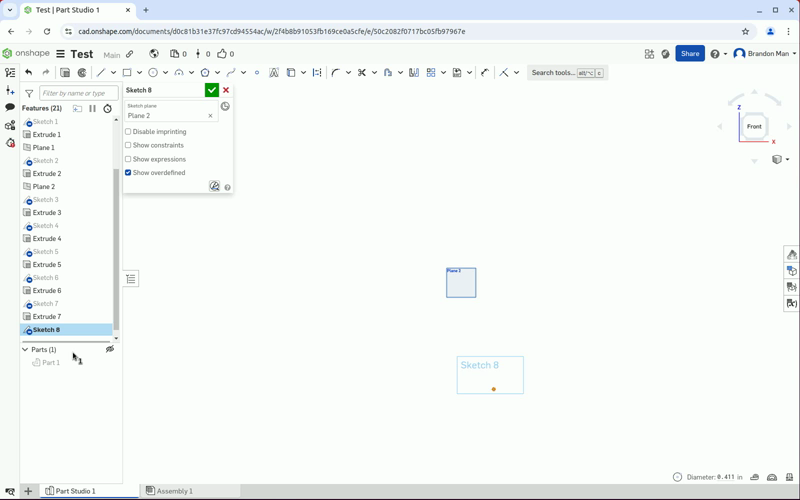
key(shift+y)
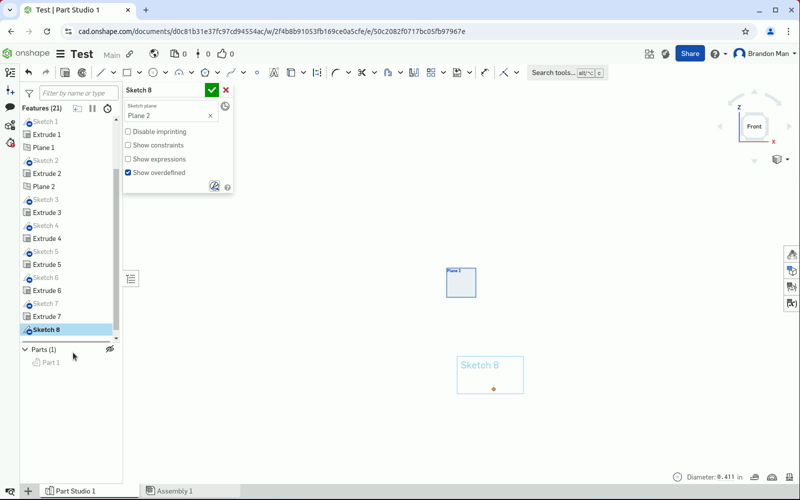
key(shift+e)
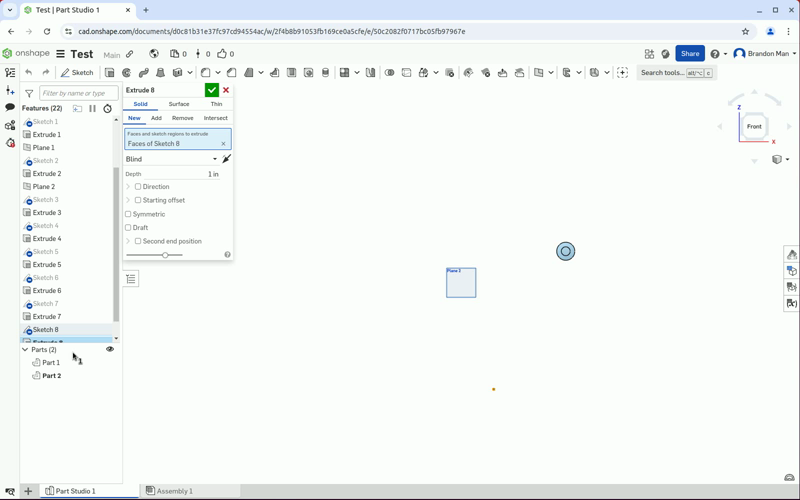
mouse_move(143, 106)
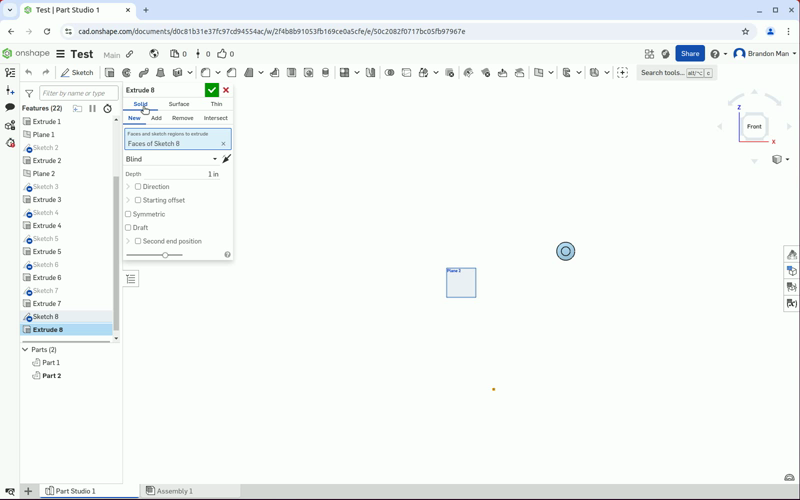
click(143, 106)
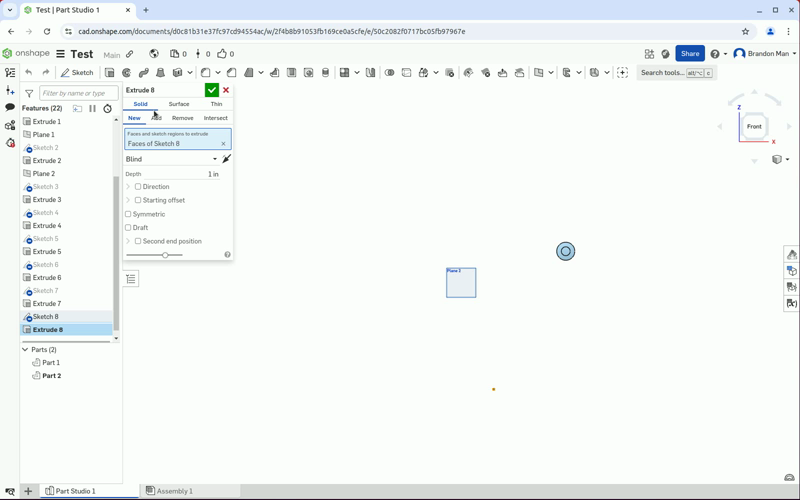
mouse_move(186, 120)
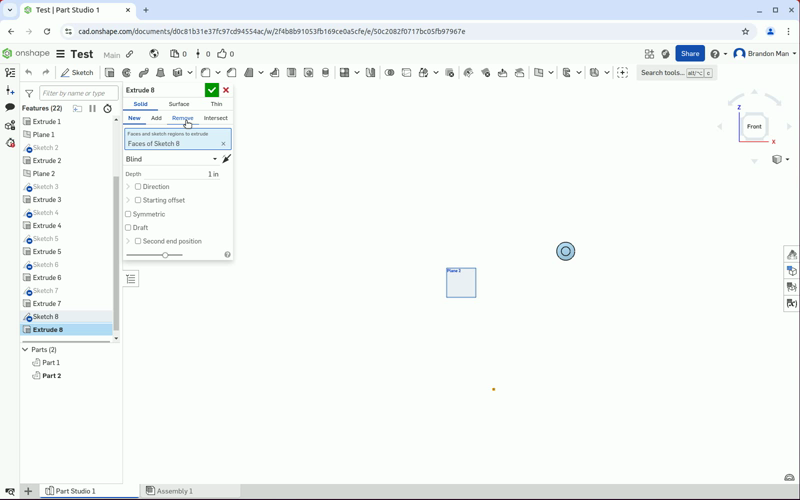
click(186, 120)
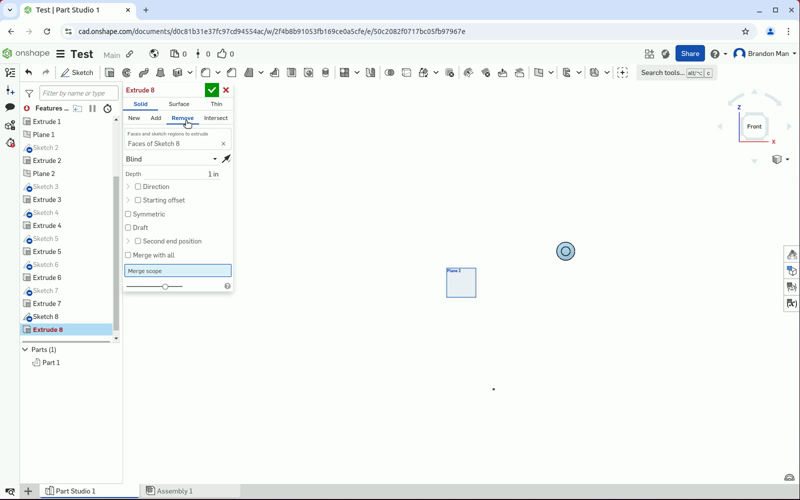
key(tab, 4)
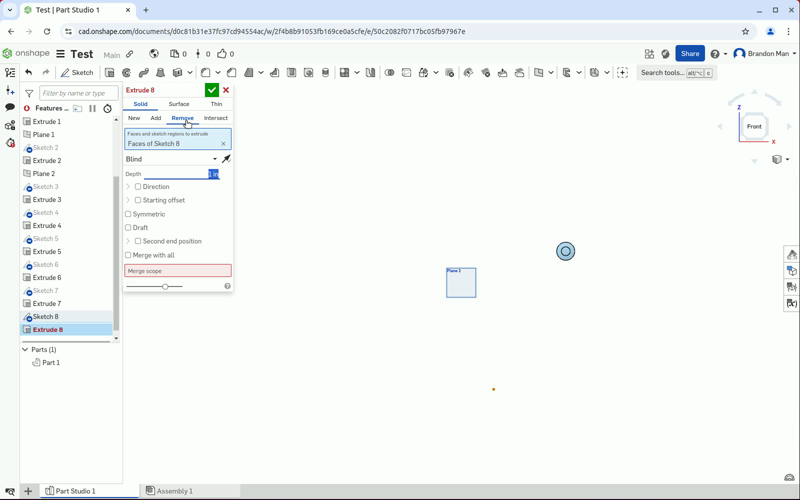
text(2.166)
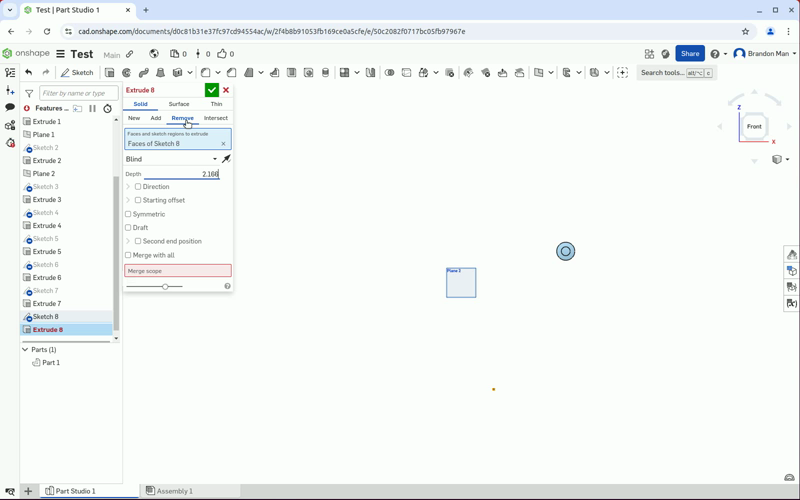
key(tab, 6)
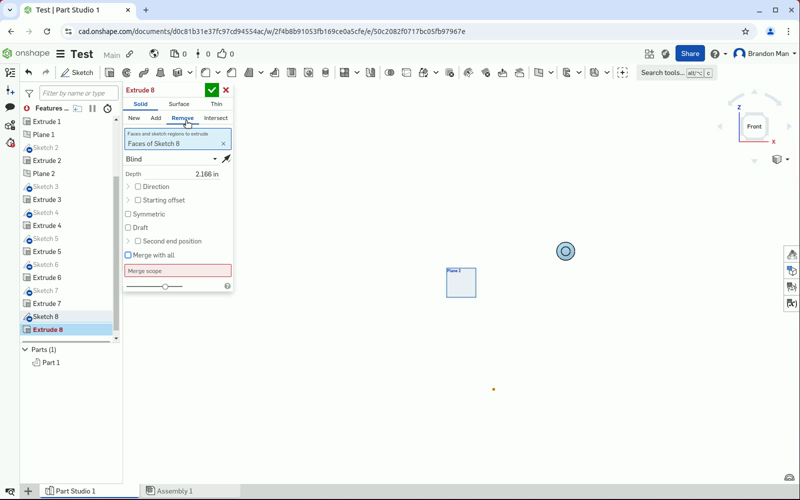
key(space)
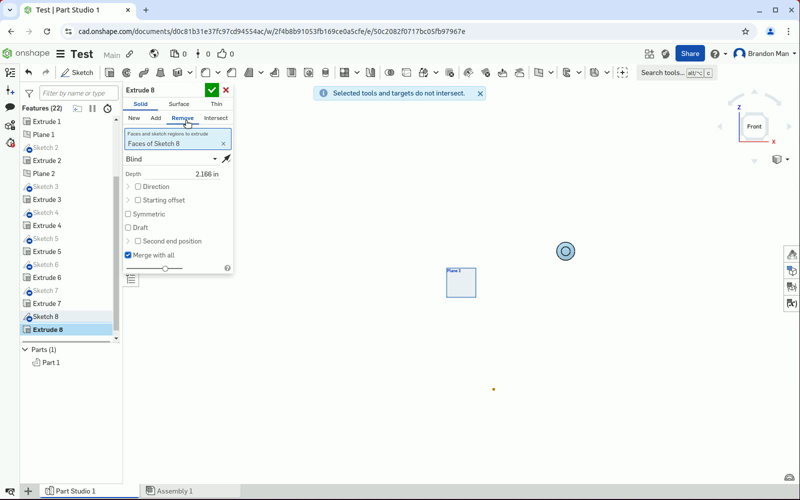
key(enter)
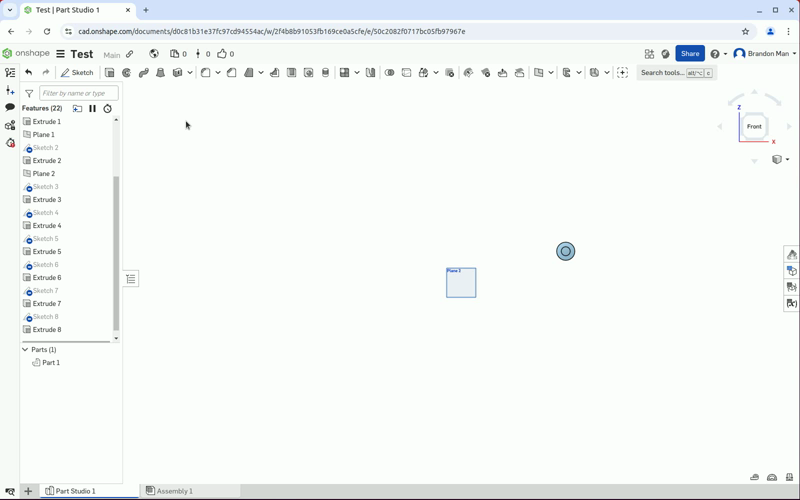
key(shift+h)
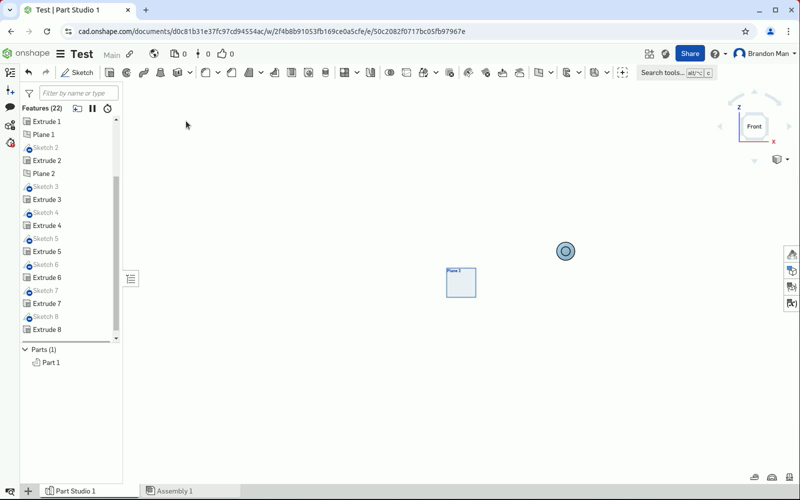
key(shift+h)
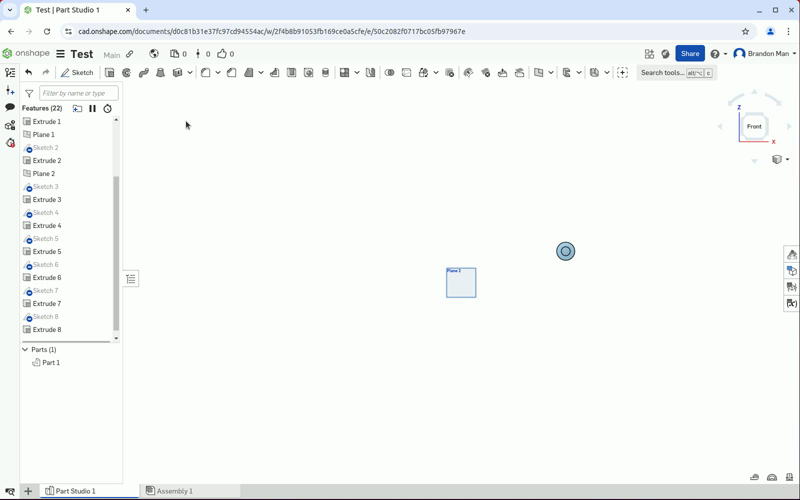
mouse_move(69, 111)
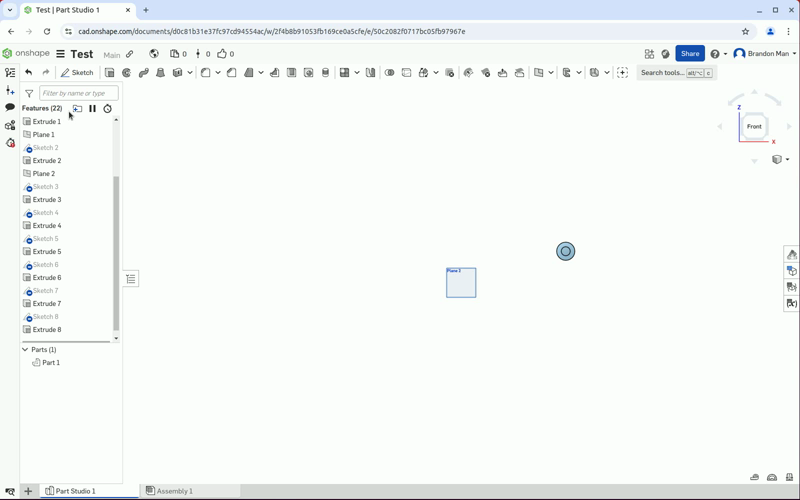
click(69, 111)
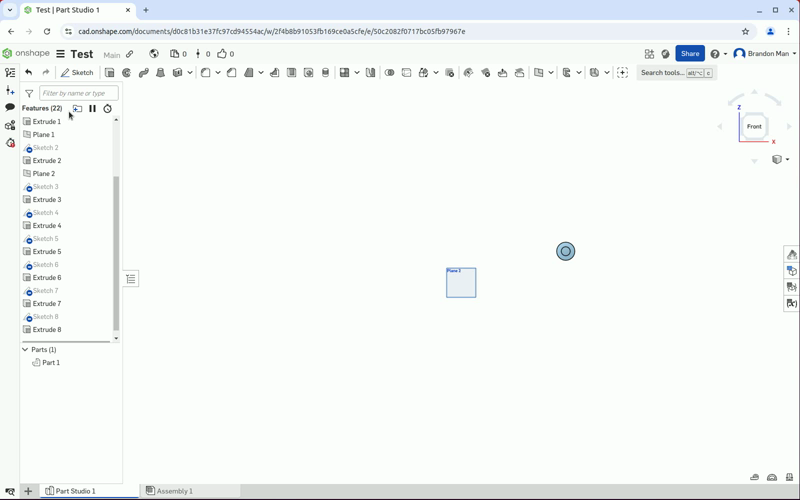
key(shift+s)
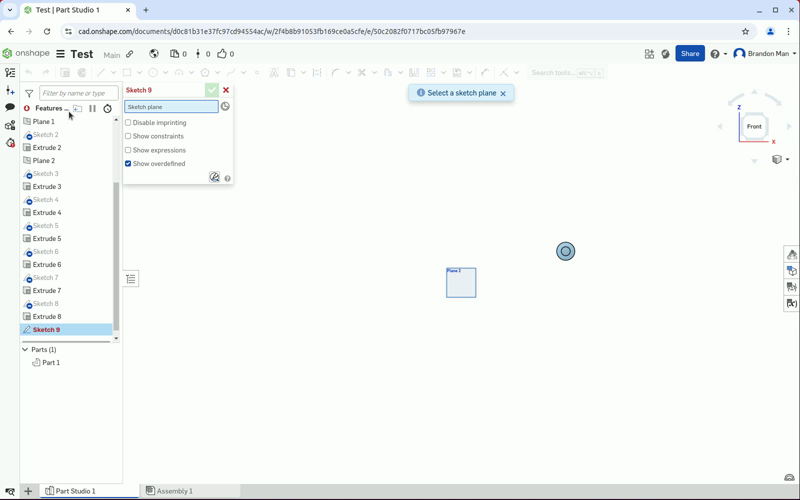
mouse_move(69, 163)
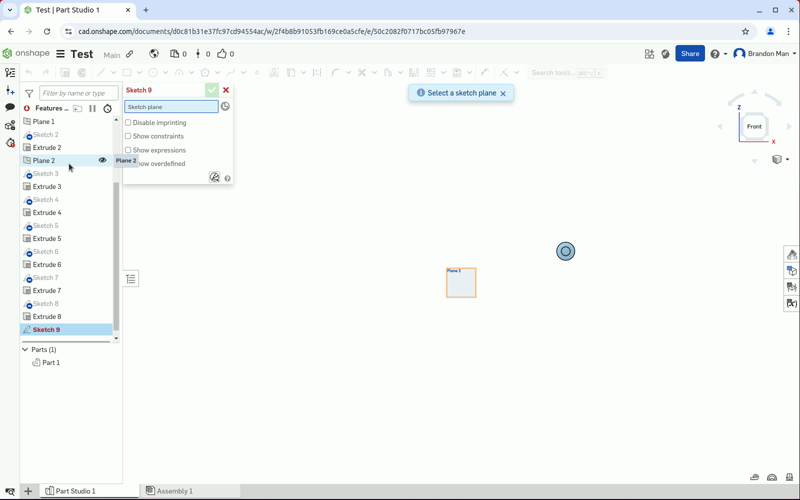
click(69, 163)
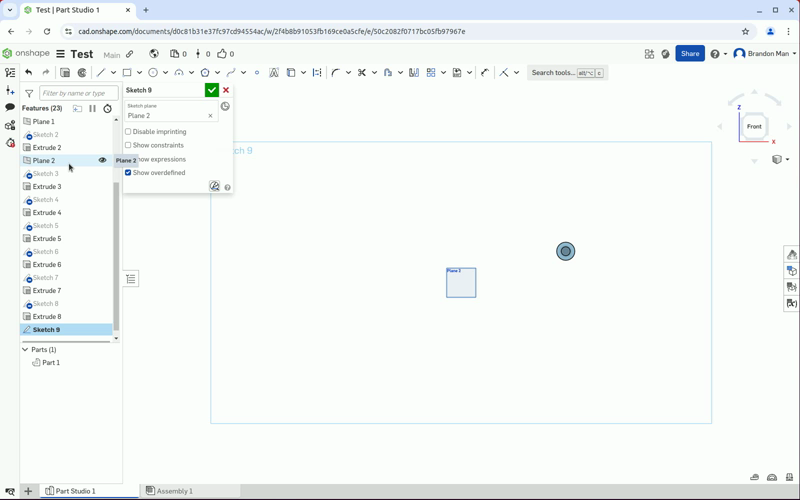
mouse_move(73, 352)
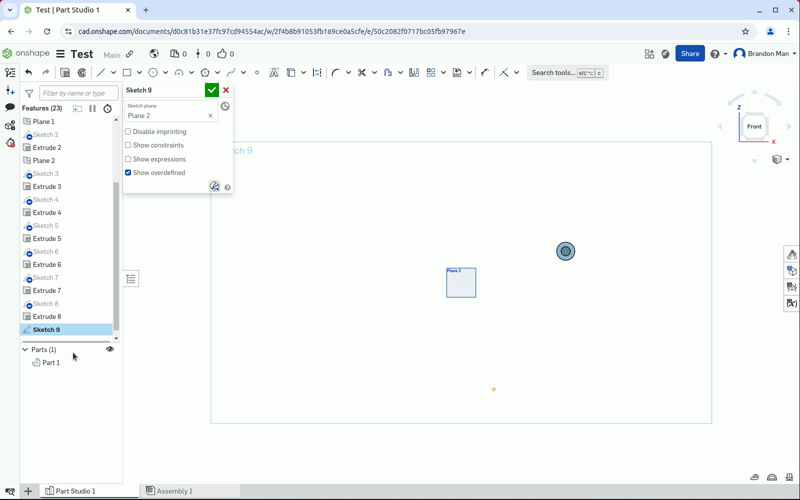
key(y)
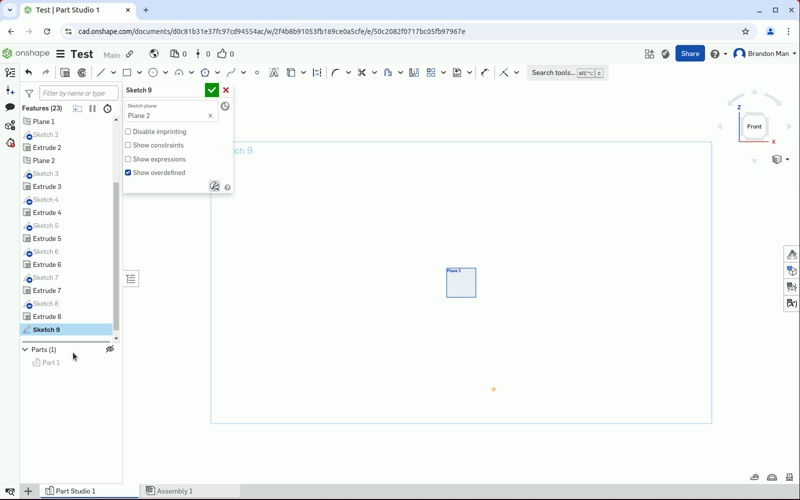
key(c)
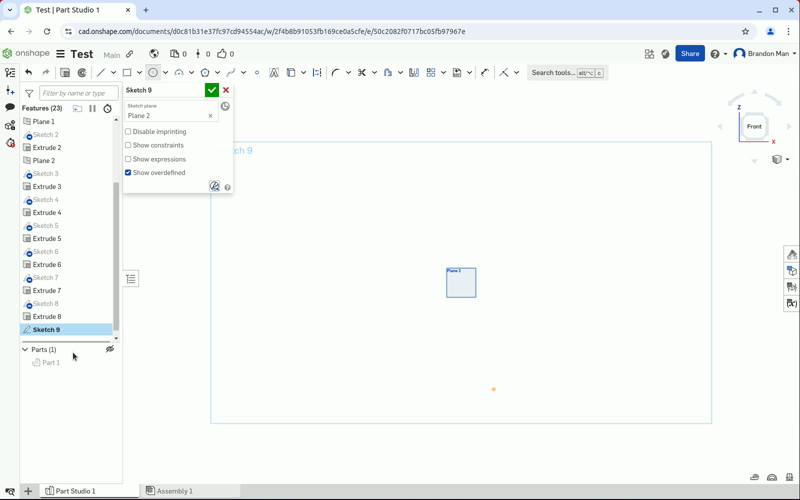
key_down(shift)
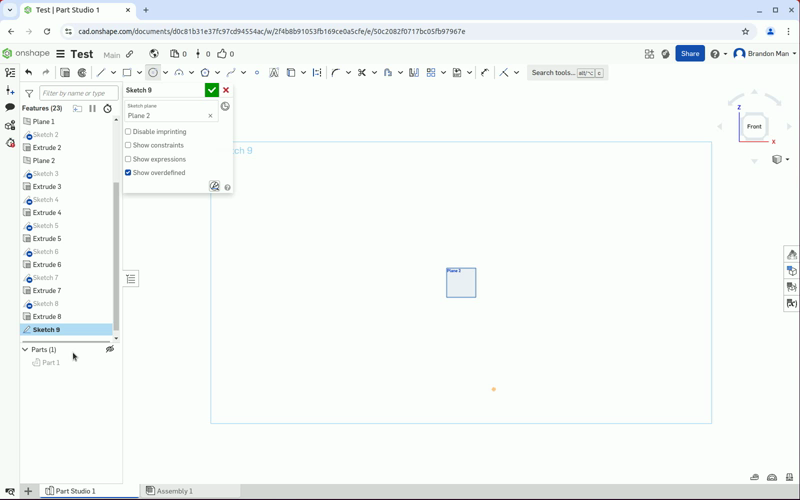
mouse_move(559, 335)
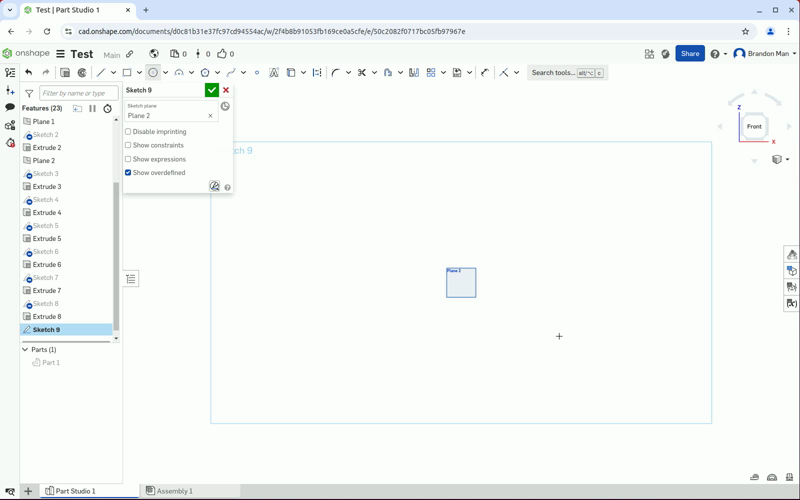
click(559, 335)
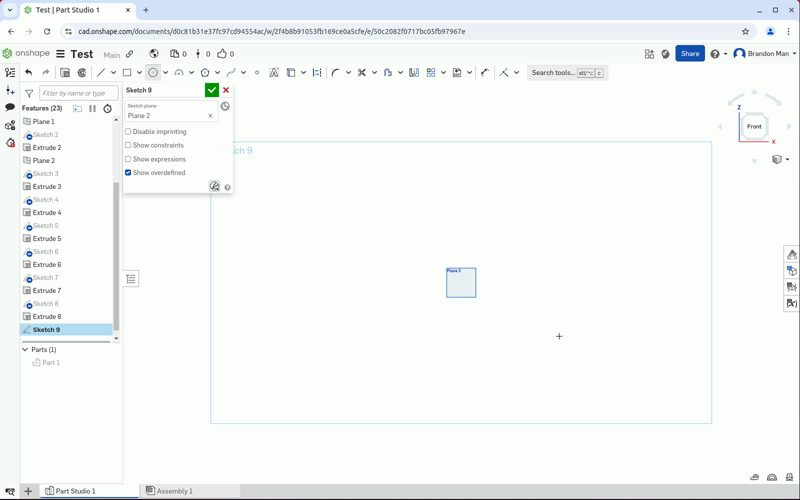
key_up(shift)
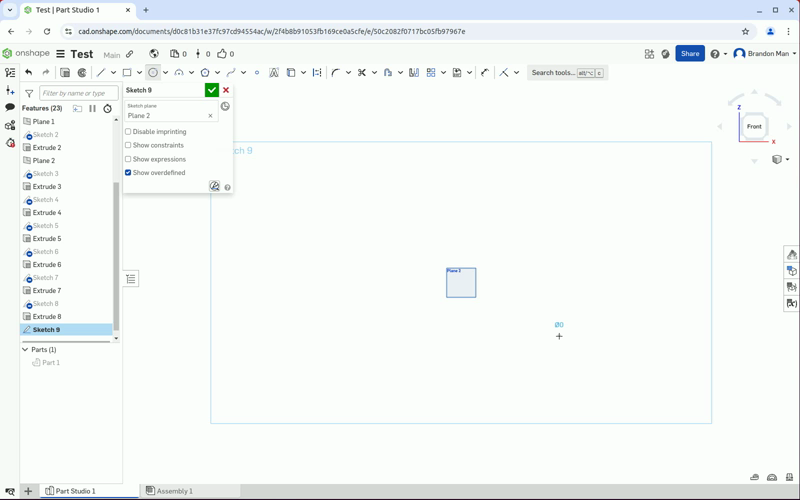
mouse_move(560, 335)
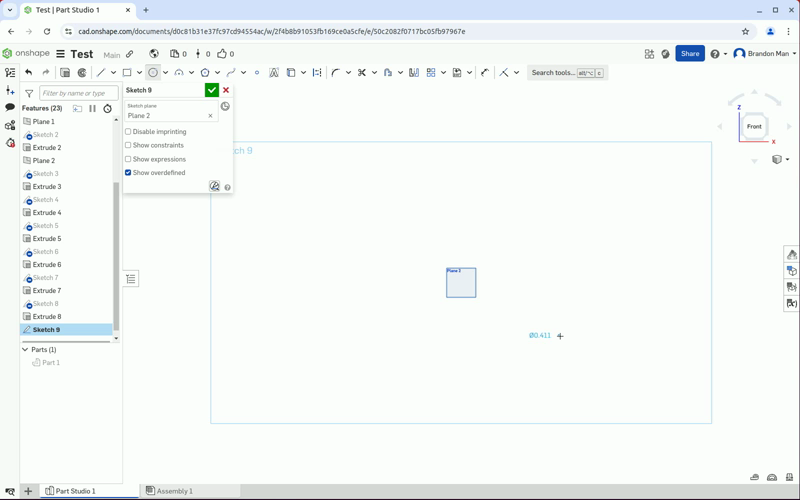
scroll(6)
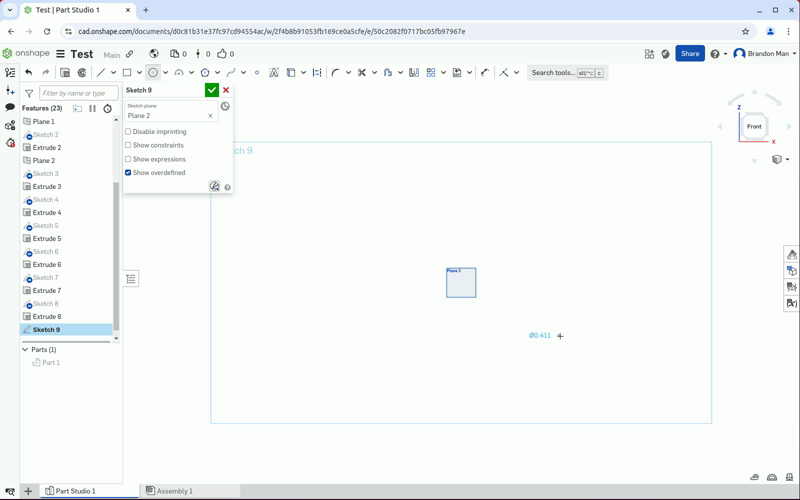
scroll(6)
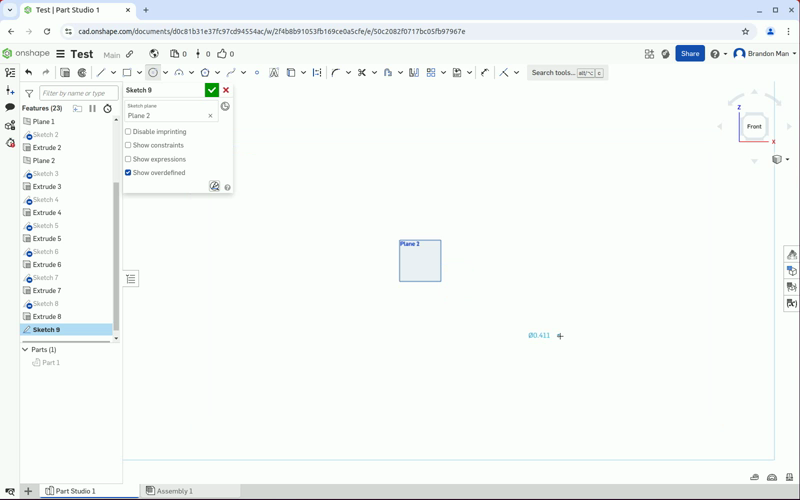
scroll(6)
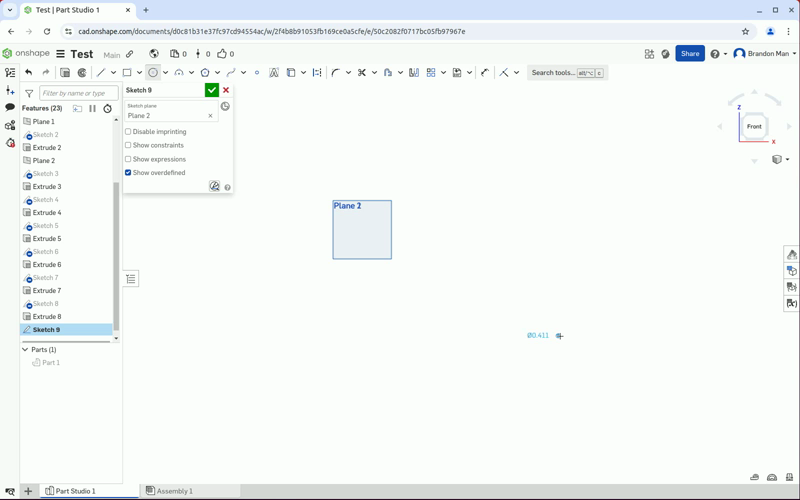
scroll(6)
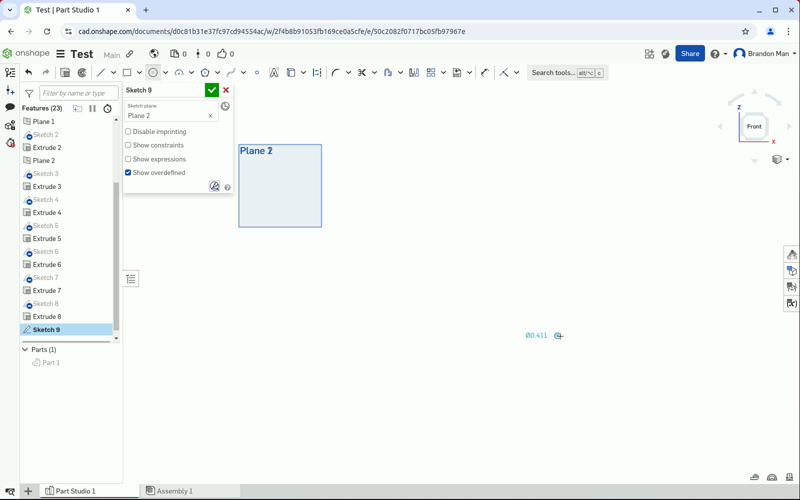
scroll(6)
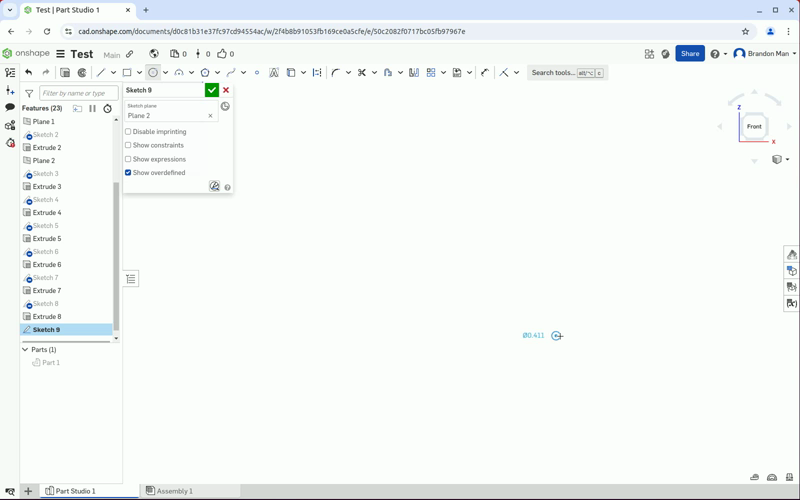
scroll(6)
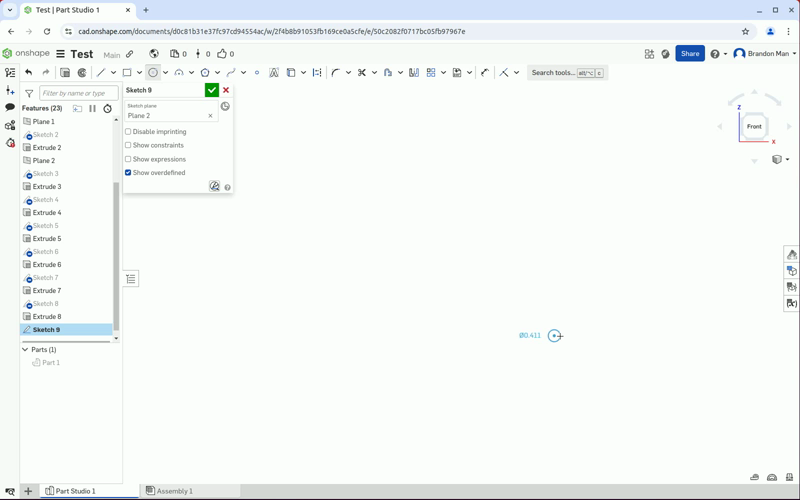
scroll(6)
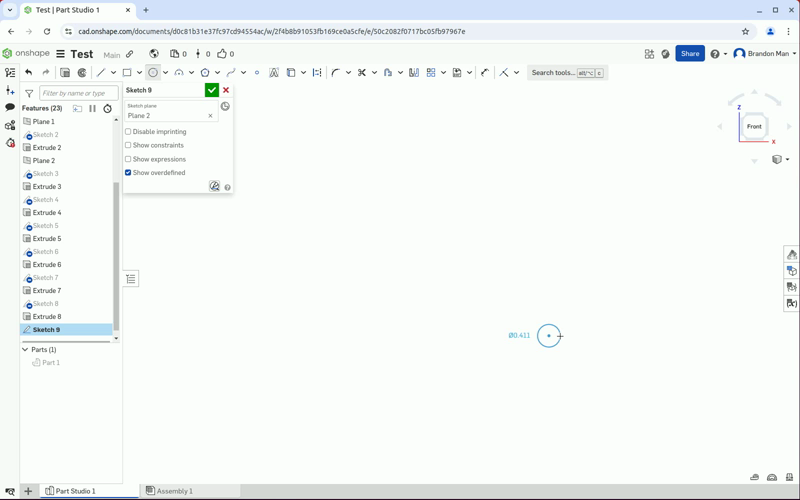
click(560, 335)
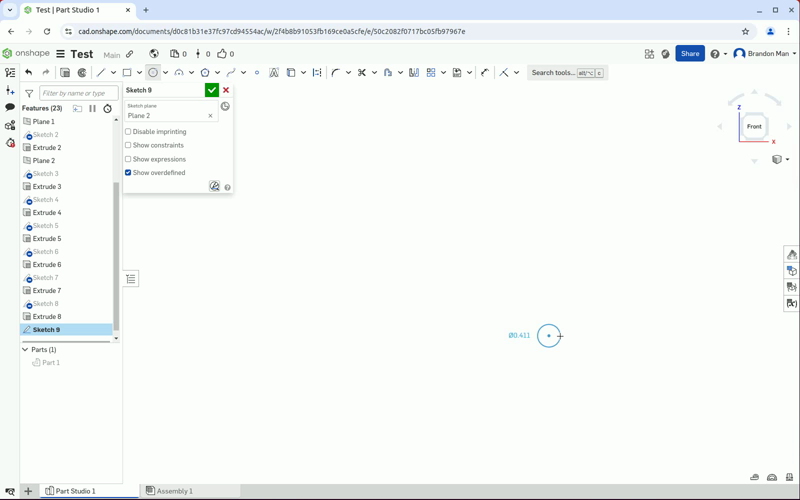
scroll(-6)
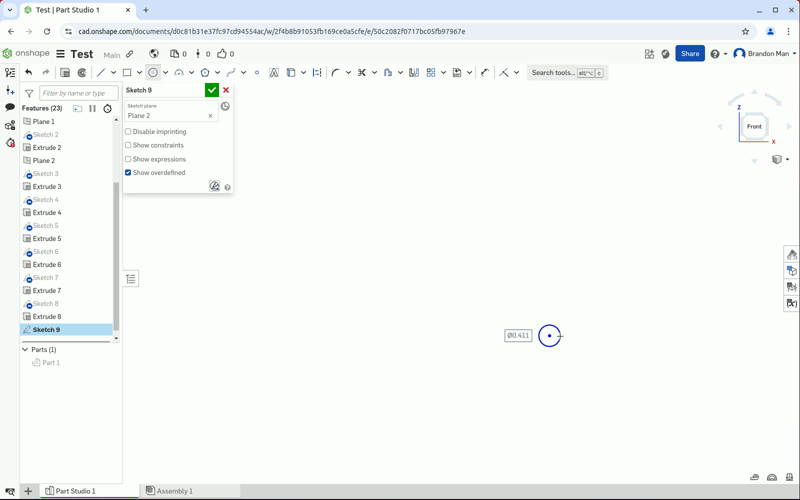
scroll(-6)
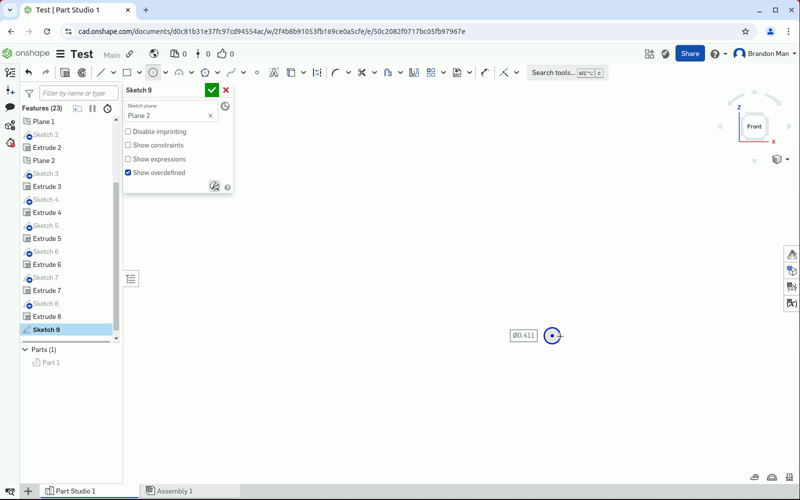
scroll(-6)
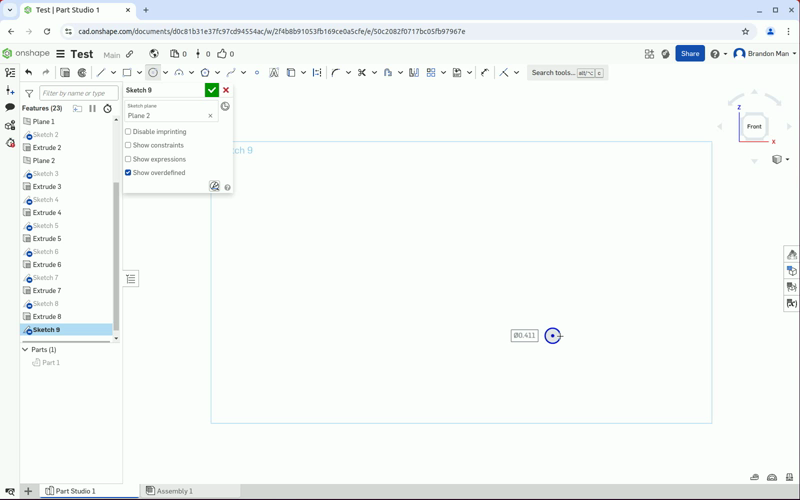
scroll(-6)
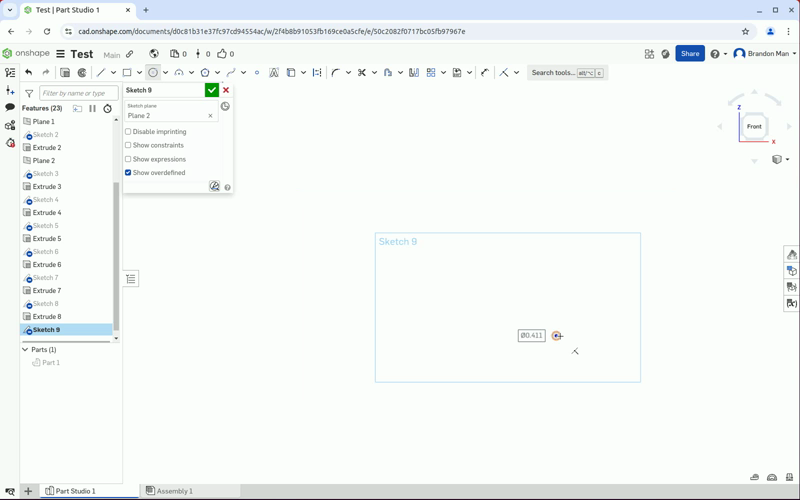
scroll(-6)
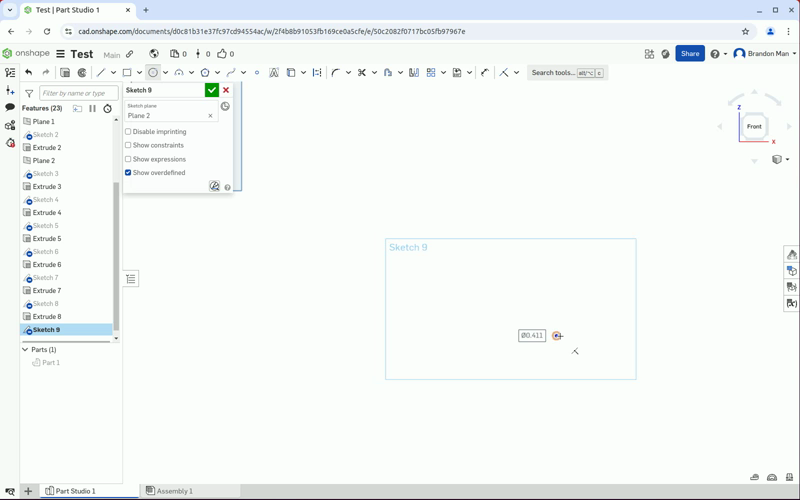
scroll(-6)
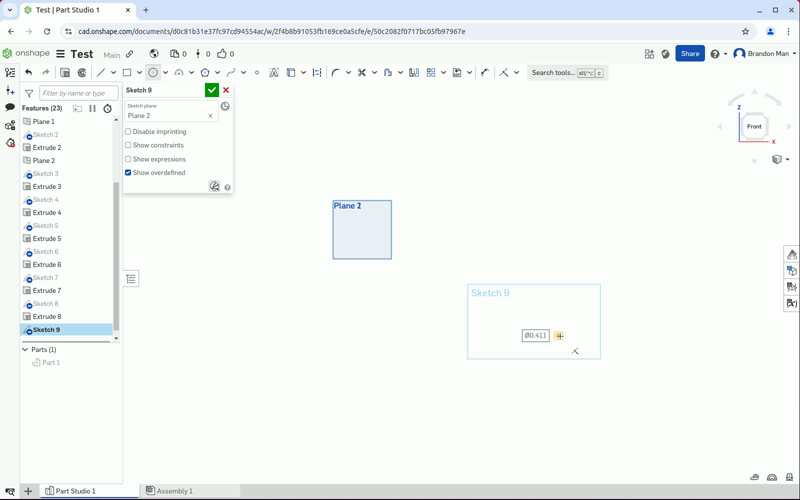
scroll(-6)
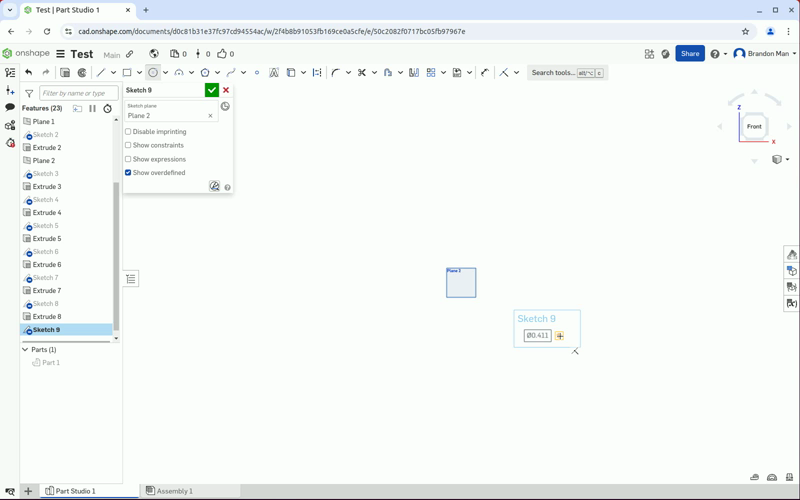
key(esc)
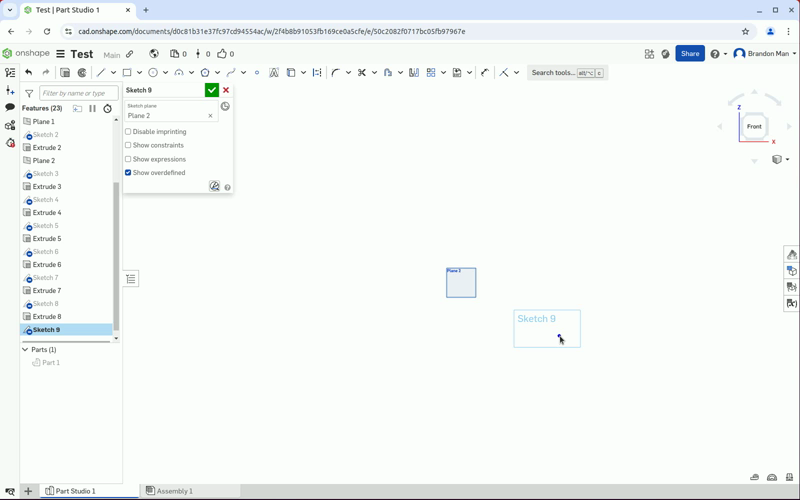
mouse_move(560, 335)
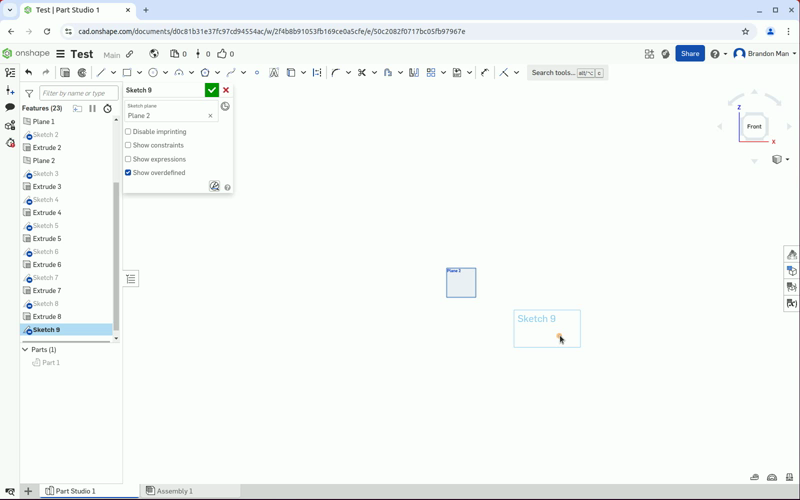
scroll(6)
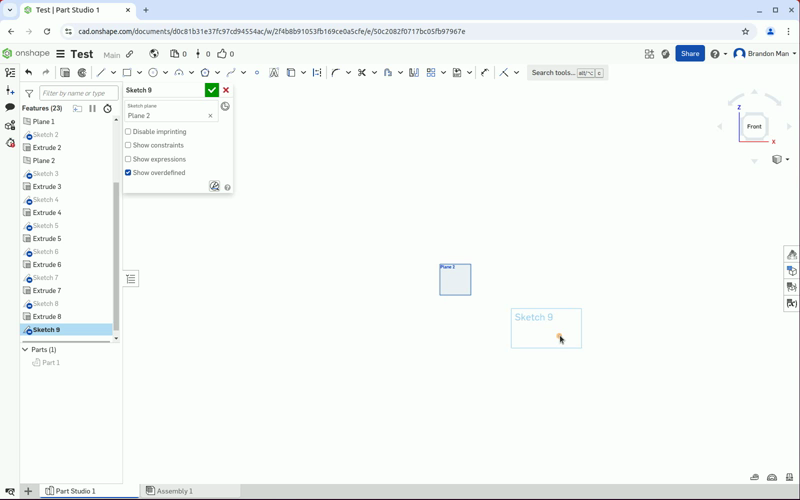
scroll(6)
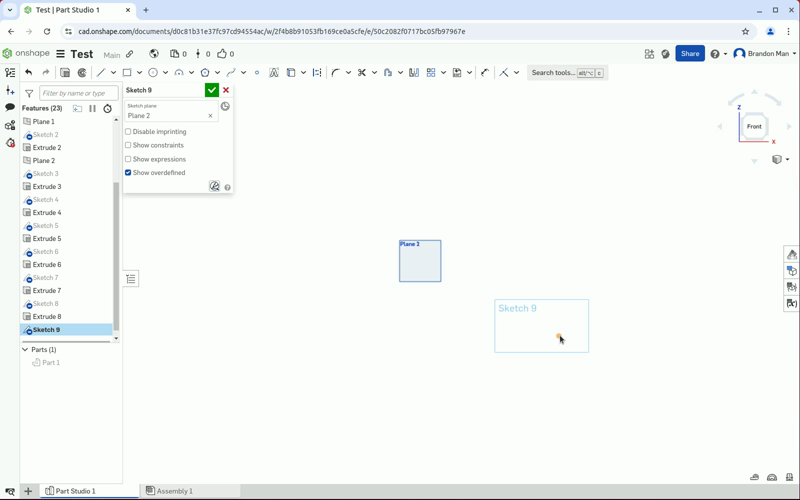
scroll(6)
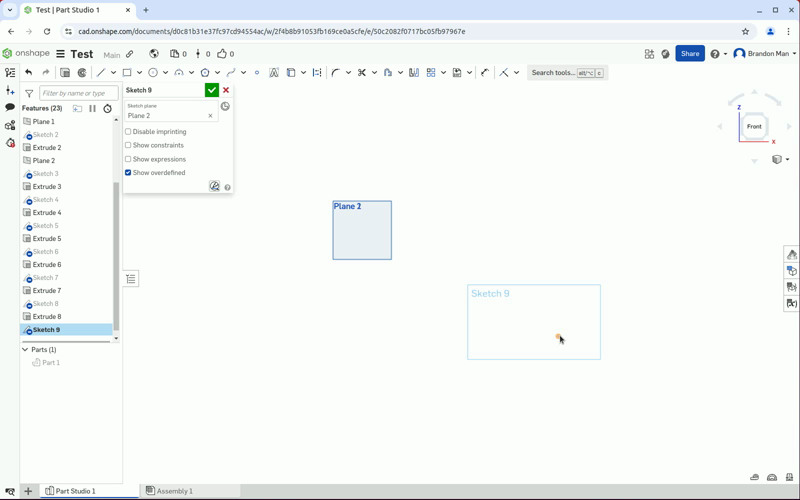
scroll(6)
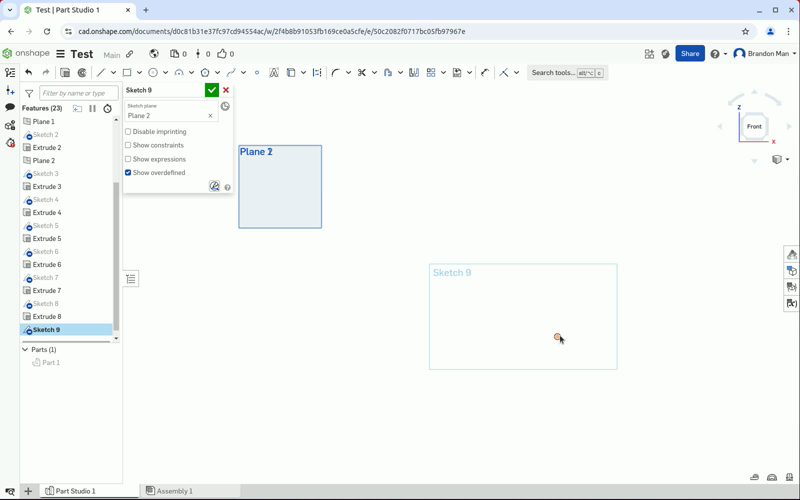
scroll(6)
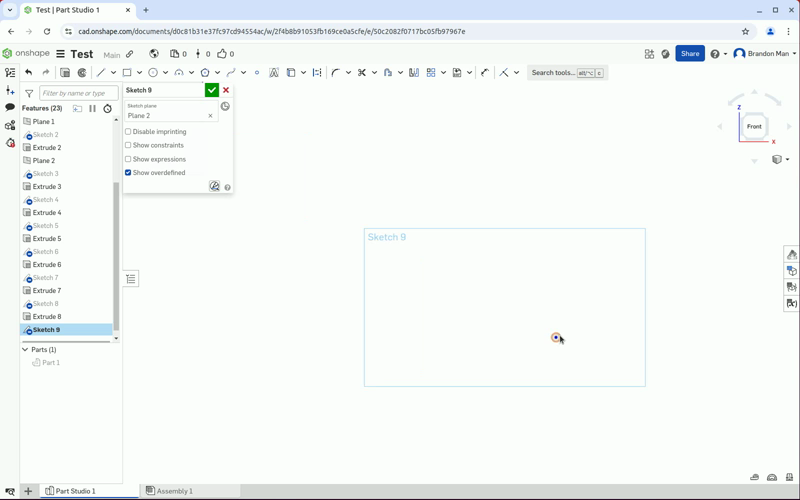
scroll(6)
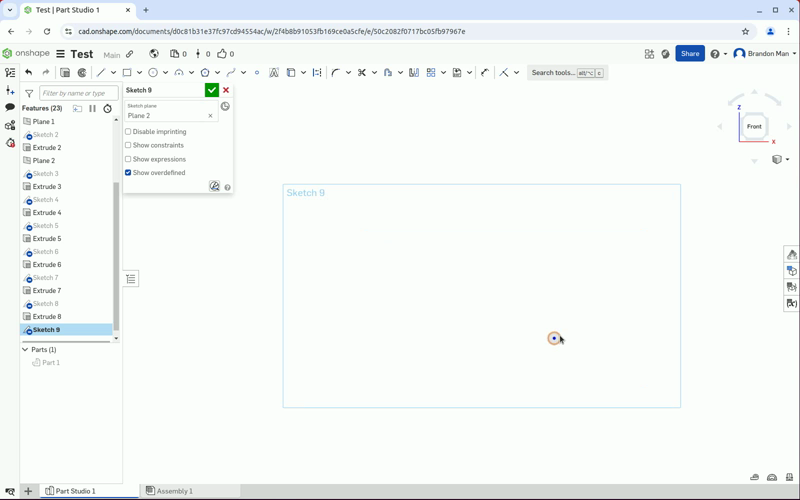
scroll(6)
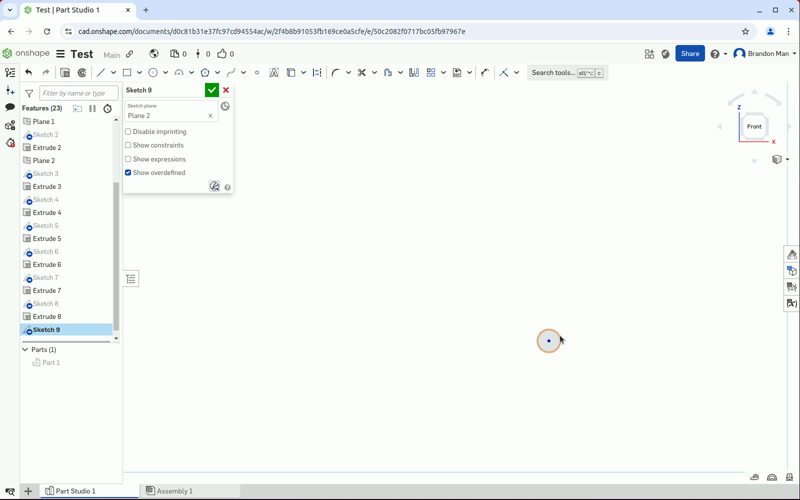
click(560, 335)
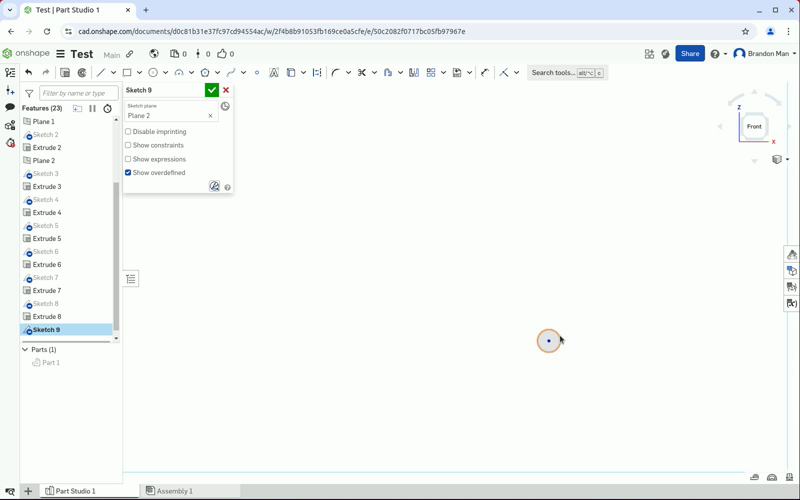
scroll(-6)
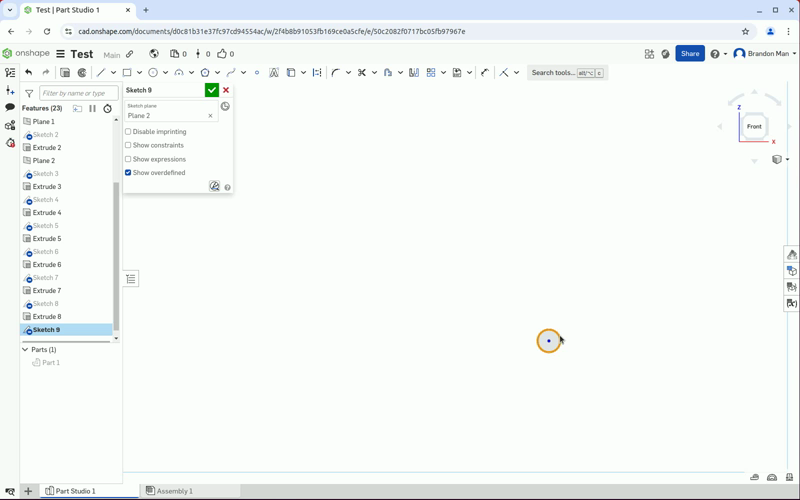
scroll(-6)
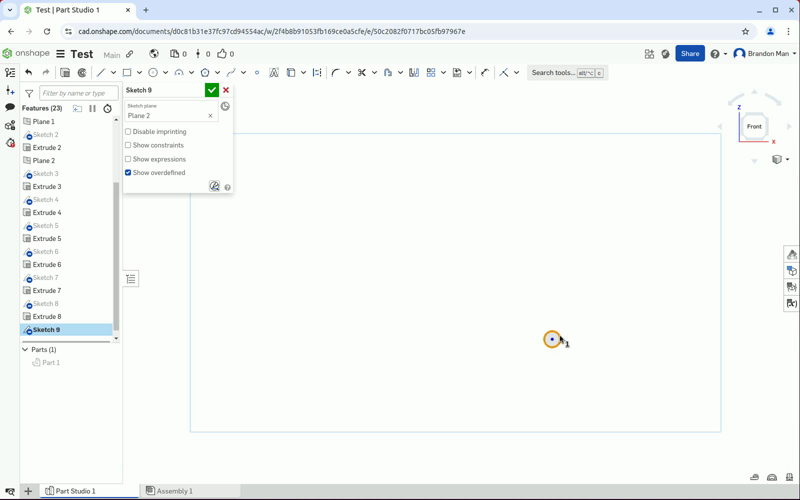
scroll(-6)
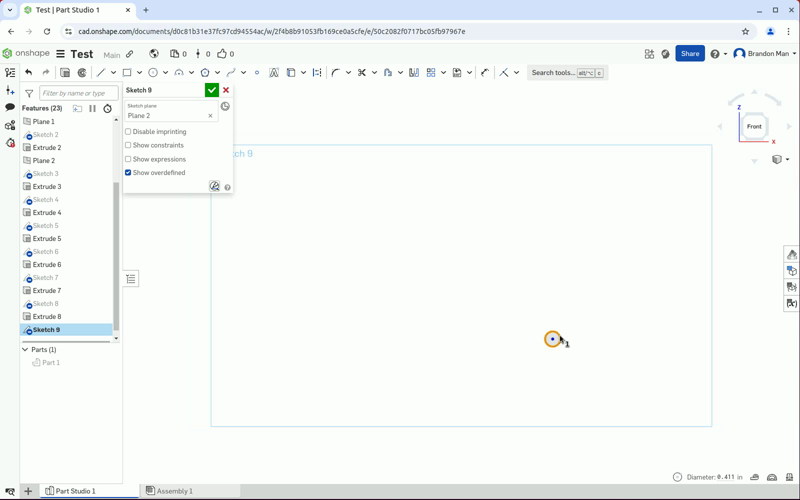
scroll(-6)
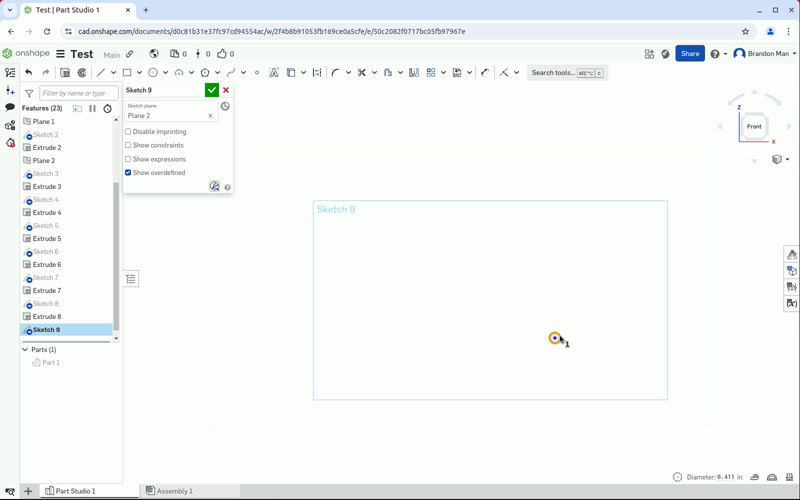
scroll(-6)
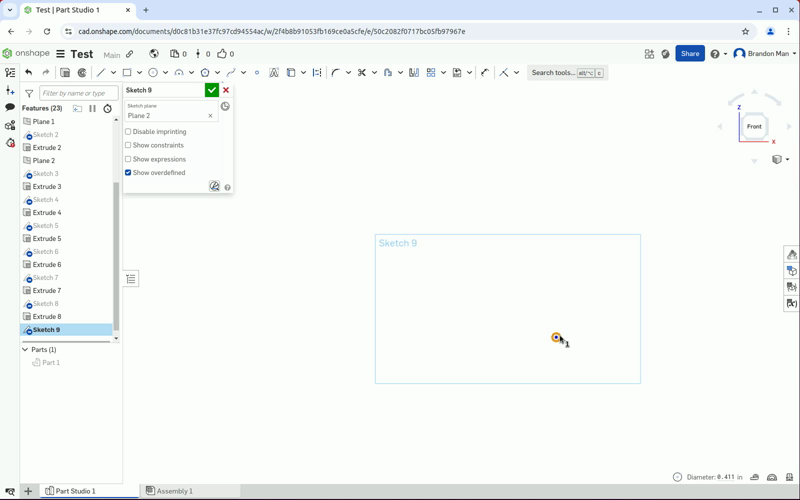
scroll(-6)
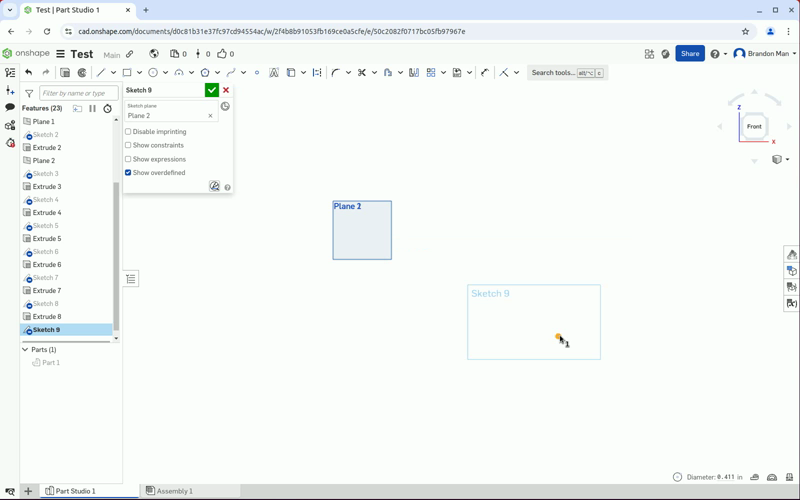
scroll(-6)
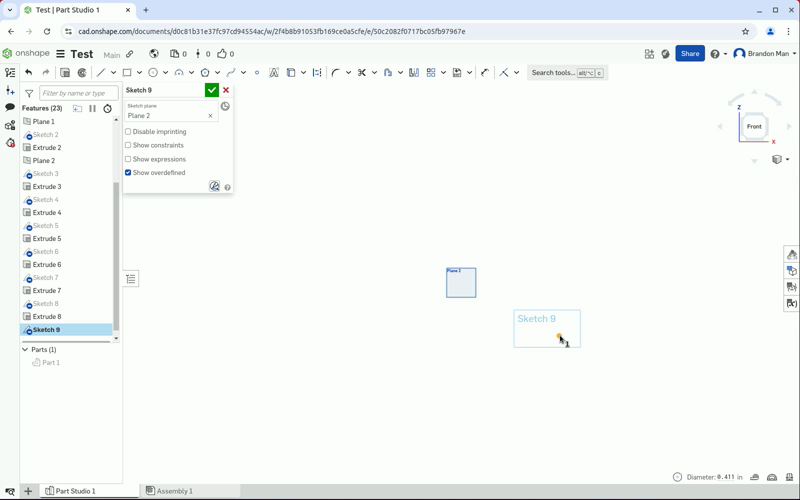
mouse_move(73, 352)
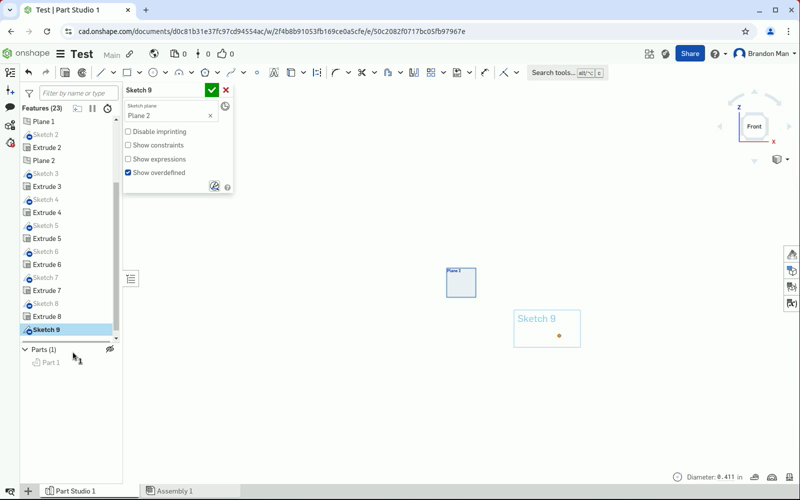
key(shift+y)
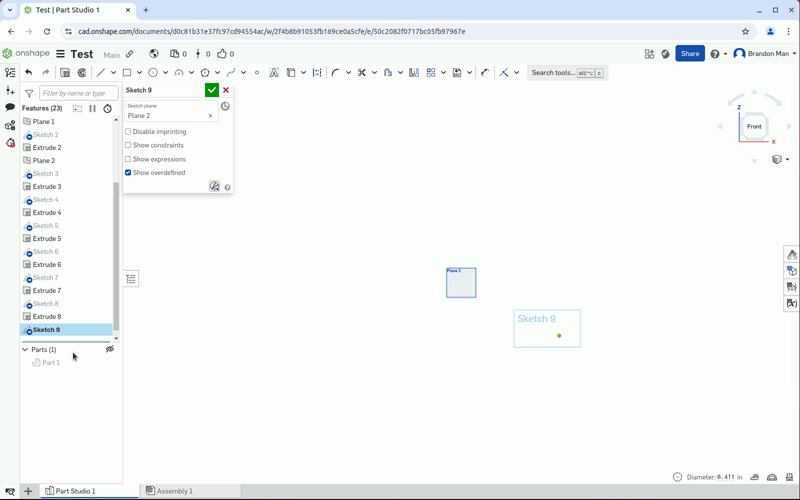
key(shift+e)
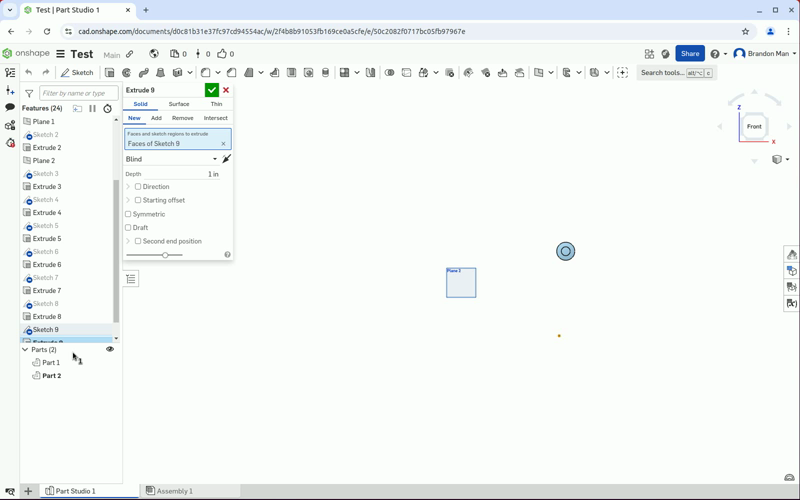
mouse_move(143, 106)
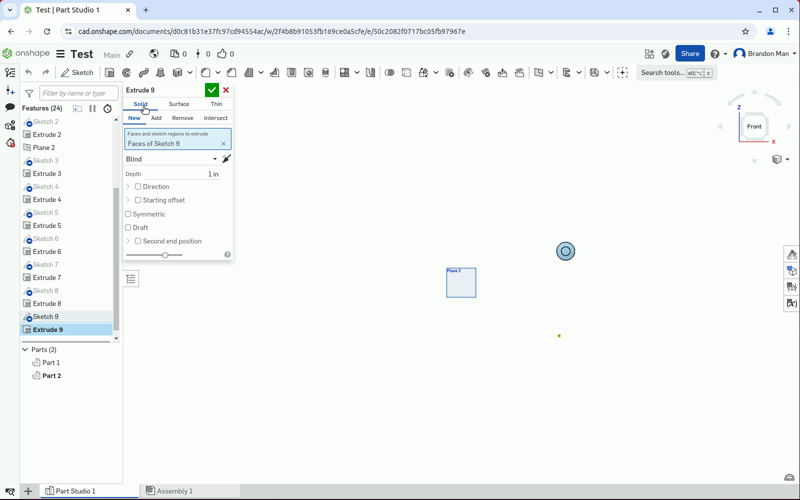
click(143, 106)
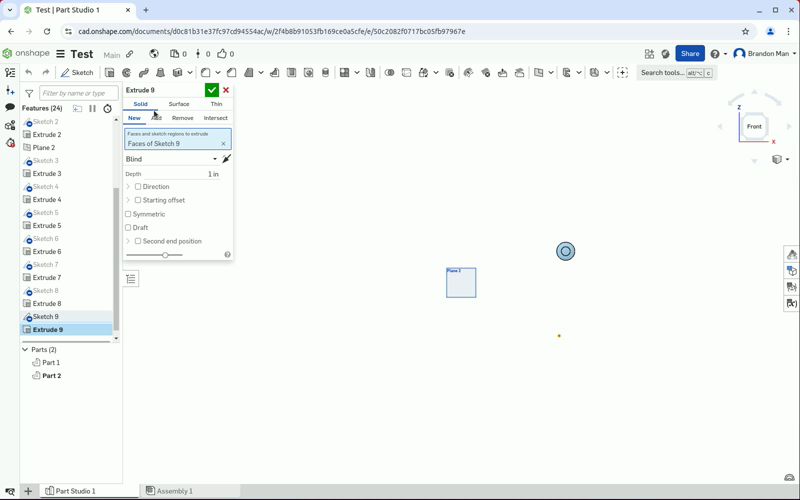
mouse_move(186, 120)
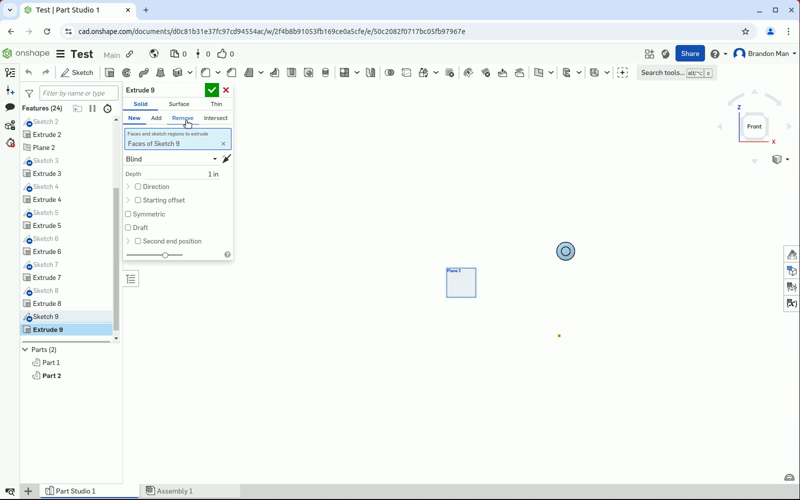
click(186, 120)
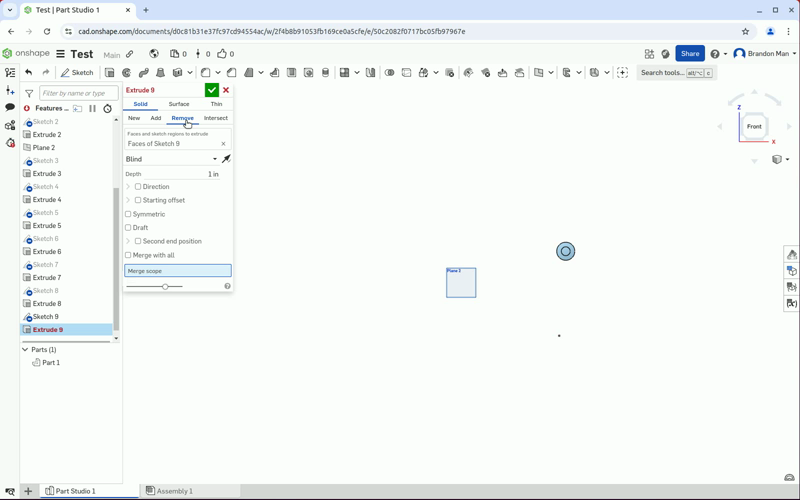
key(tab, 4)
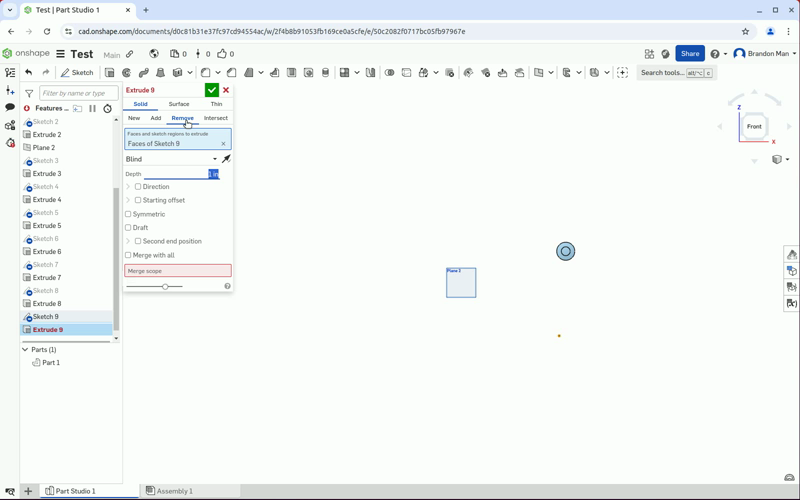
text(2.166)
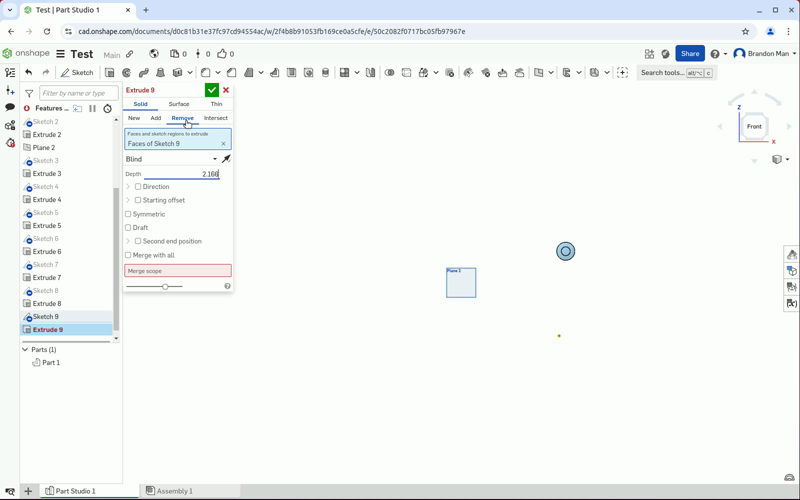
key(tab, 6)
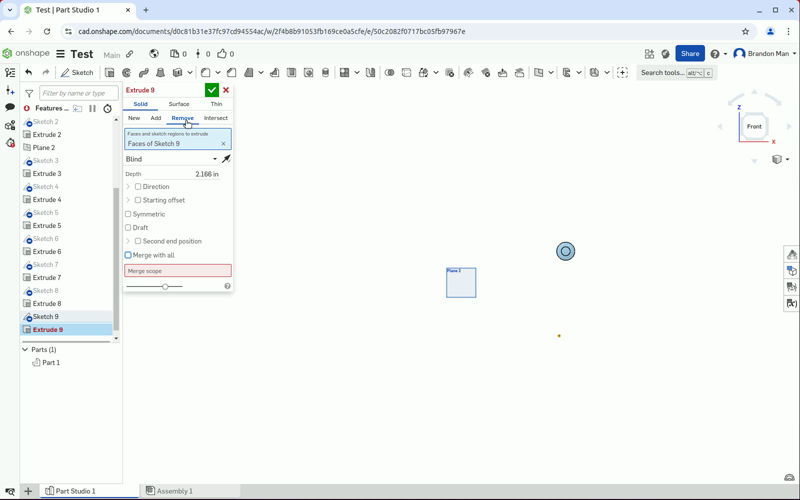
key(space)
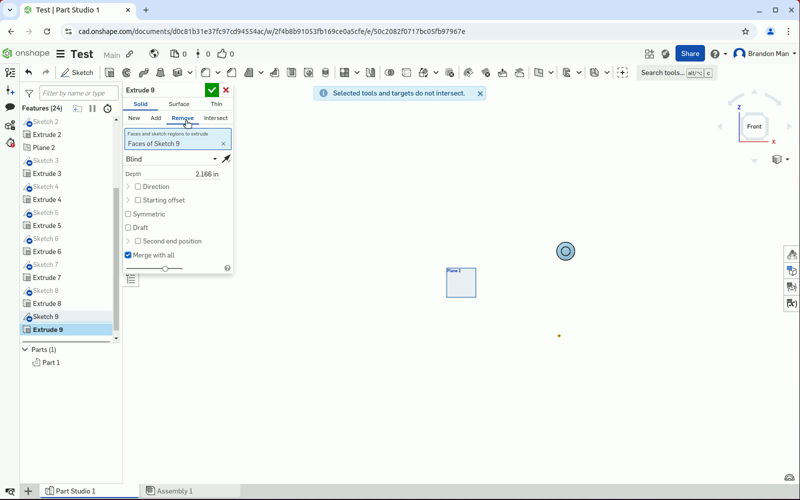
key(enter)
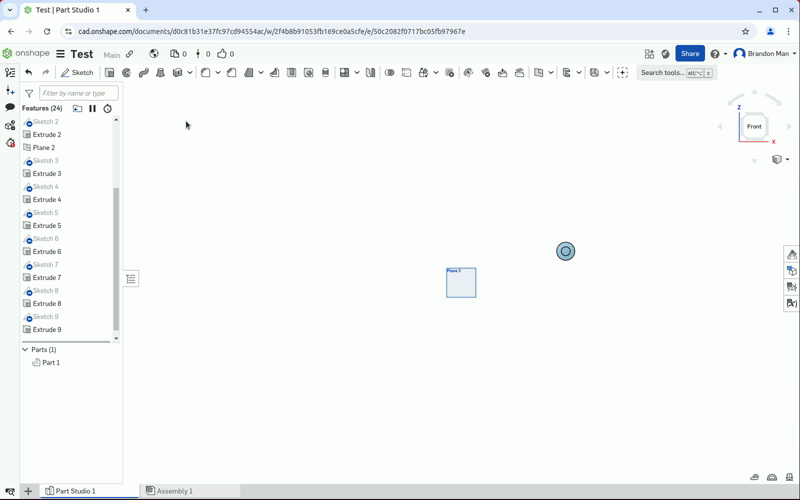
key(shift+h)
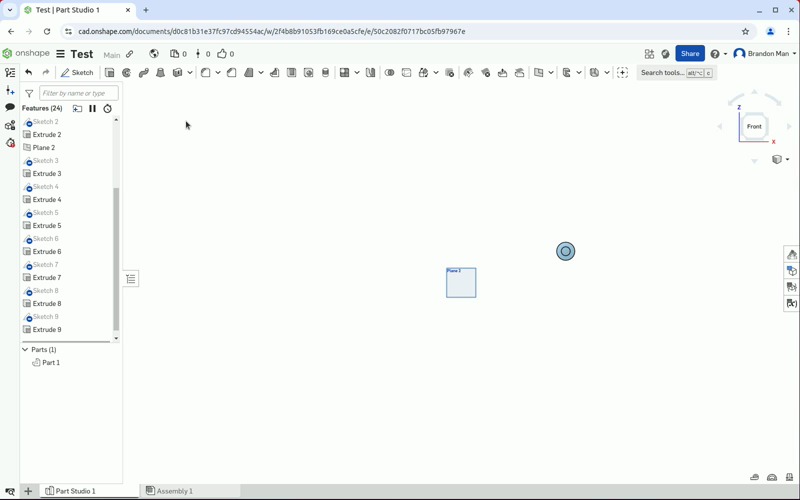
key(shift+h)
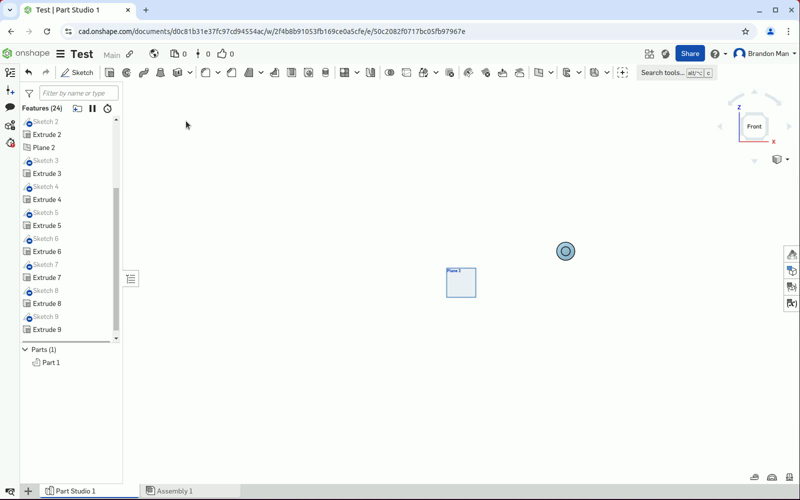
key(shift+7)
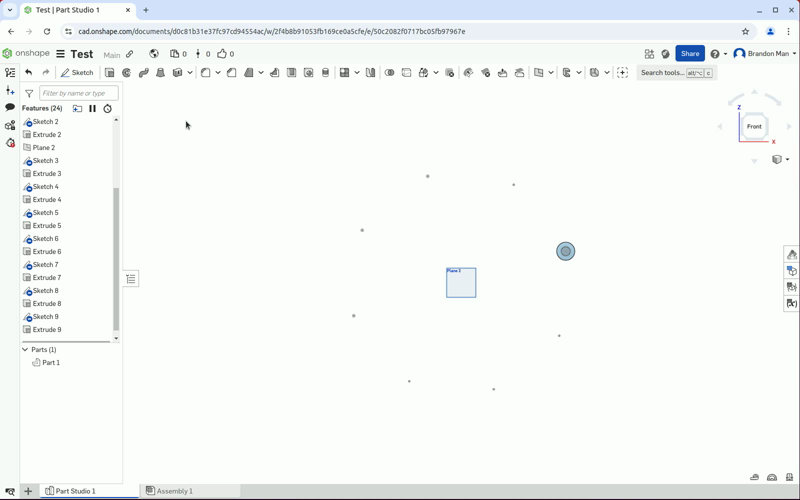
key(left, 2)
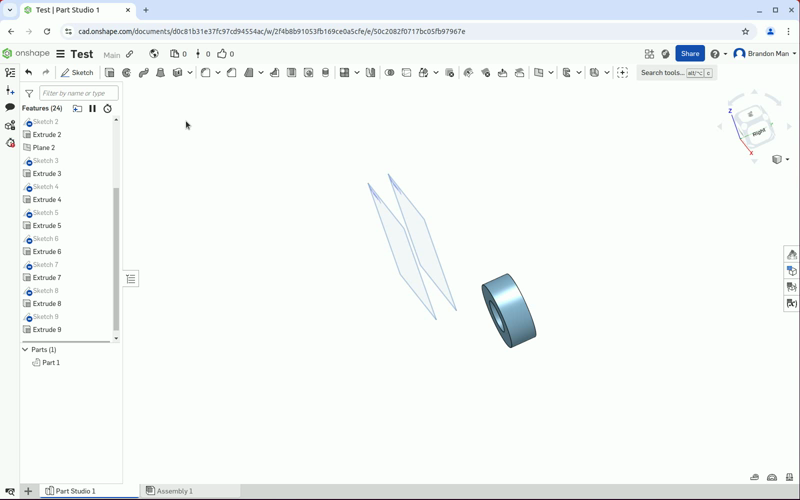
key(down, 2)
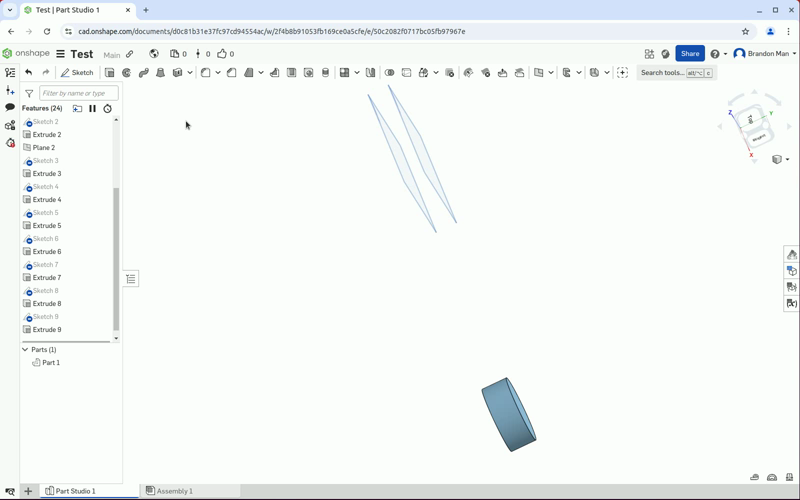
key(up, 2)
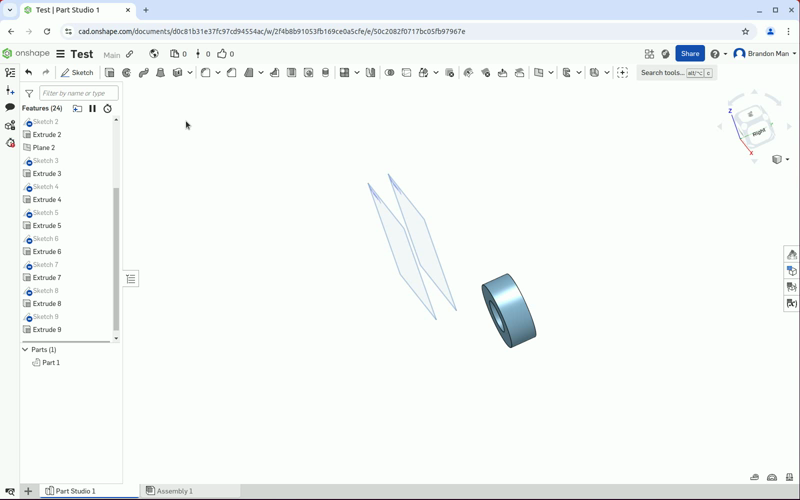
key(right, 2)
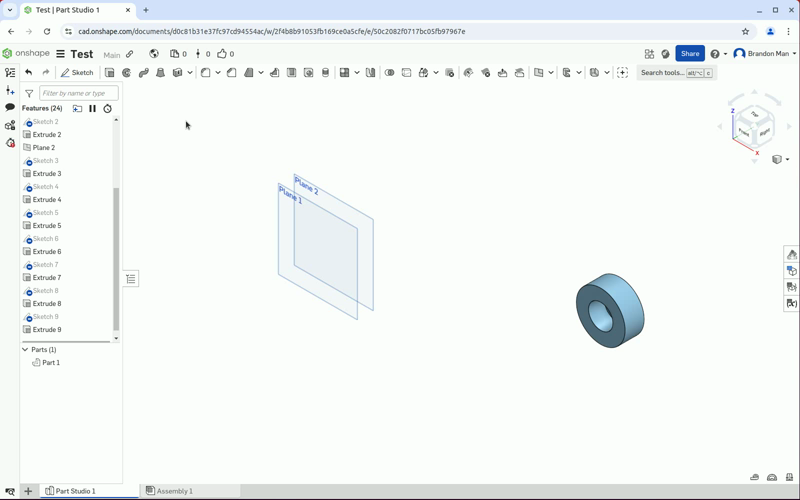
mouse_move(69, 85)
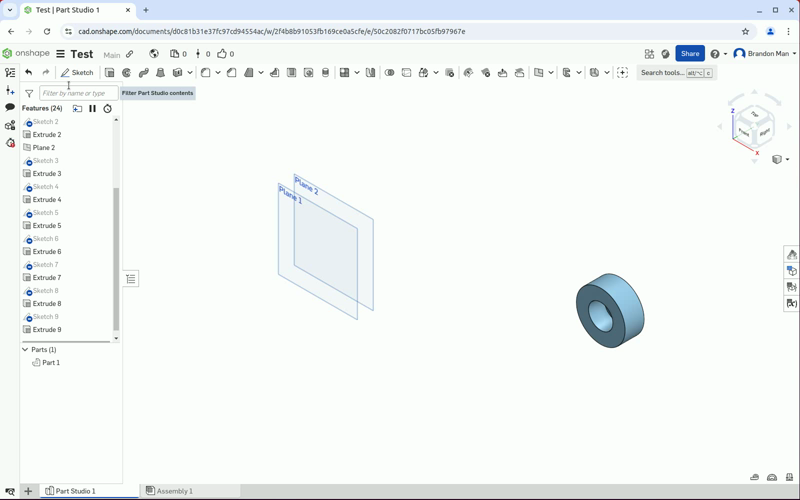
click(69, 85)